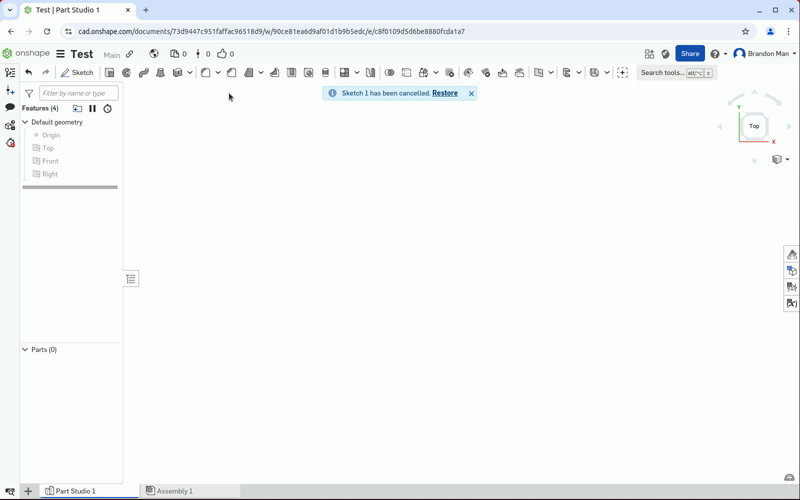
key(shift+h)
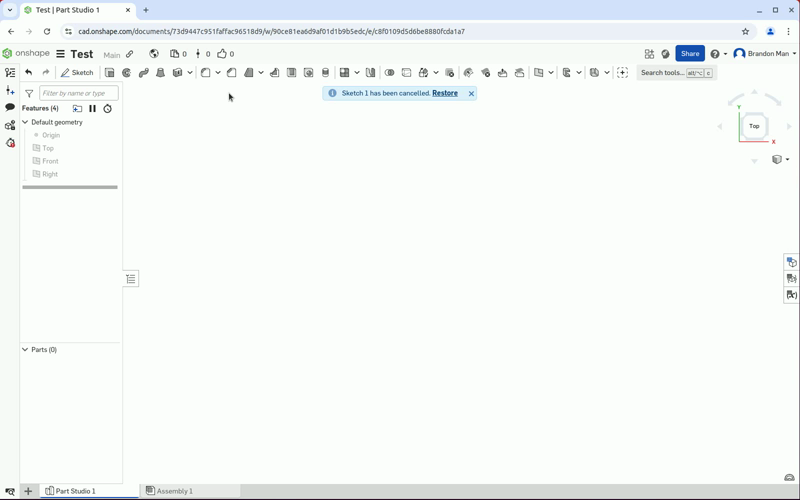
key(shift+s)
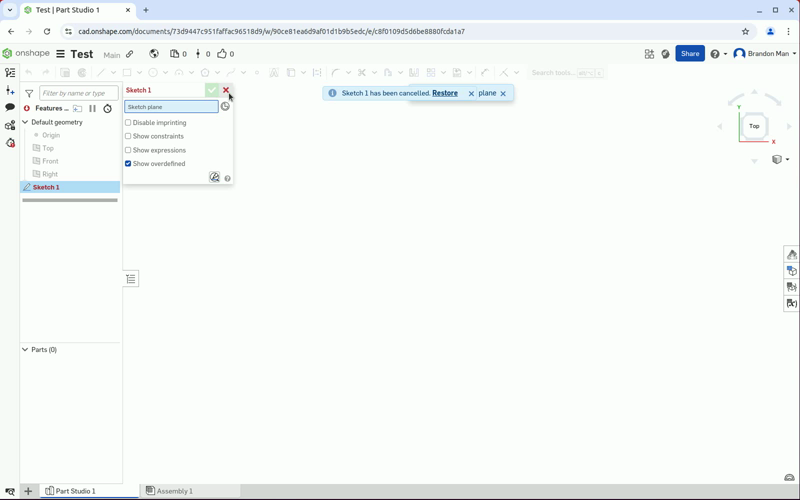
mouse_move(73, 150)
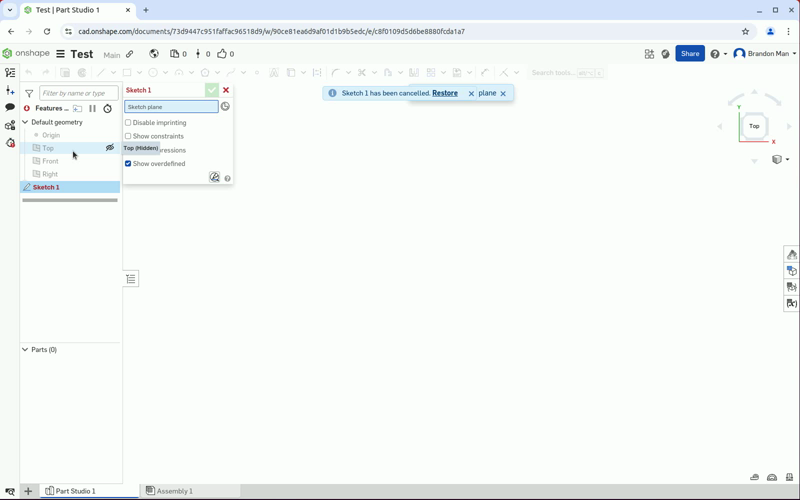
click(73, 150)
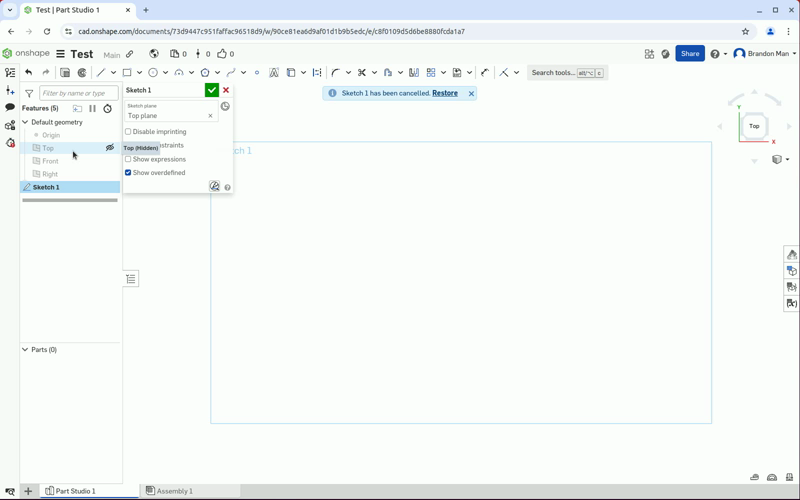
mouse_move(73, 352)
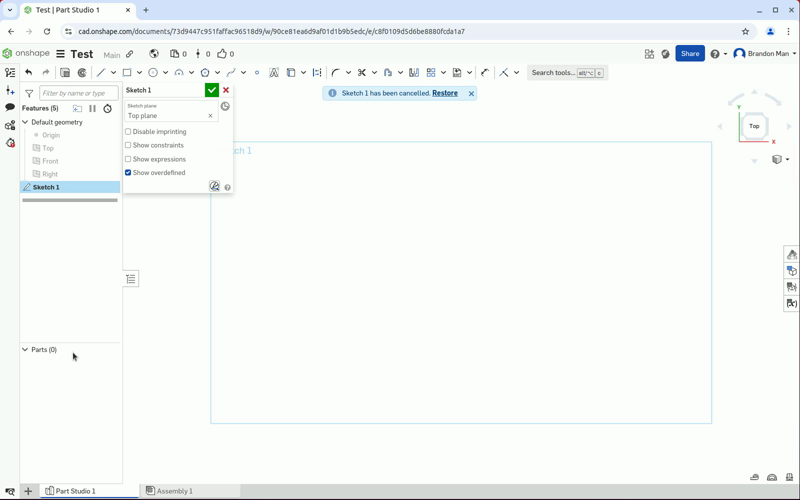
key(y)
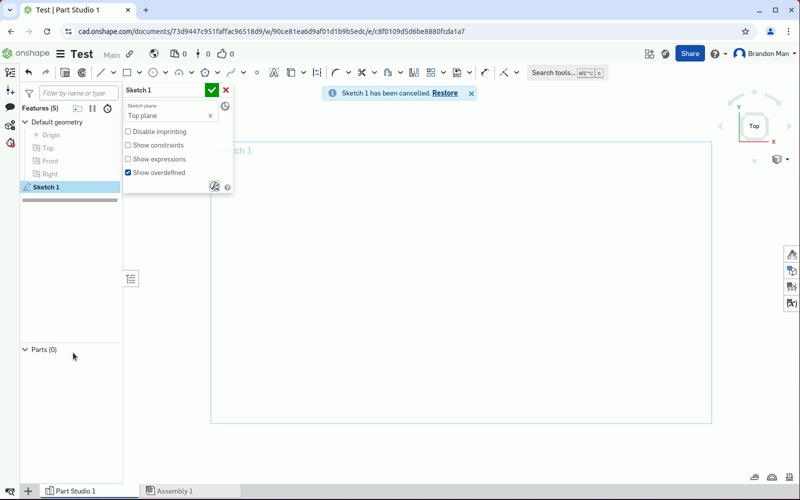
key(l)
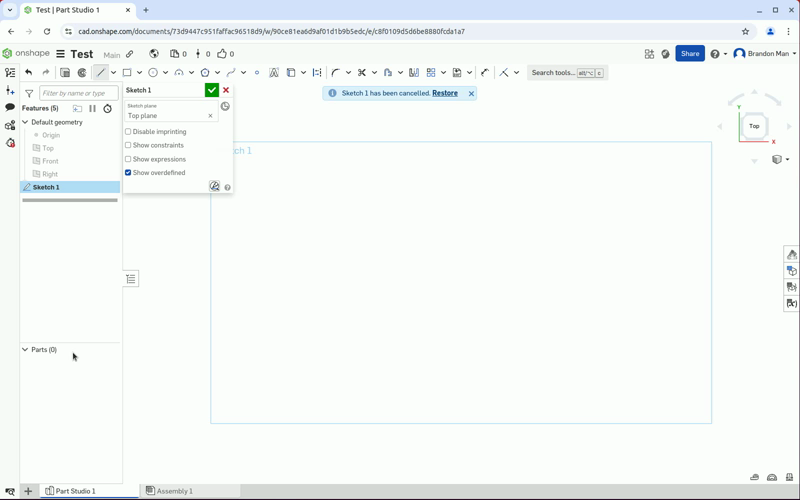
key_down(shift)
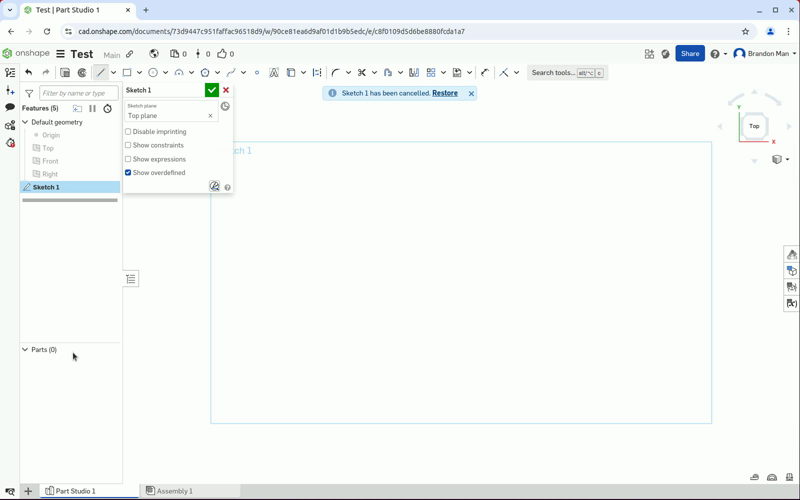
mouse_move(414, 267)
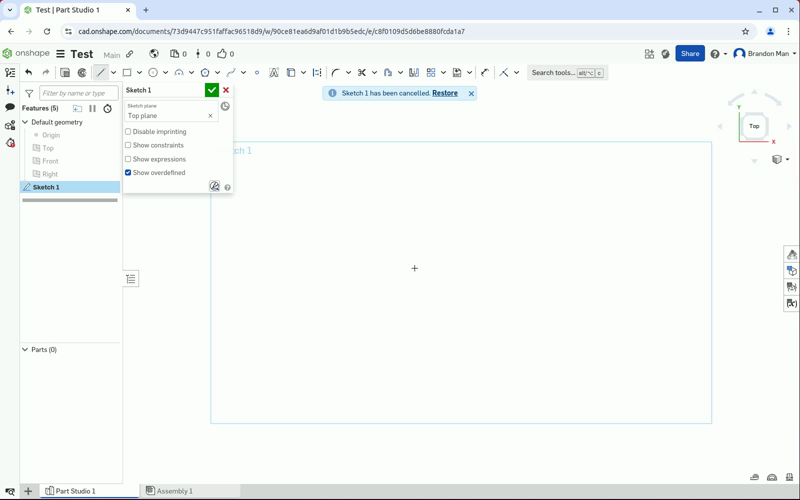
click(414, 267)
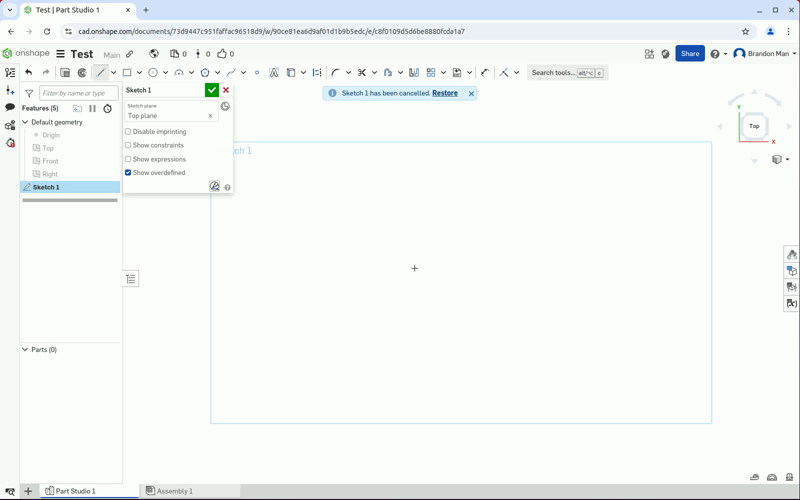
key_up(shift)
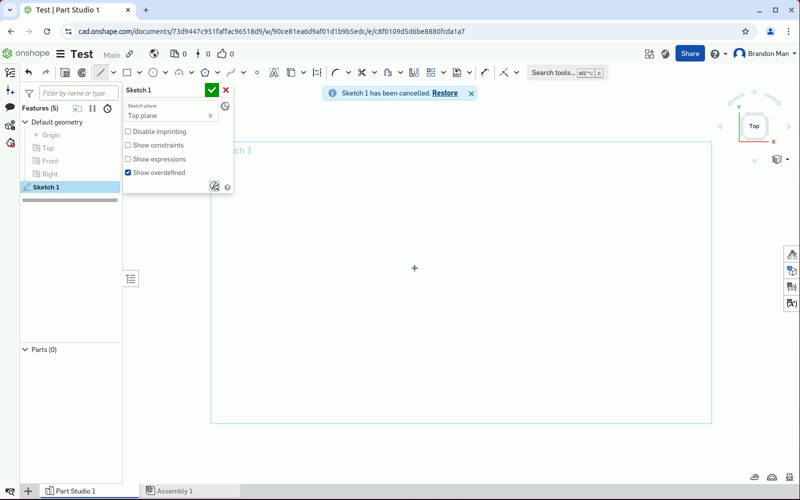
key_down(shift)
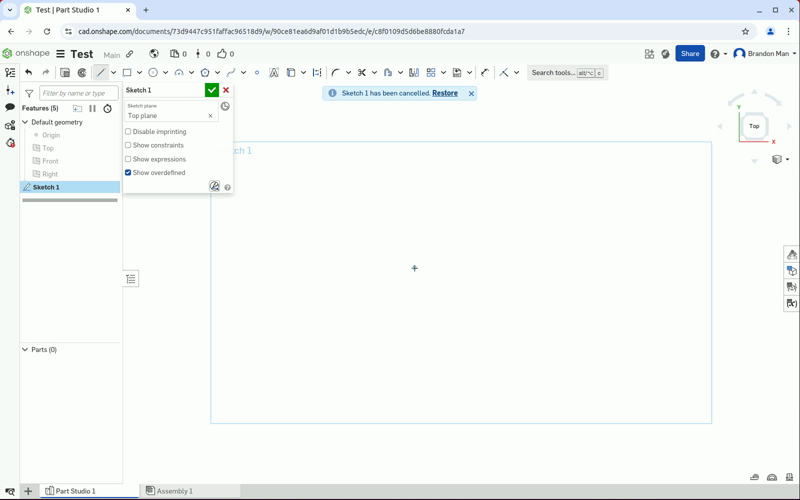
mouse_move(444, 267)
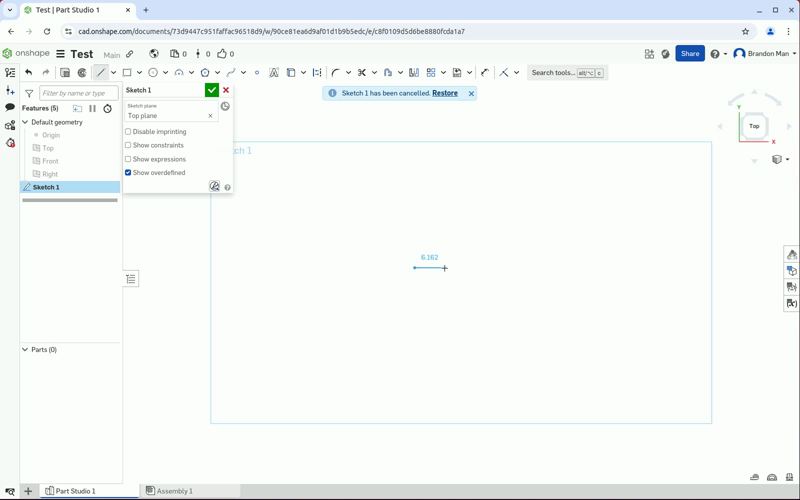
mouse_move(424, 267)
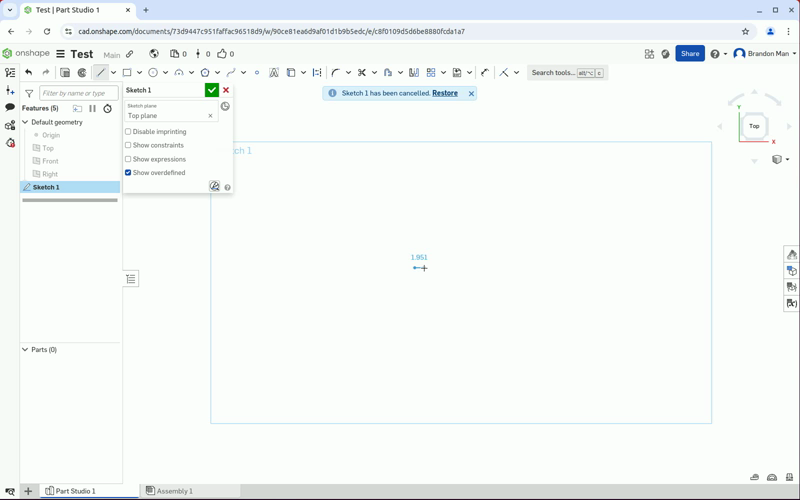
click(424, 267)
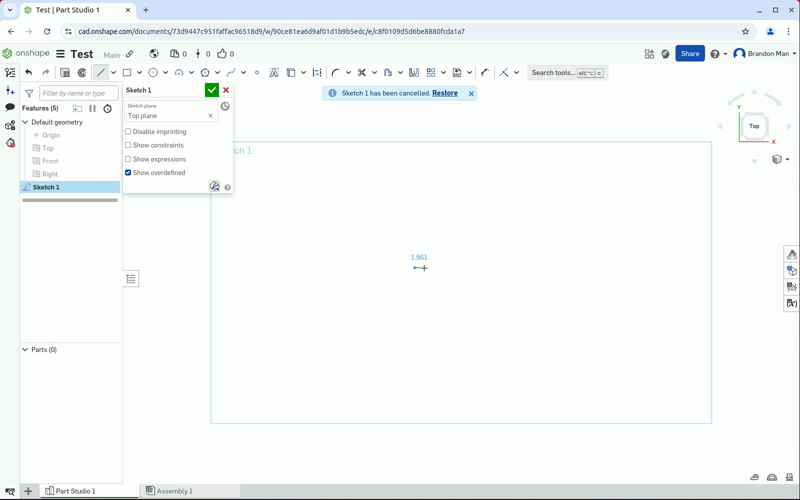
key_up(shift)
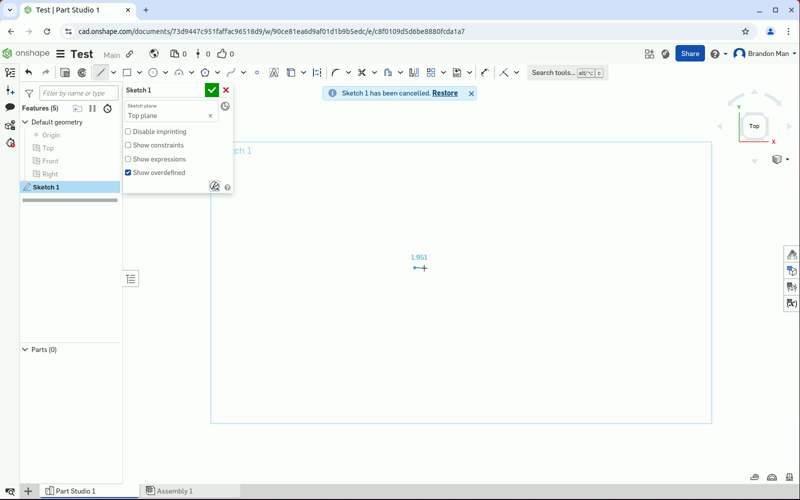
key_down(shift)
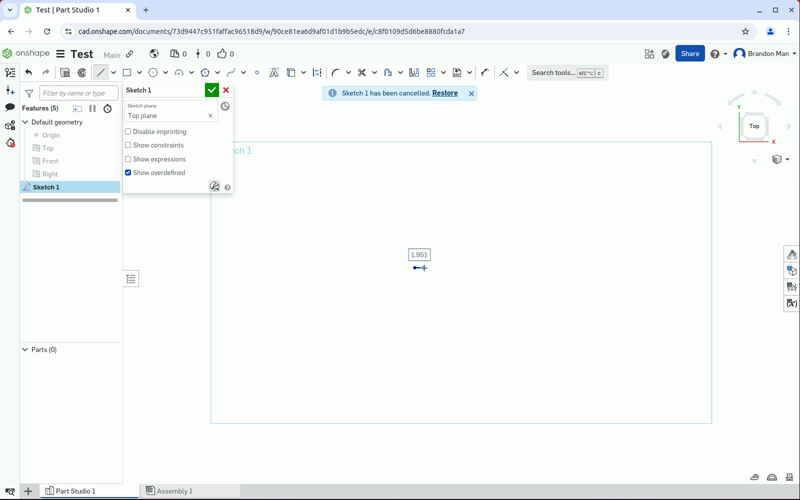
mouse_move(454, 267)
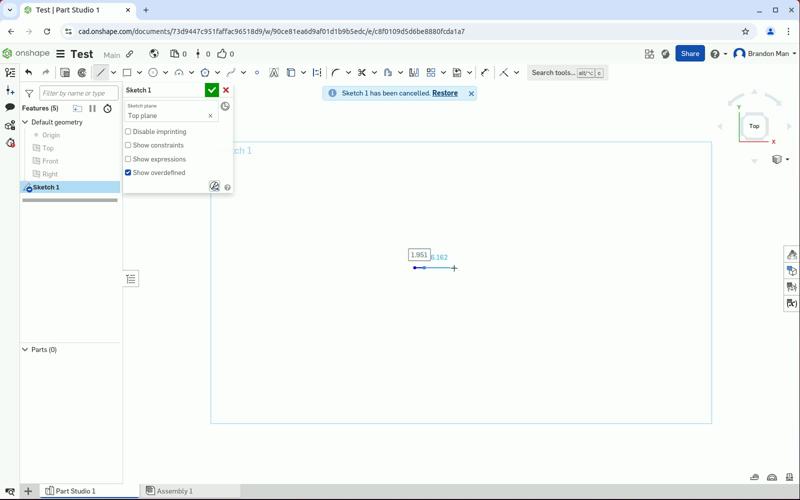
mouse_move(424, 262)
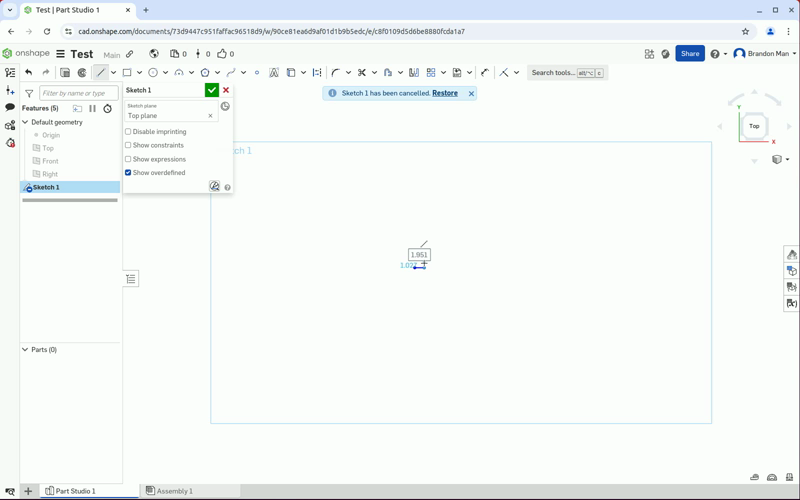
scroll(6)
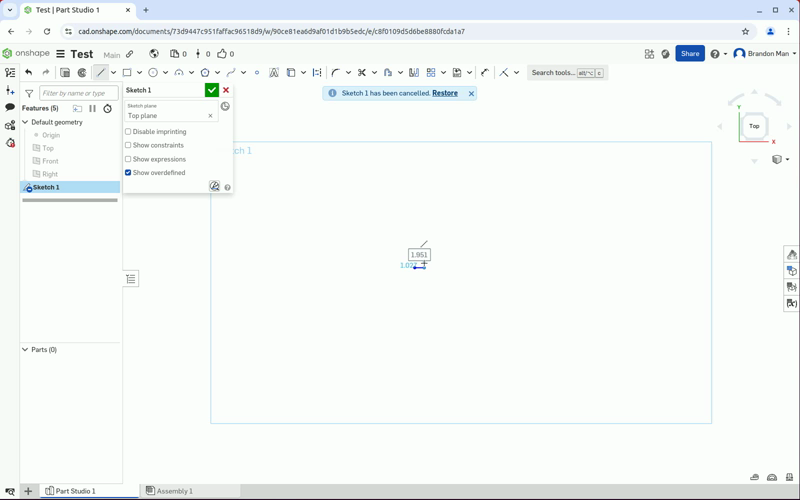
scroll(6)
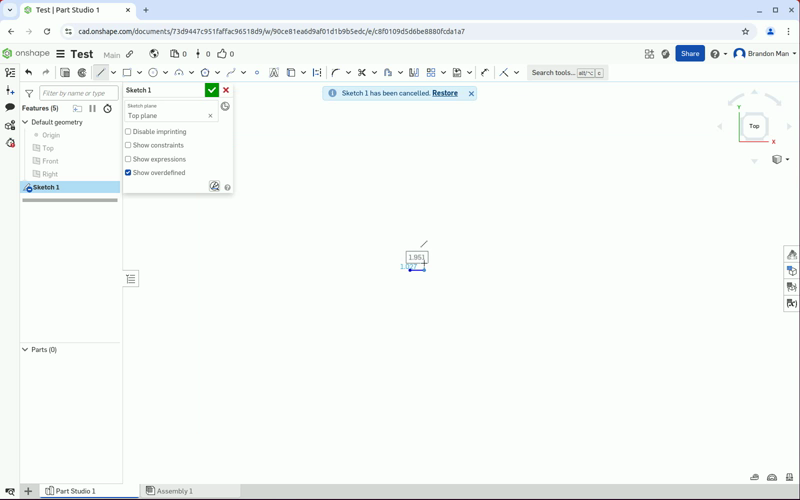
scroll(6)
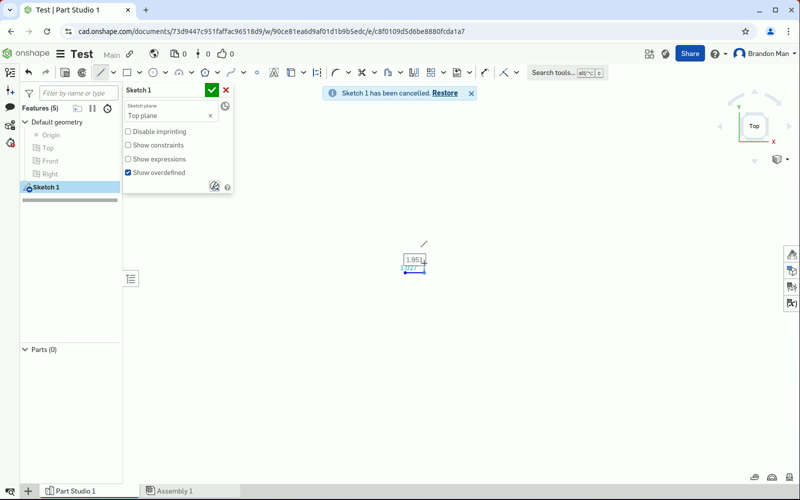
scroll(6)
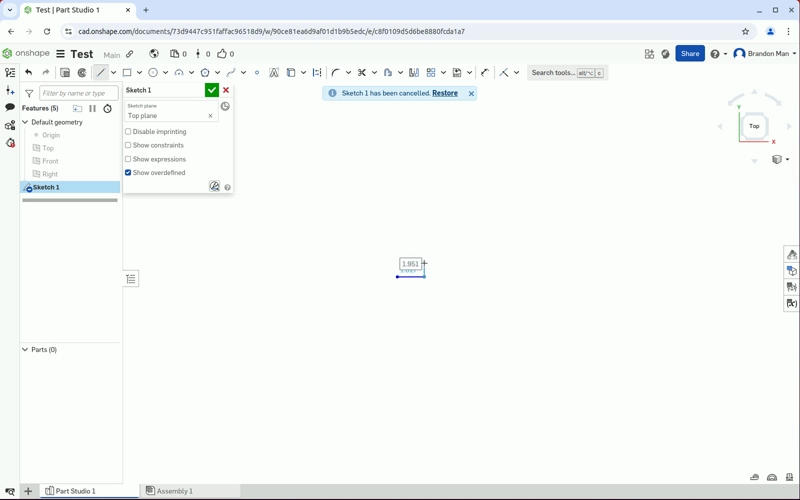
scroll(6)
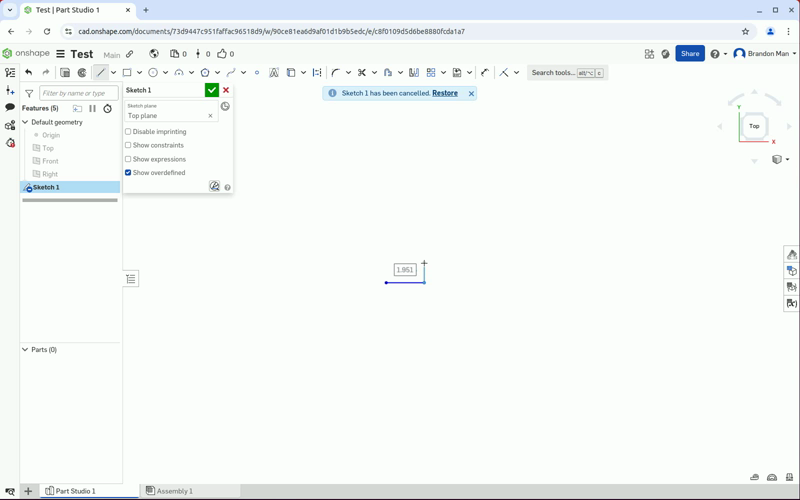
scroll(6)
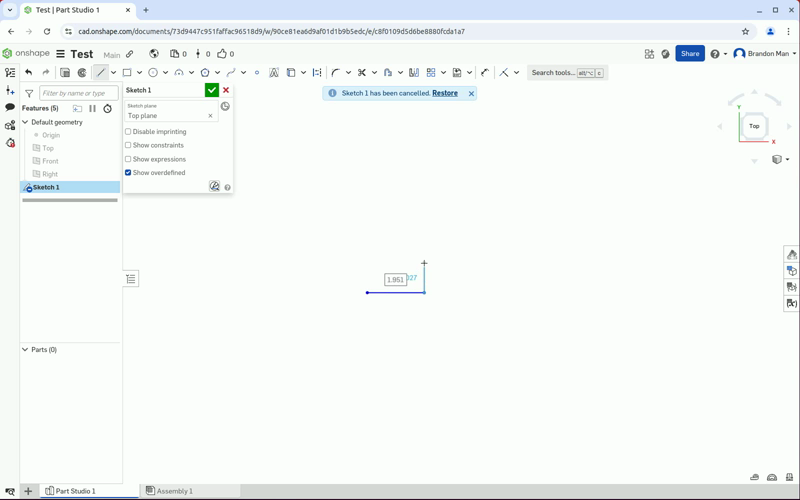
scroll(6)
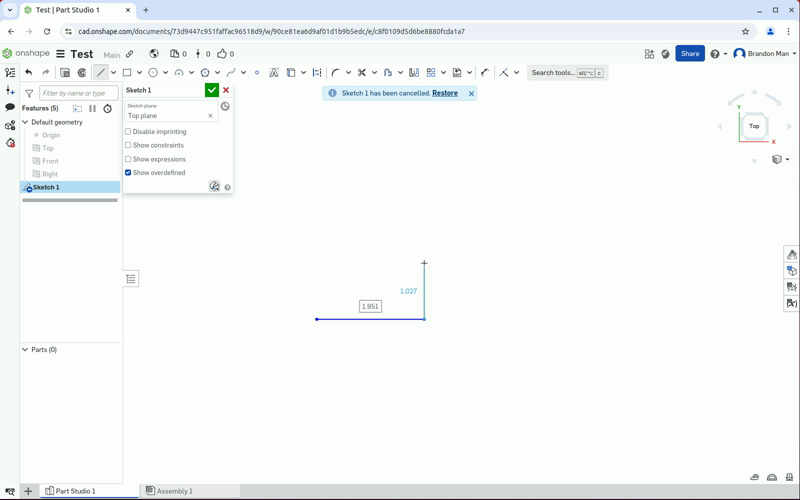
click(424, 262)
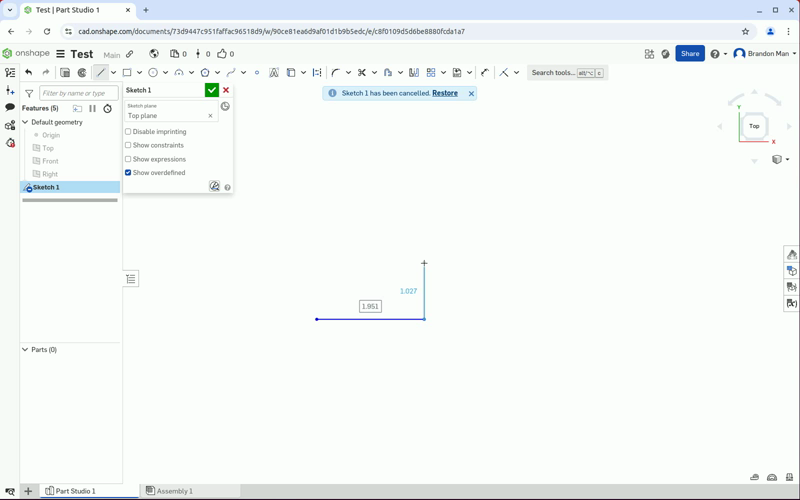
scroll(-6)
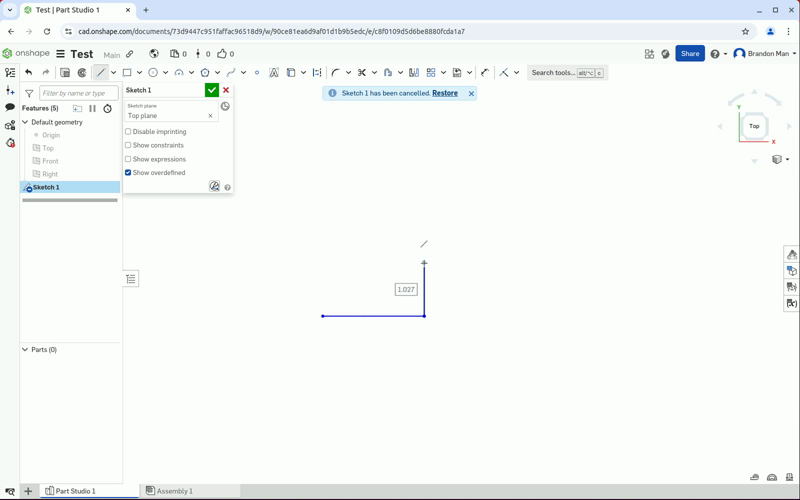
scroll(-6)
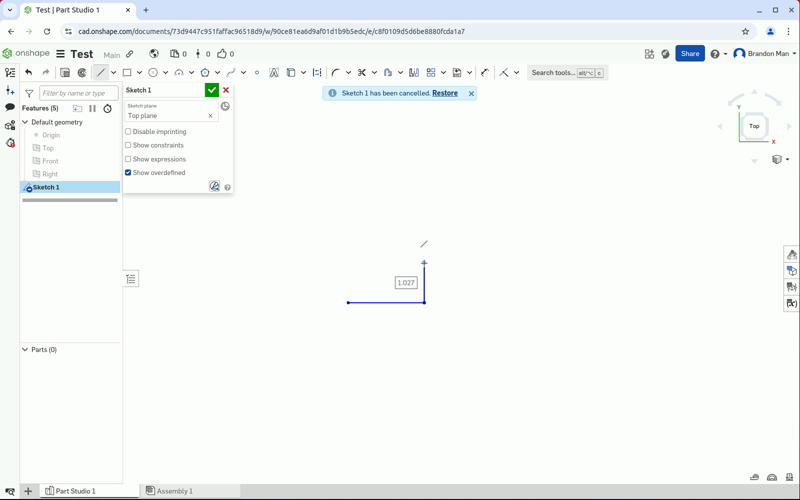
scroll(-6)
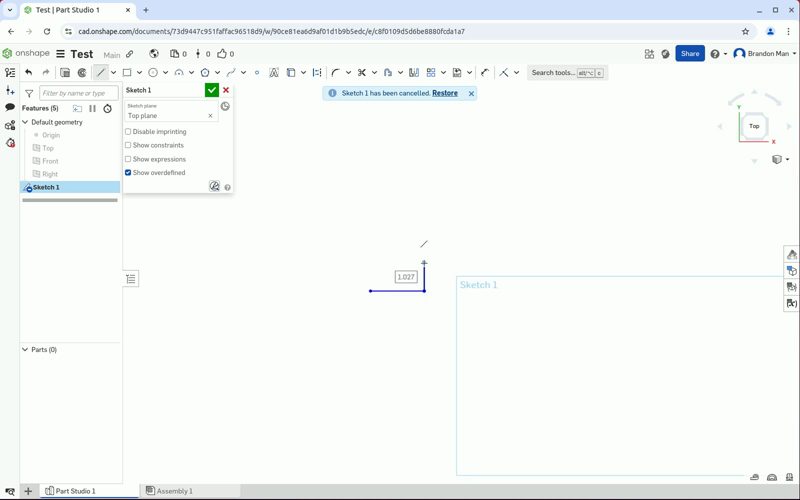
scroll(-6)
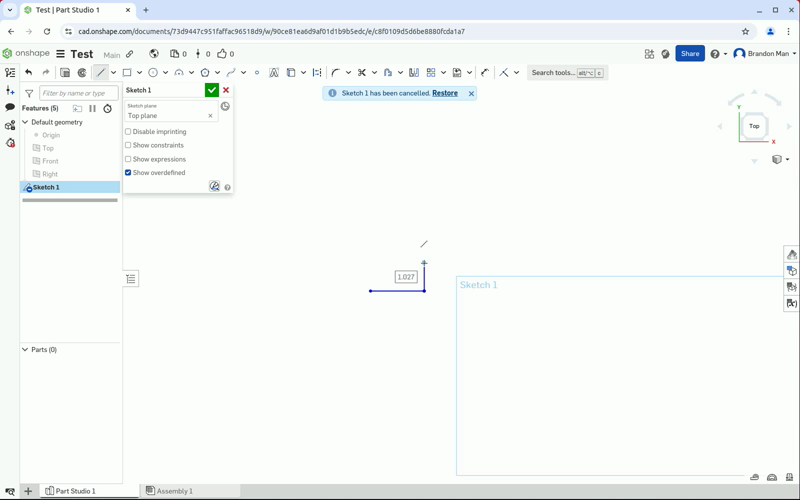
scroll(-6)
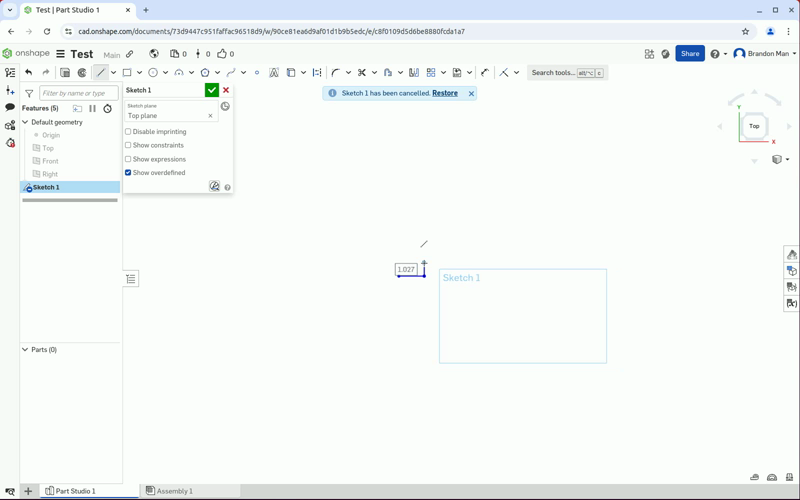
scroll(-6)
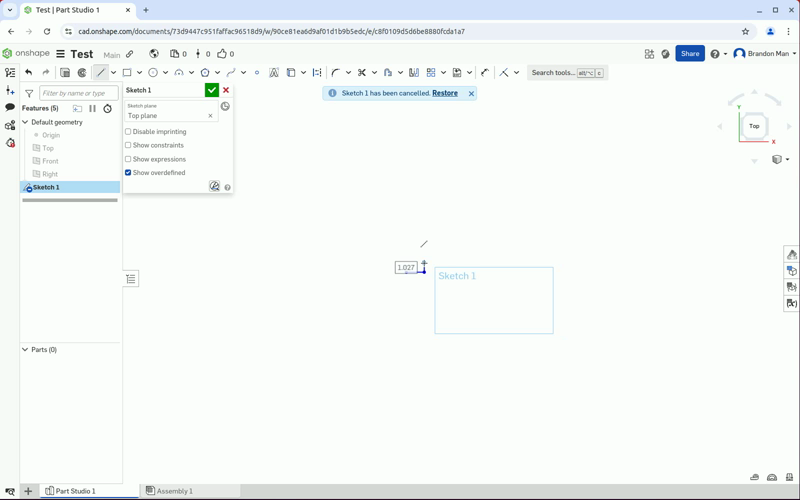
scroll(-6)
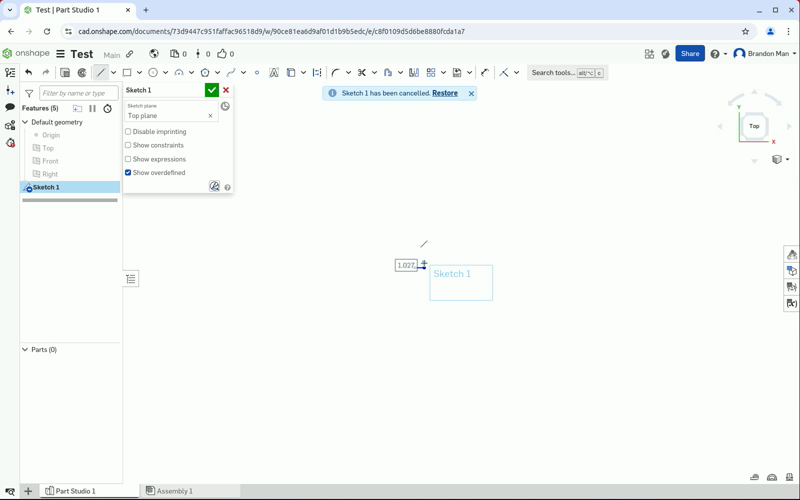
key_up(shift)
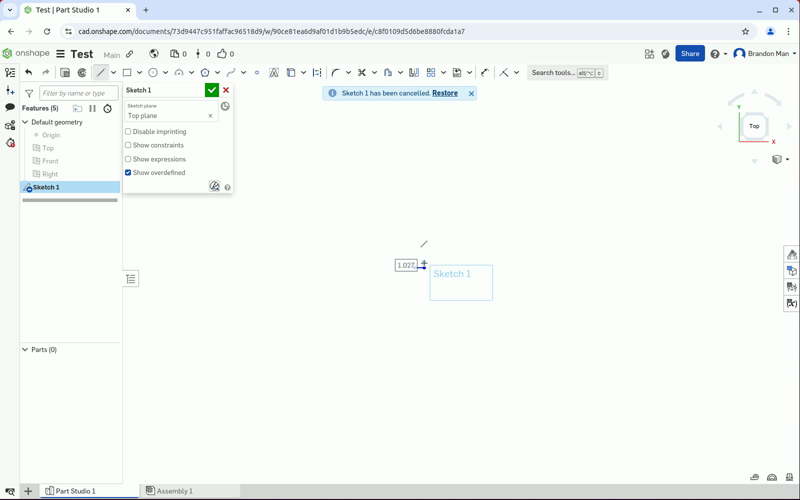
key_down(shift)
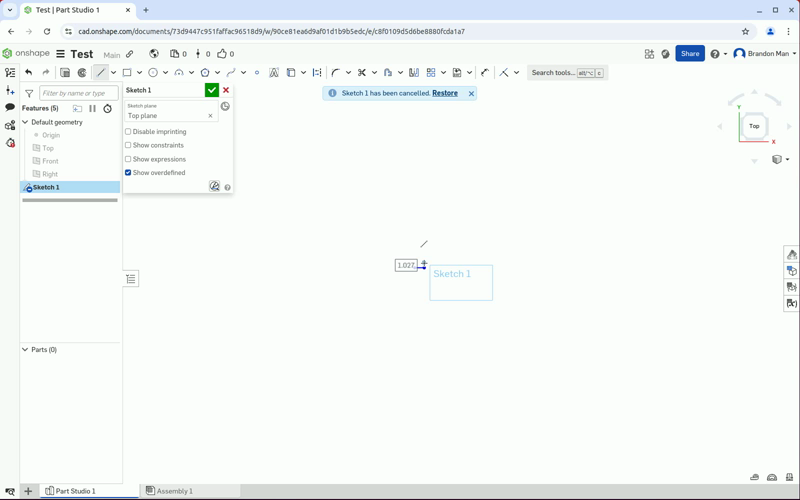
mouse_move(454, 262)
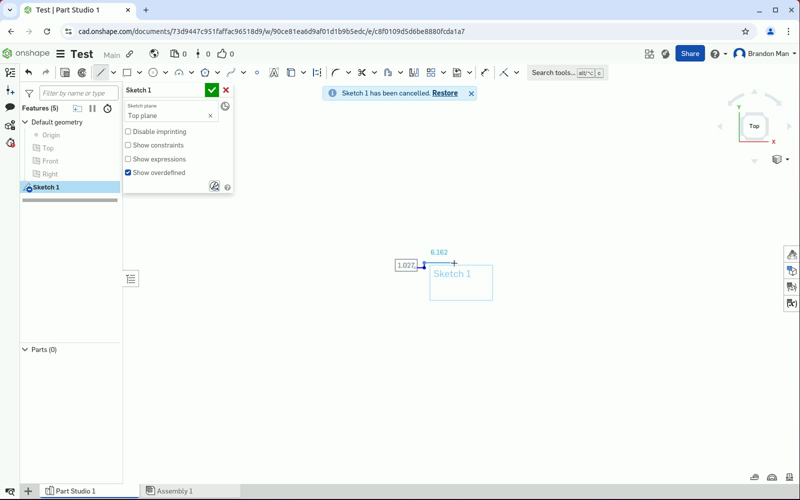
mouse_move(414, 262)
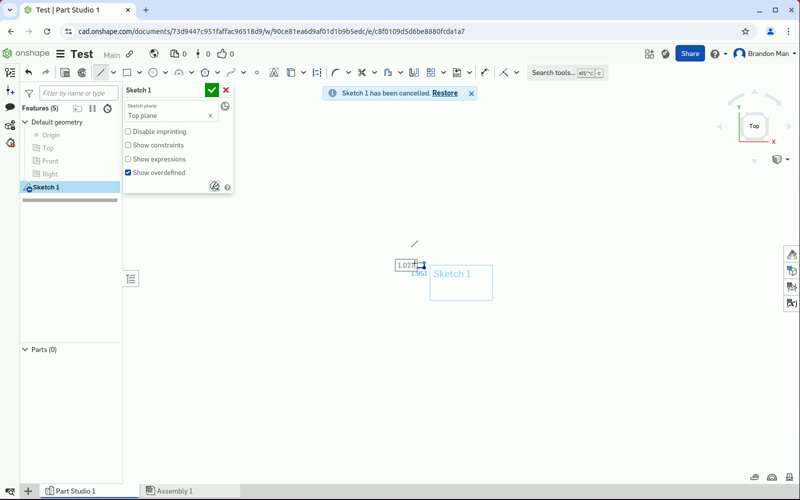
click(414, 262)
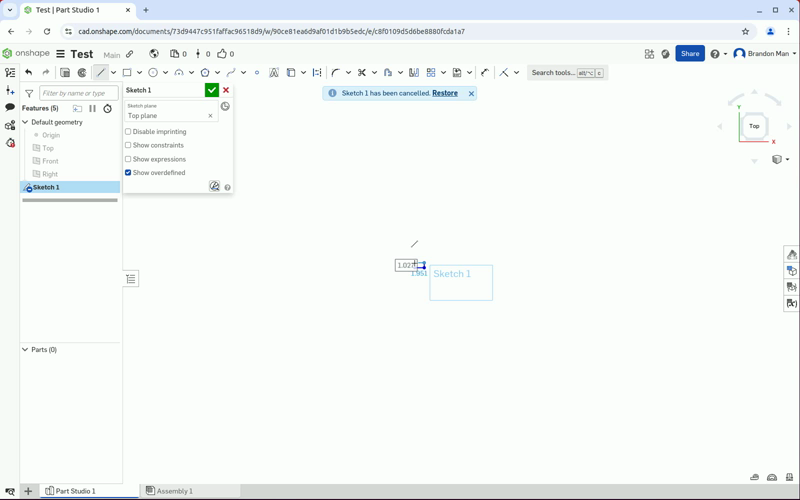
key_up(shift)
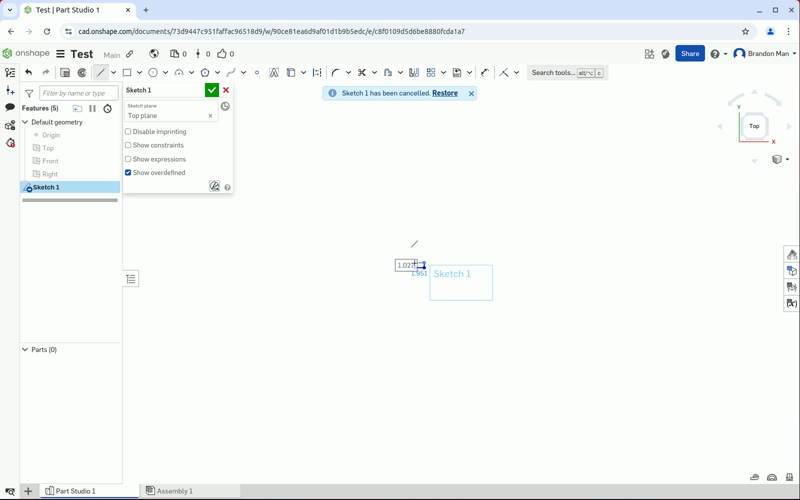
mouse_move(444, 262)
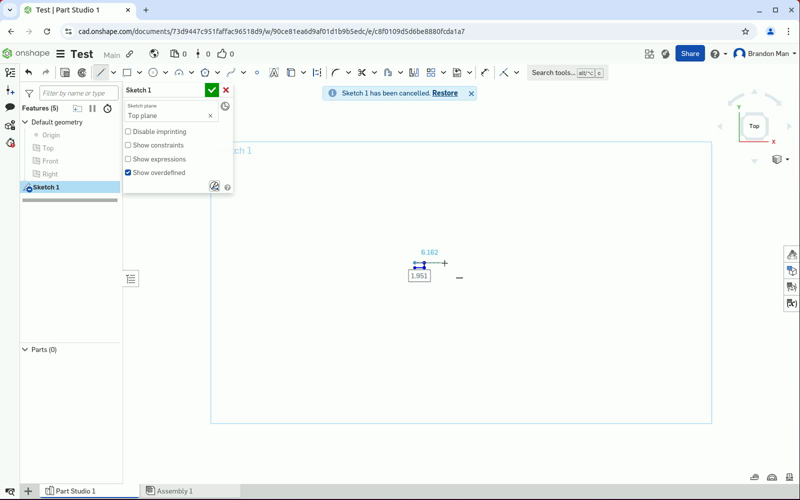
key_down(shift)
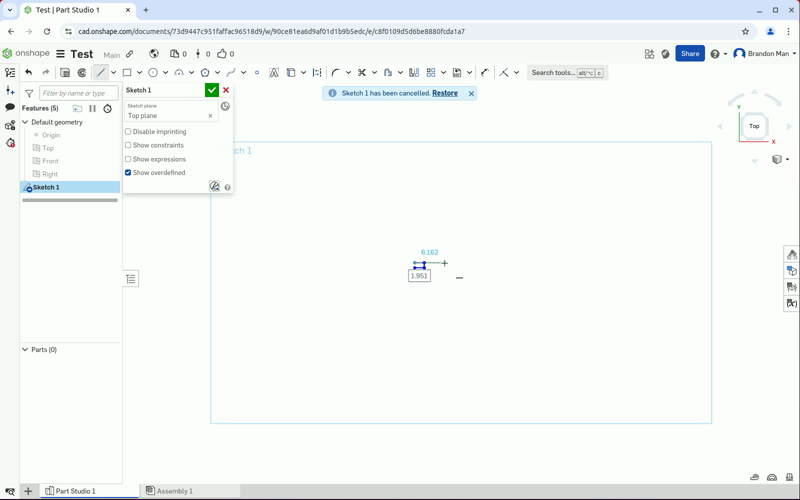
mouse_move(414, 267)
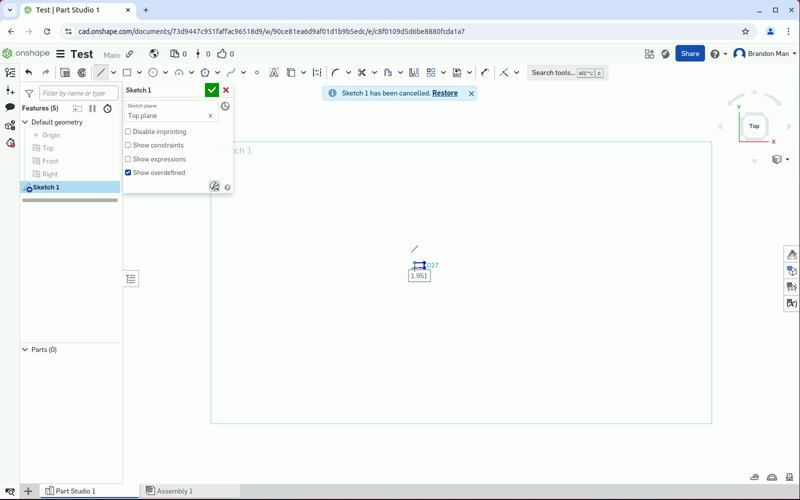
scroll(6)
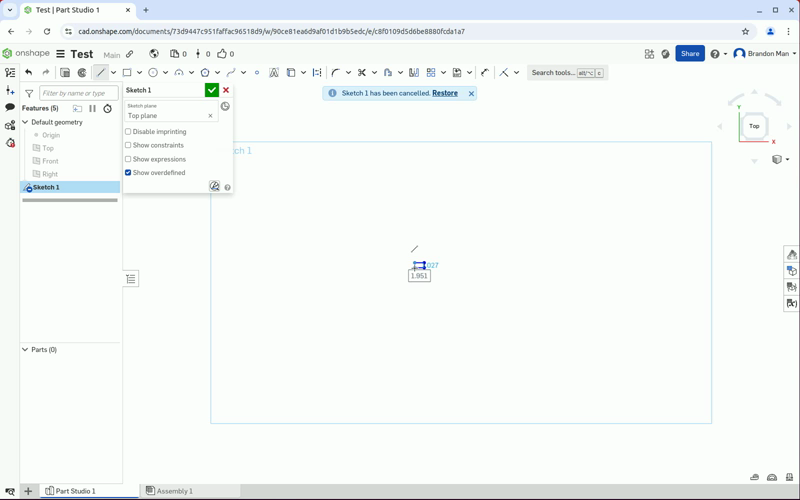
scroll(6)
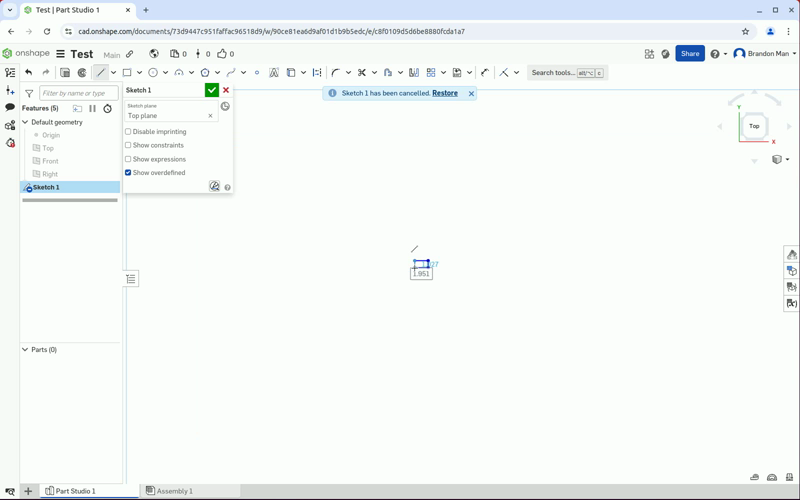
scroll(6)
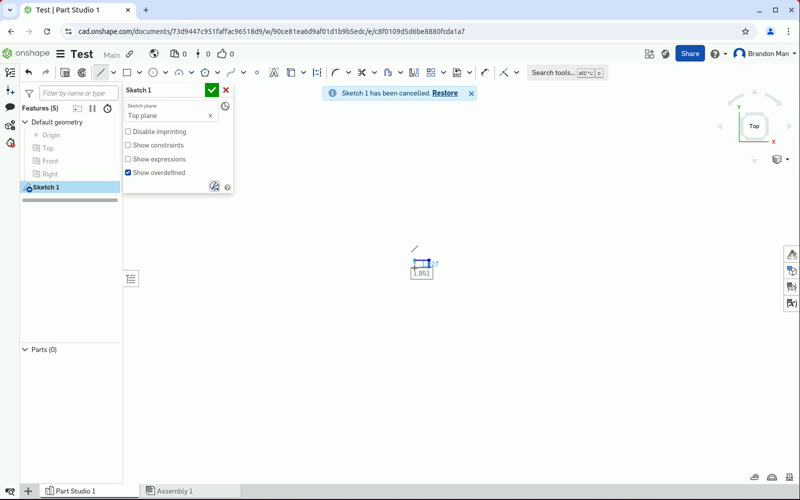
scroll(6)
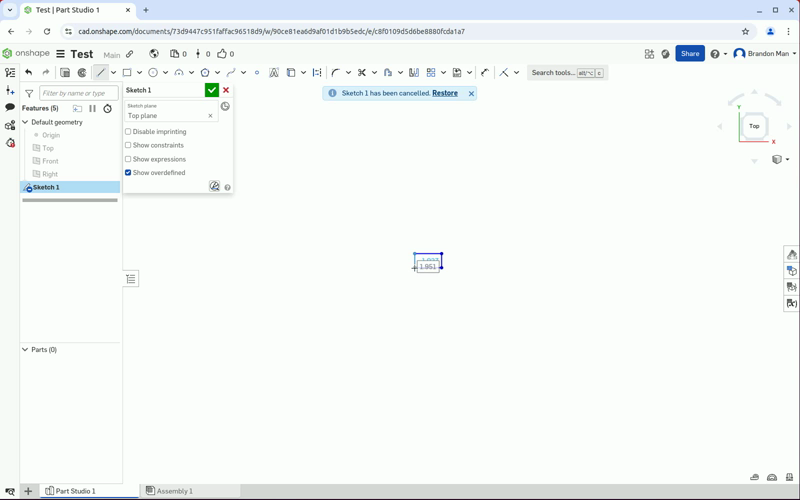
scroll(6)
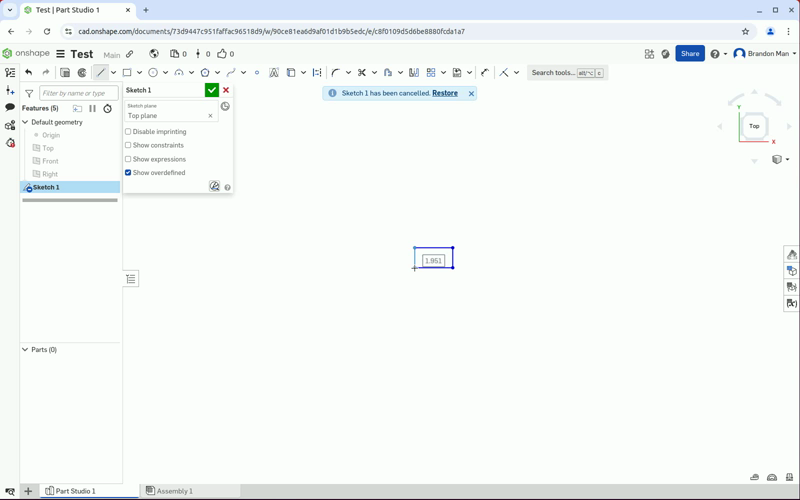
scroll(6)
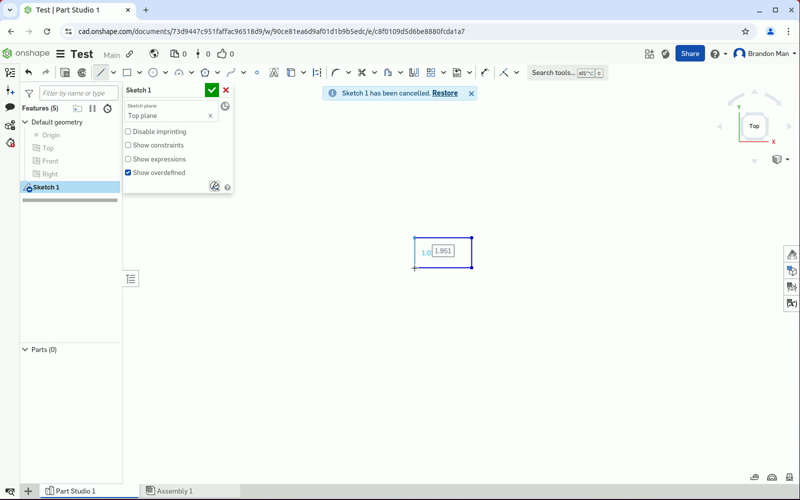
scroll(6)
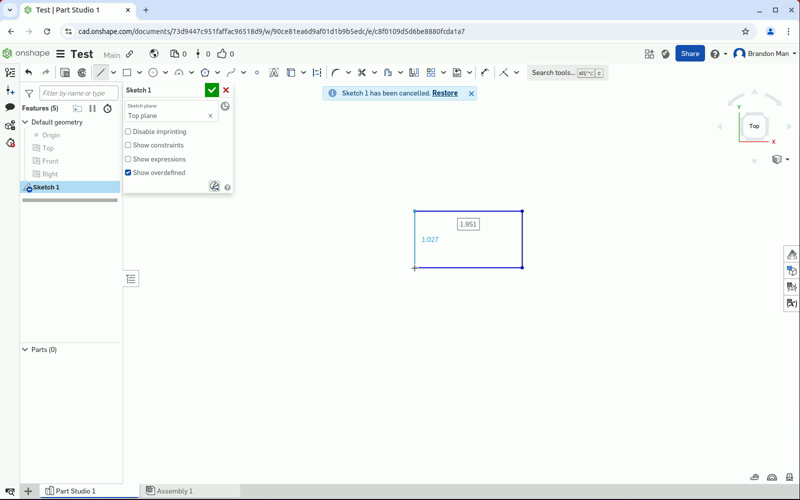
key_up(shift)
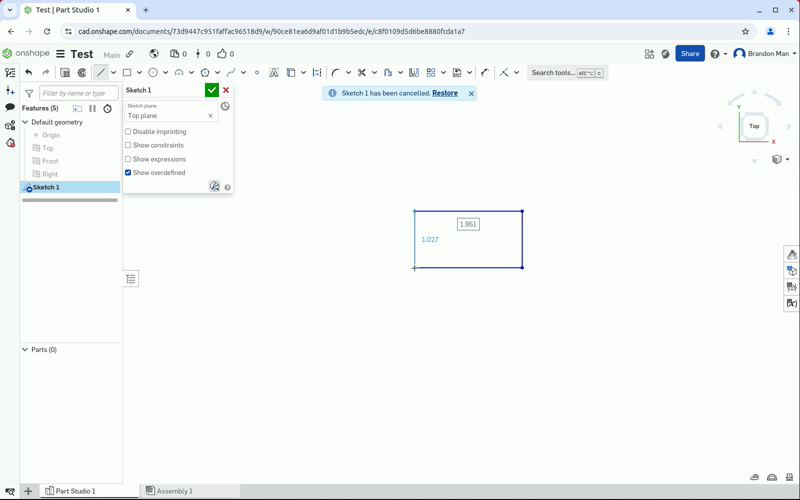
click(414, 267)
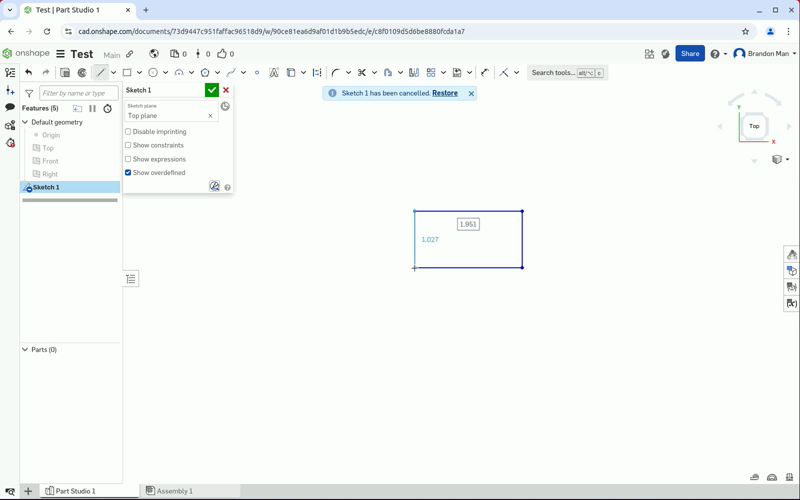
scroll(-6)
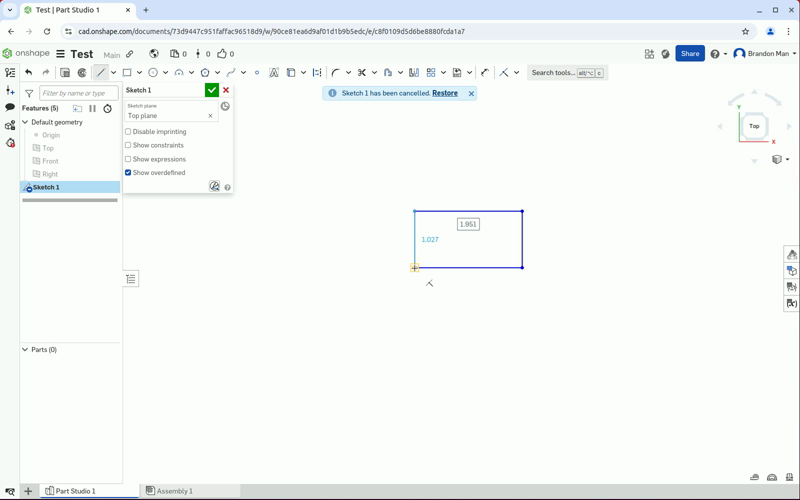
scroll(-6)
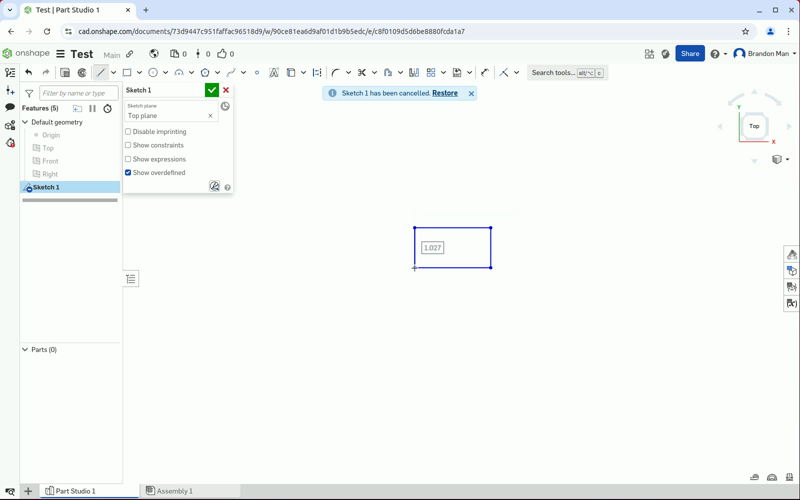
scroll(-6)
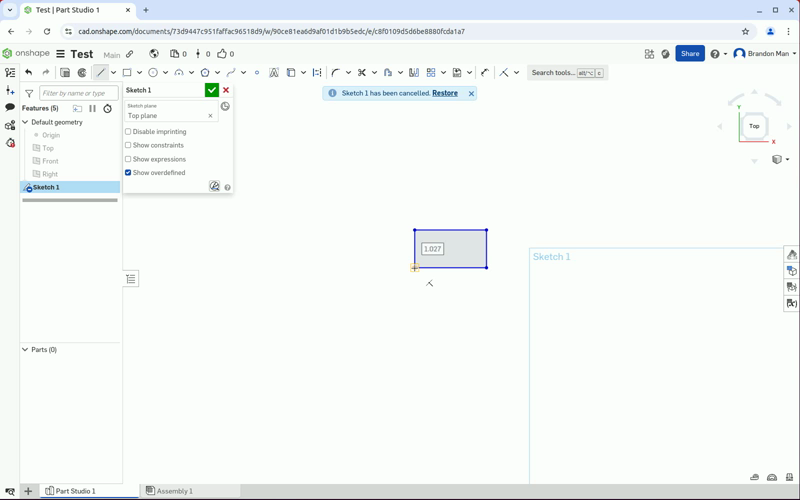
scroll(-6)
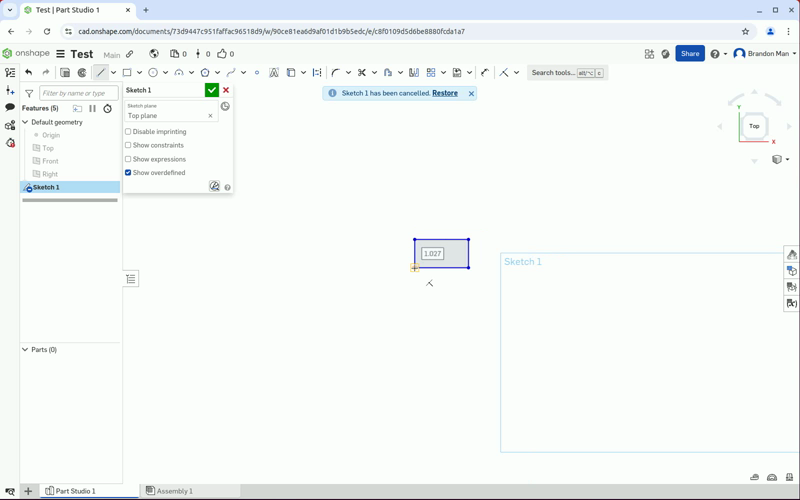
scroll(-6)
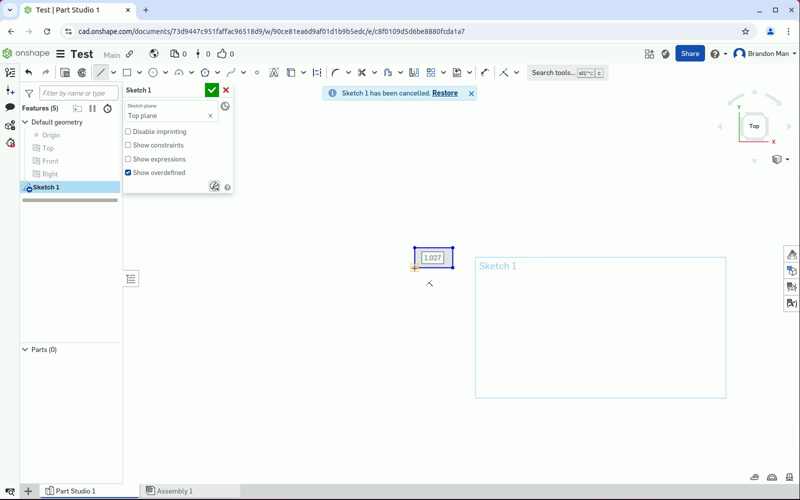
scroll(-6)
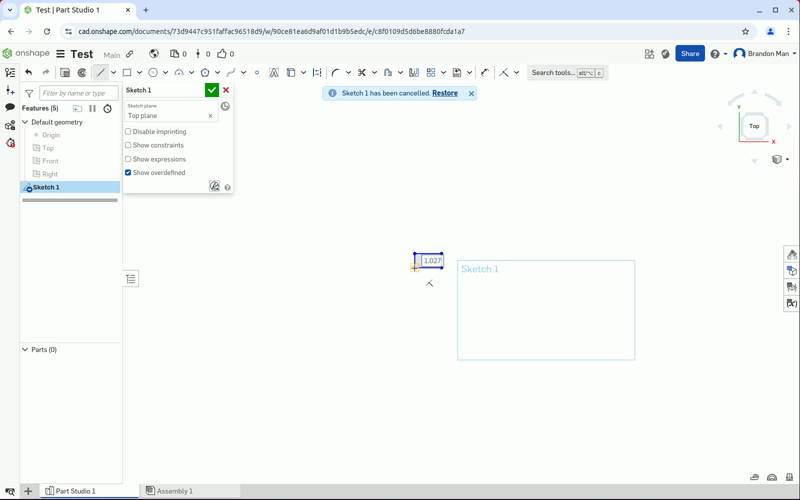
scroll(-6)
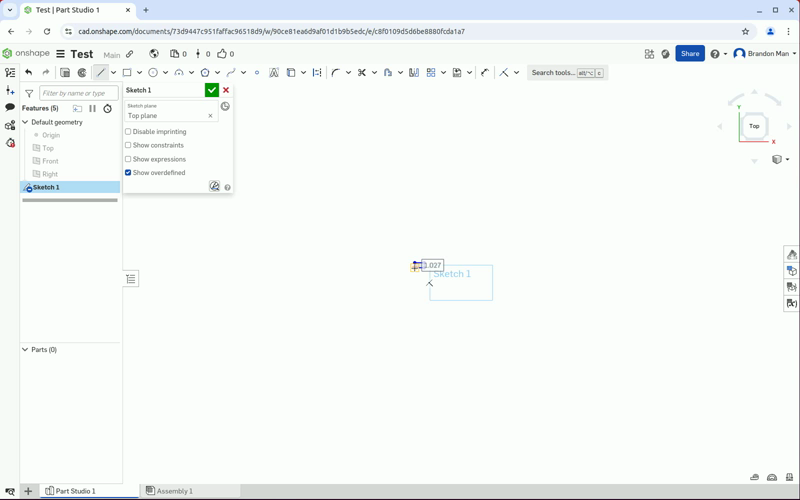
key(esc)
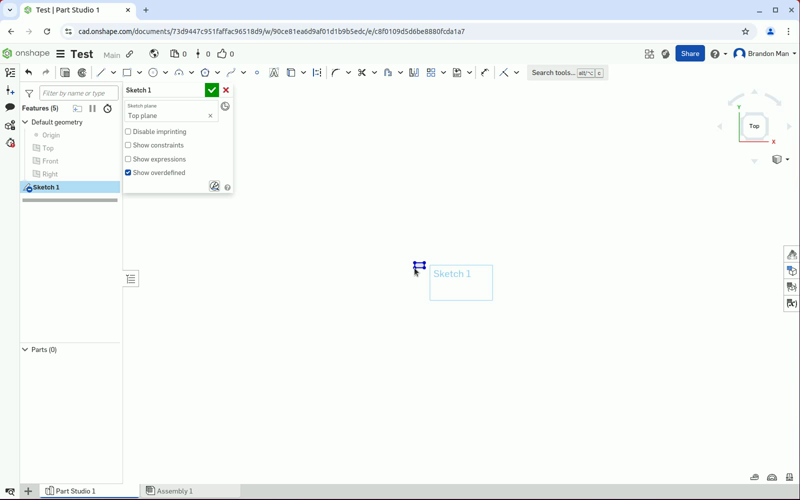
mouse_move(422, 266)
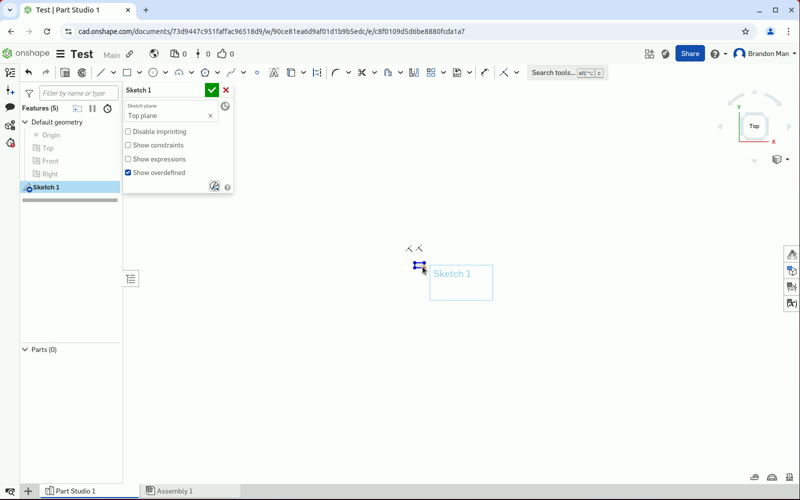
scroll(6)
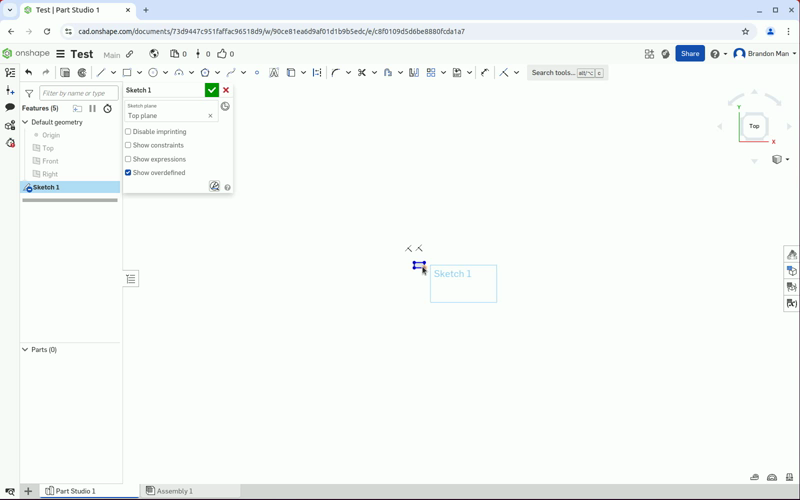
scroll(6)
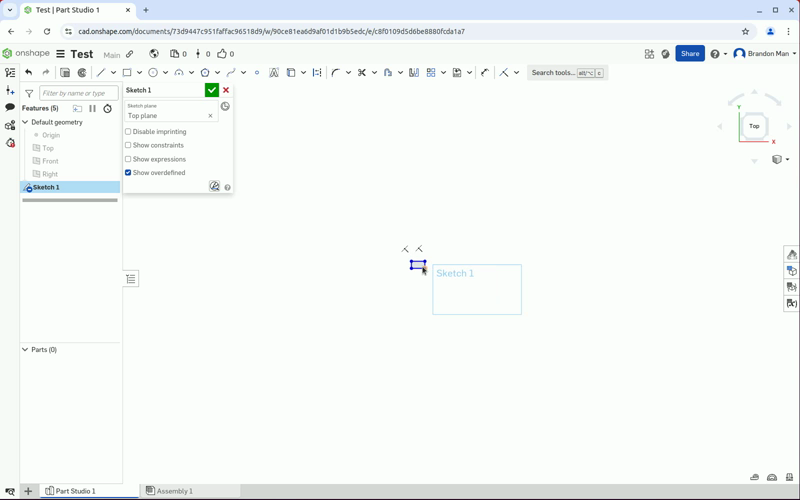
scroll(6)
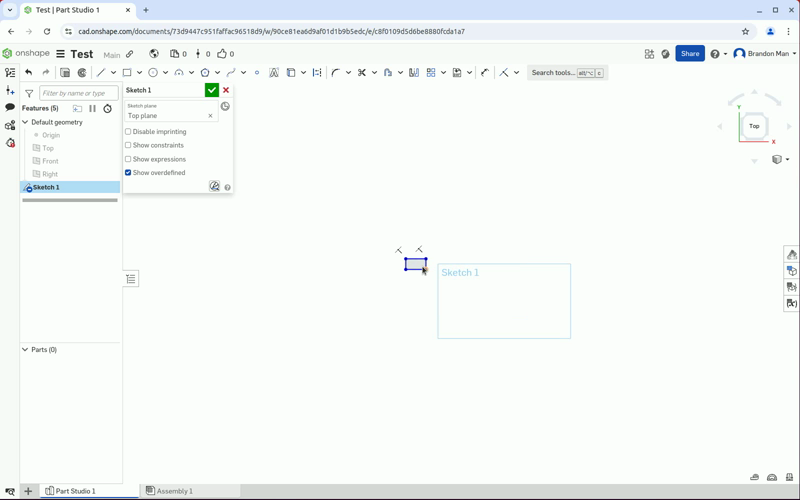
scroll(6)
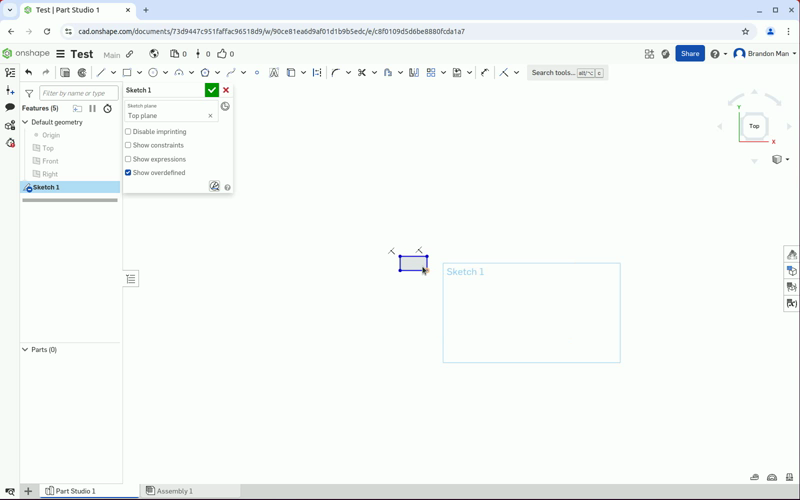
scroll(6)
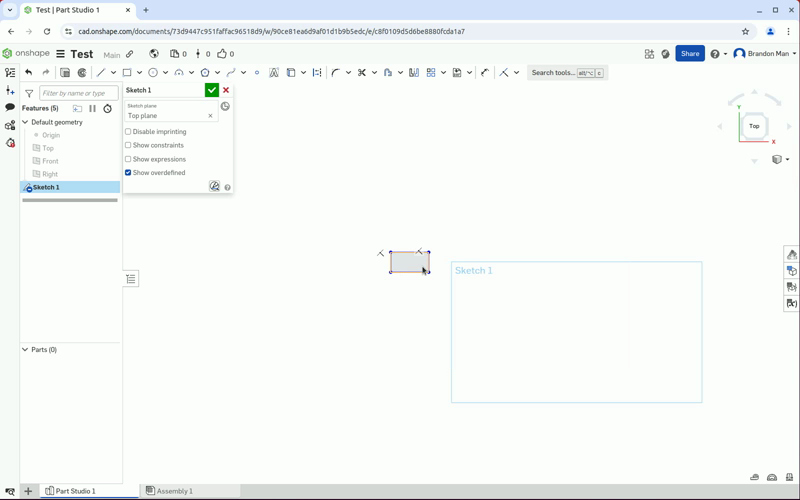
scroll(6)
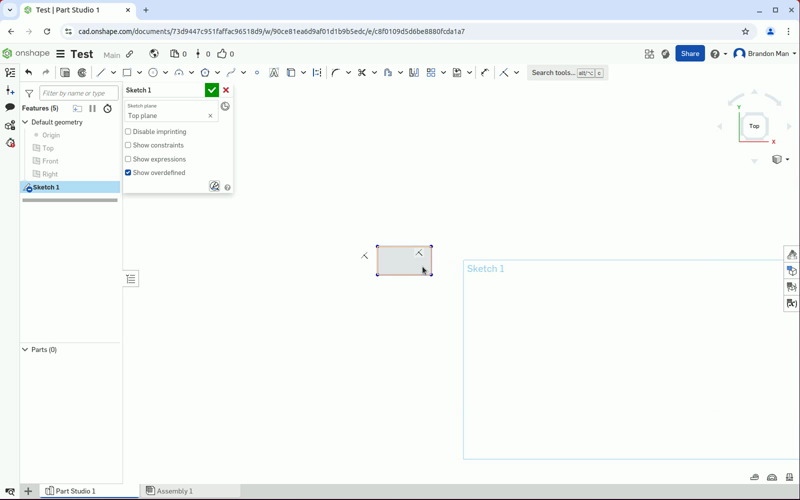
scroll(6)
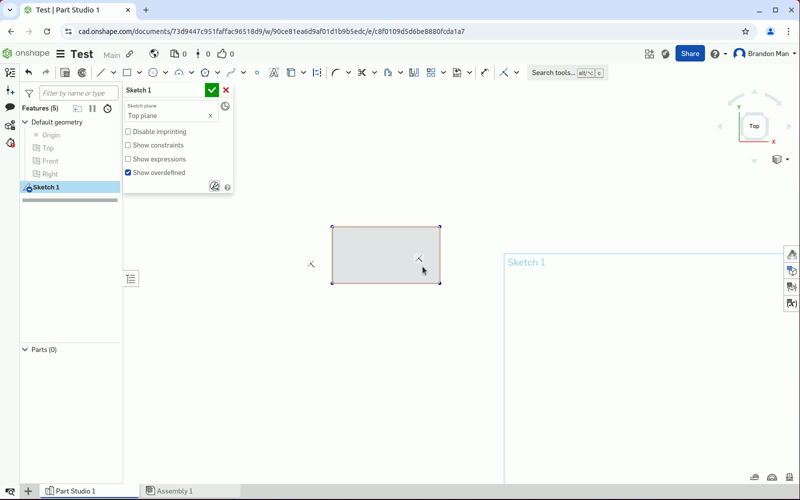
click(422, 266)
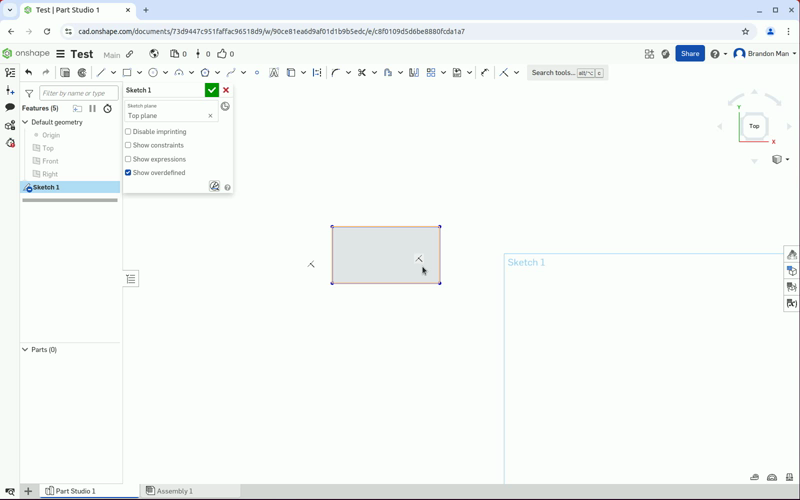
scroll(-6)
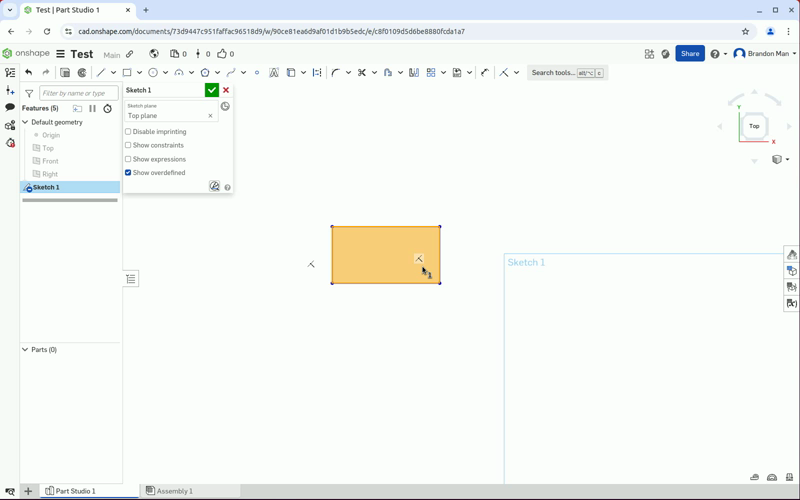
scroll(-6)
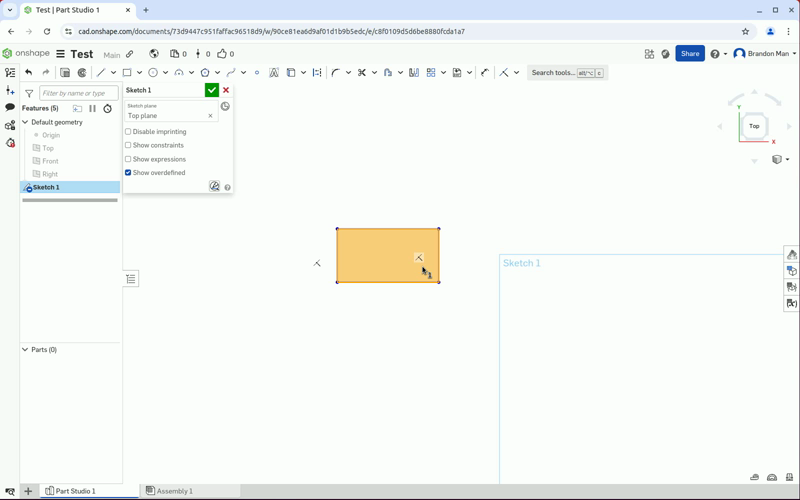
scroll(-6)
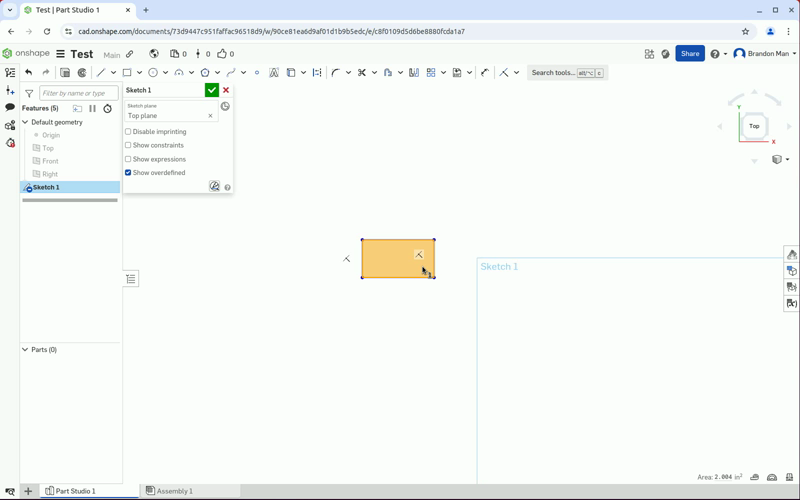
scroll(-6)
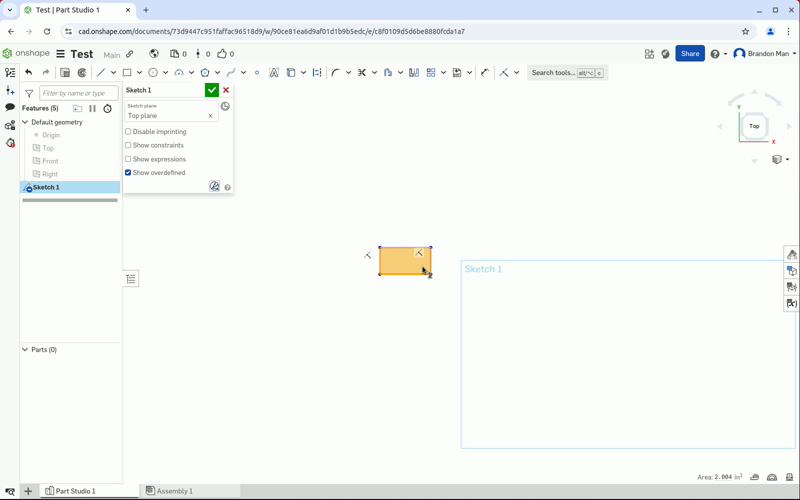
scroll(-6)
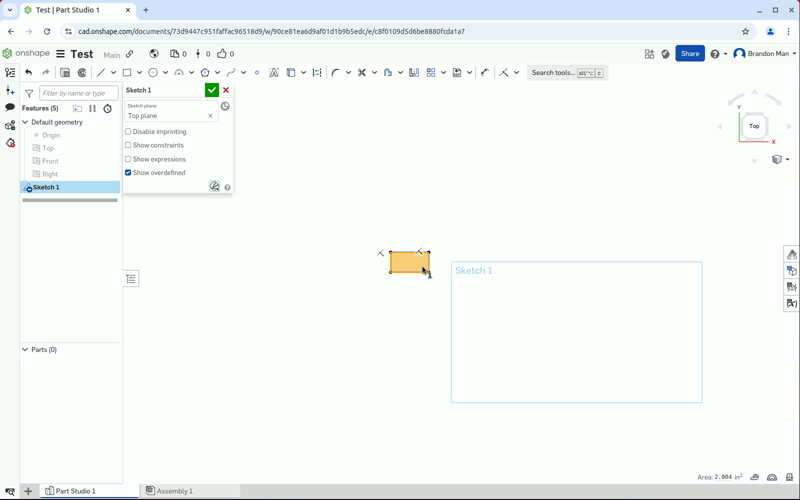
scroll(-6)
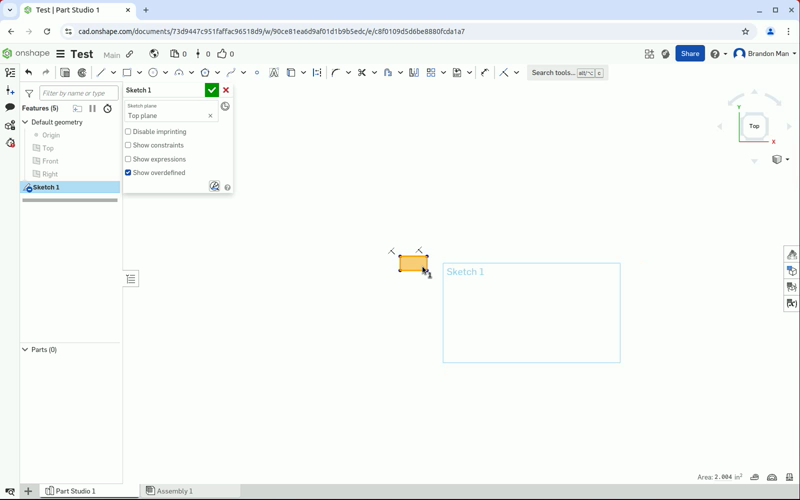
scroll(-6)
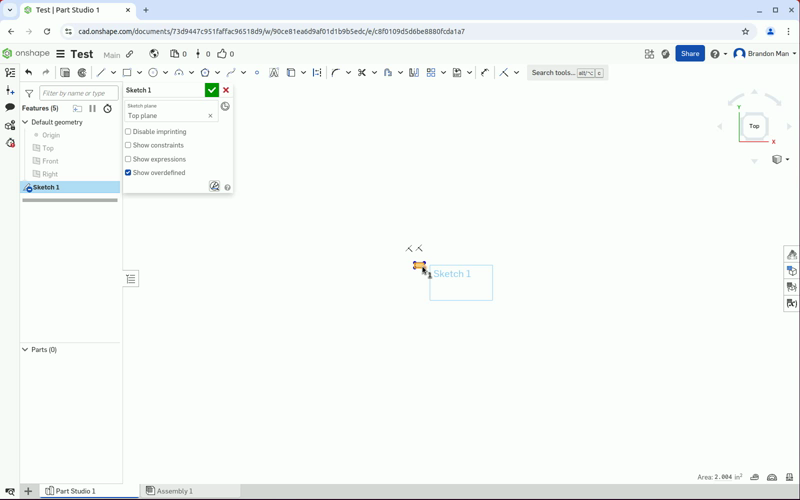
mouse_move(73, 352)
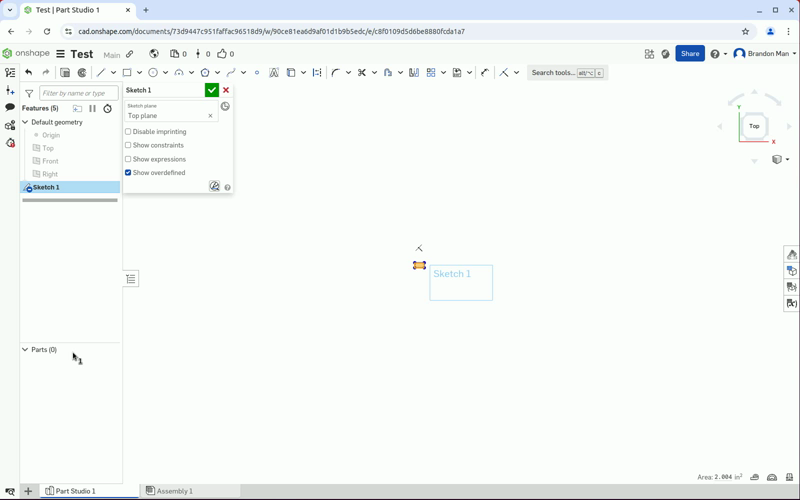
key(shift+y)
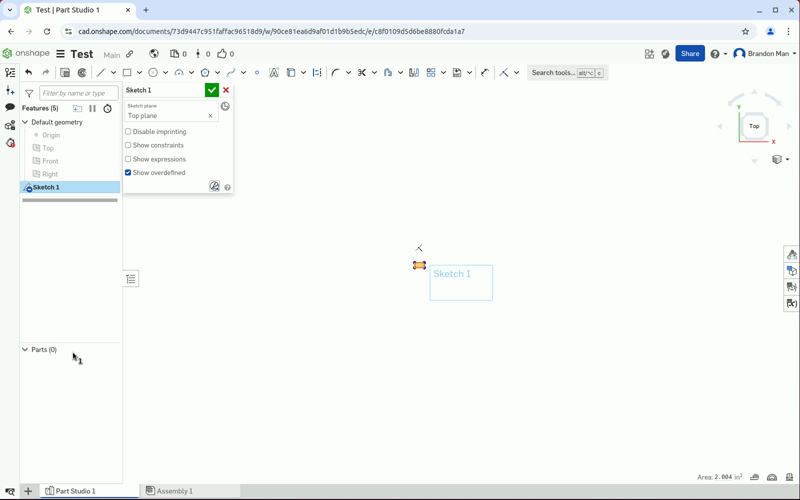
key(shift+e)
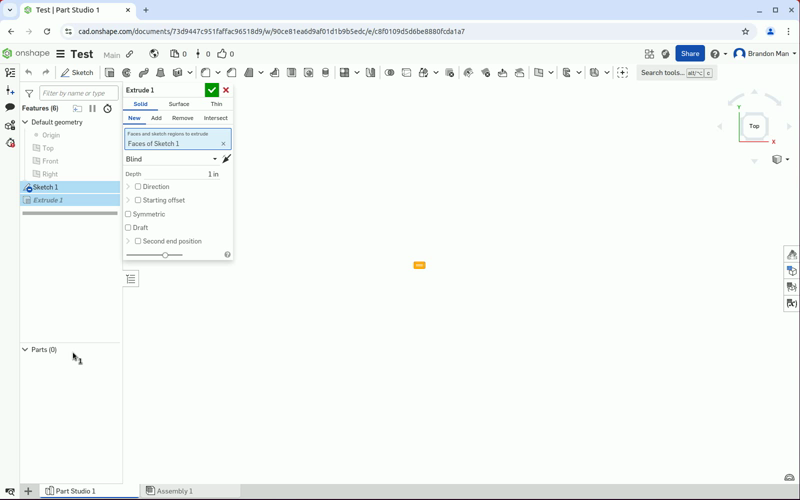
mouse_move(143, 106)
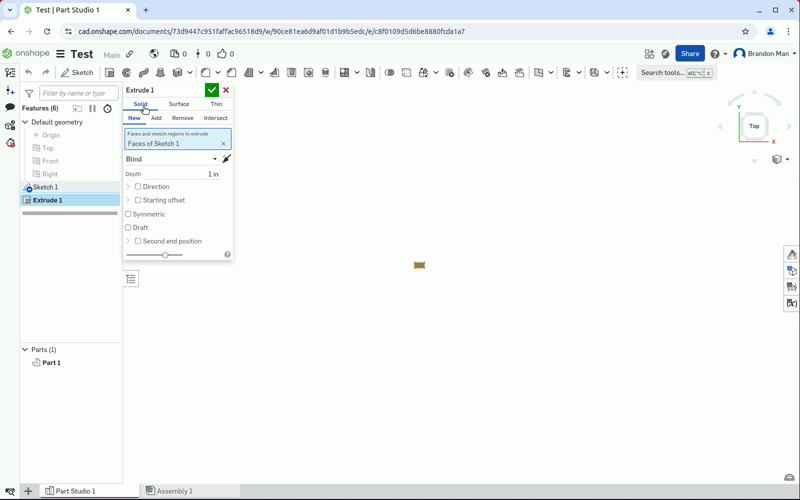
click(143, 106)
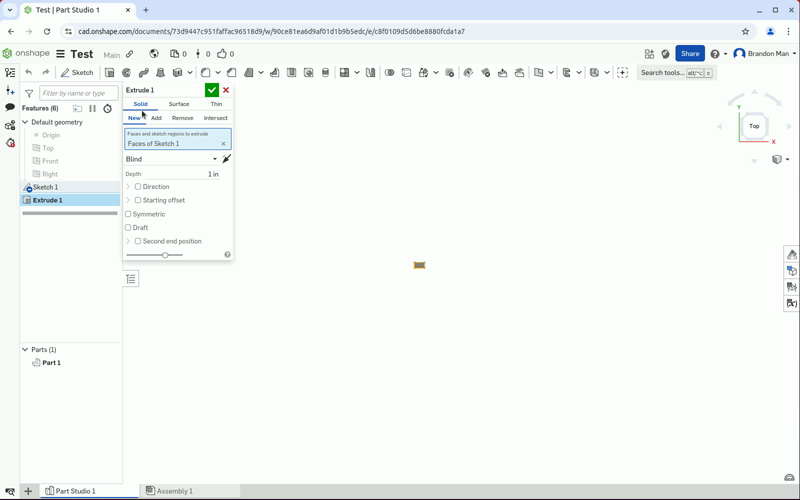
mouse_move(137, 120)
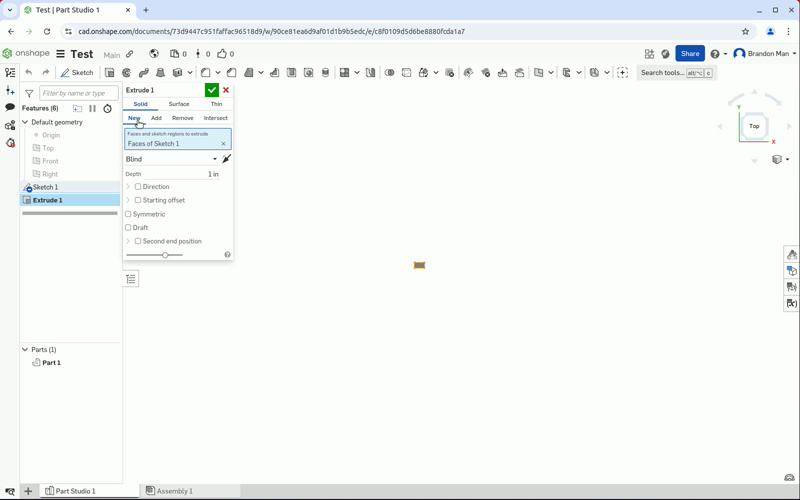
click(137, 120)
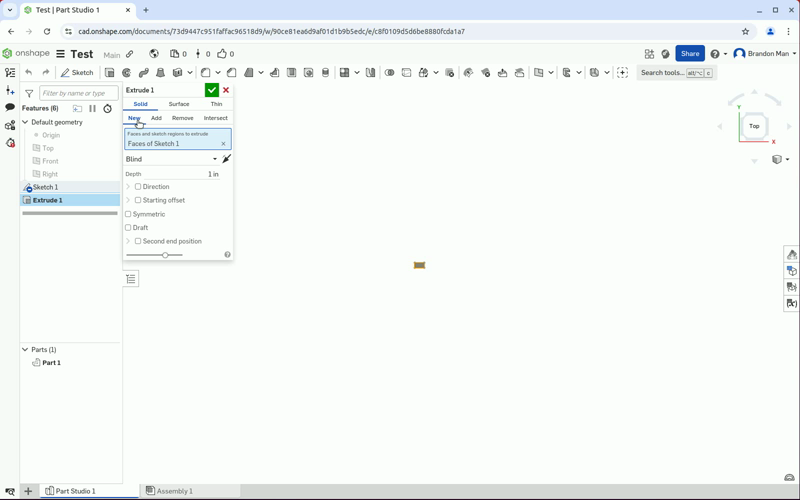
key(tab, 4)
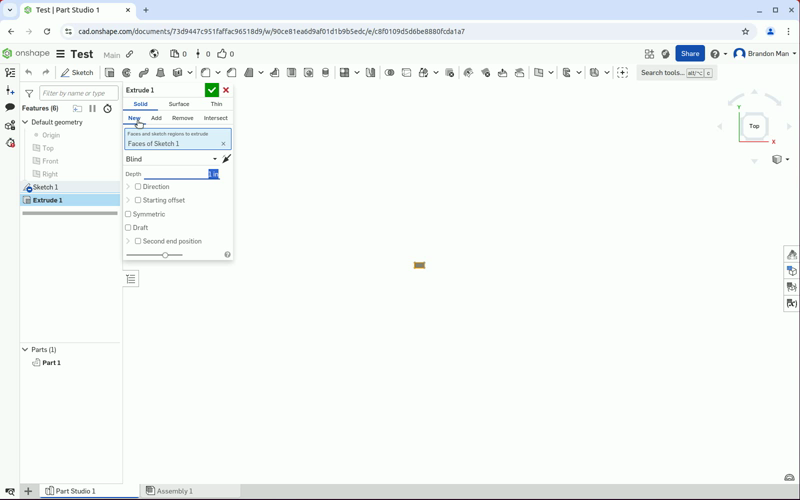
text(-16.128)
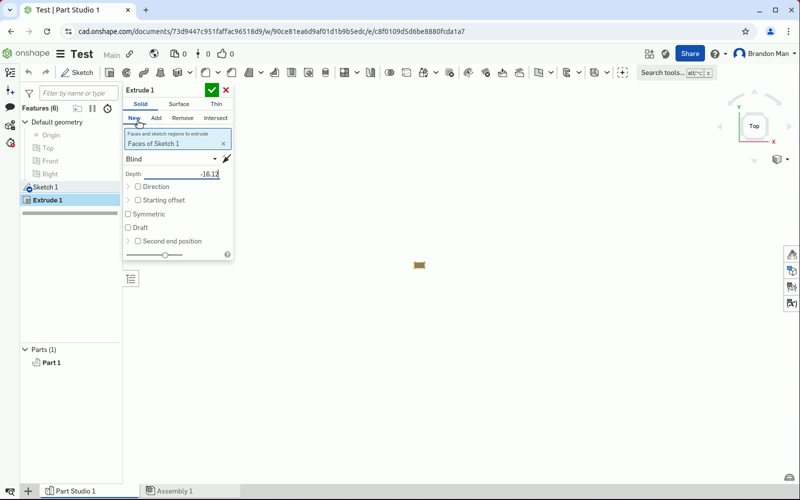
key(enter)
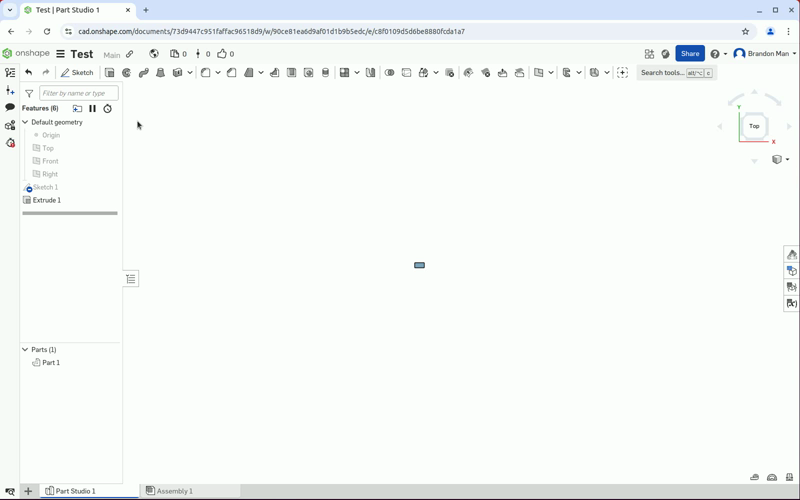
key(shift+h)
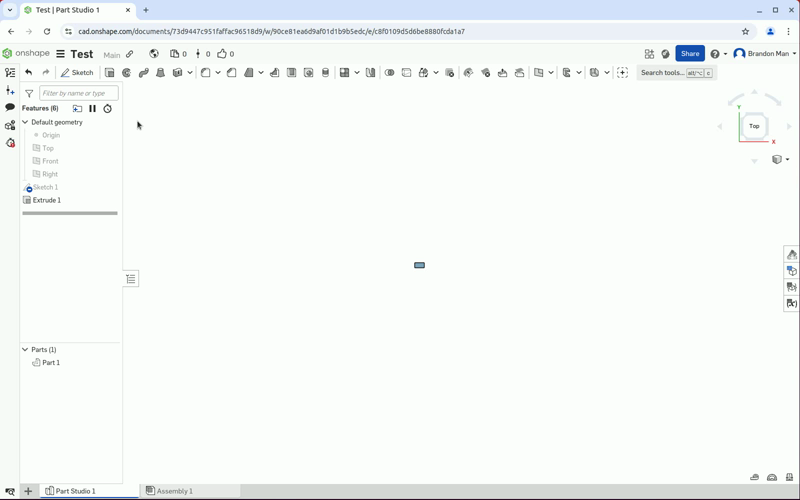
key(shift+h)
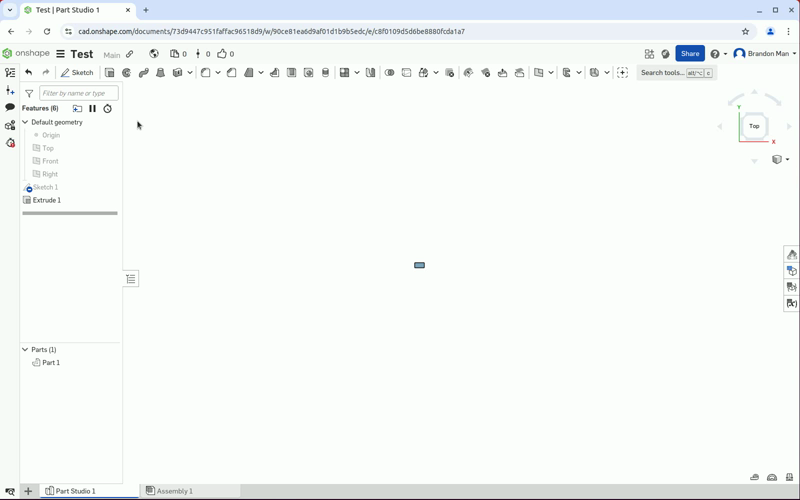
mouse_move(73, 189)
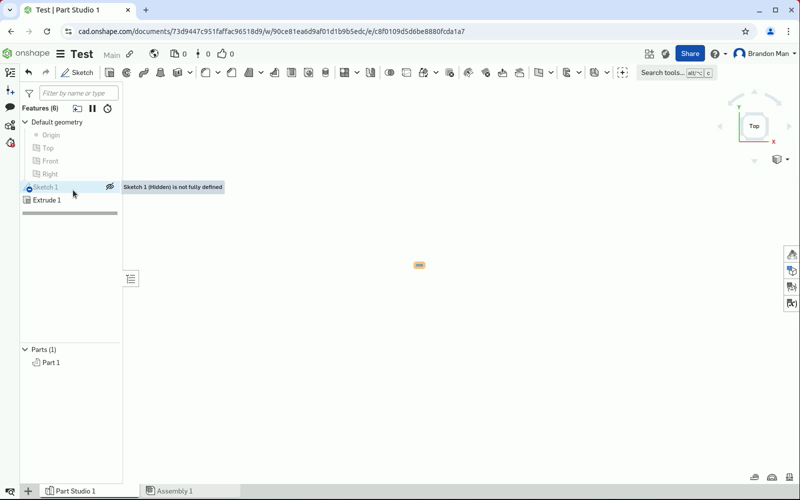
click(73, 189)
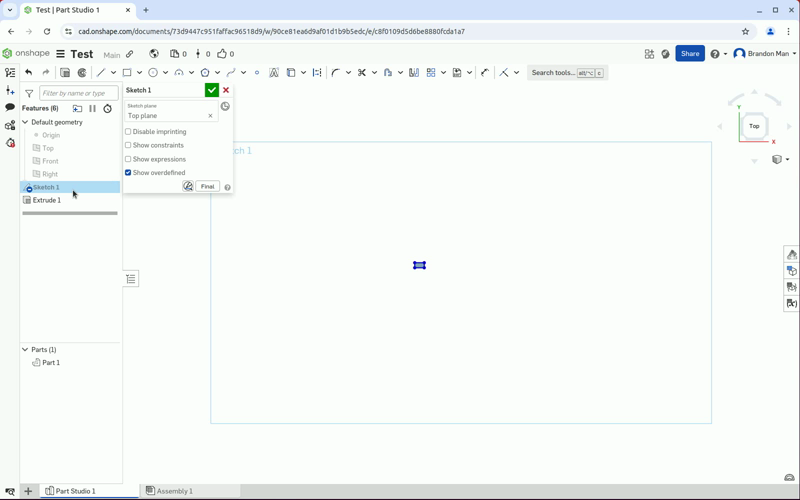
mouse_move(229, 92)
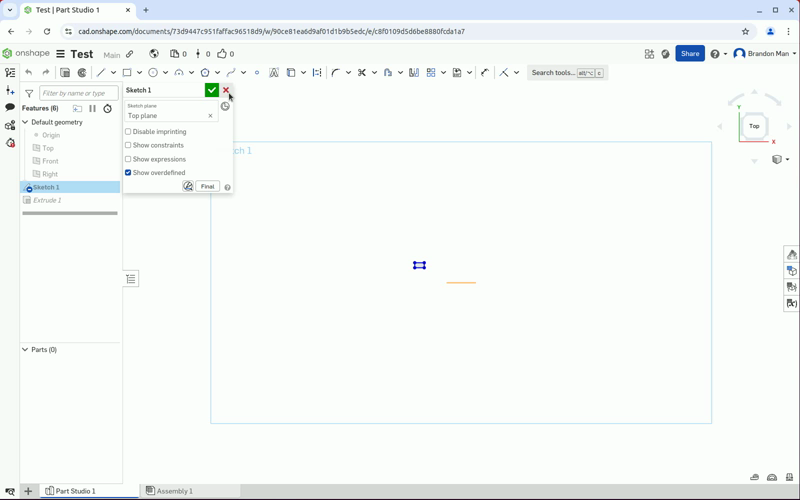
click(229, 92)
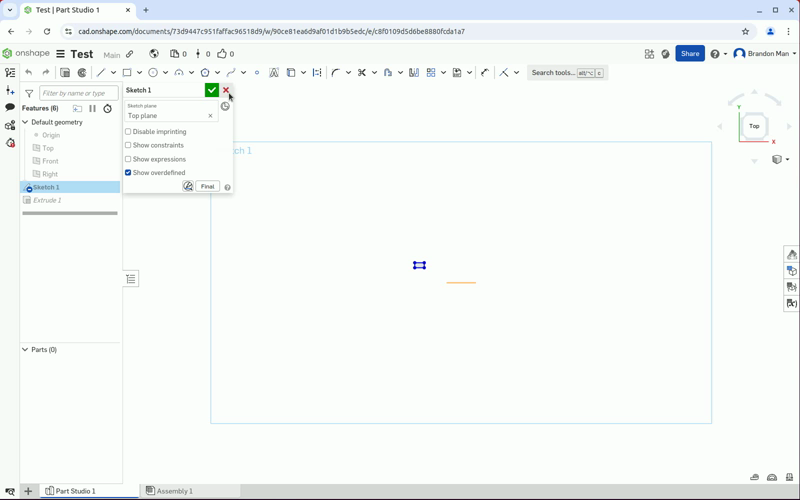
key(shift+s)
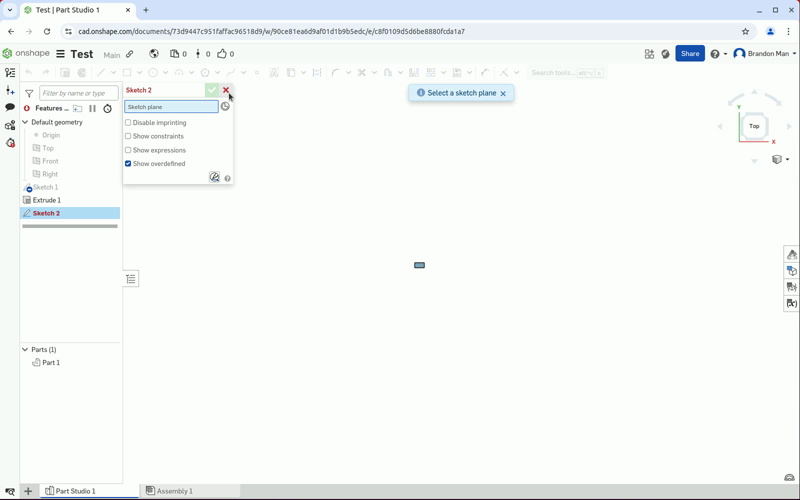
mouse_move(73, 150)
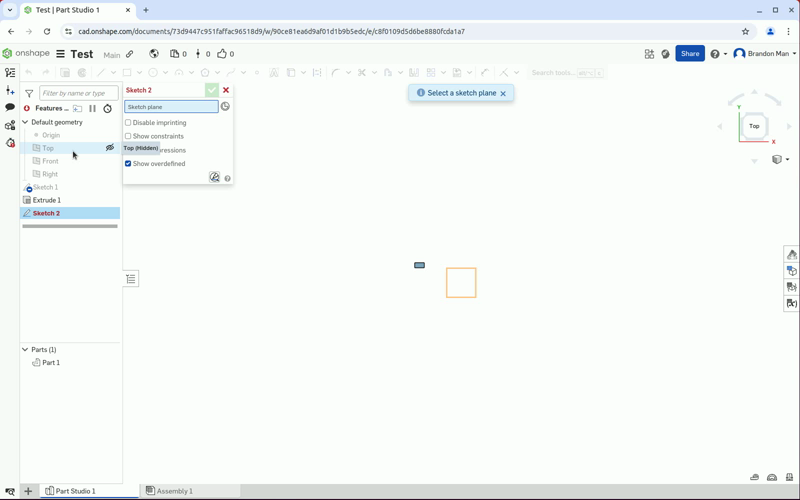
click(73, 150)
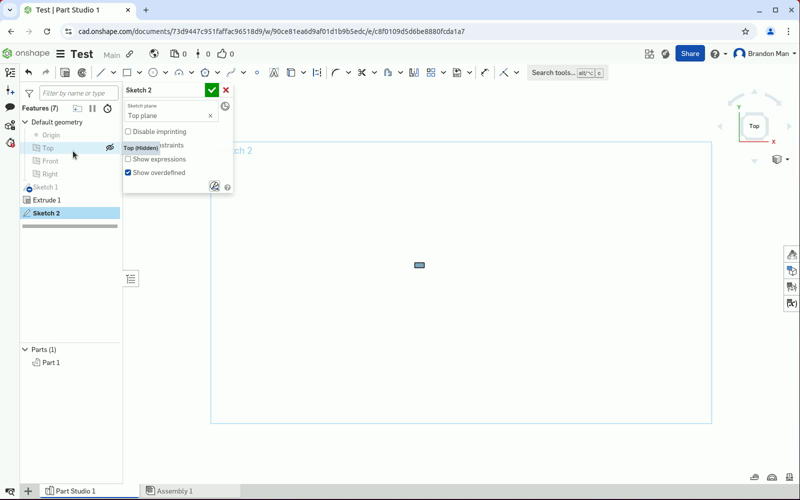
mouse_move(73, 352)
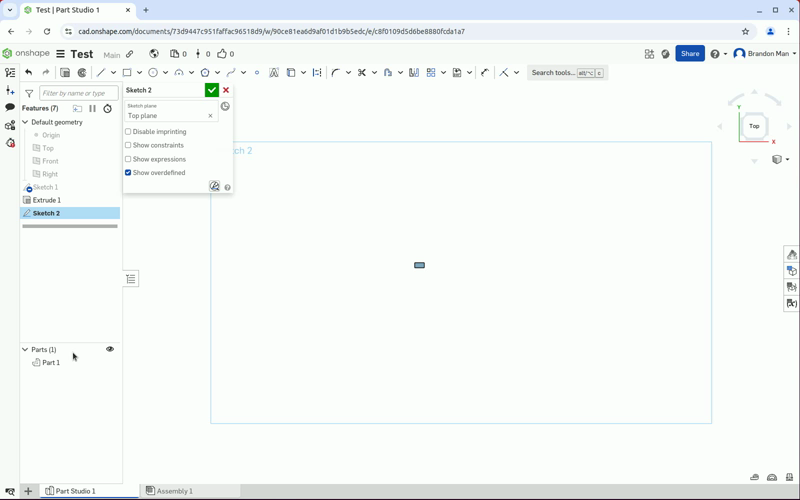
key(y)
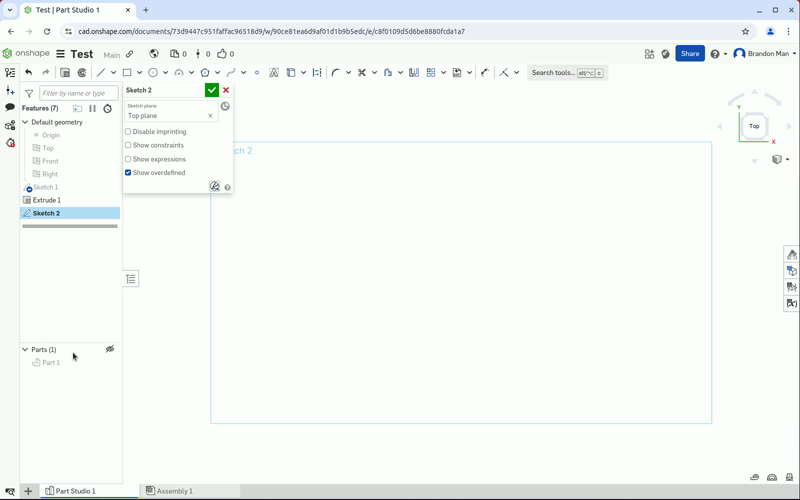
key(l)
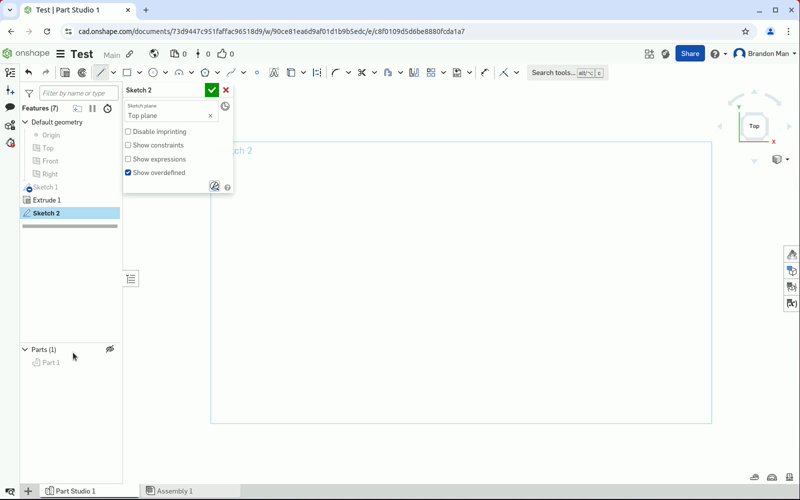
key_down(shift)
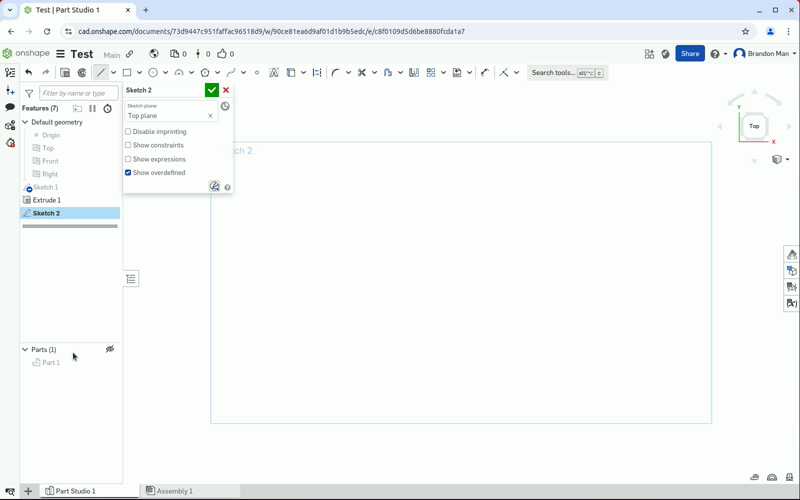
mouse_move(414, 303)
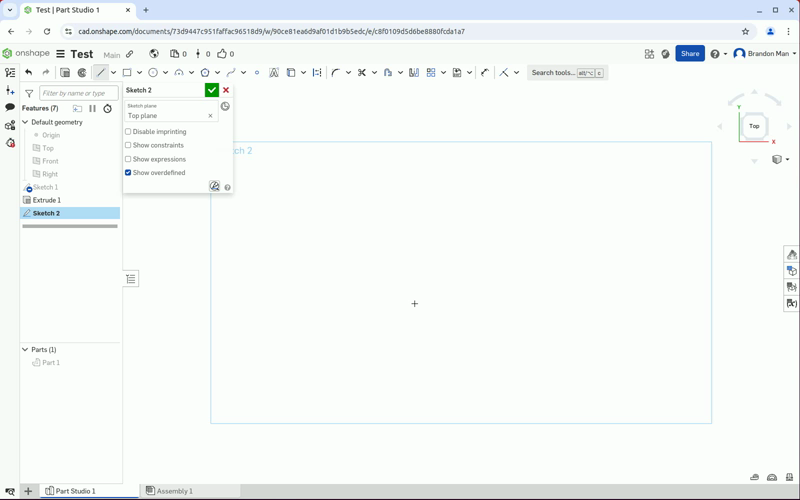
click(414, 303)
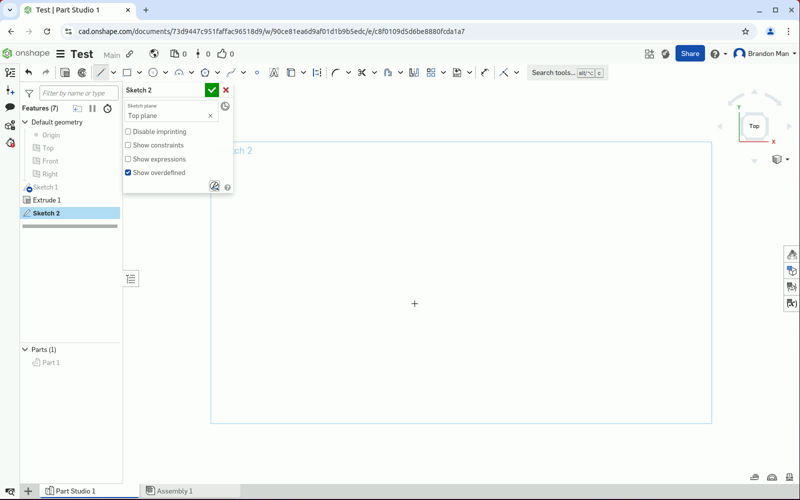
key_up(shift)
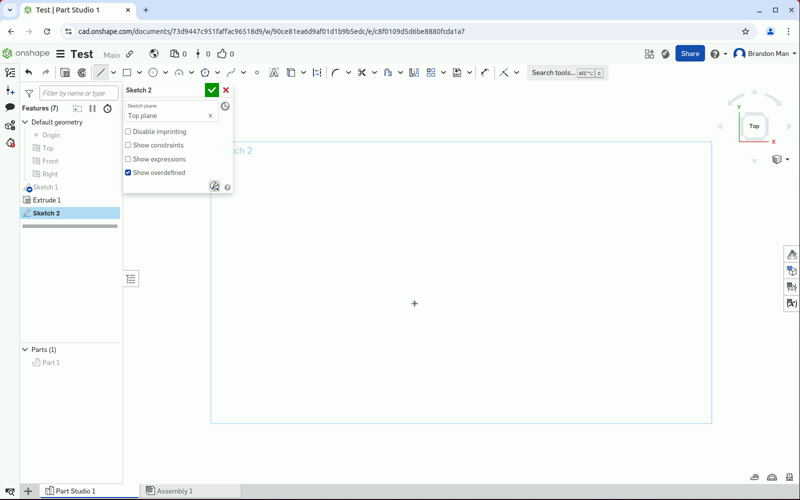
key_down(shift)
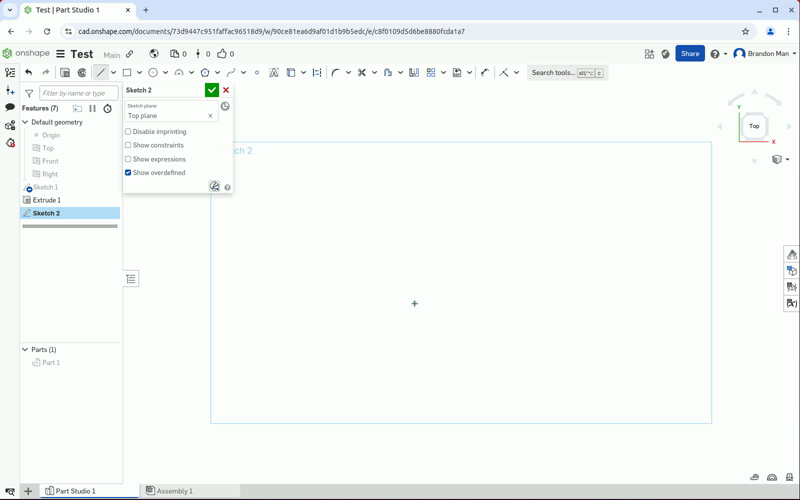
mouse_move(444, 303)
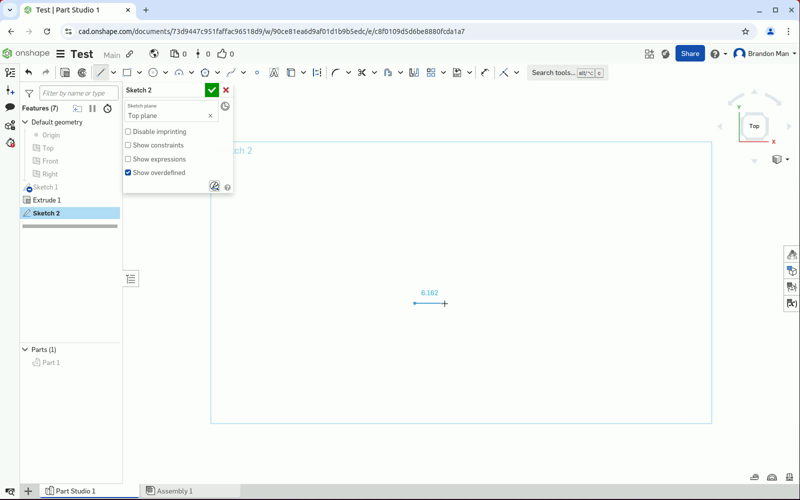
mouse_move(424, 303)
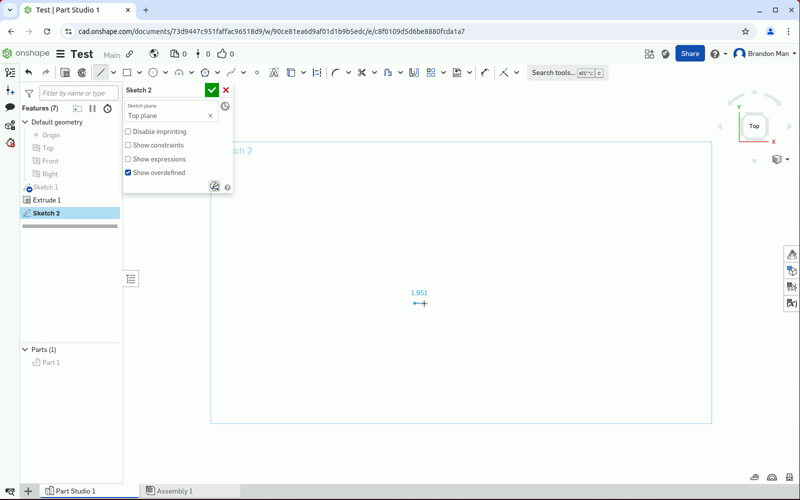
click(424, 303)
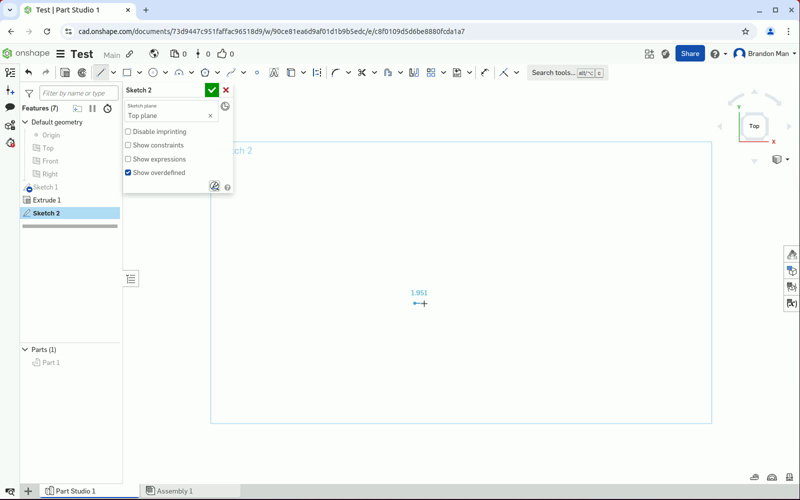
key_up(shift)
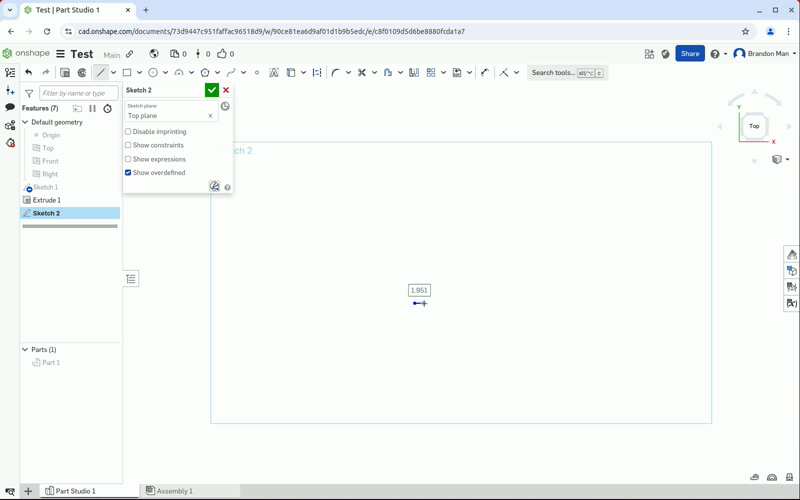
key_down(shift)
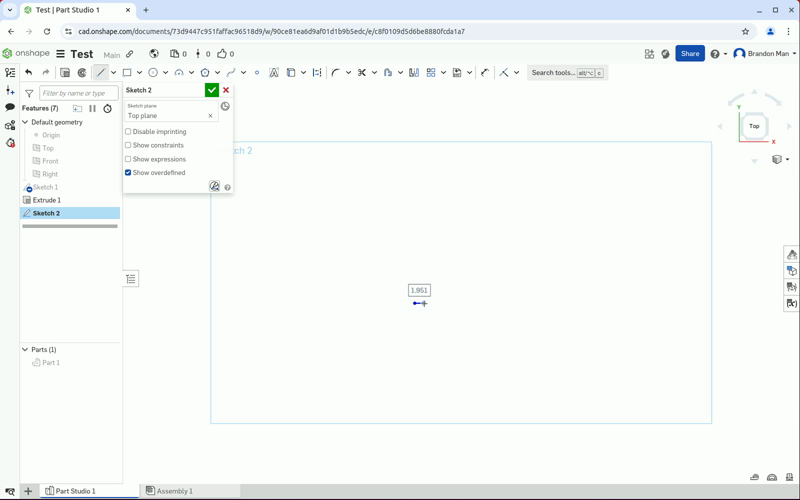
mouse_move(454, 303)
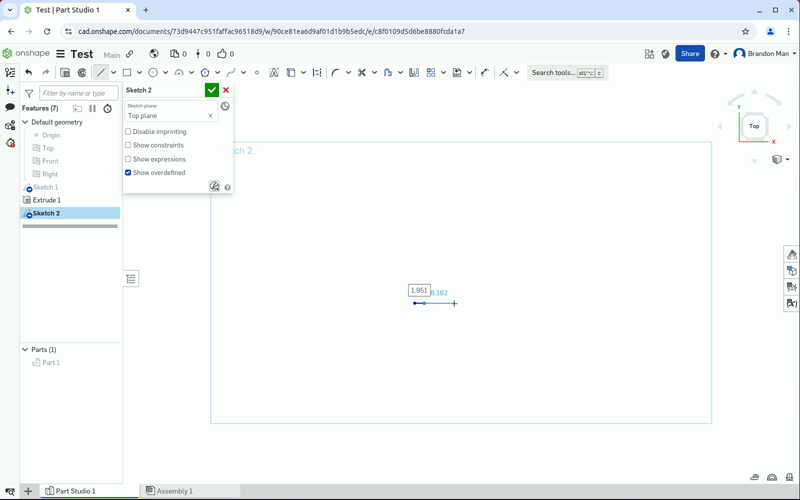
mouse_move(424, 298)
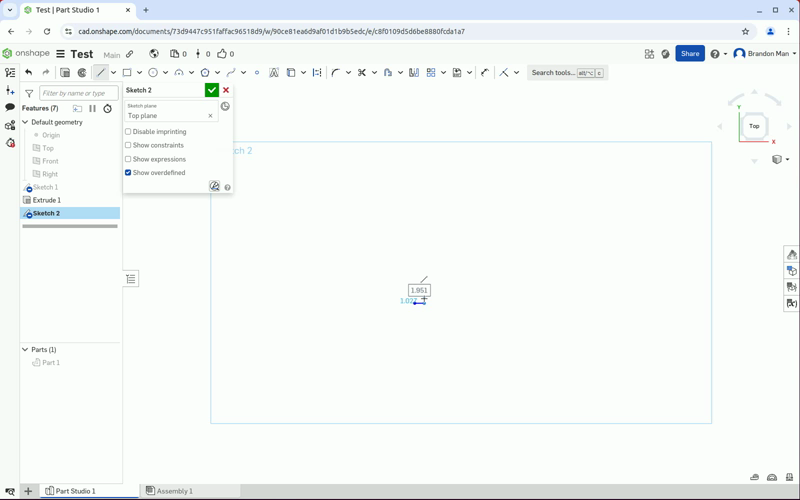
scroll(6)
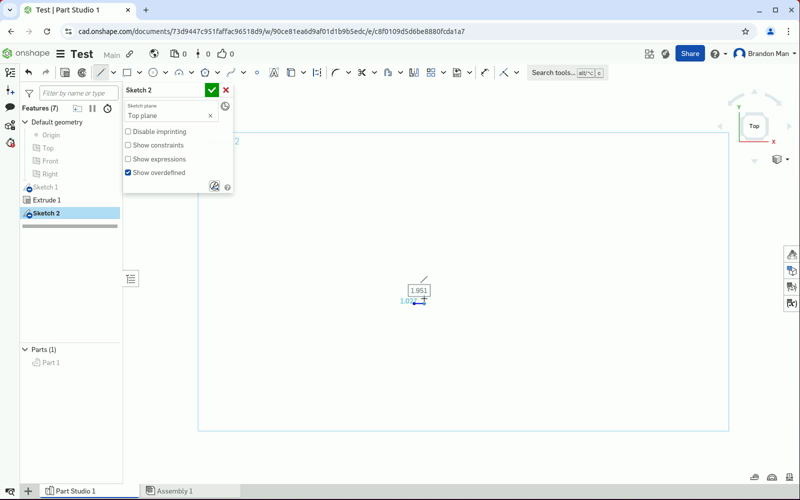
scroll(6)
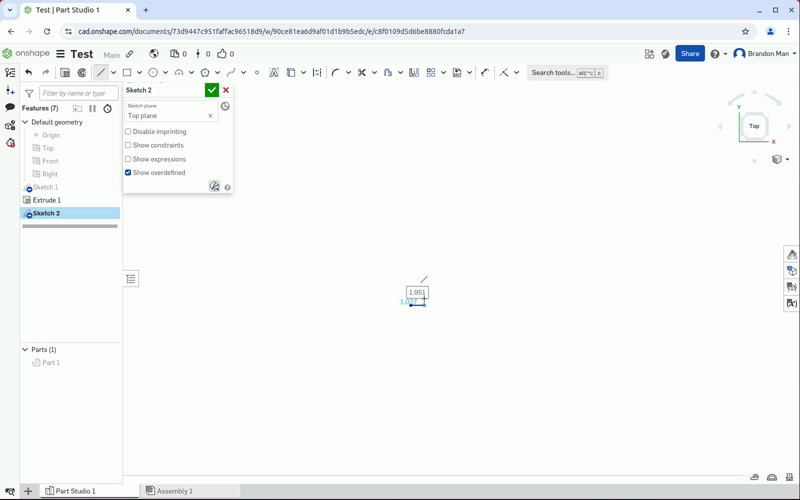
scroll(6)
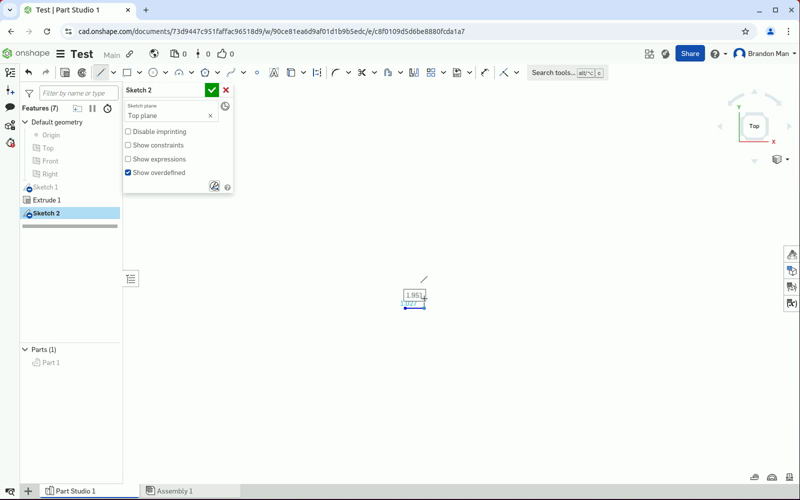
scroll(6)
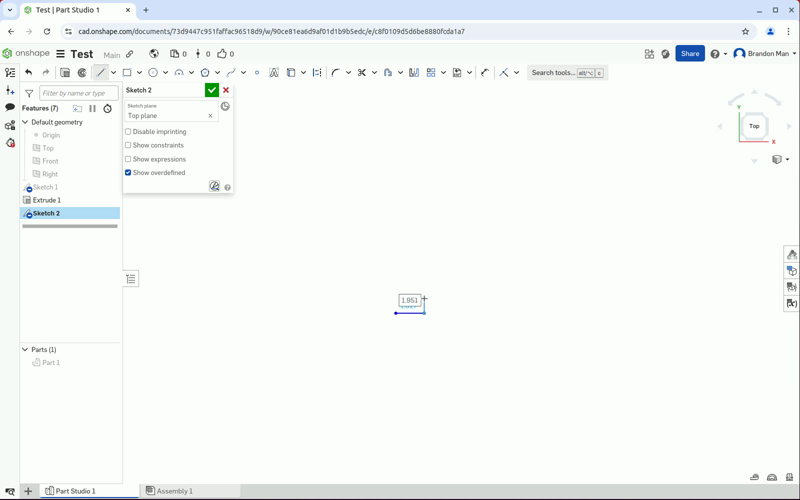
scroll(6)
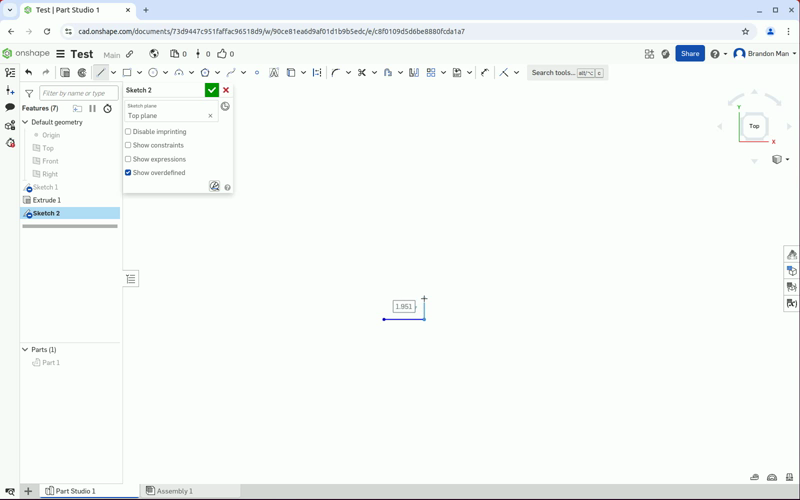
scroll(6)
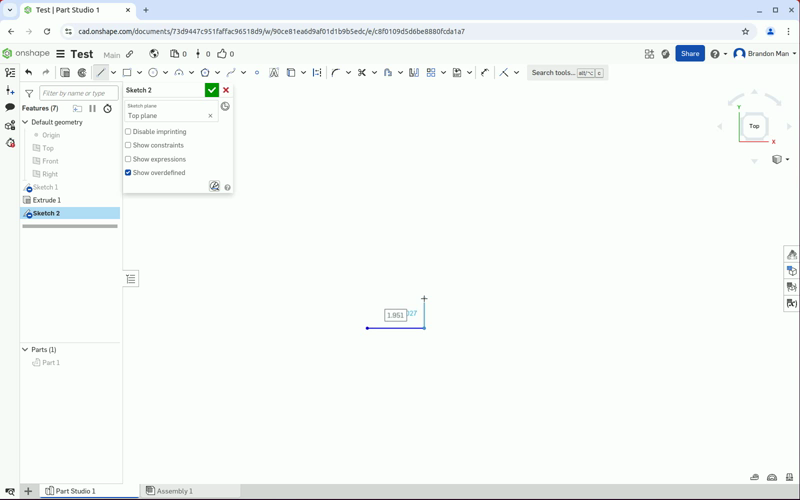
scroll(6)
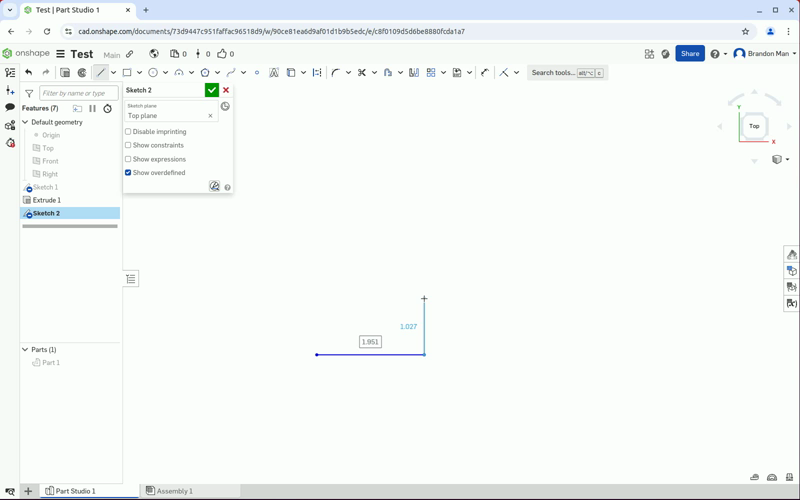
click(424, 298)
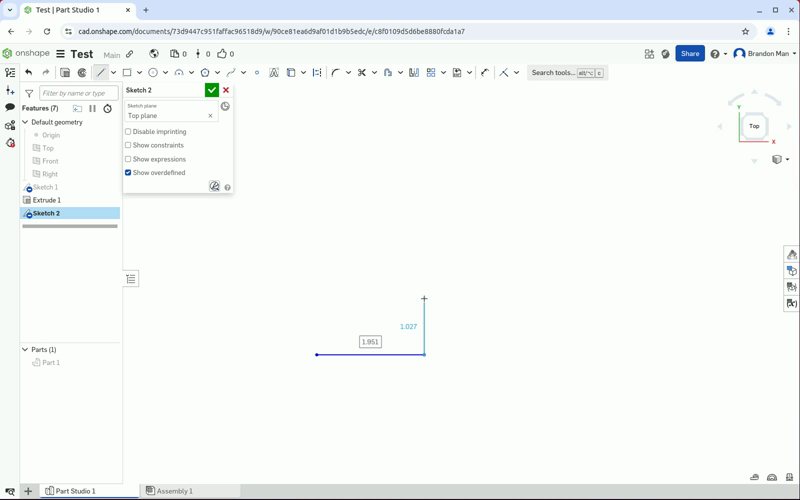
scroll(-6)
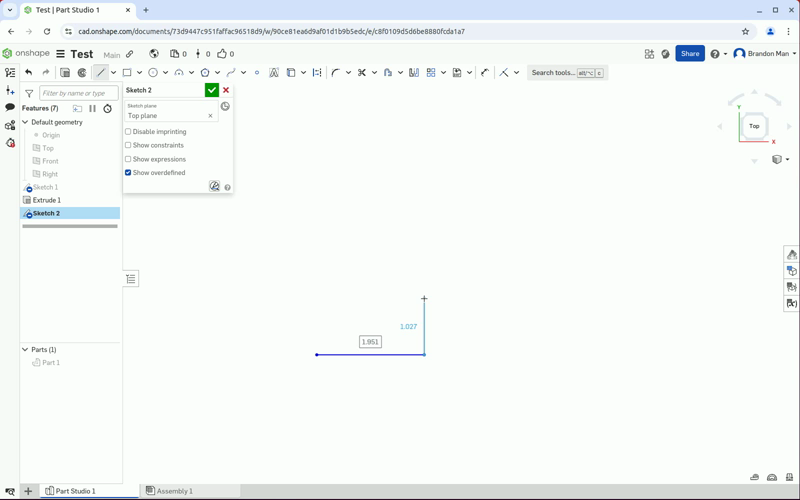
scroll(-6)
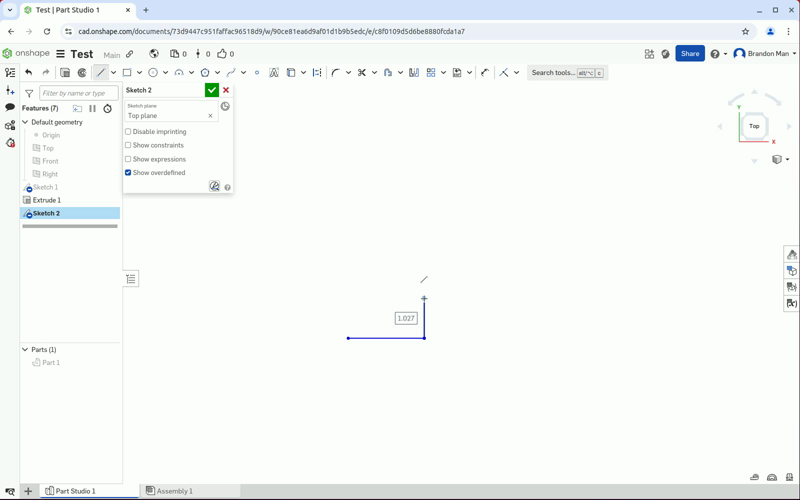
scroll(-6)
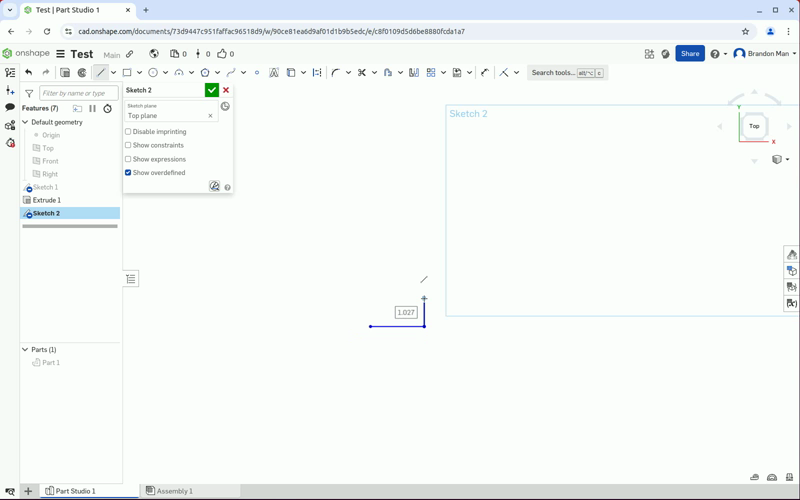
scroll(-6)
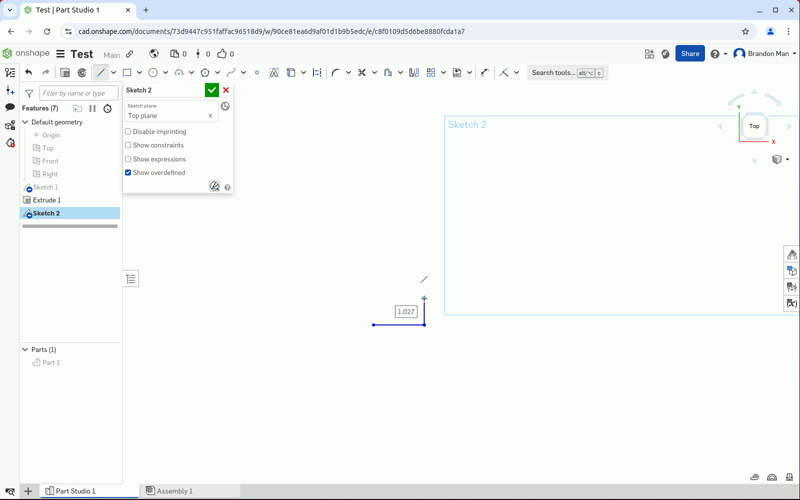
scroll(-6)
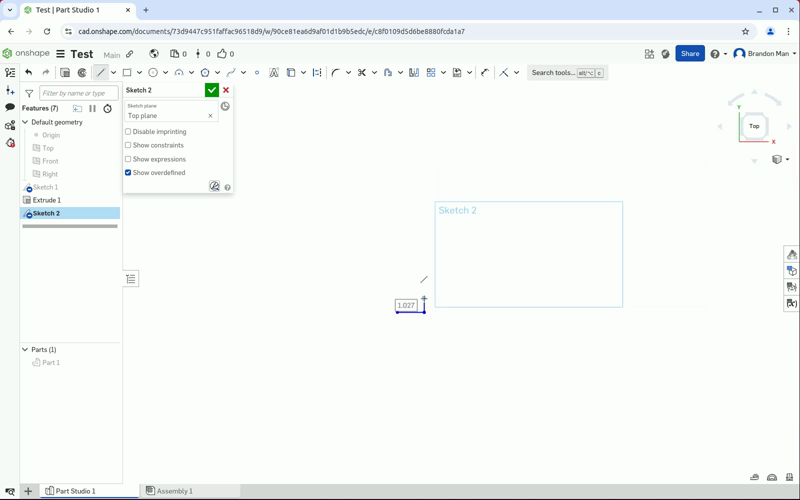
scroll(-6)
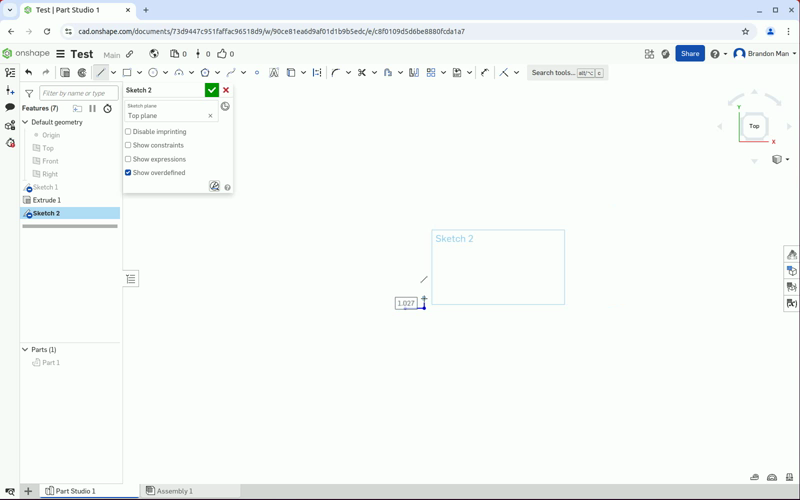
scroll(-6)
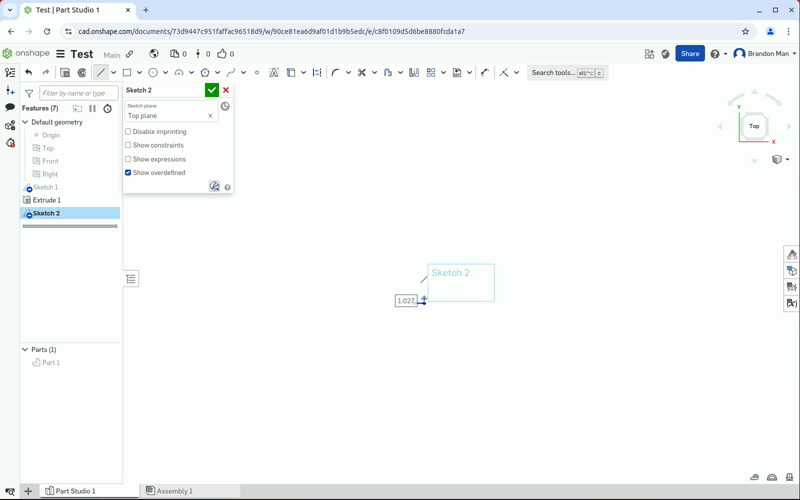
key_up(shift)
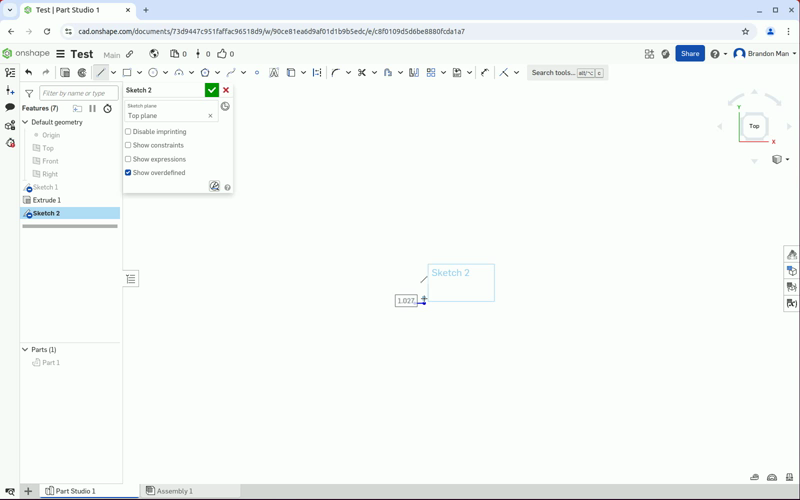
key_down(shift)
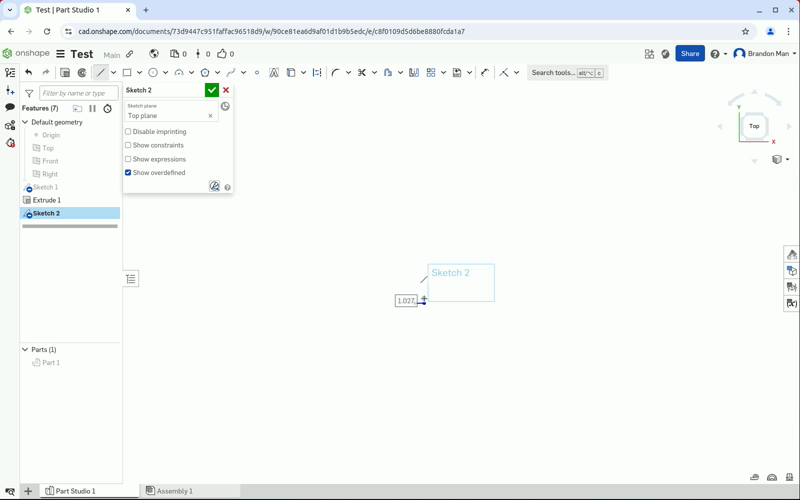
mouse_move(454, 298)
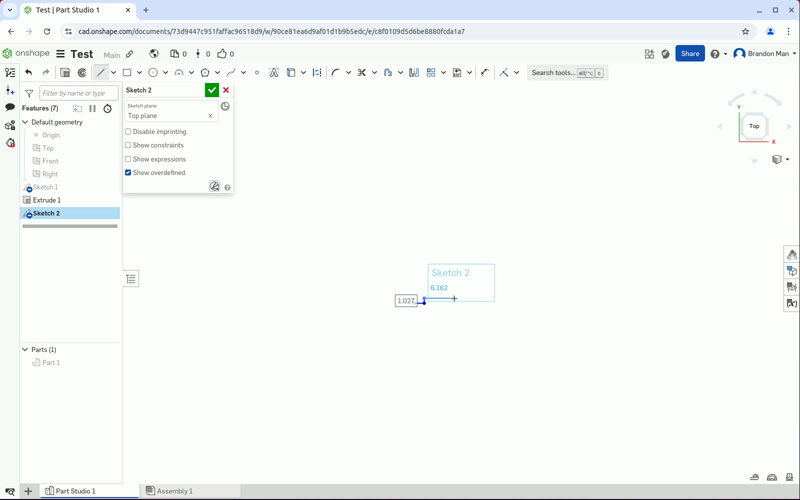
mouse_move(414, 298)
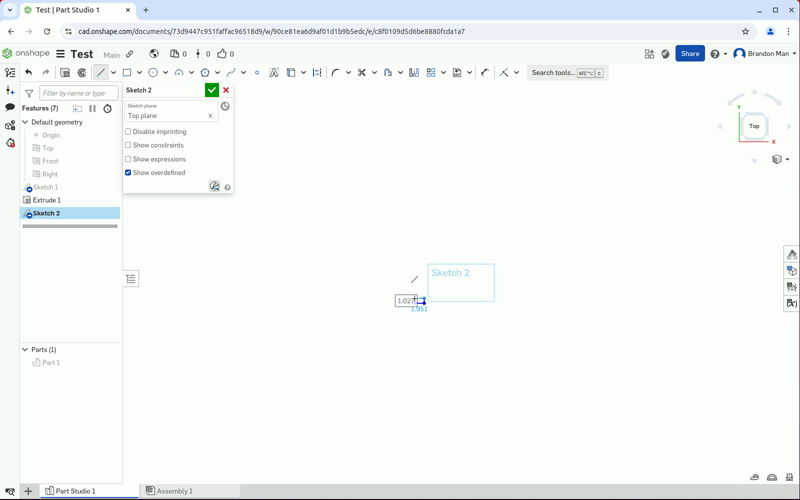
click(414, 298)
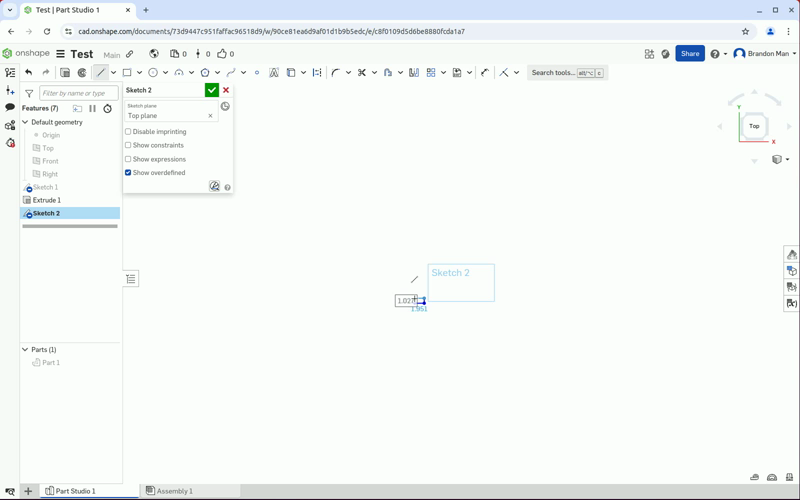
key_up(shift)
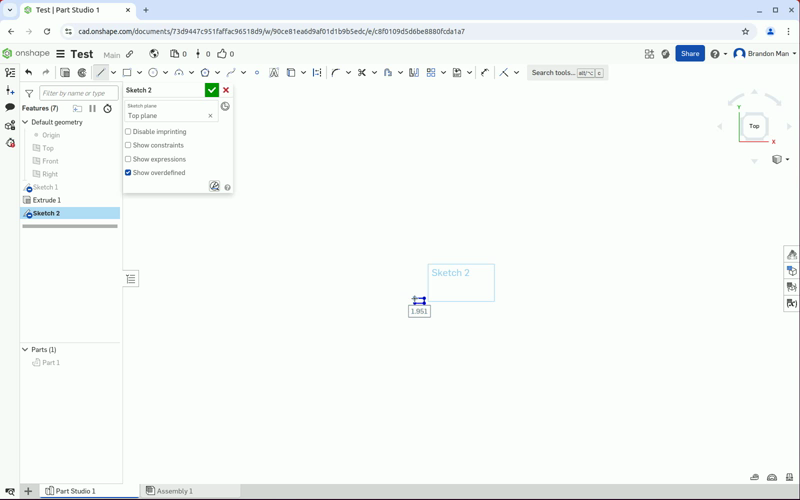
mouse_move(444, 298)
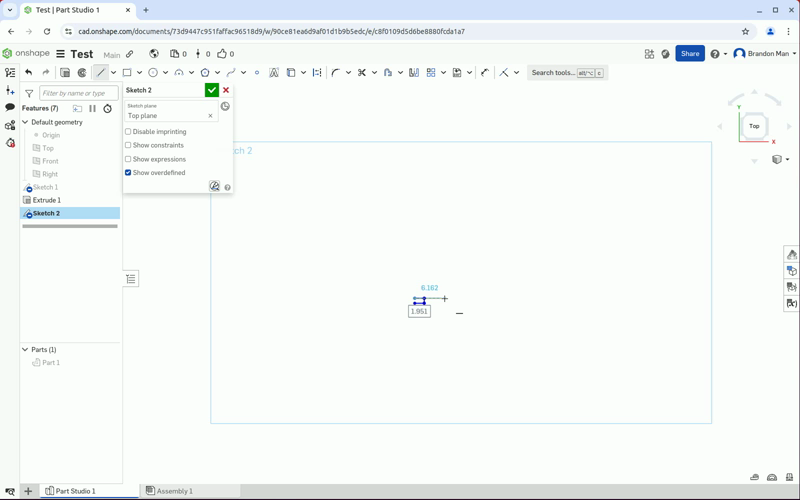
key_down(shift)
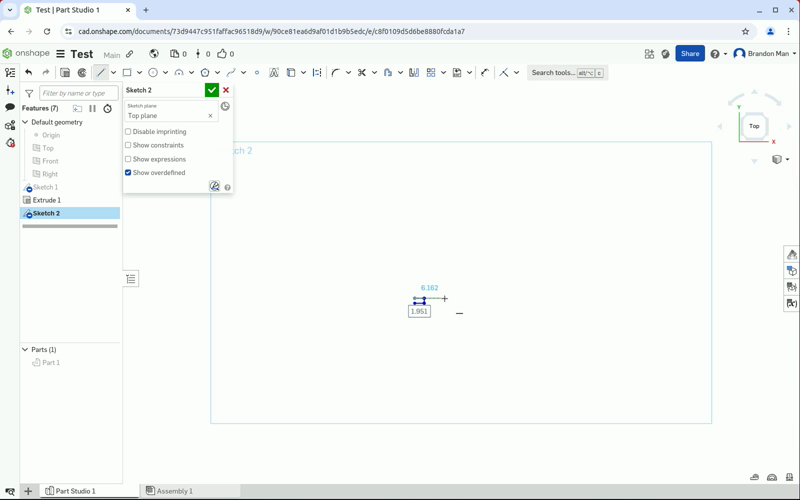
mouse_move(414, 303)
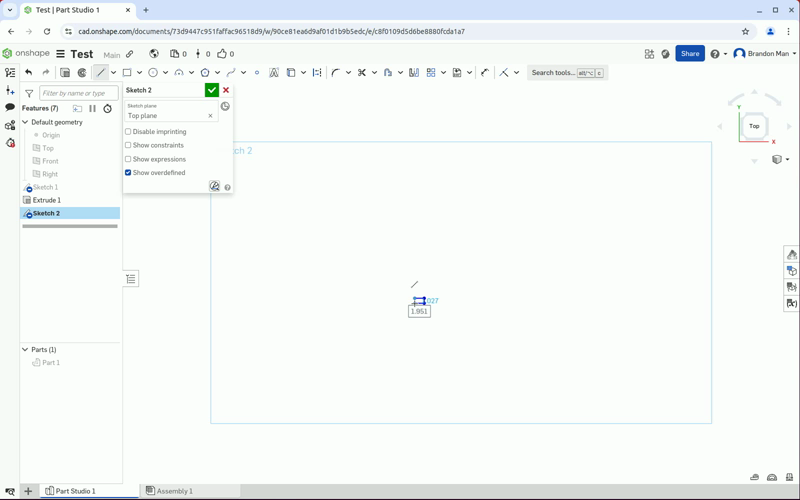
scroll(6)
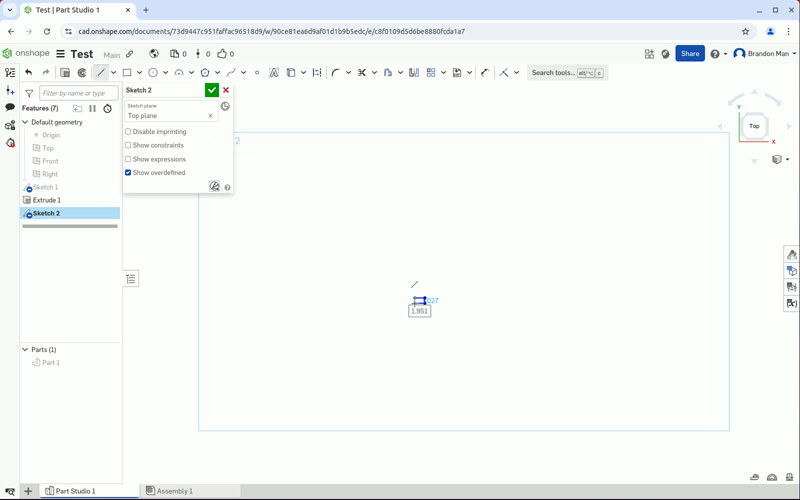
scroll(6)
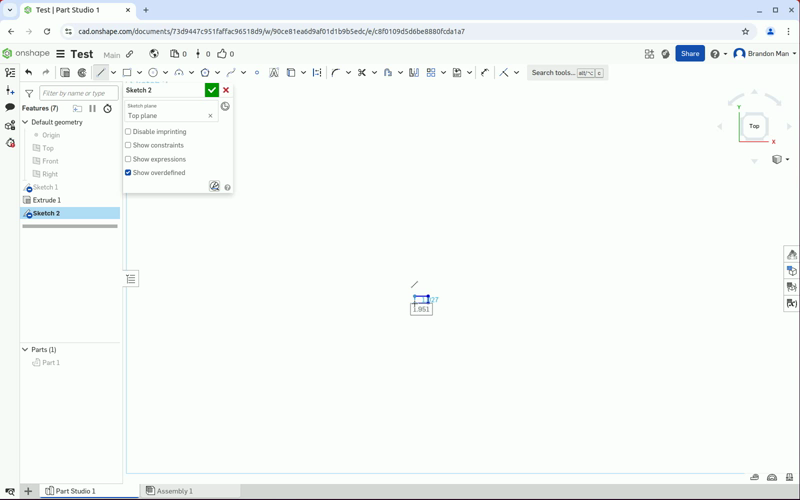
scroll(6)
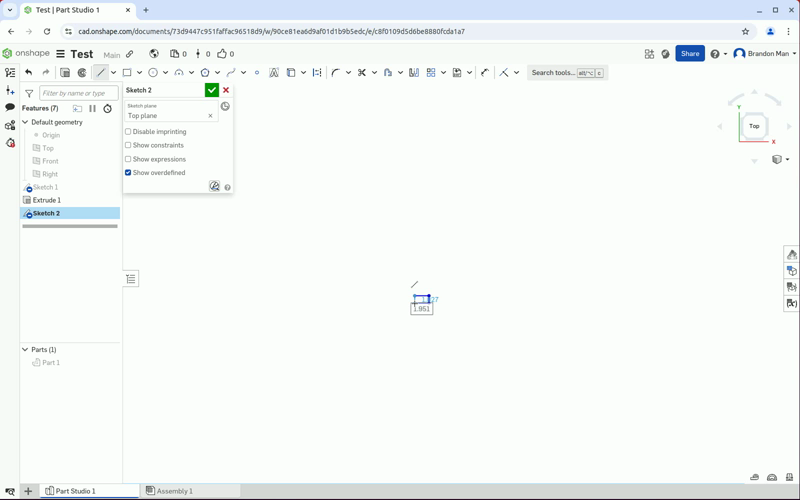
scroll(6)
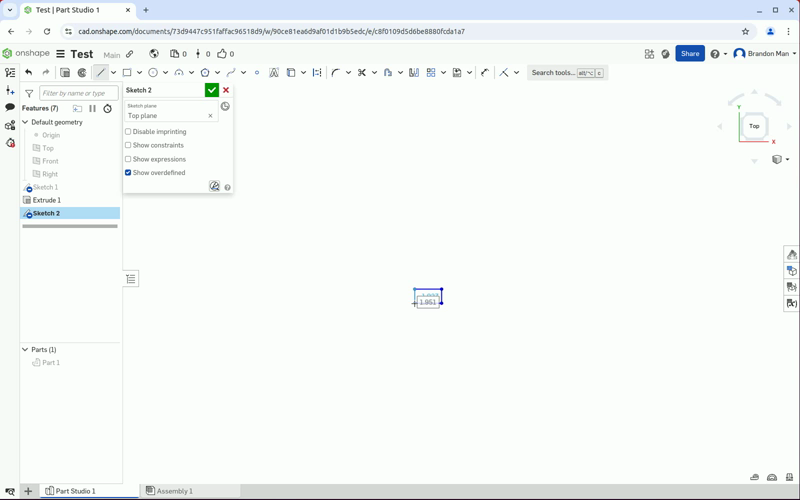
scroll(6)
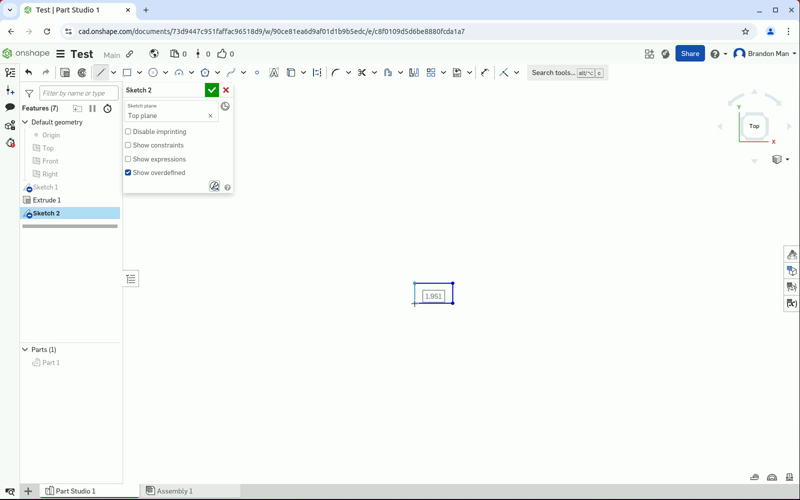
scroll(6)
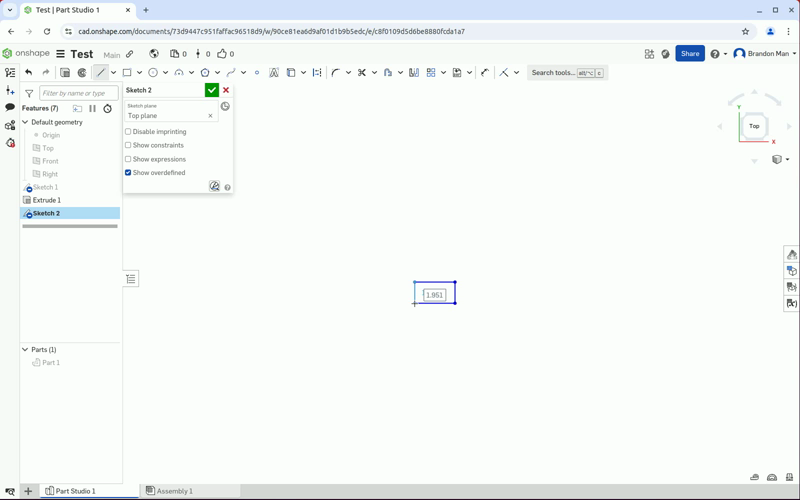
scroll(6)
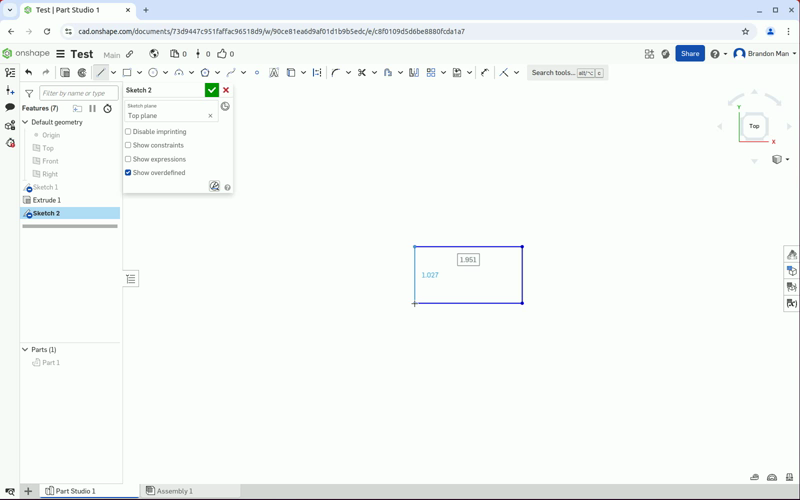
key_up(shift)
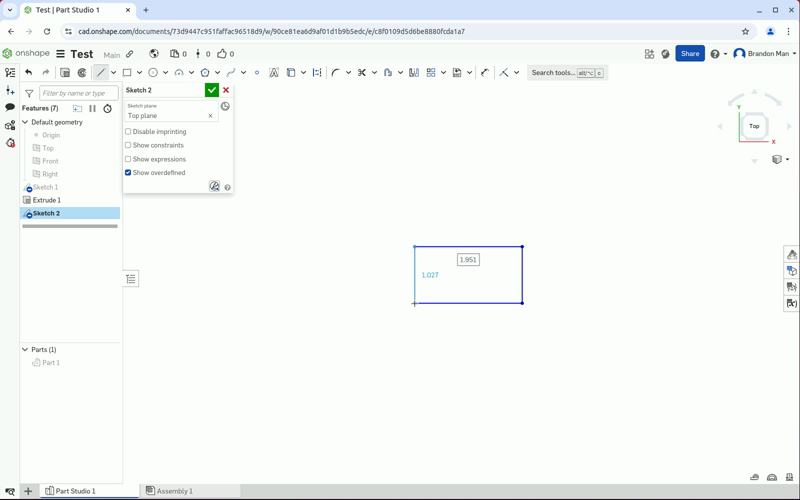
click(414, 303)
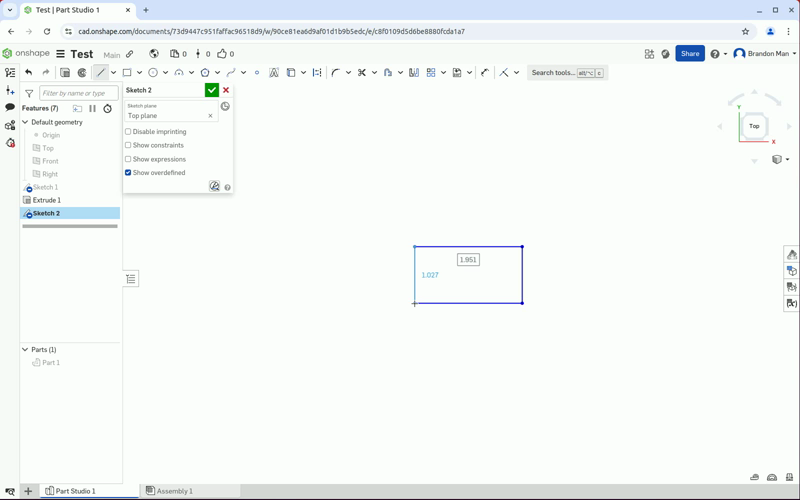
scroll(-6)
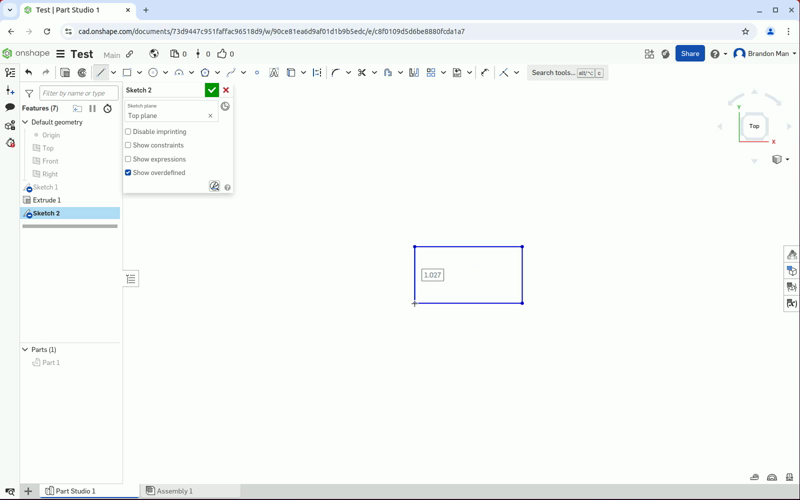
scroll(-6)
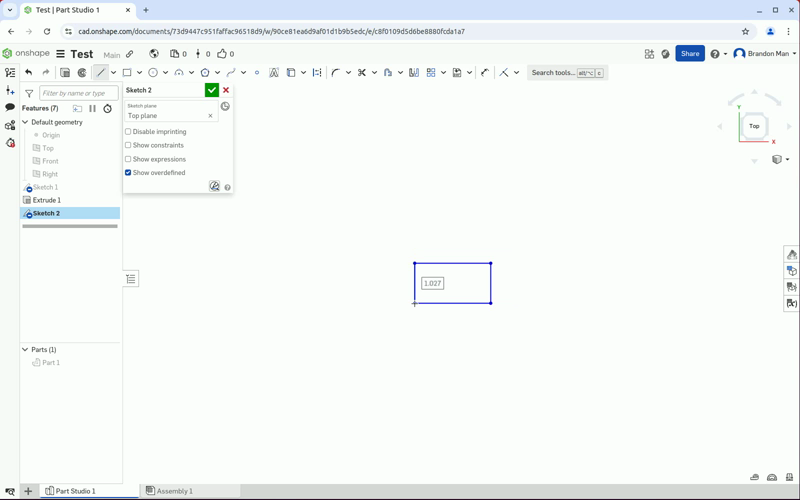
scroll(-6)
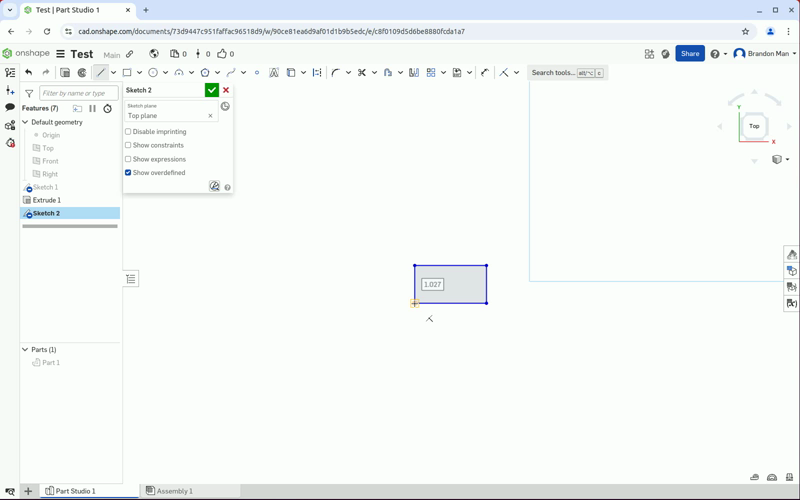
scroll(-6)
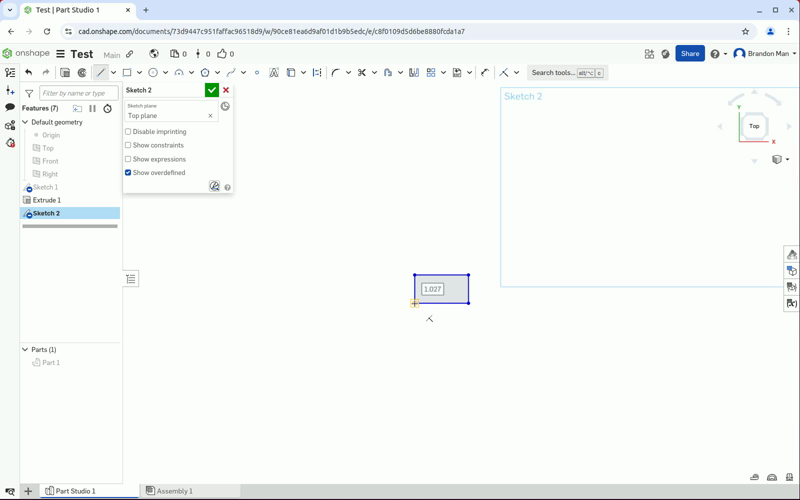
scroll(-6)
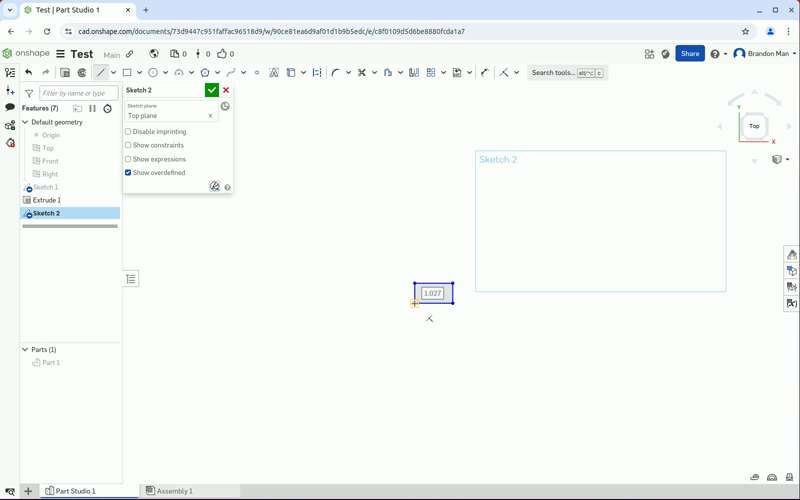
scroll(-6)
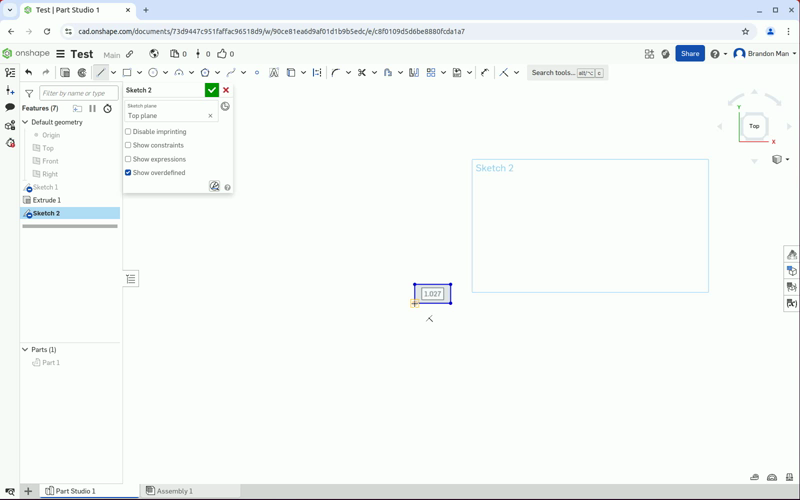
scroll(-6)
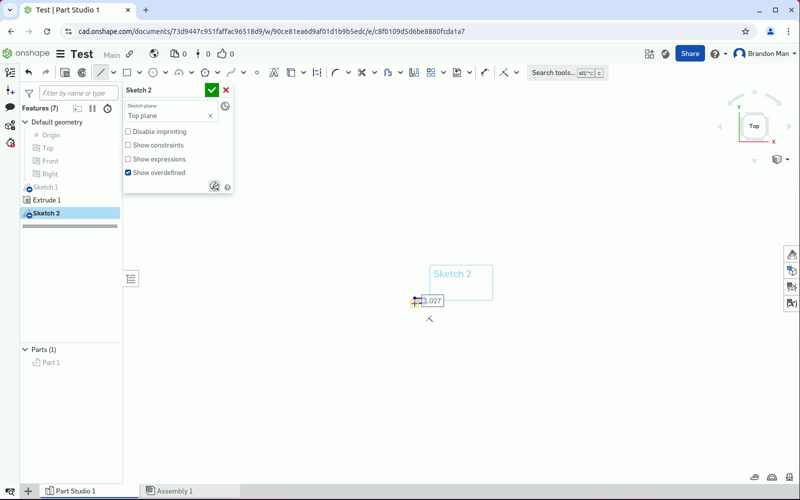
key(esc)
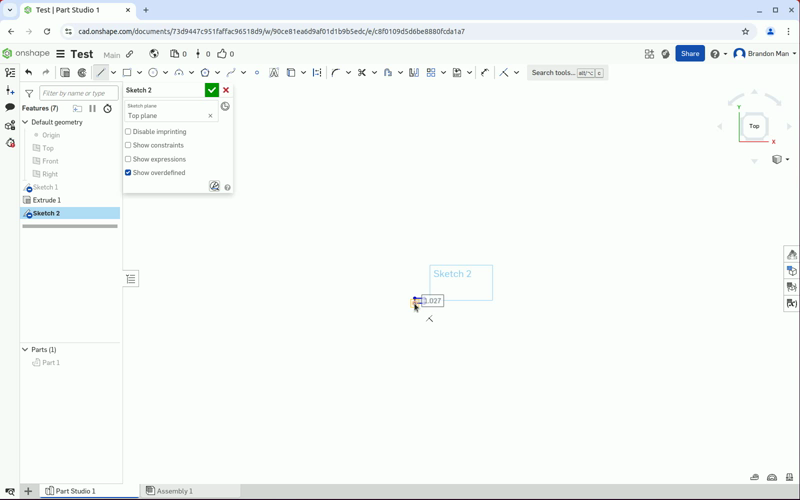
mouse_move(421, 300)
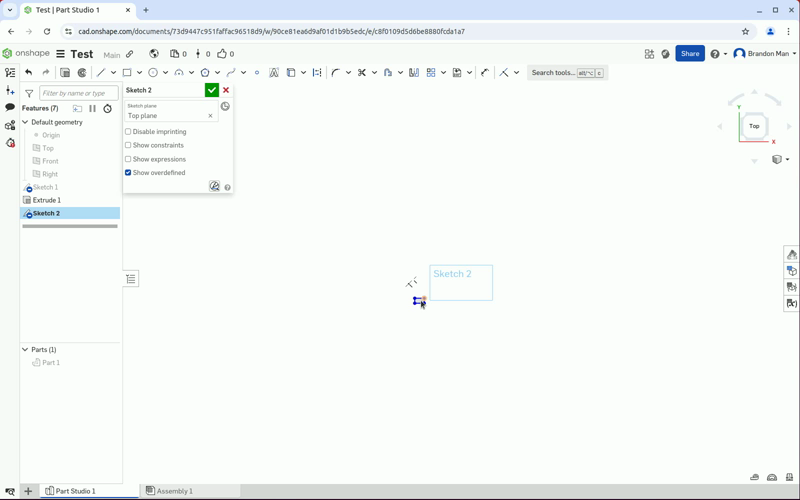
scroll(6)
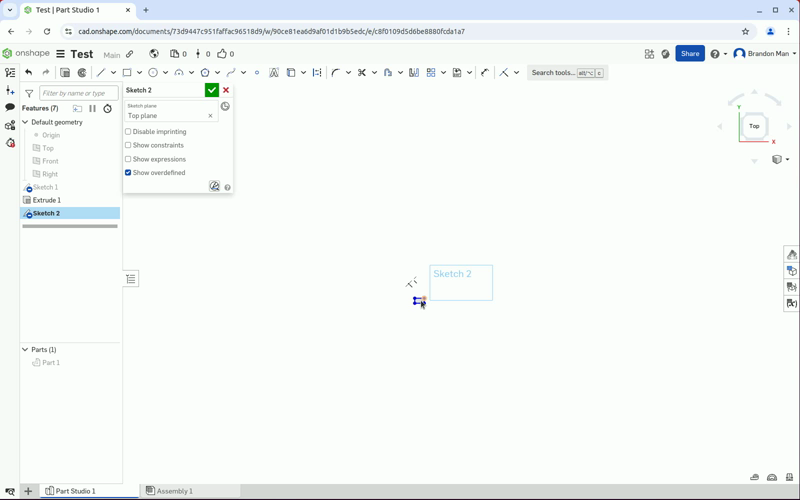
scroll(6)
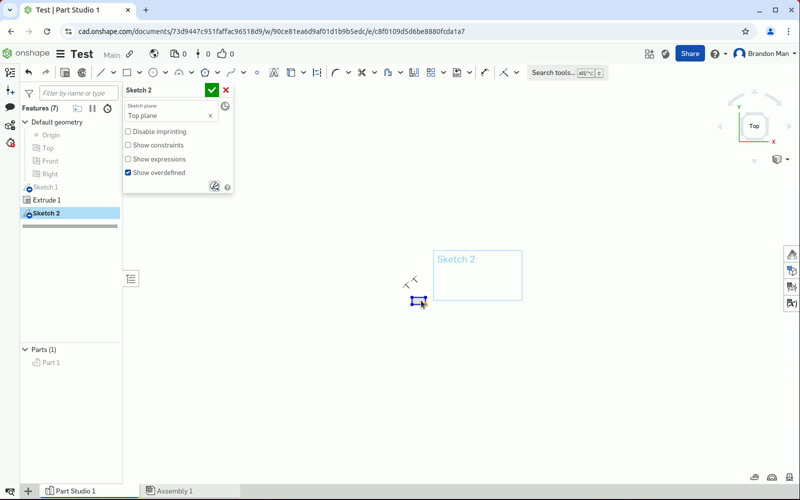
scroll(6)
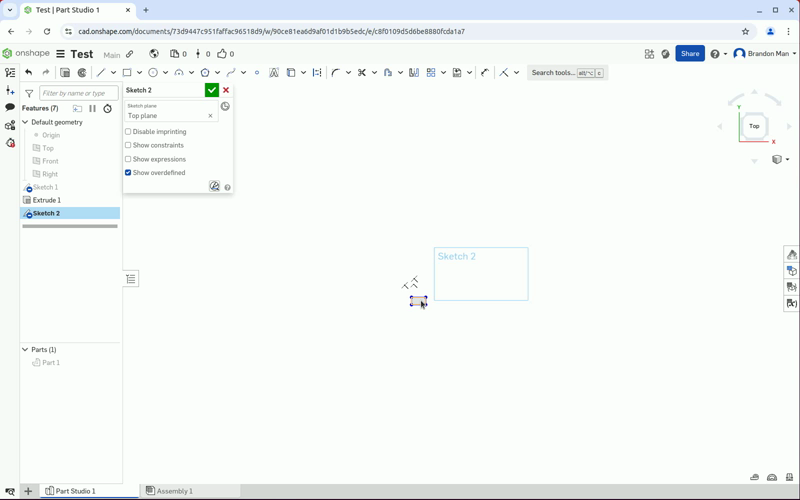
scroll(6)
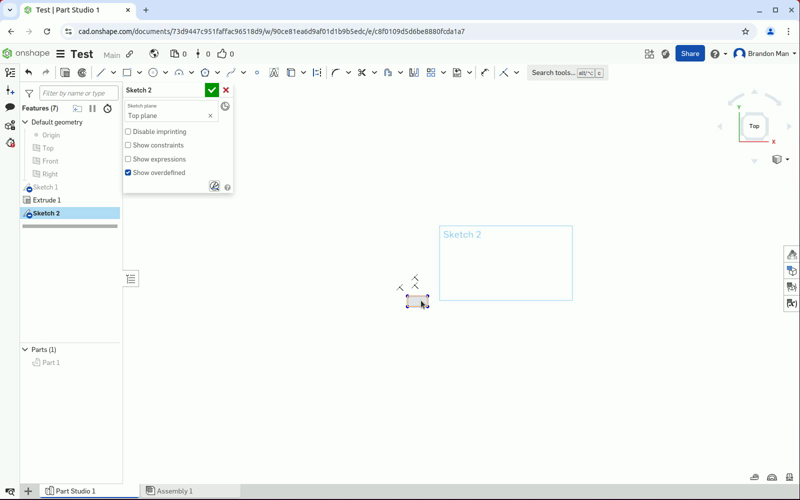
scroll(6)
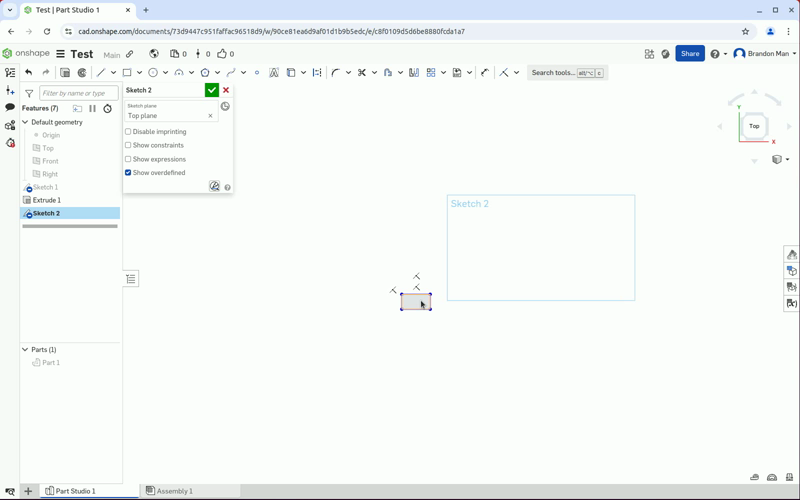
scroll(6)
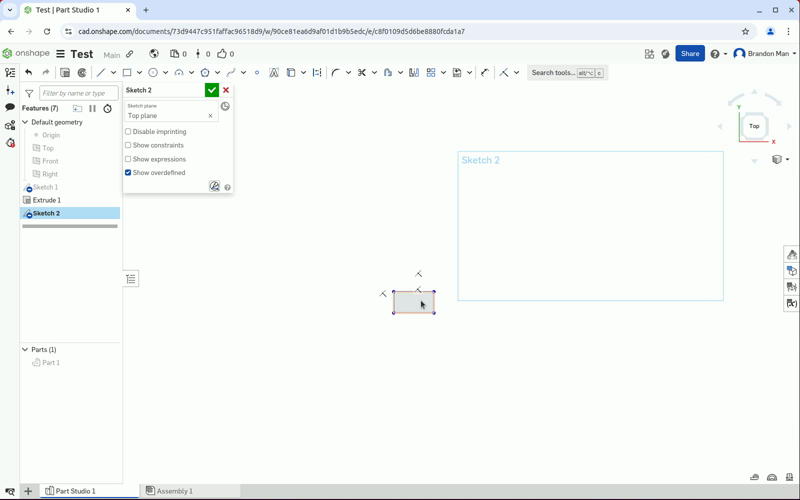
scroll(6)
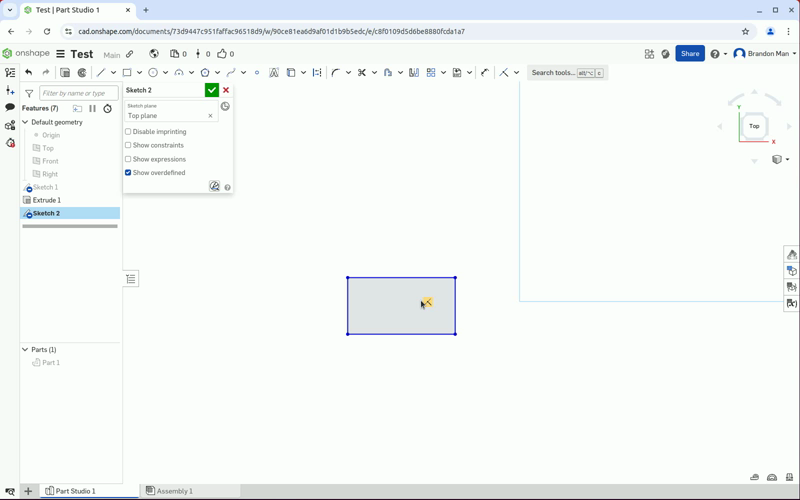
click(421, 300)
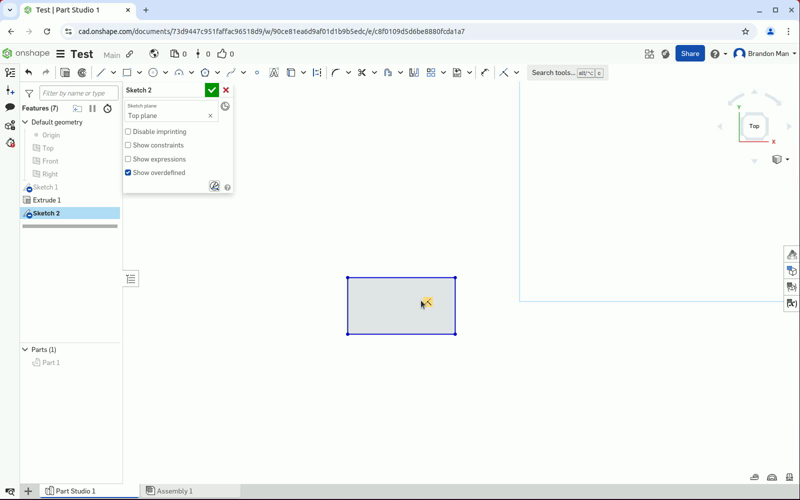
scroll(-6)
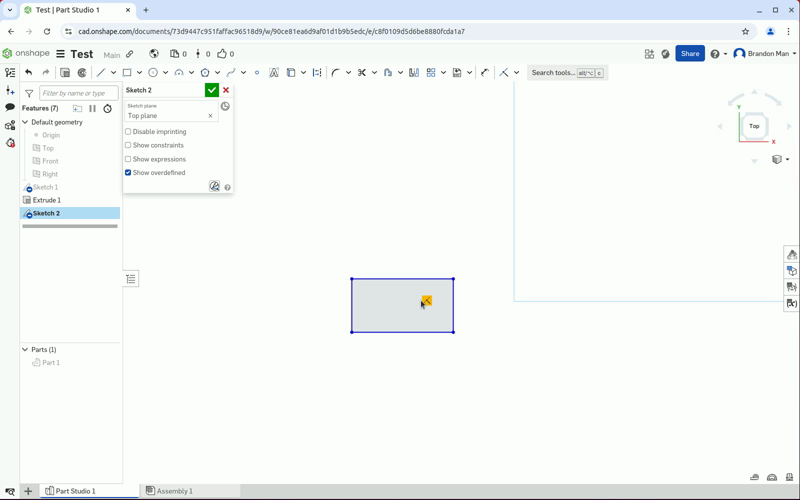
scroll(-6)
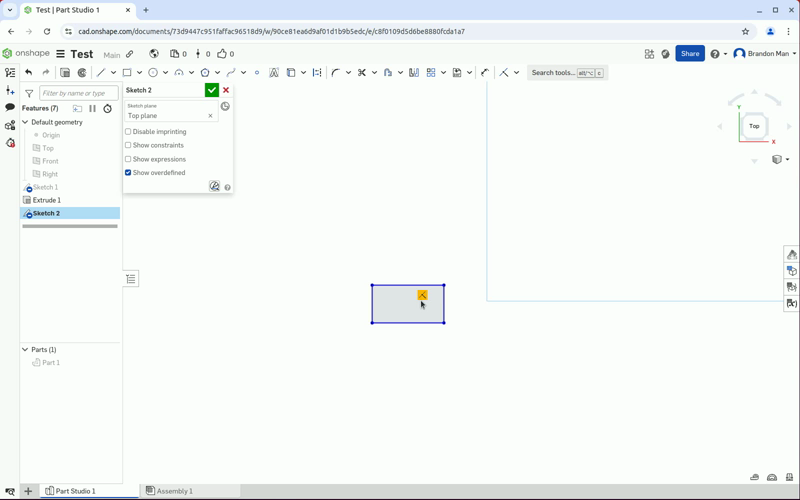
scroll(-6)
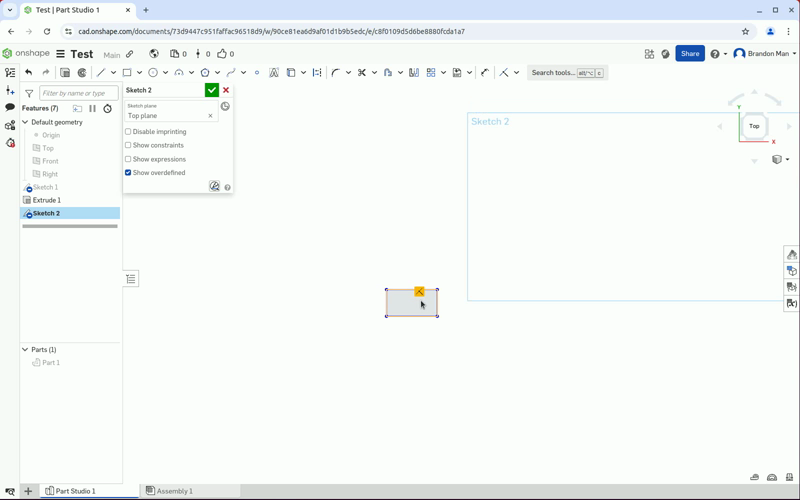
scroll(-6)
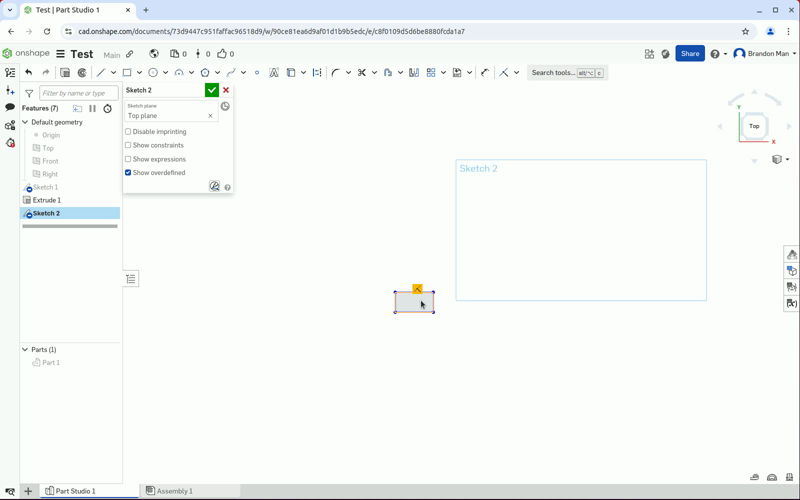
scroll(-6)
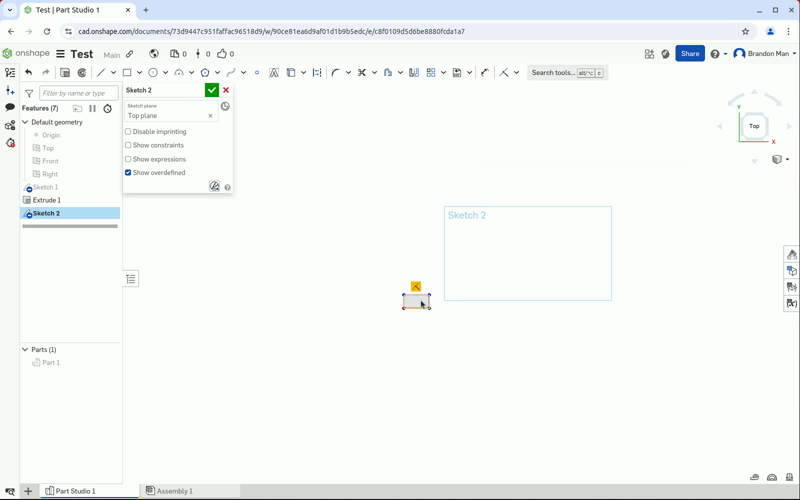
scroll(-6)
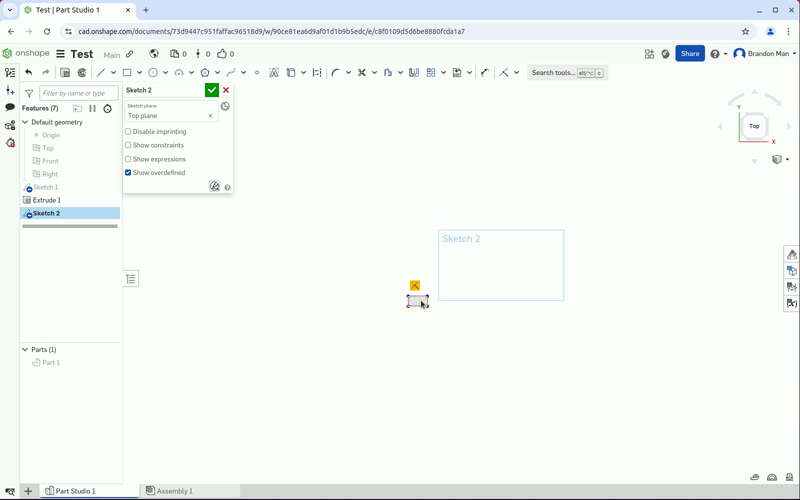
scroll(-6)
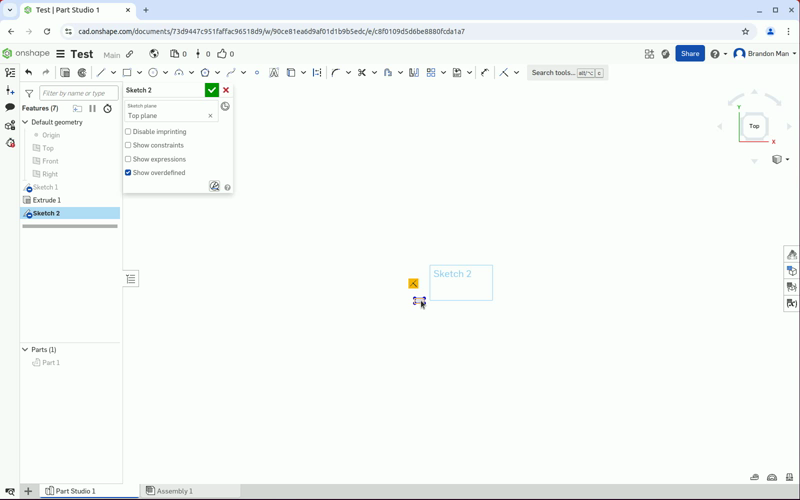
mouse_move(73, 352)
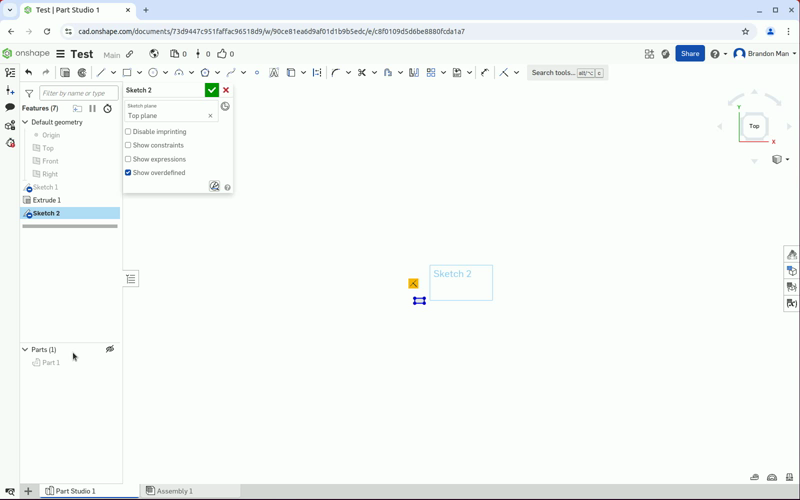
key(shift+y)
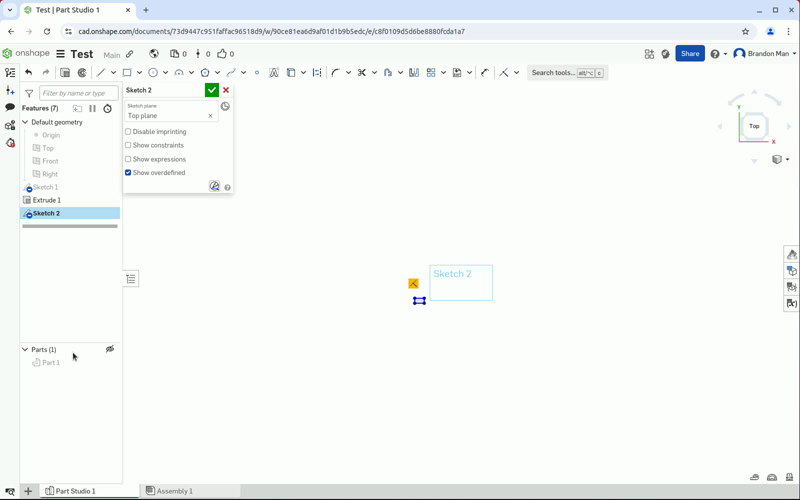
key(shift+e)
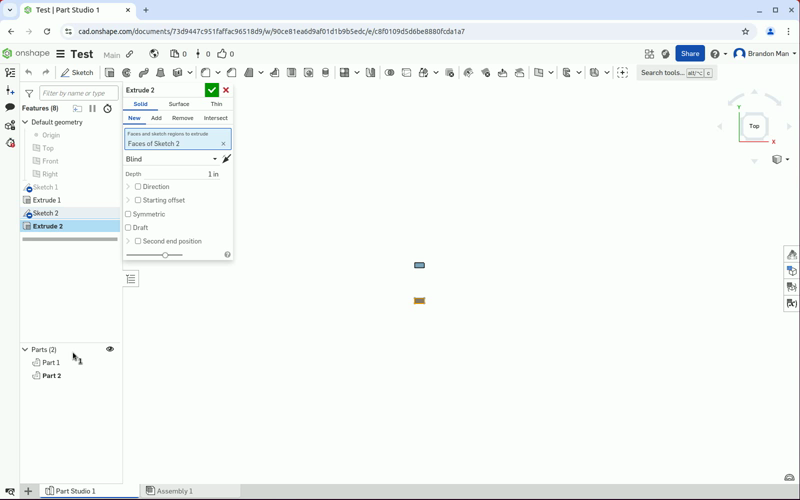
mouse_move(143, 106)
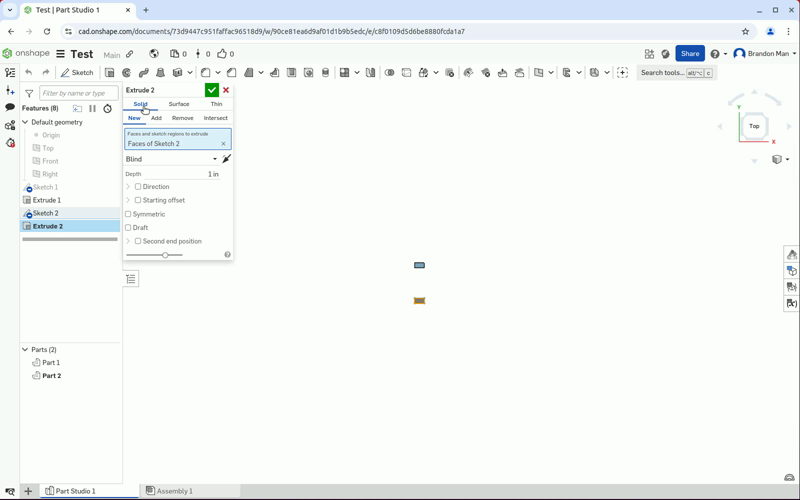
click(143, 106)
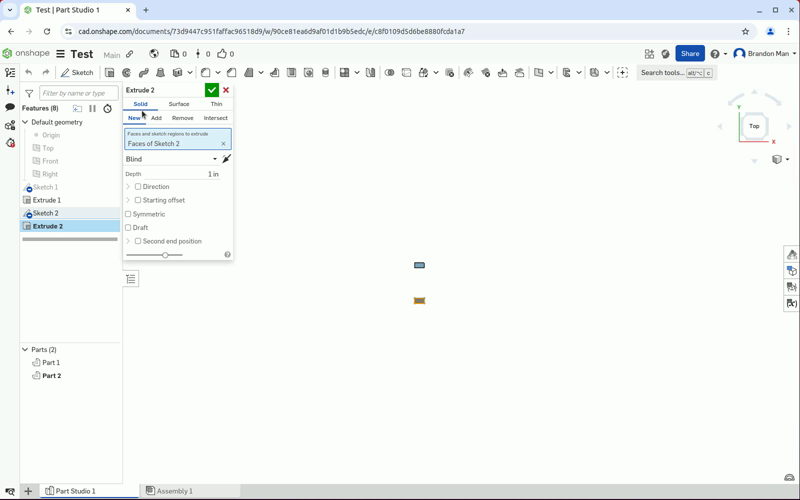
mouse_move(137, 120)
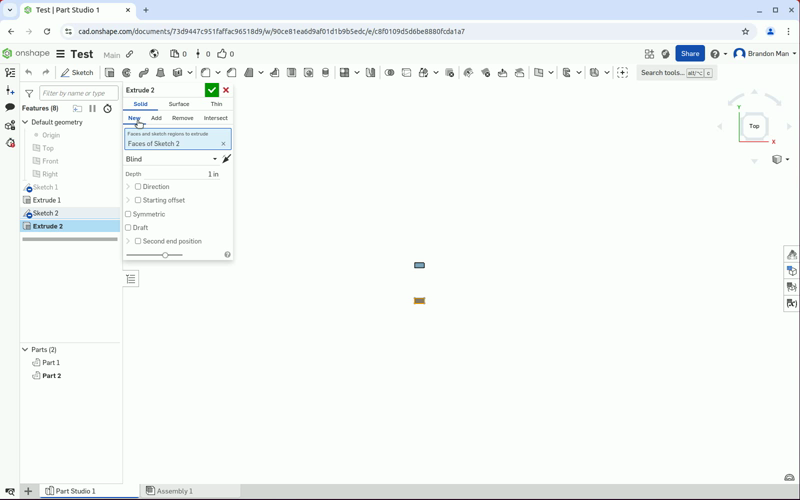
click(137, 120)
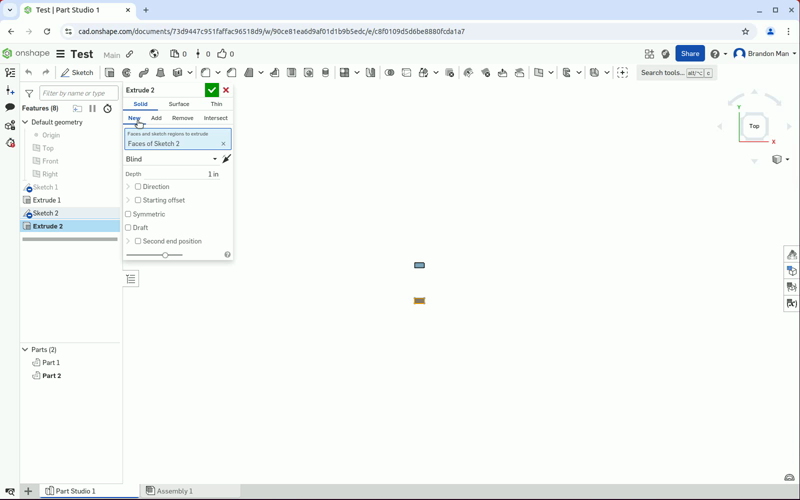
key(tab, 4)
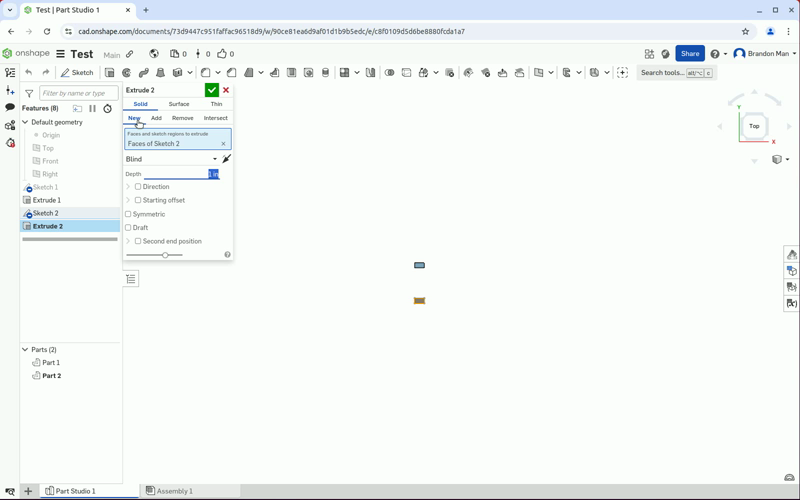
text(-16.128)
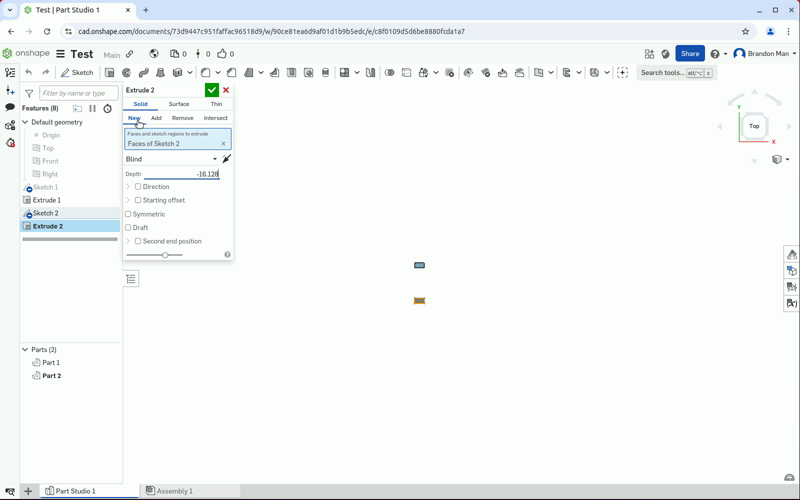
key(enter)
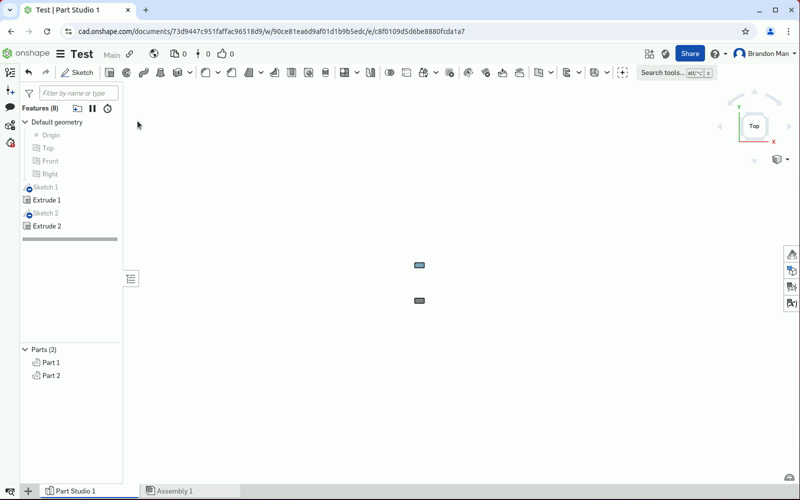
key(shift+h)
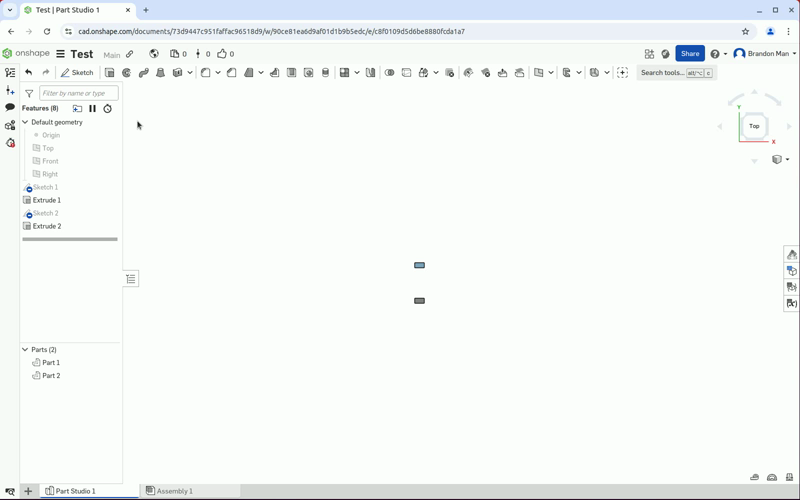
key(shift+h)
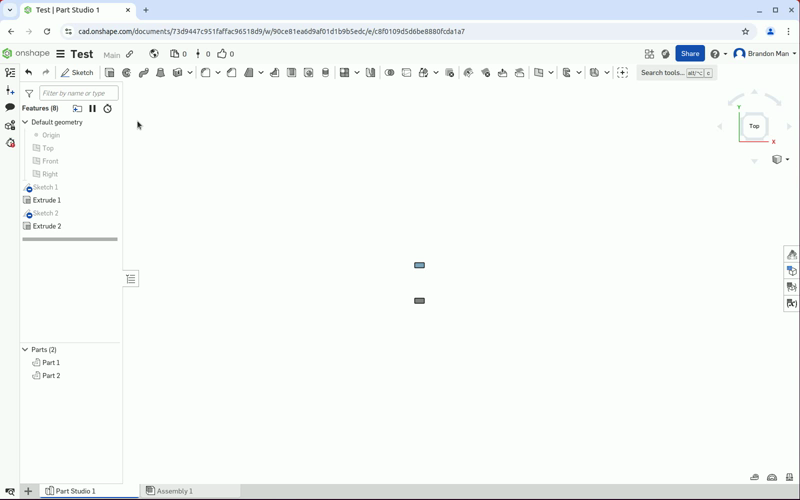
mouse_move(73, 189)
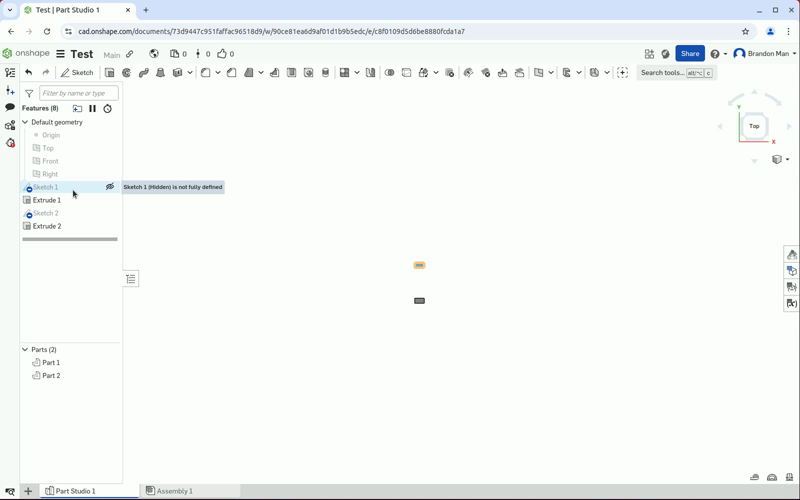
click(73, 189)
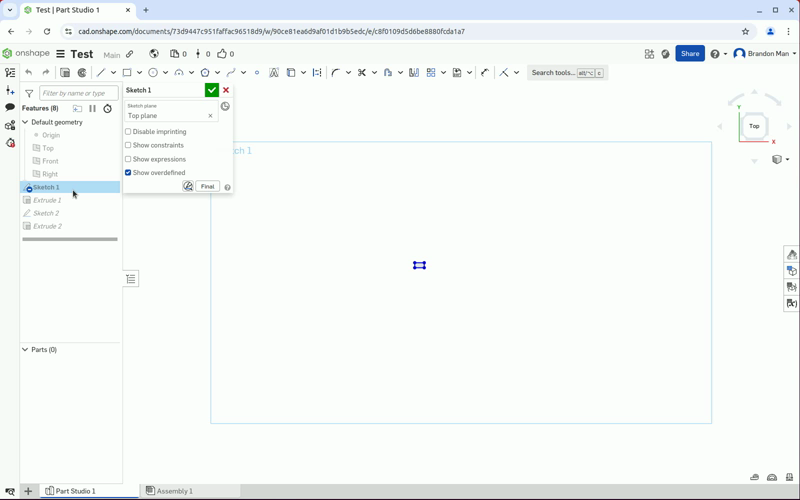
mouse_move(229, 92)
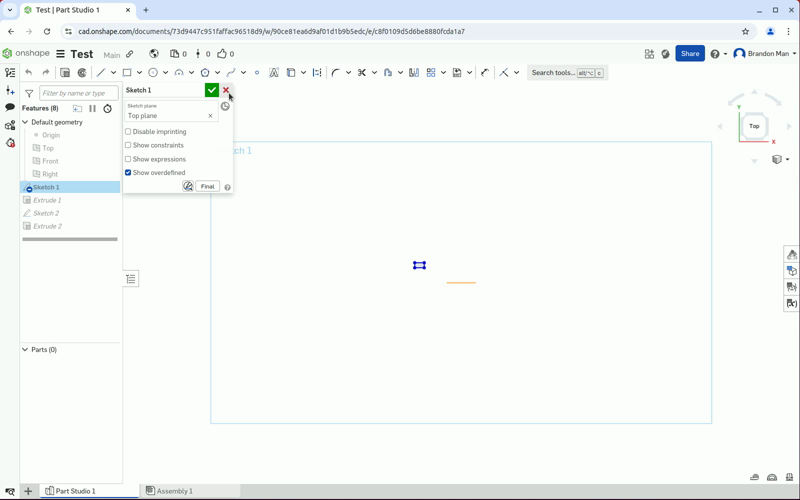
click(229, 92)
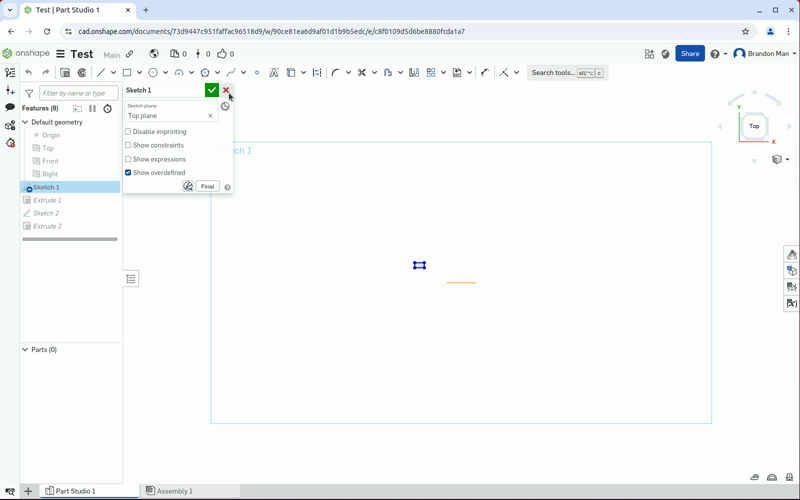
key(shift+s)
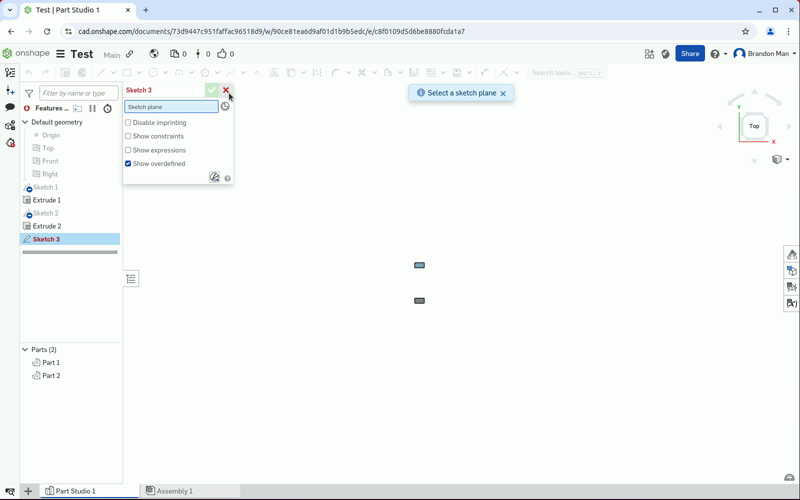
mouse_move(73, 150)
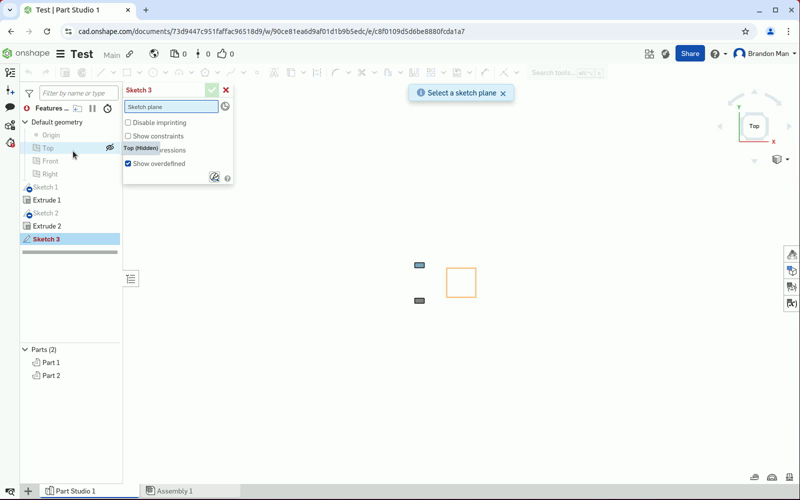
click(73, 150)
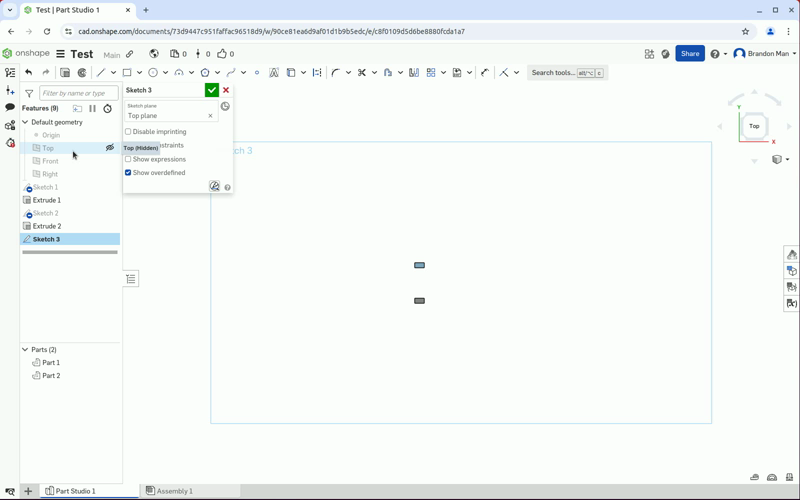
mouse_move(73, 352)
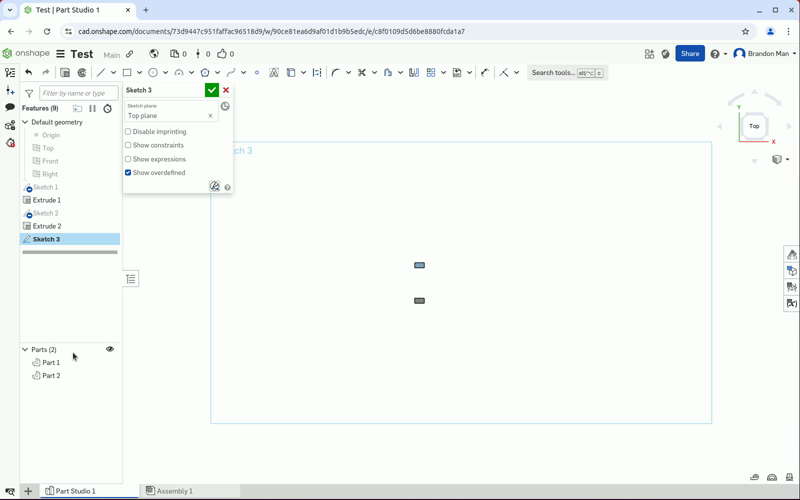
key(y)
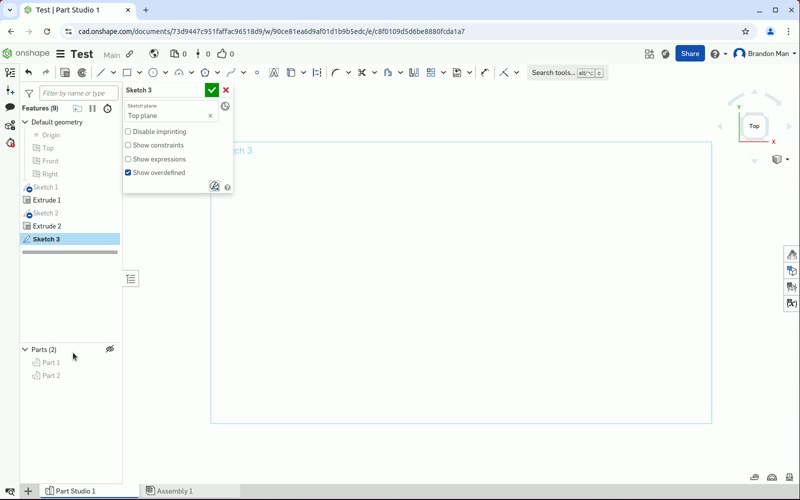
key(l)
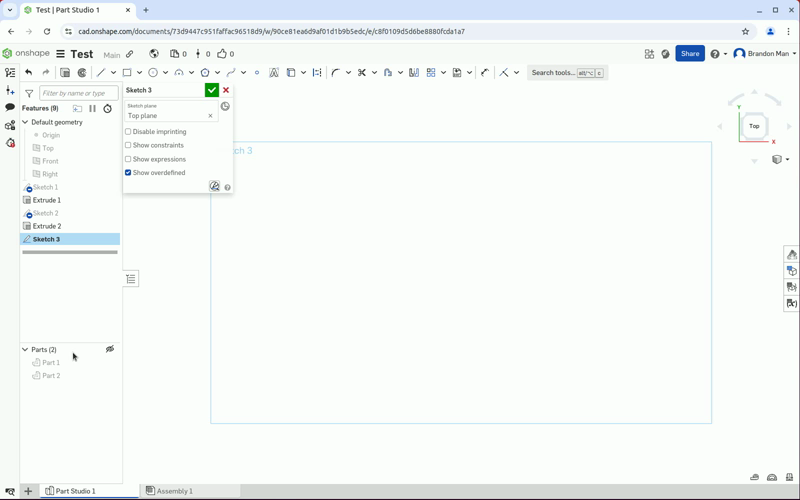
key_down(shift)
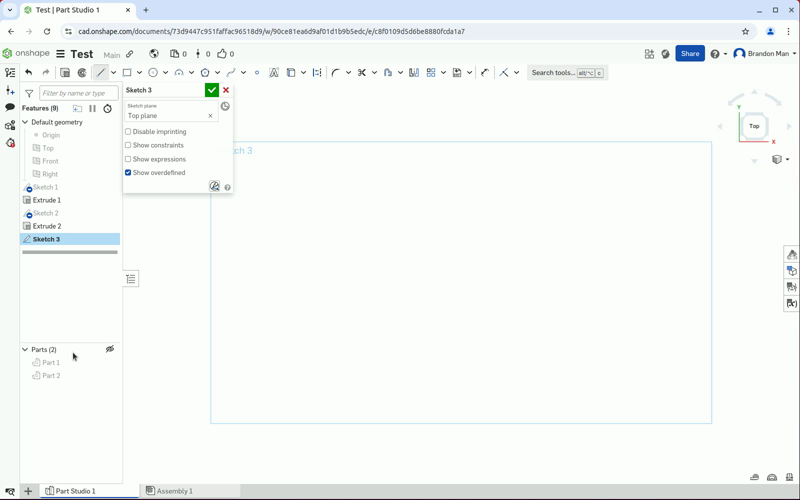
mouse_move(498, 267)
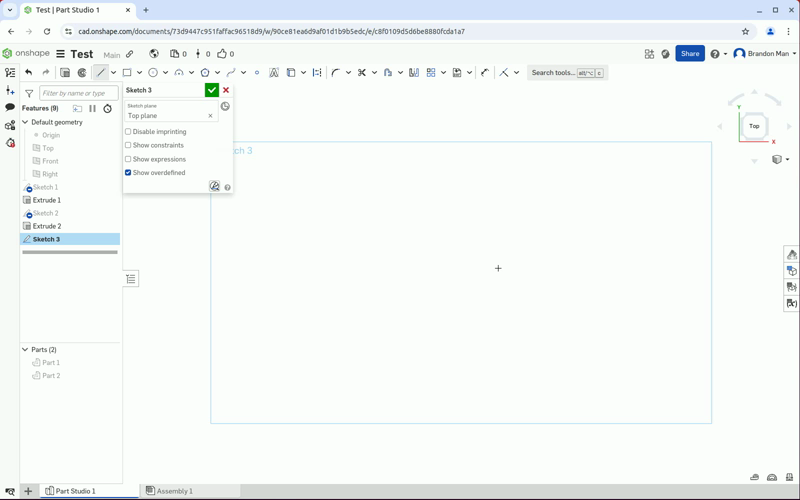
click(498, 267)
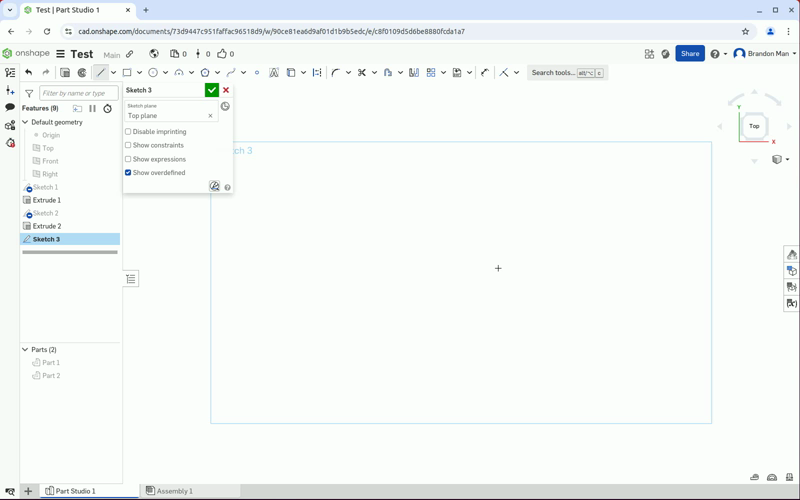
key_up(shift)
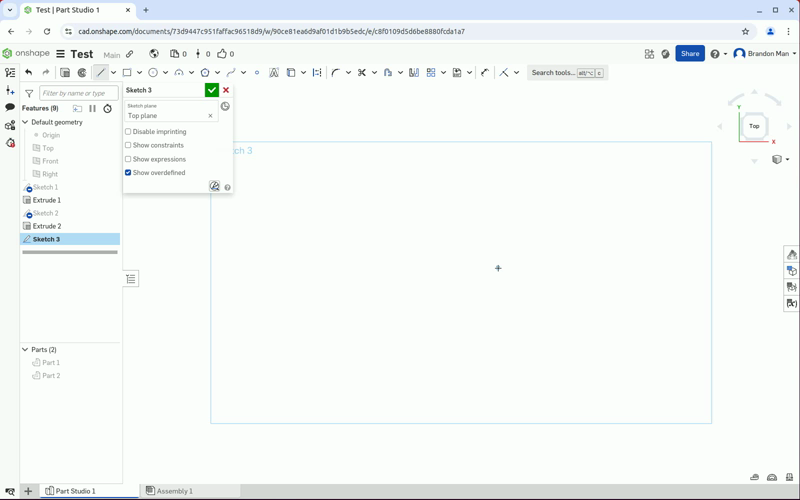
key_down(shift)
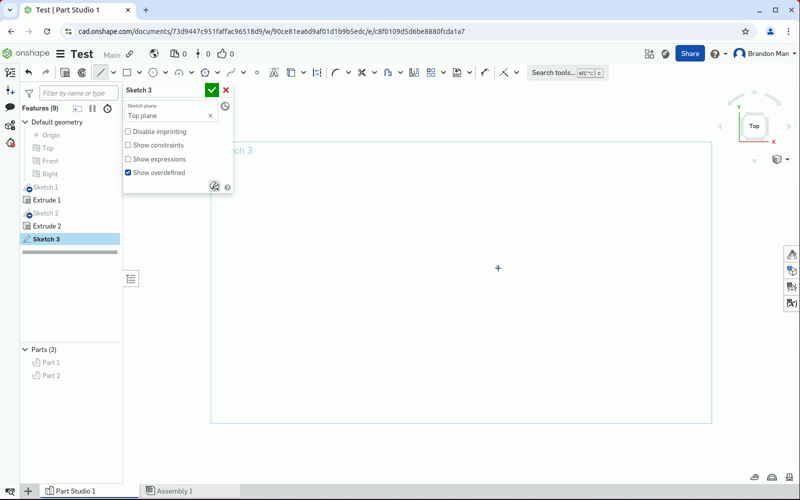
mouse_move(528, 267)
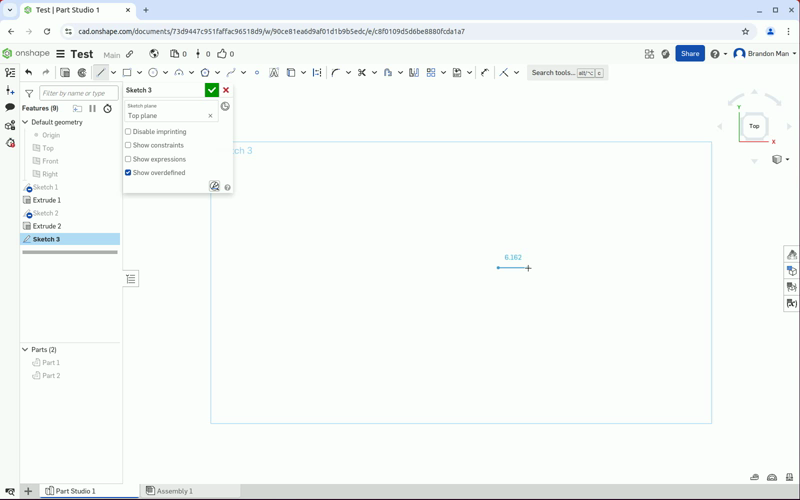
mouse_move(507, 267)
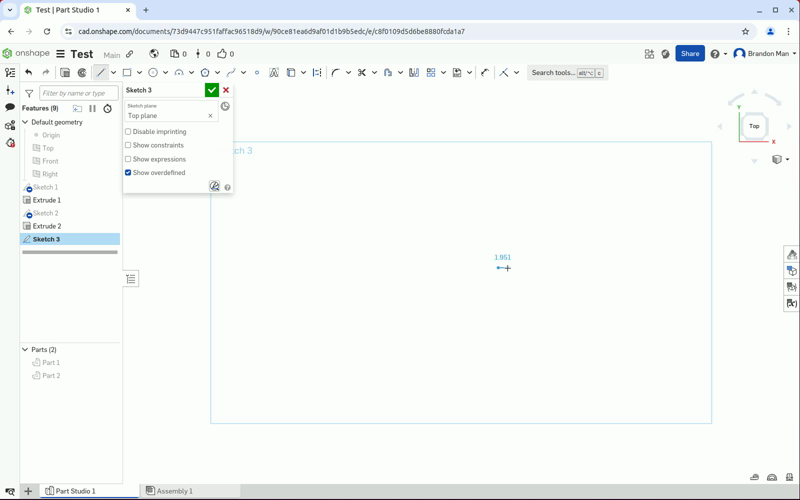
click(507, 267)
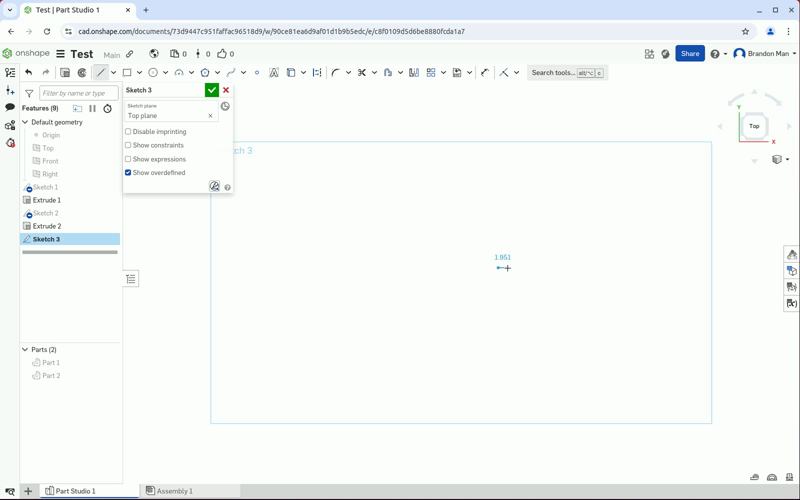
key_up(shift)
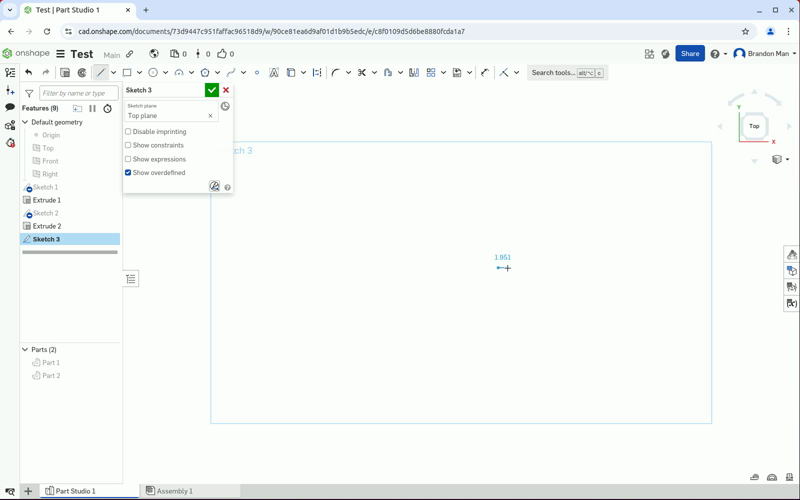
key_down(shift)
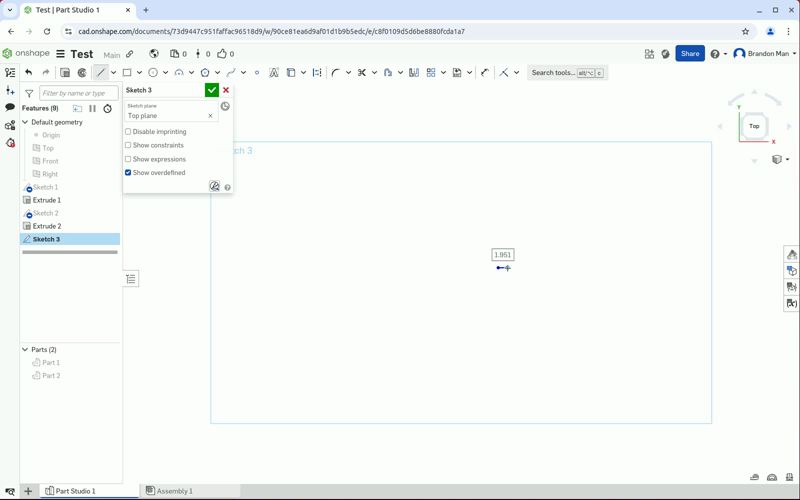
mouse_move(537, 267)
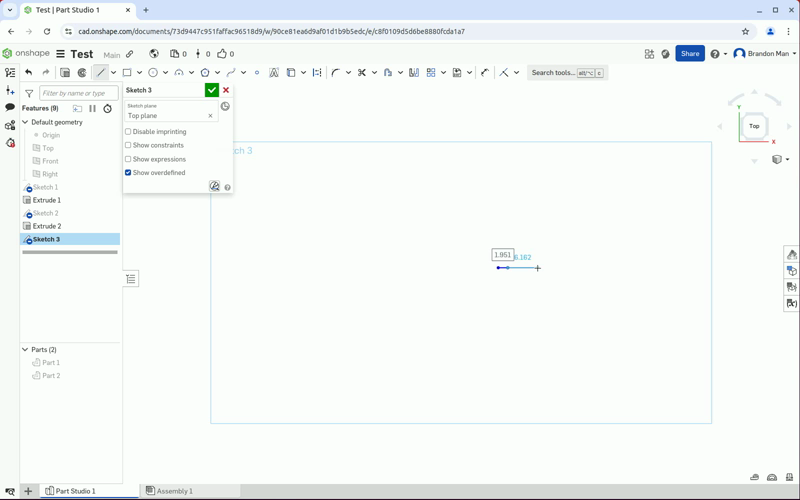
mouse_move(507, 262)
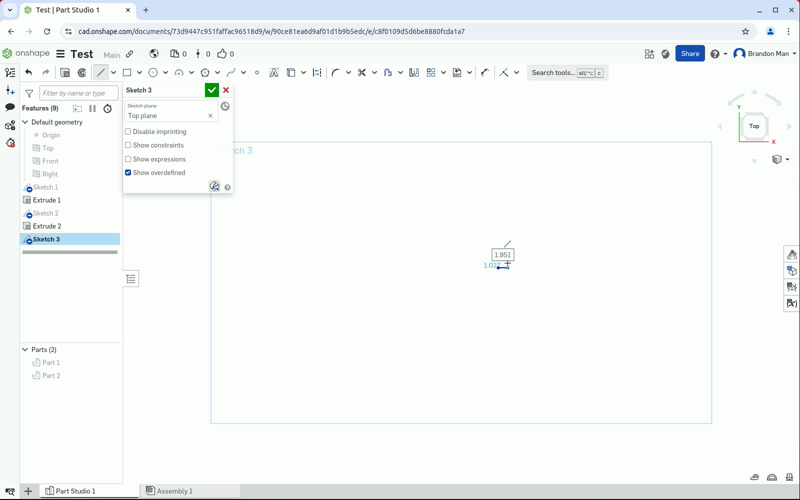
scroll(6)
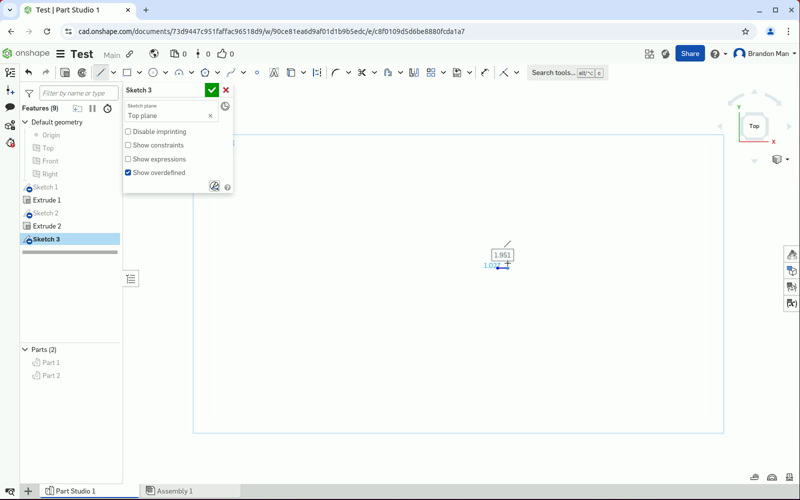
scroll(6)
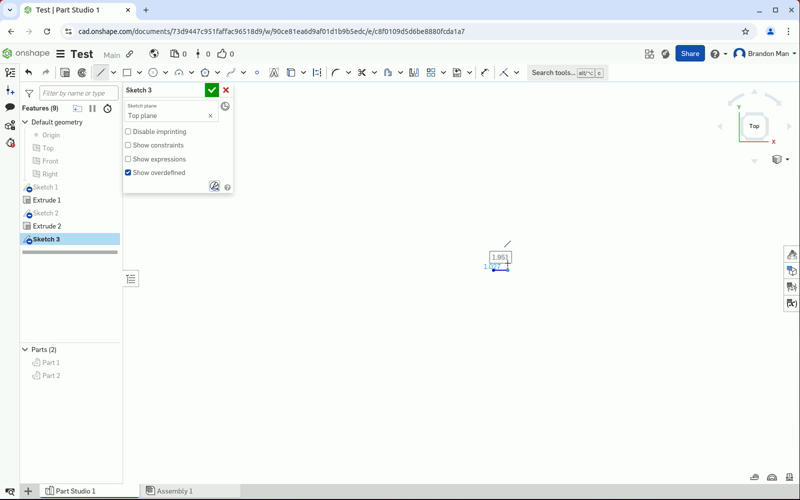
scroll(6)
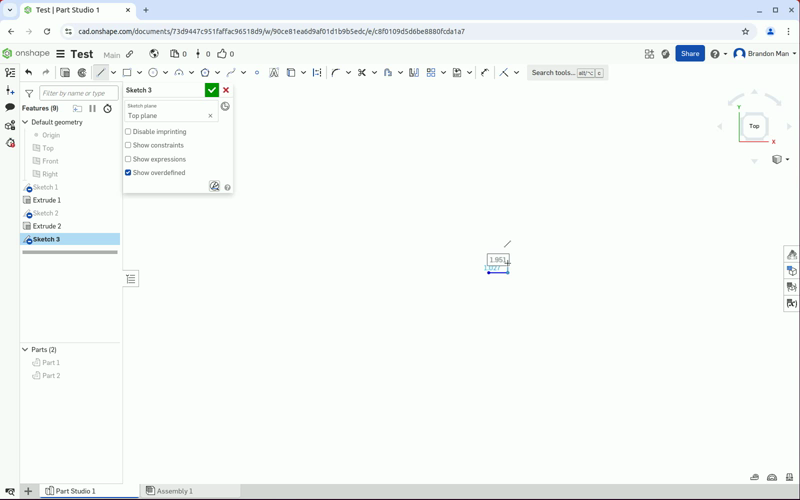
scroll(6)
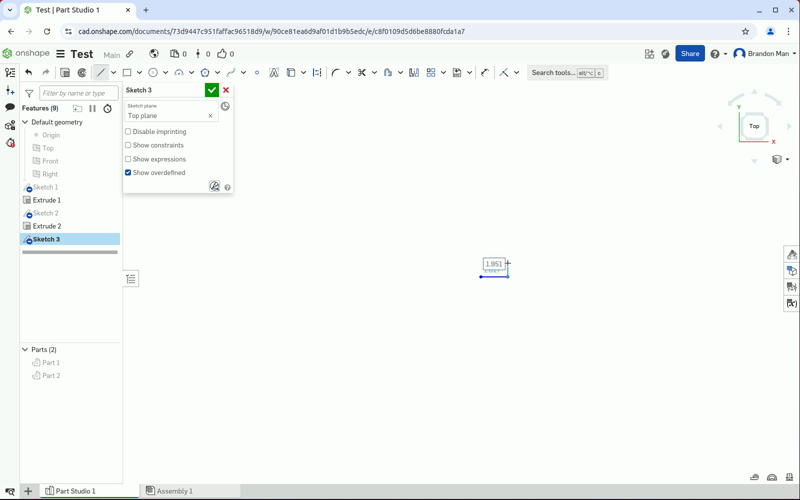
scroll(6)
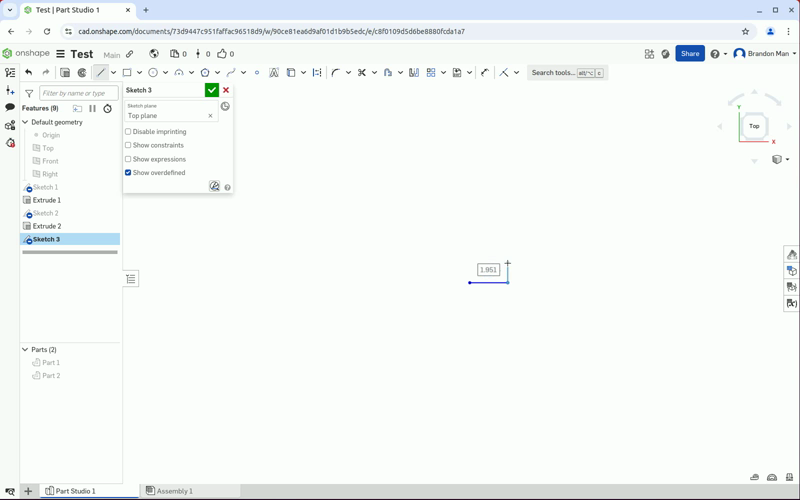
scroll(6)
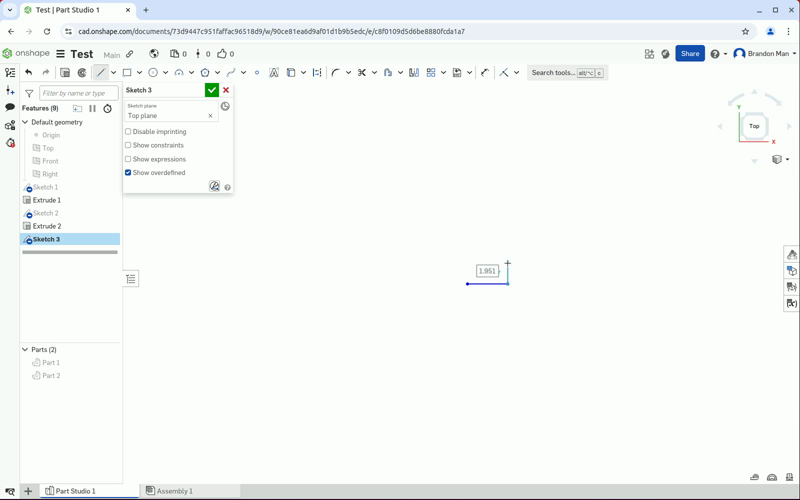
scroll(6)
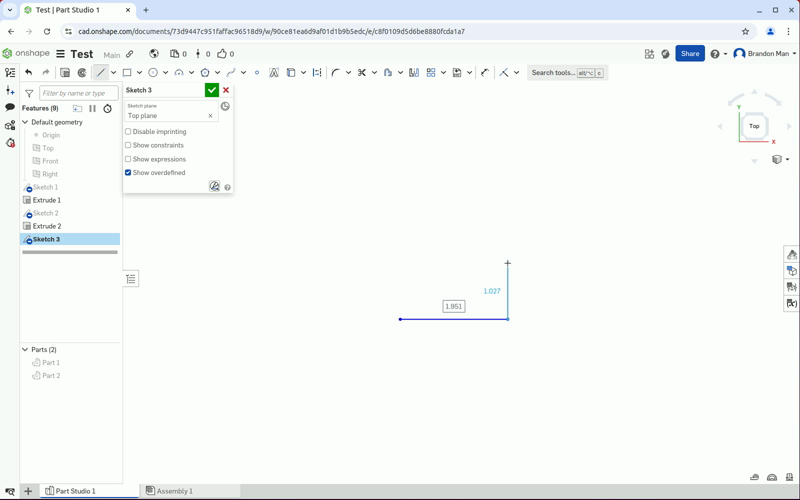
click(507, 262)
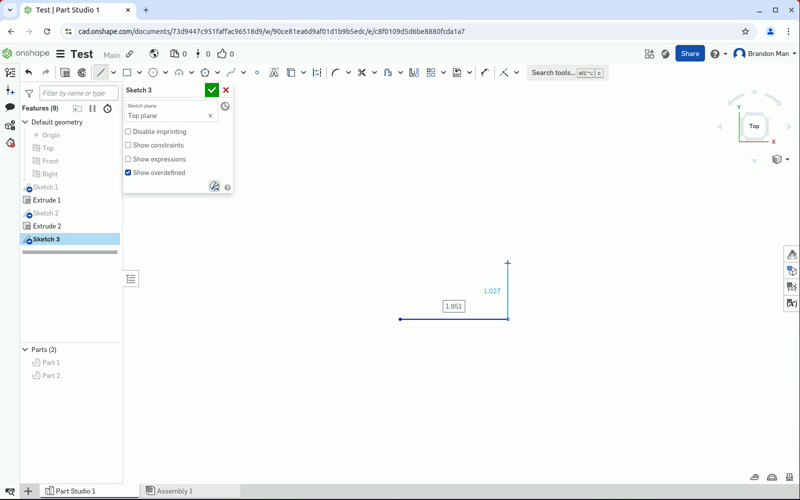
scroll(-6)
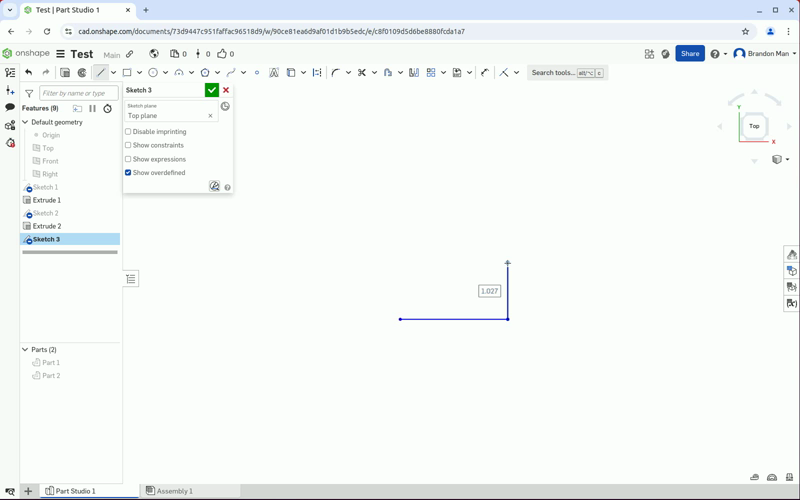
scroll(-6)
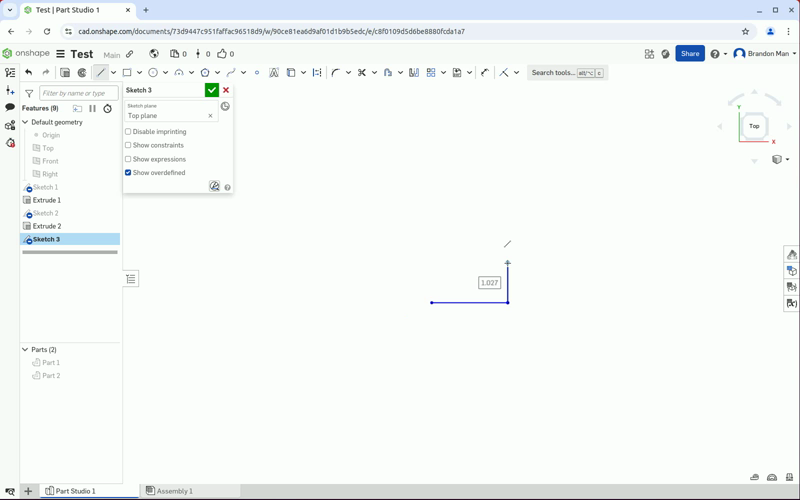
scroll(-6)
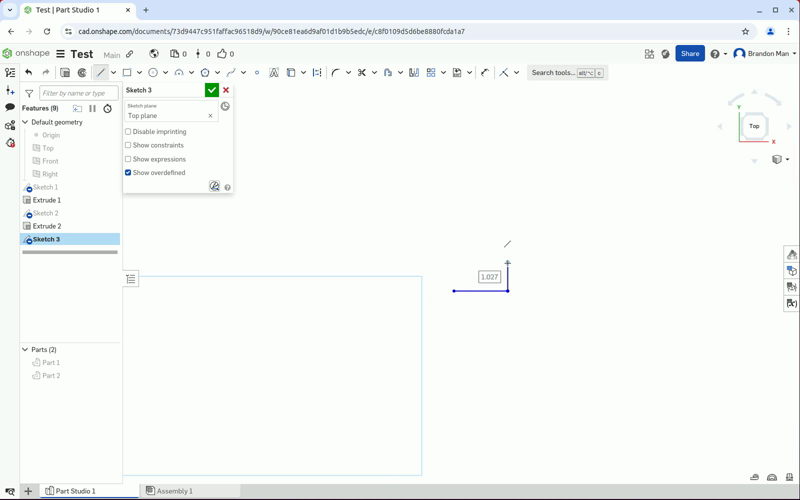
scroll(-6)
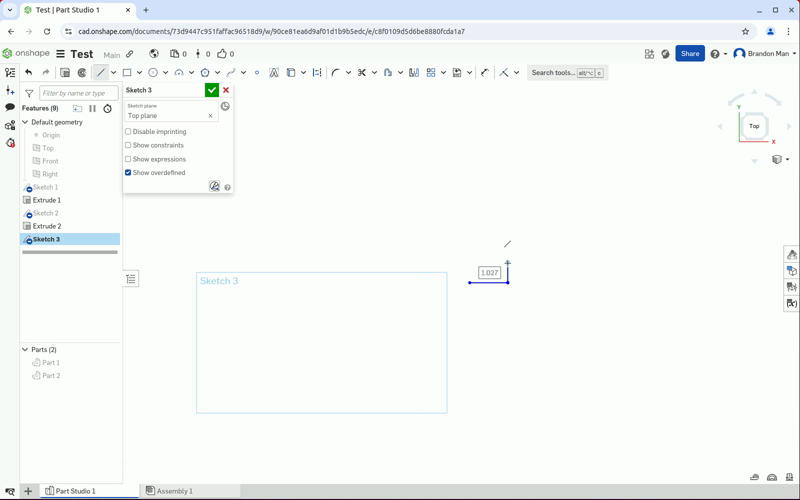
scroll(-6)
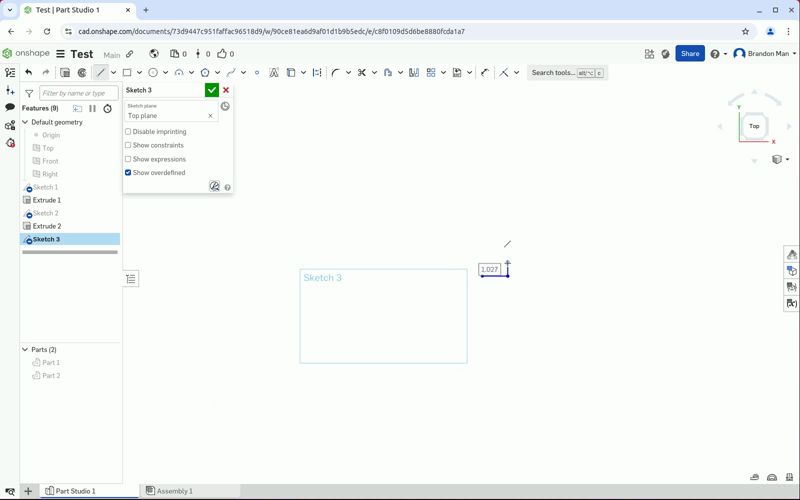
scroll(-6)
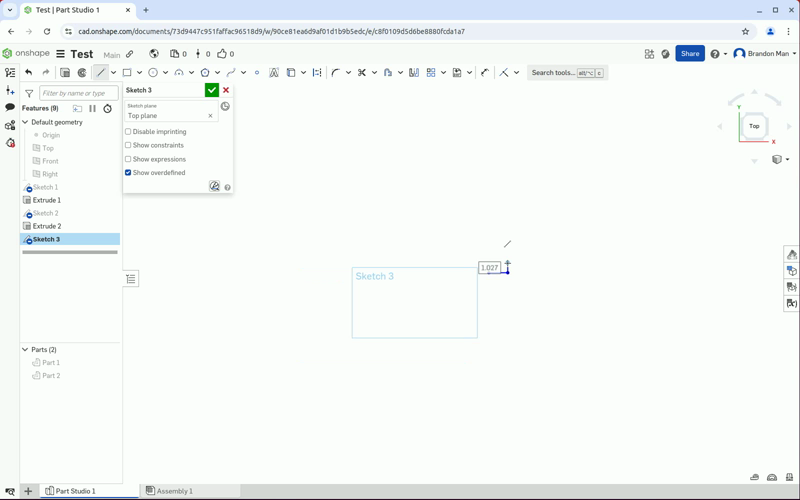
scroll(-6)
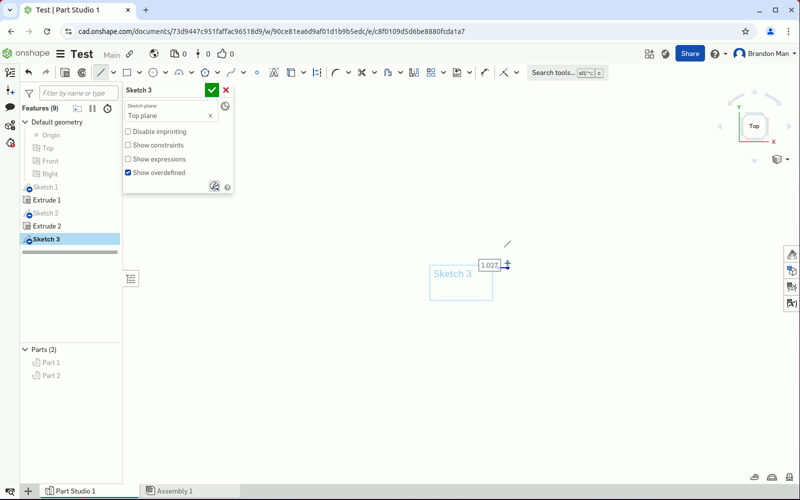
key_up(shift)
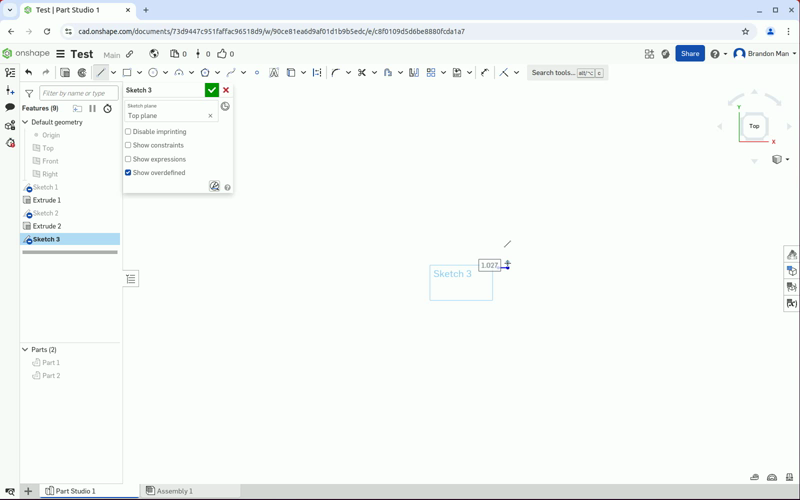
key_down(shift)
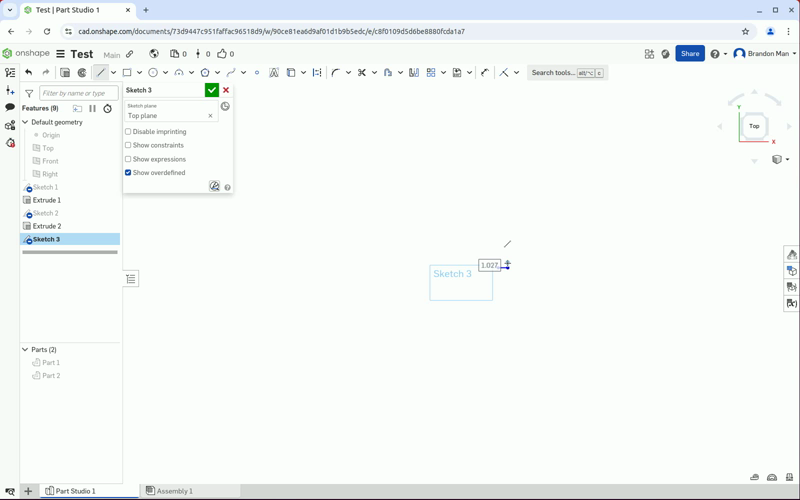
mouse_move(537, 262)
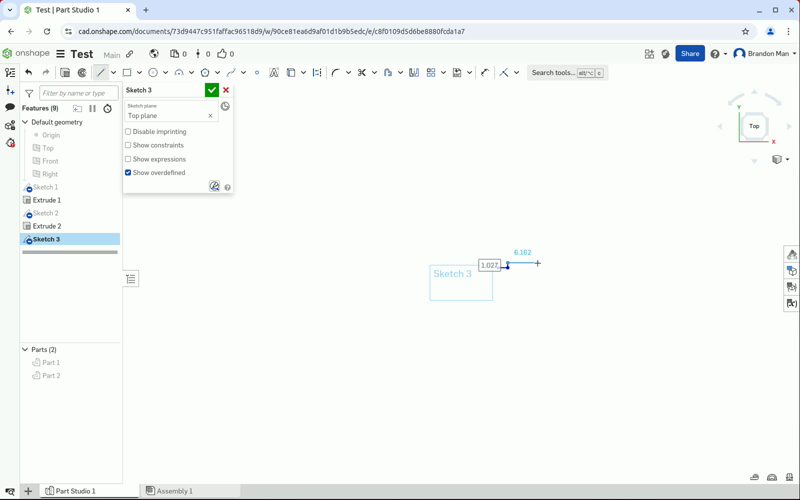
mouse_move(498, 262)
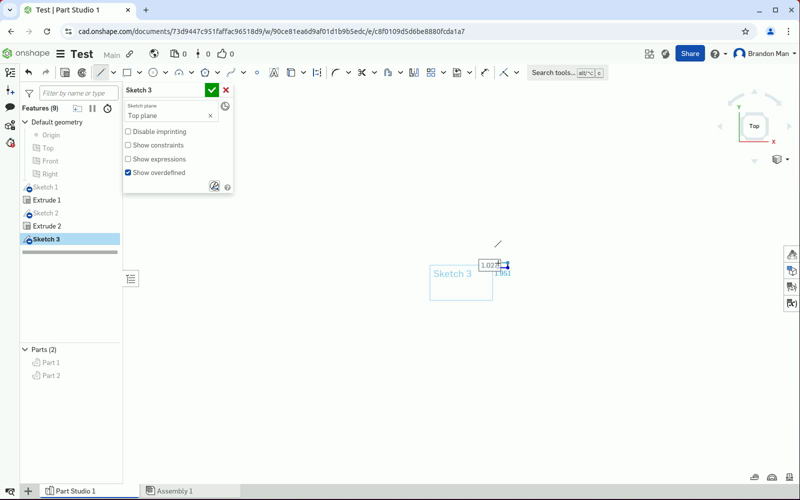
click(498, 262)
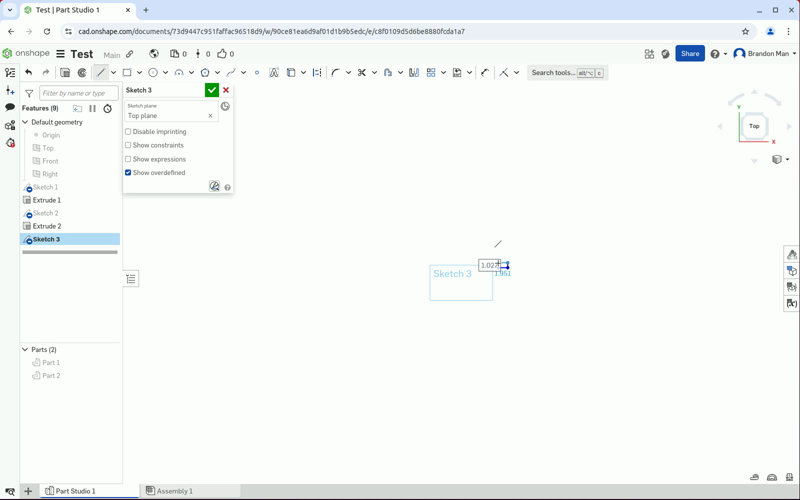
key_up(shift)
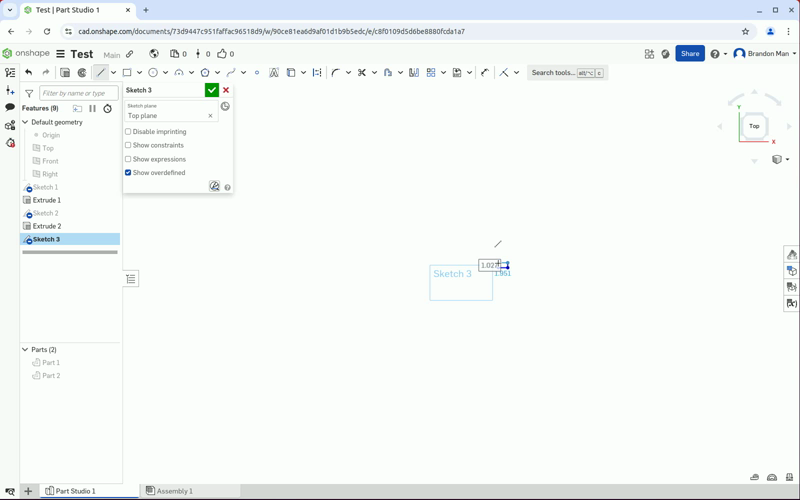
mouse_move(528, 262)
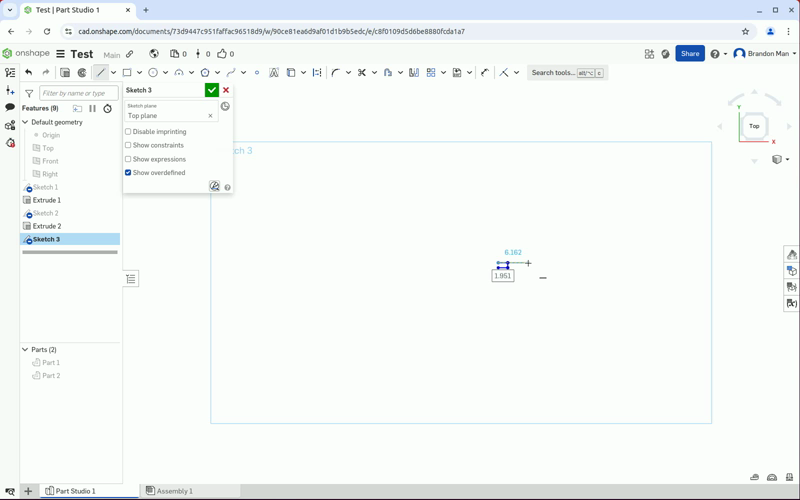
key_down(shift)
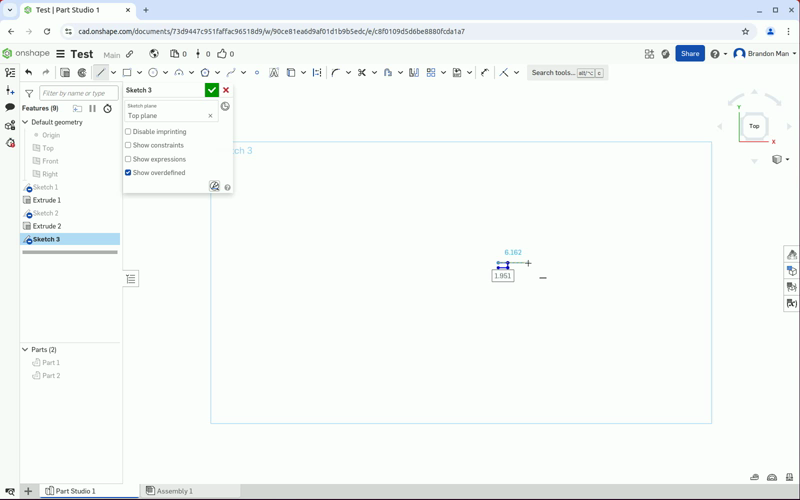
mouse_move(498, 267)
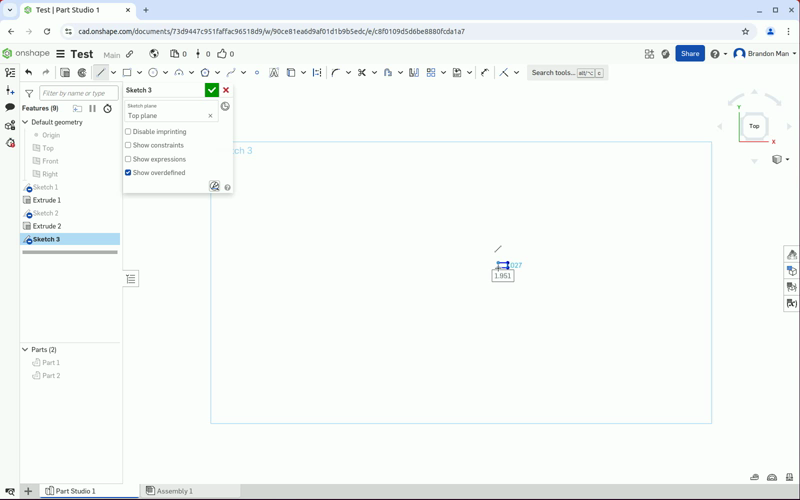
scroll(6)
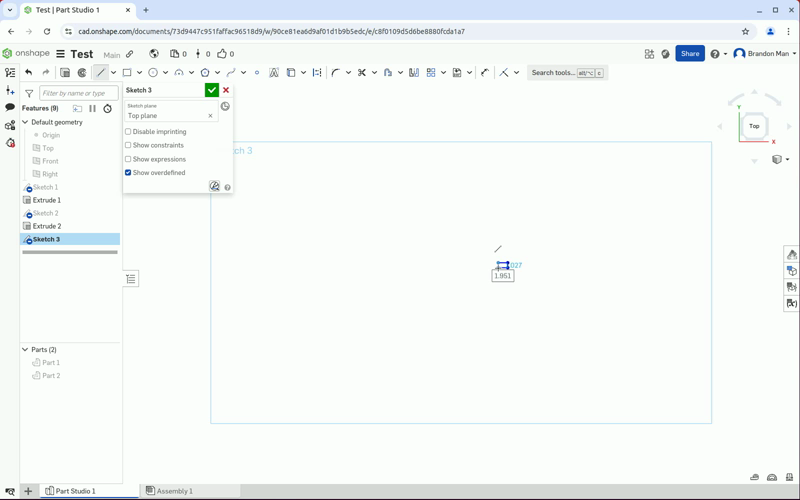
scroll(6)
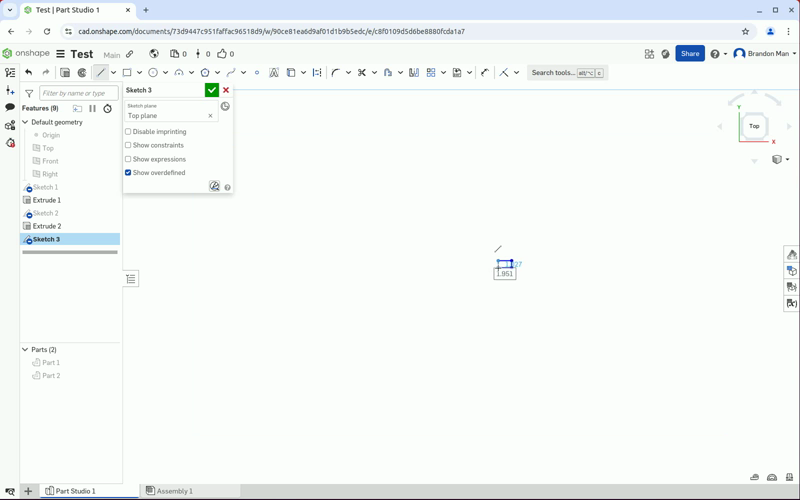
scroll(6)
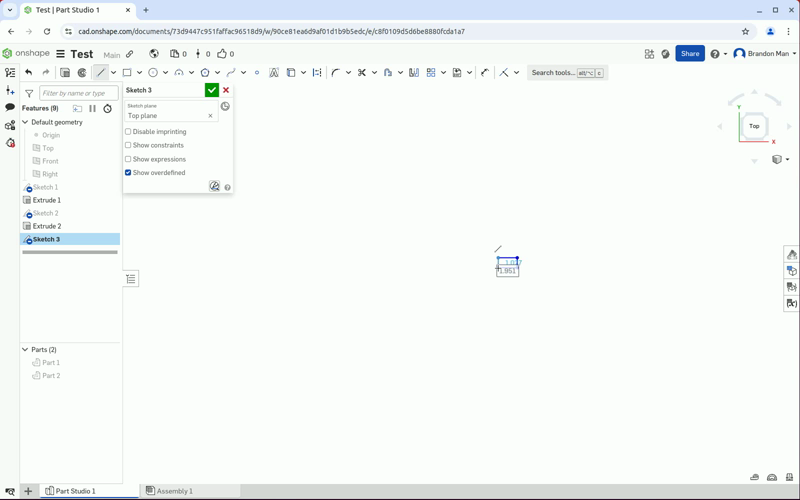
scroll(6)
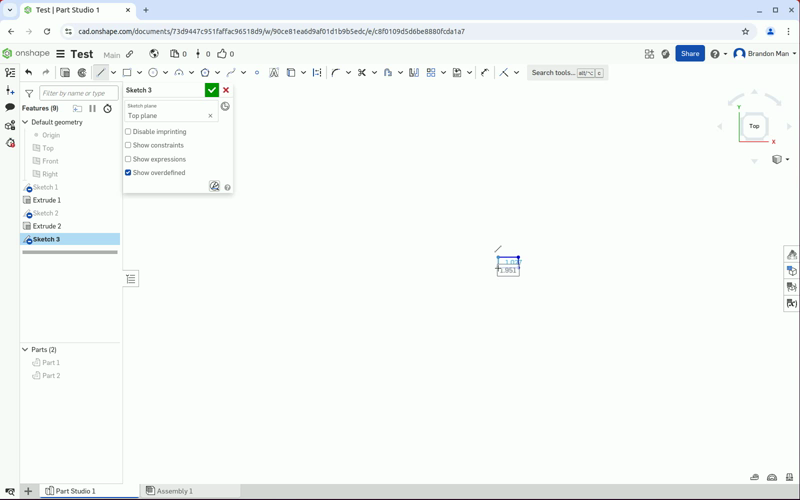
scroll(6)
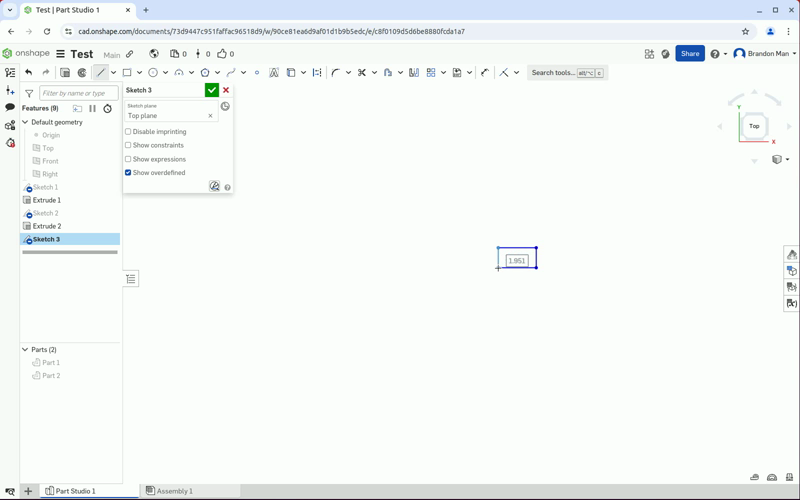
scroll(6)
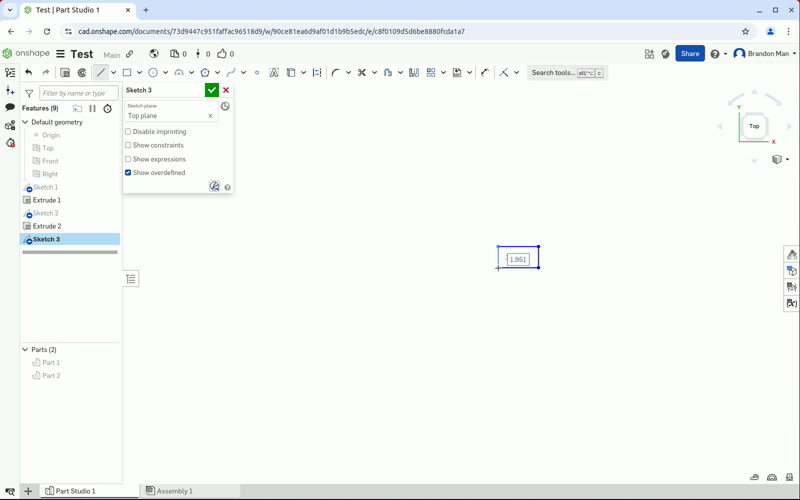
scroll(6)
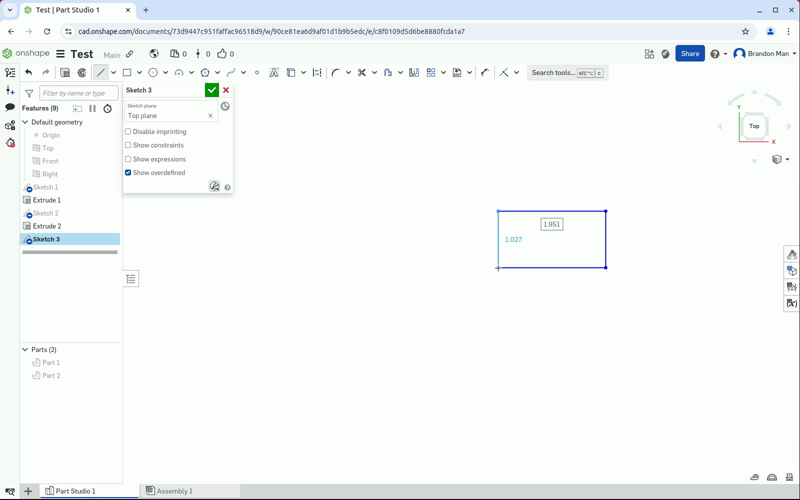
key_up(shift)
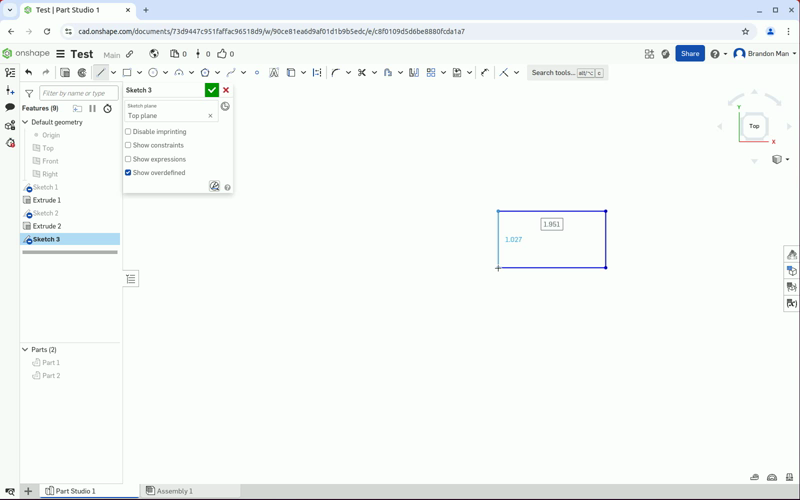
click(498, 267)
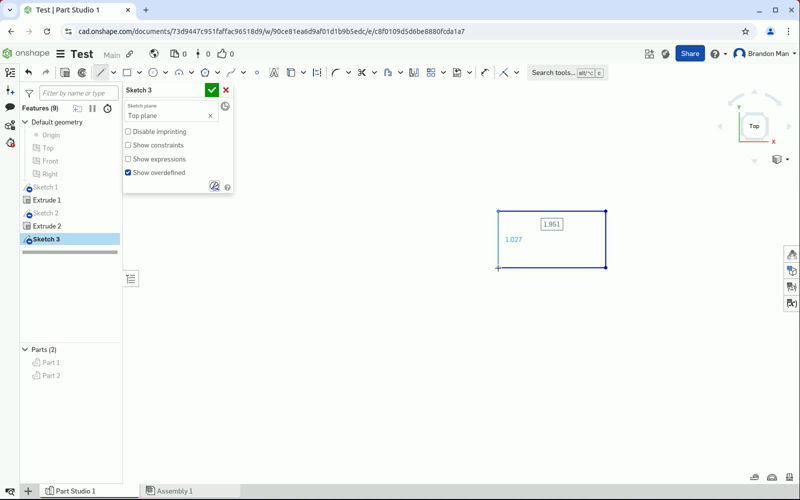
scroll(-6)
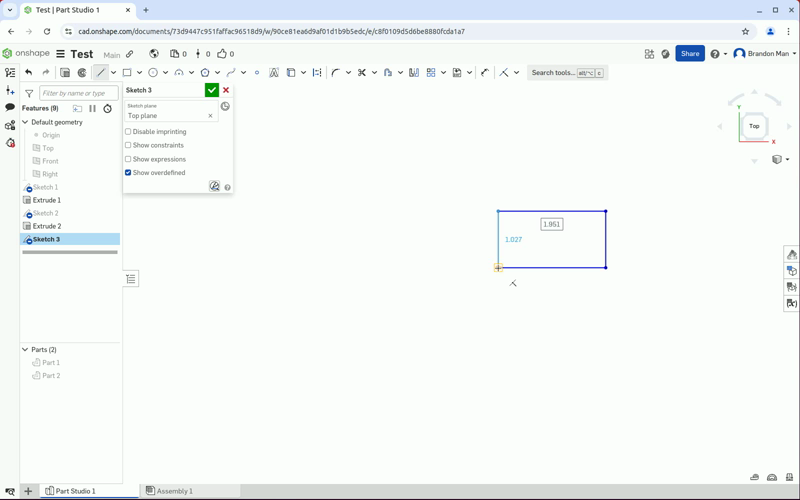
scroll(-6)
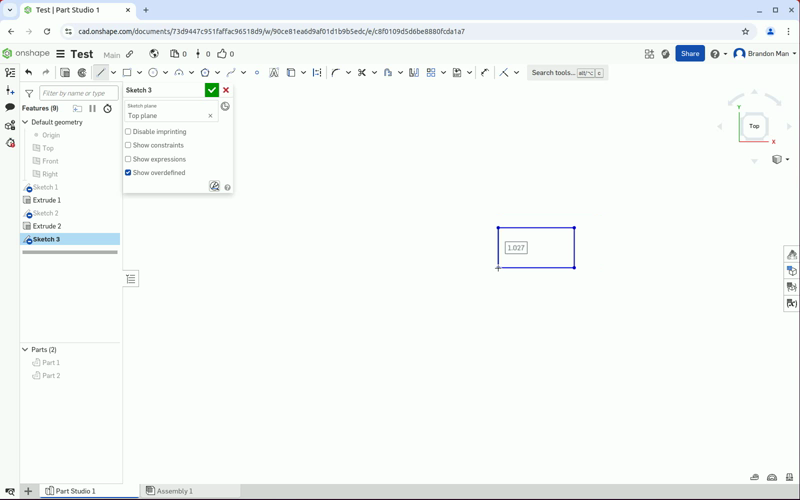
scroll(-6)
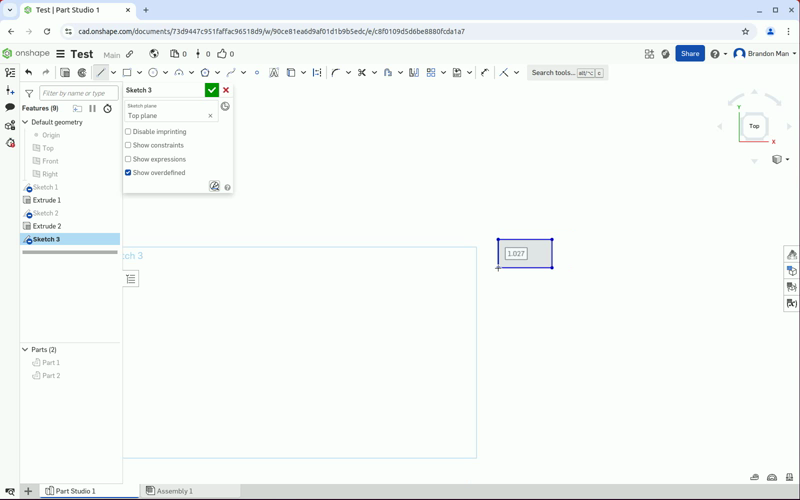
scroll(-6)
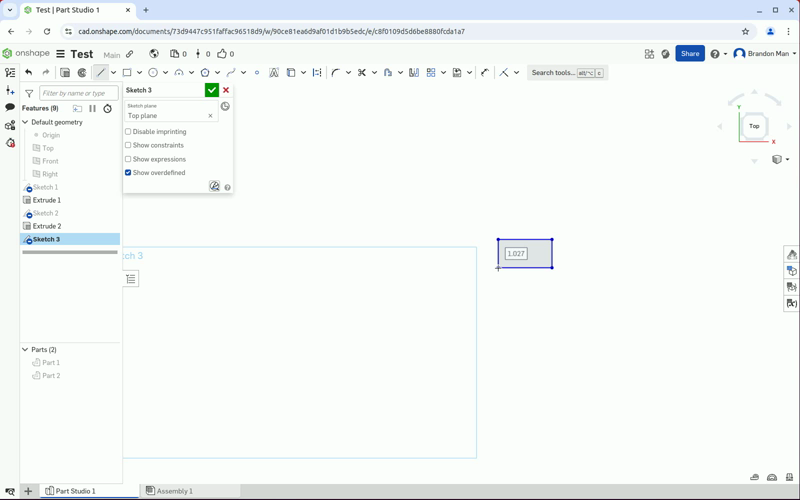
scroll(-6)
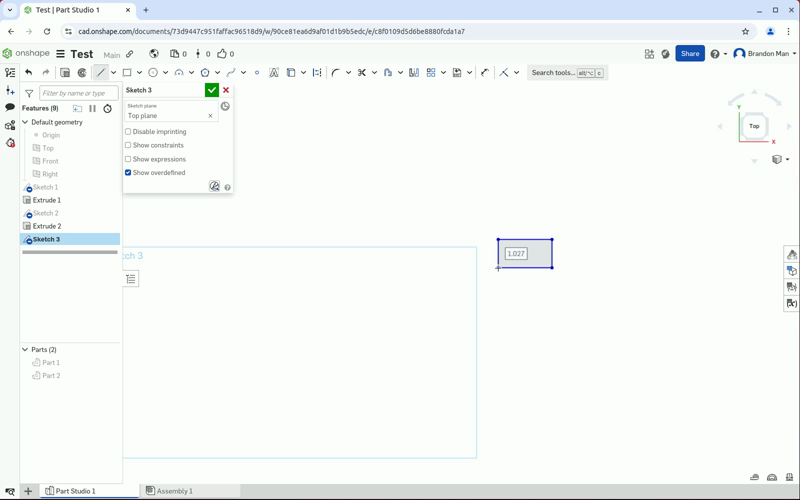
scroll(-6)
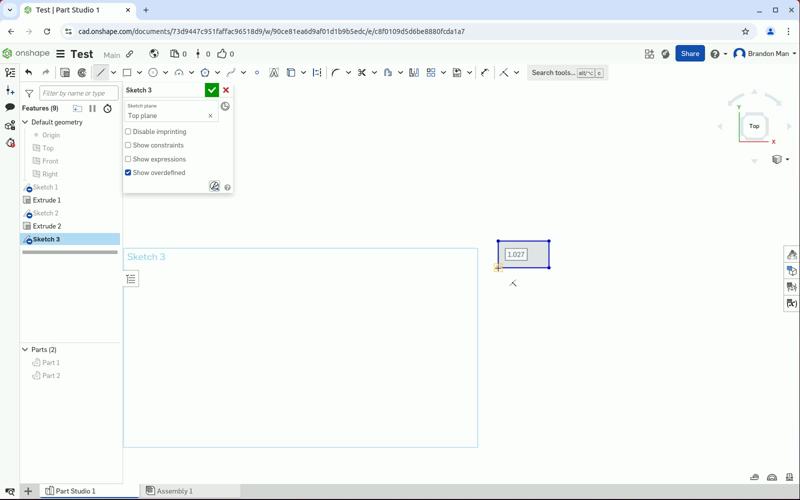
scroll(-6)
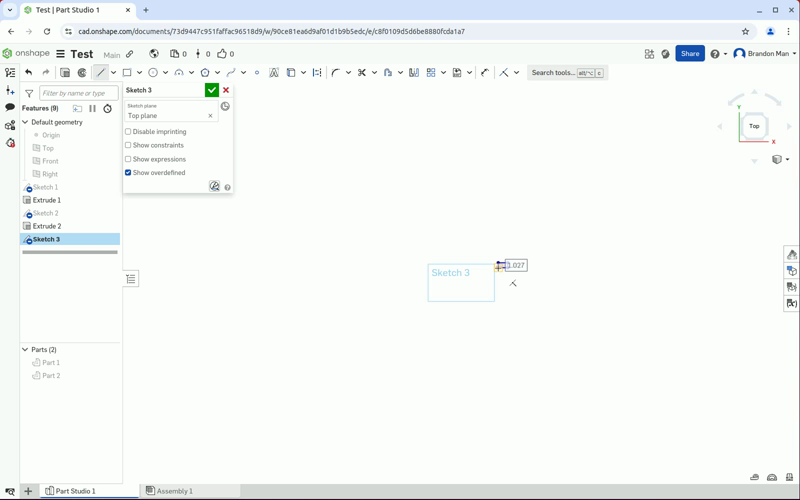
key(esc)
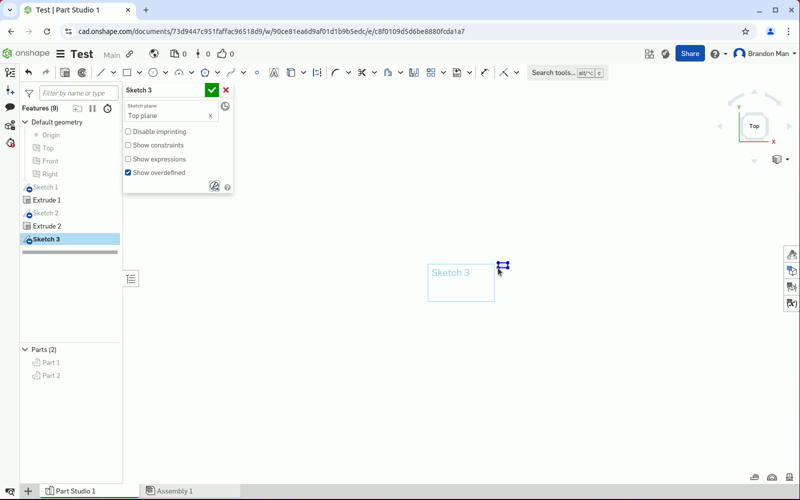
mouse_move(506, 264)
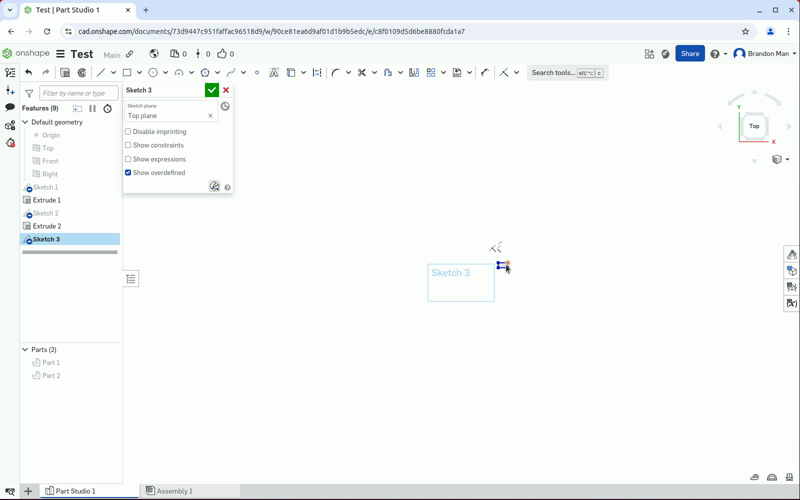
scroll(6)
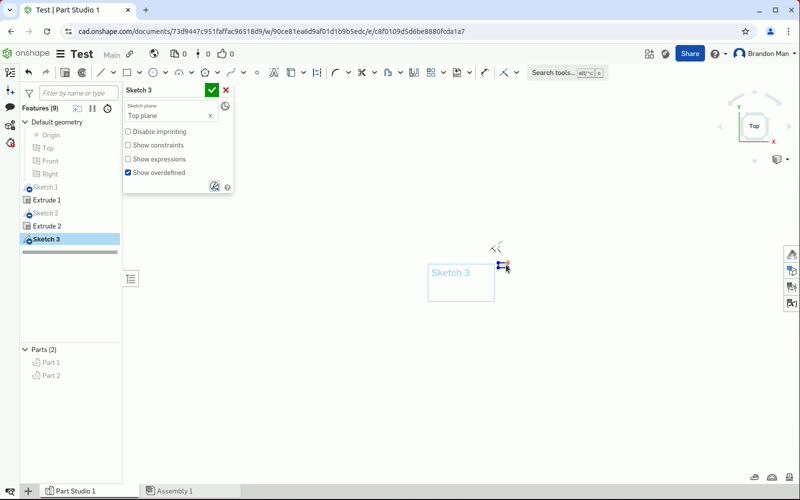
scroll(6)
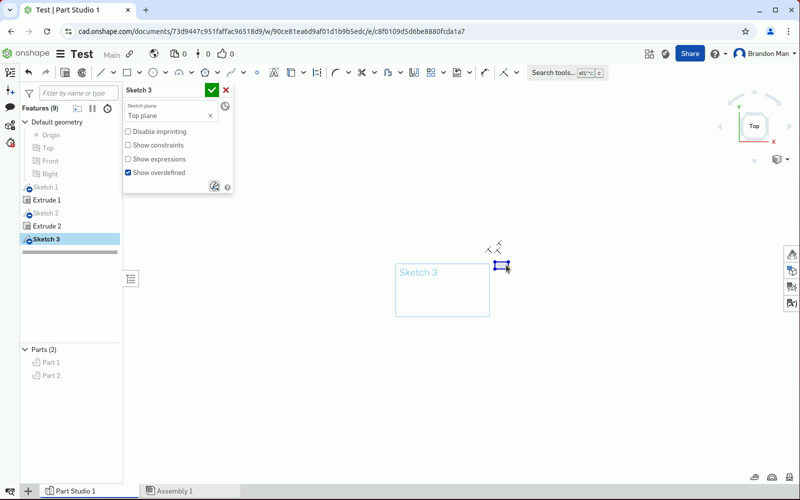
scroll(6)
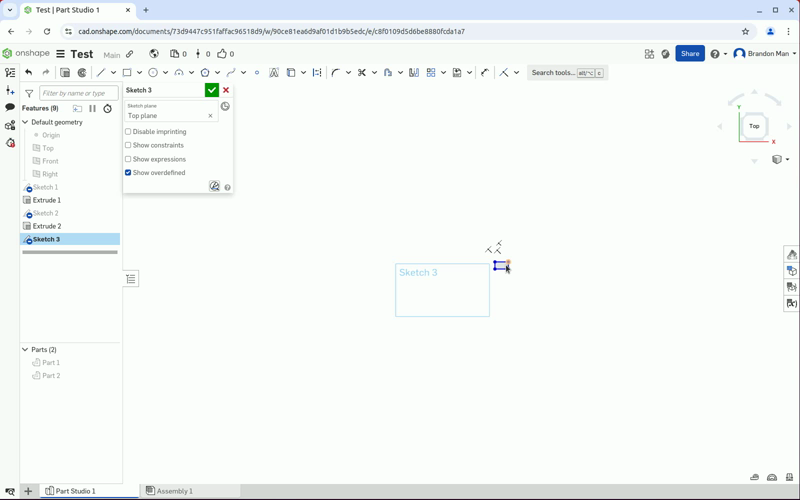
scroll(6)
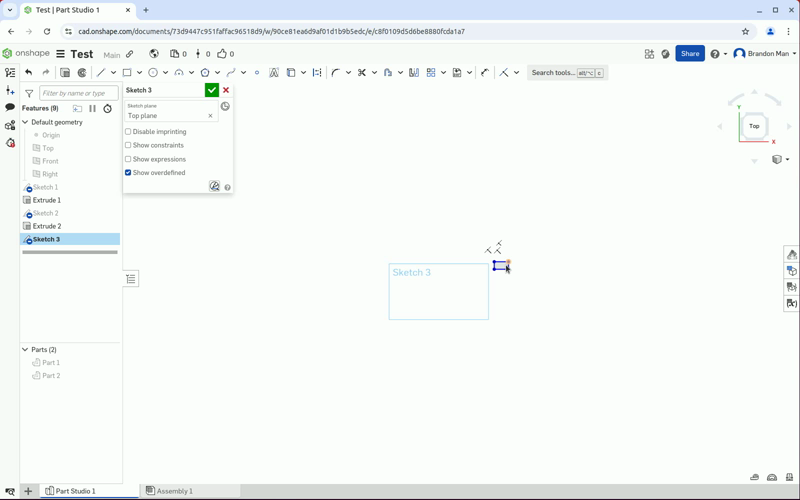
scroll(6)
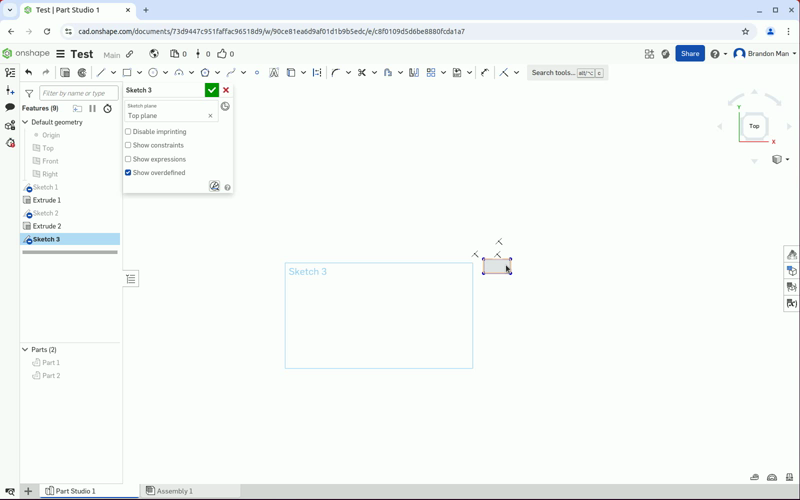
scroll(6)
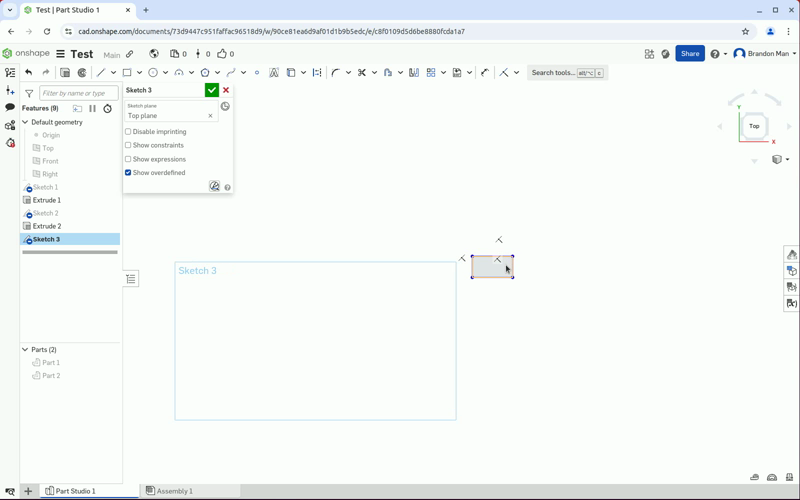
scroll(6)
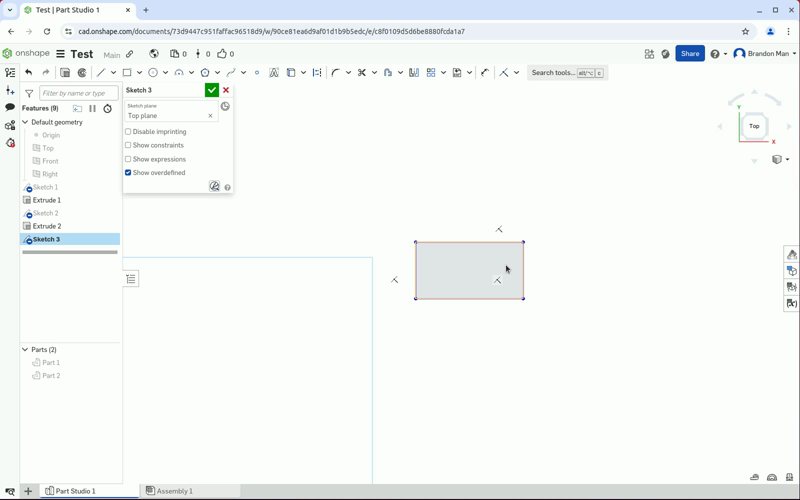
click(506, 264)
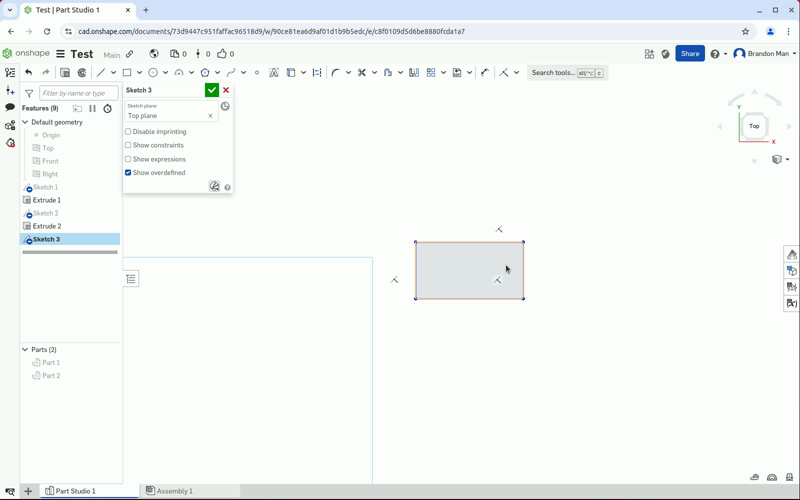
scroll(-6)
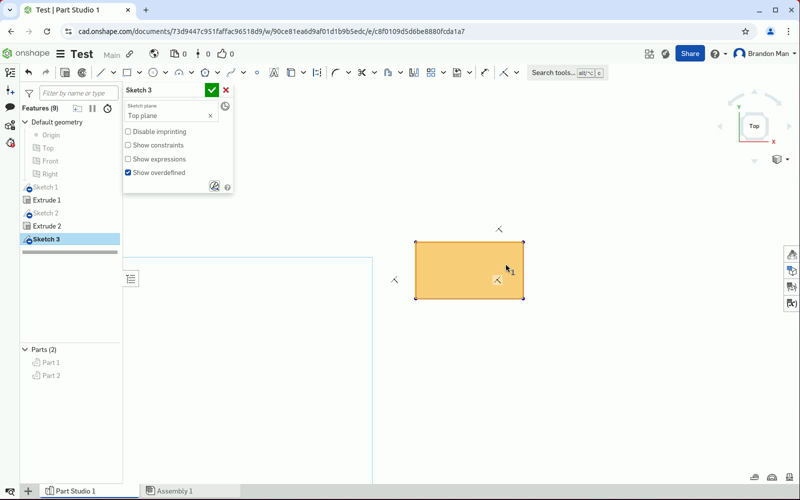
scroll(-6)
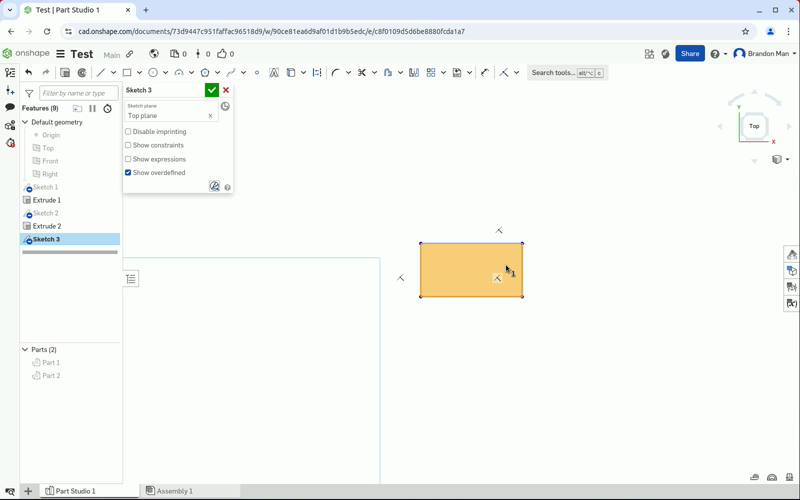
scroll(-6)
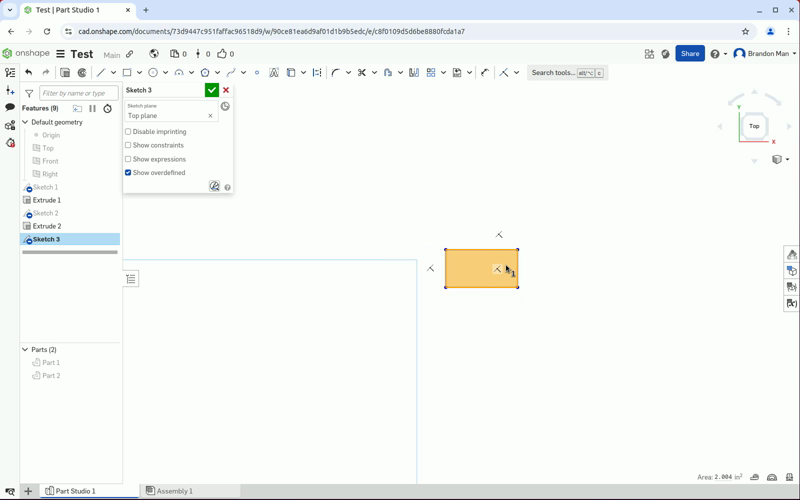
scroll(-6)
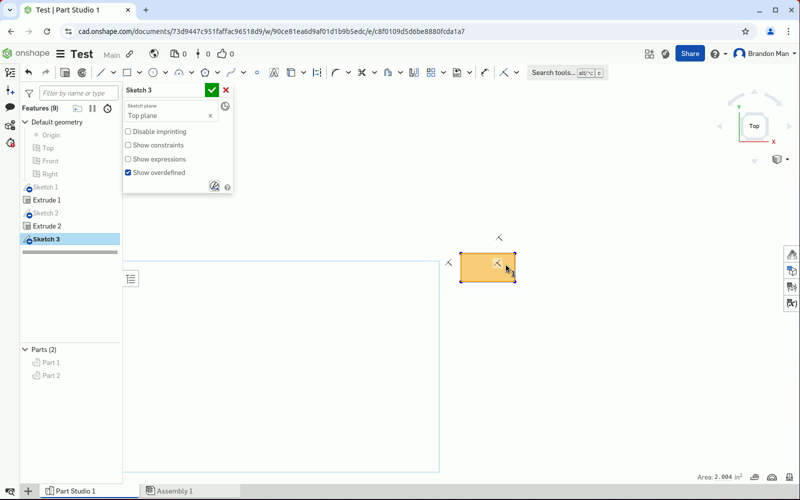
scroll(-6)
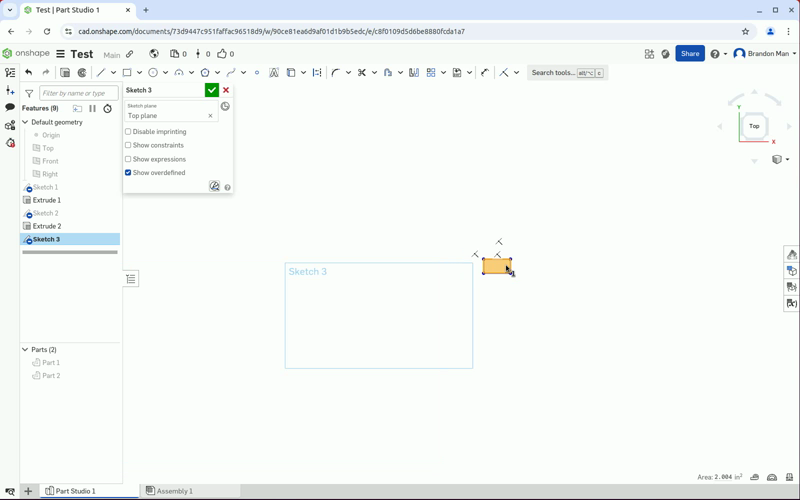
scroll(-6)
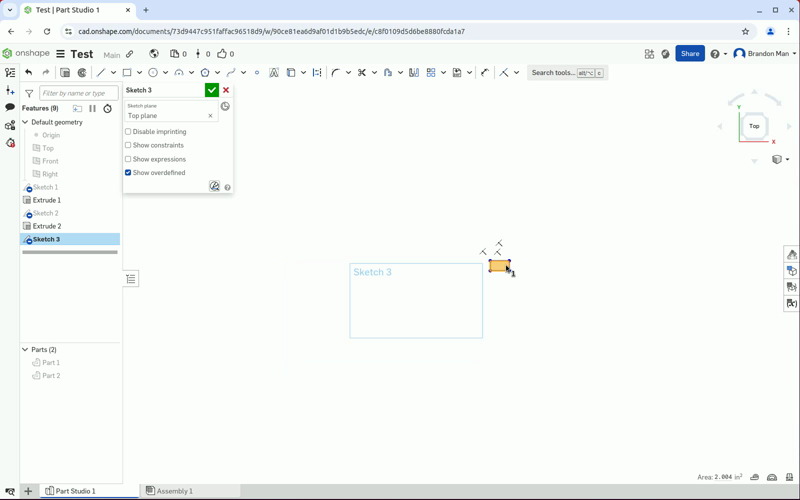
scroll(-6)
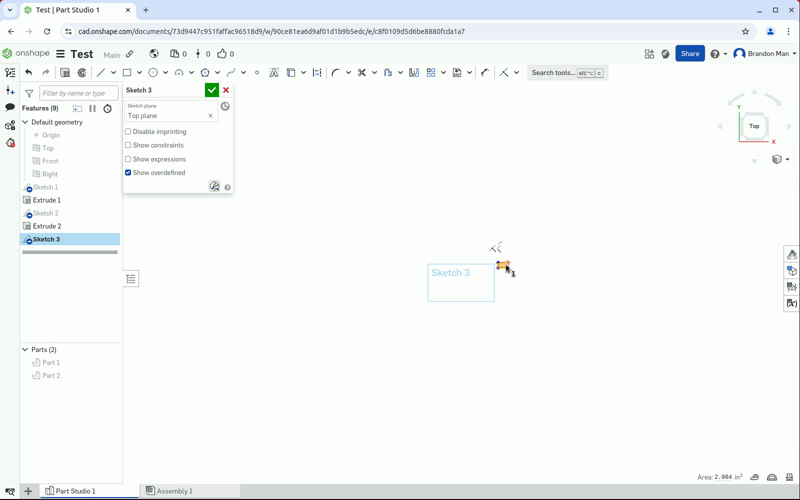
mouse_move(73, 352)
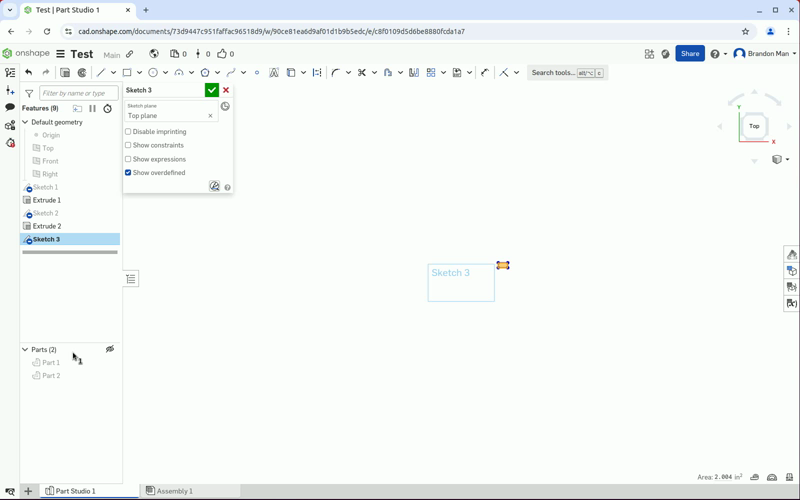
key(shift+y)
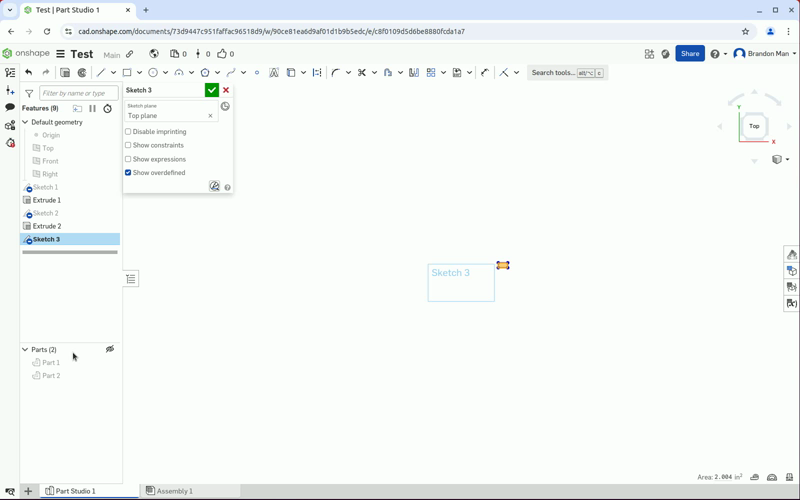
key(shift+e)
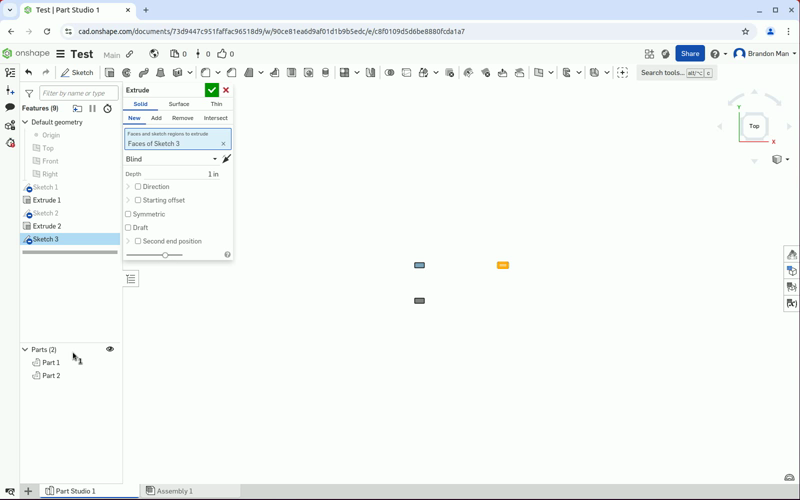
mouse_move(143, 106)
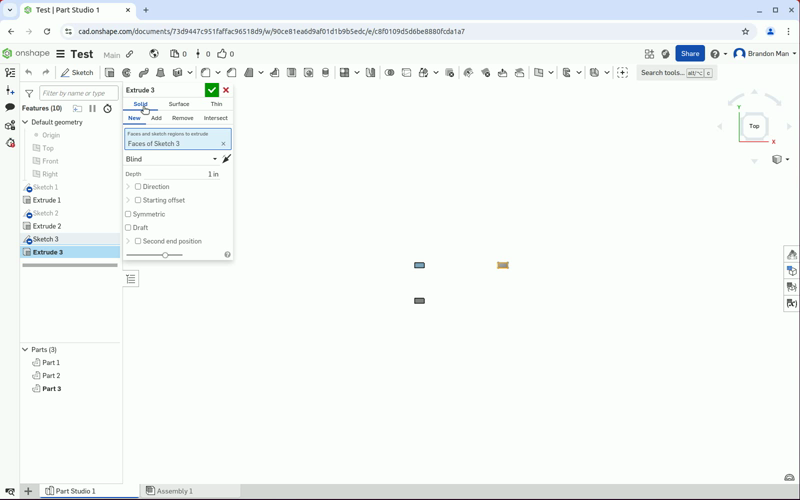
click(143, 106)
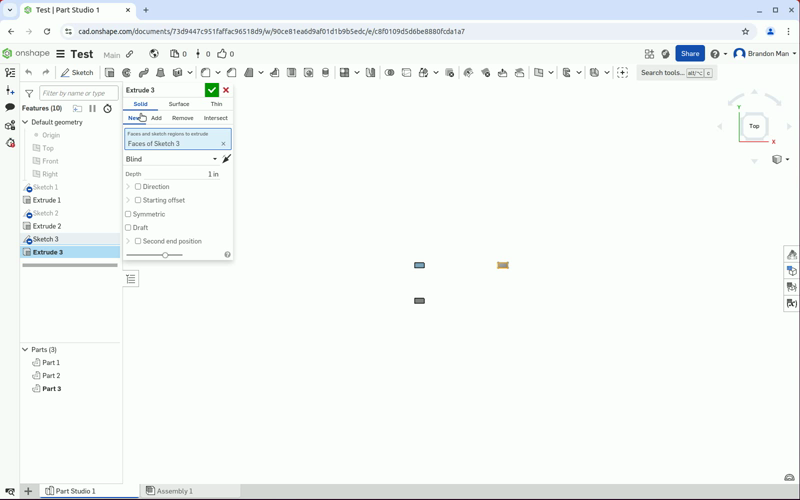
mouse_move(137, 120)
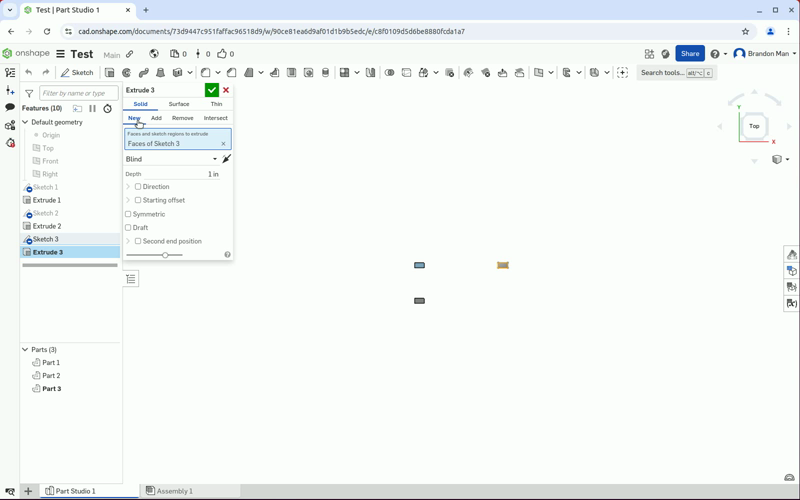
click(137, 120)
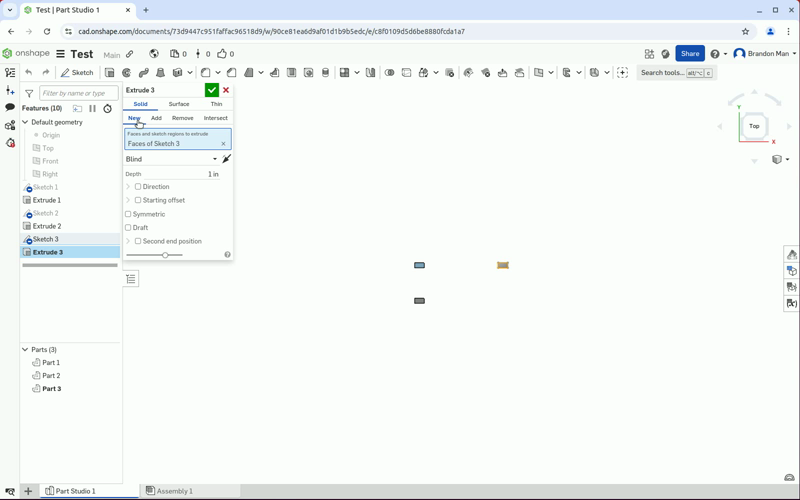
key(tab, 4)
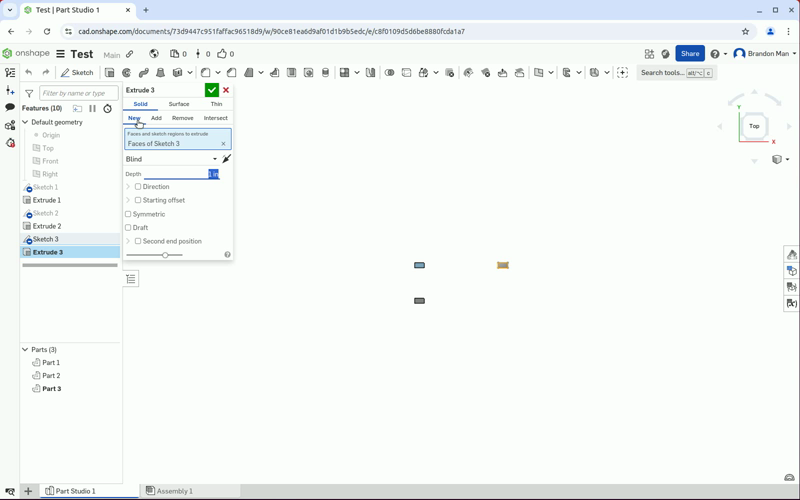
text(-16.128)
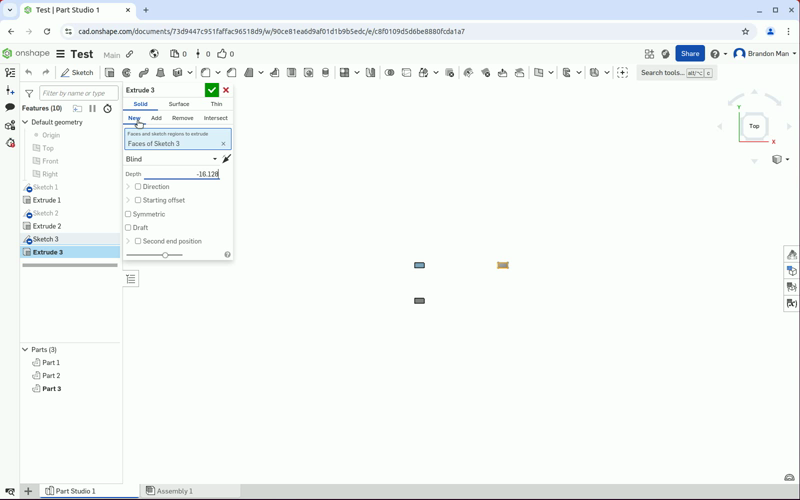
key(enter)
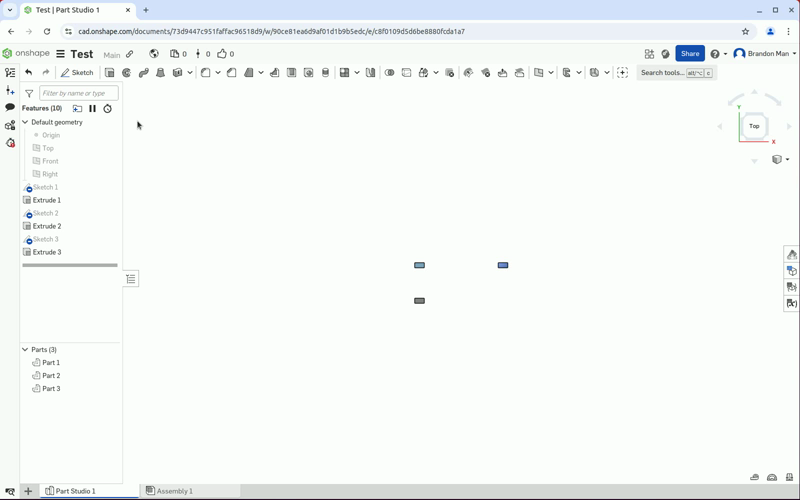
key(shift+h)
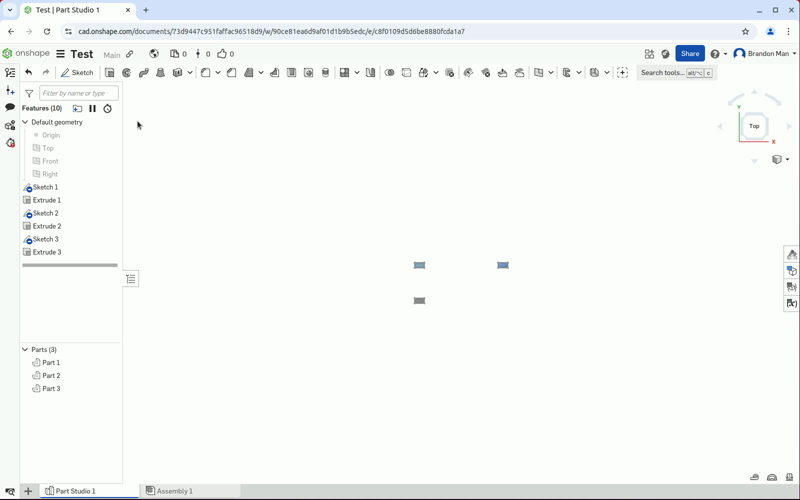
key(shift+h)
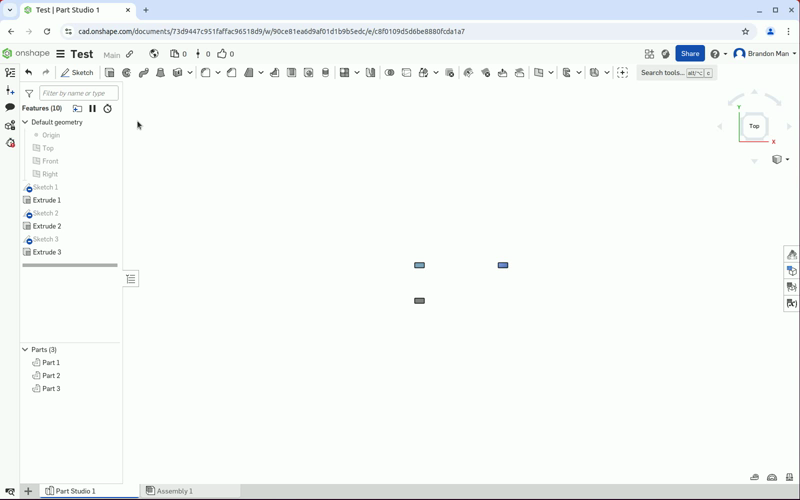
mouse_move(73, 189)
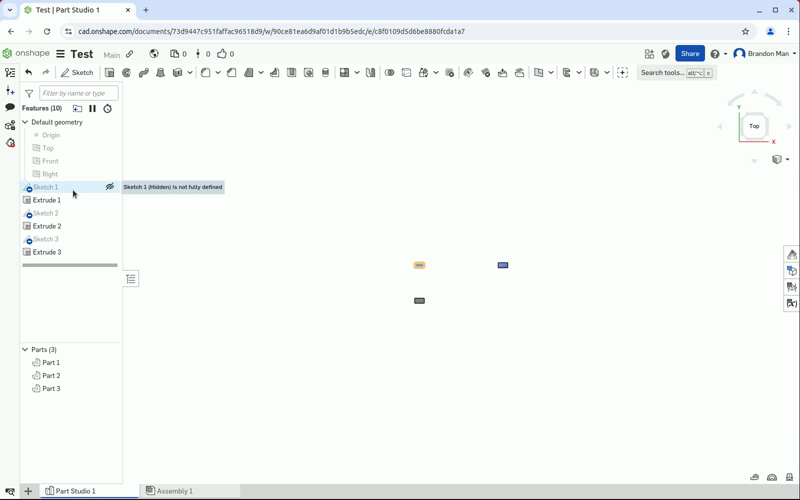
click(73, 189)
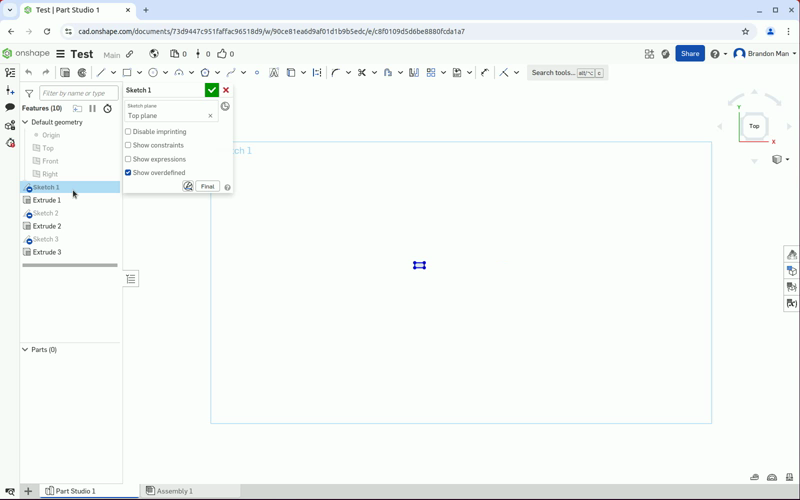
mouse_move(229, 92)
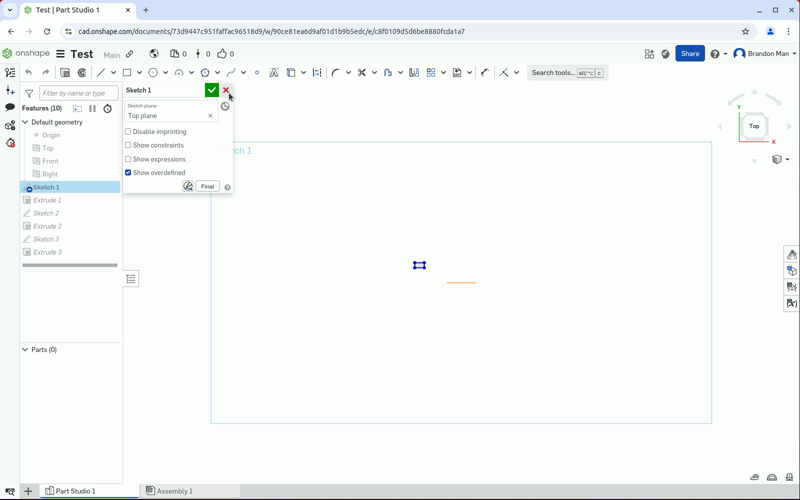
click(229, 92)
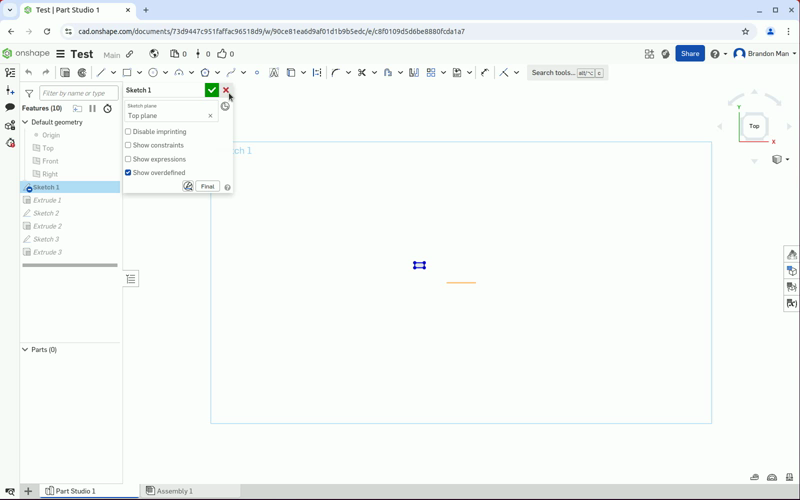
key(shift+s)
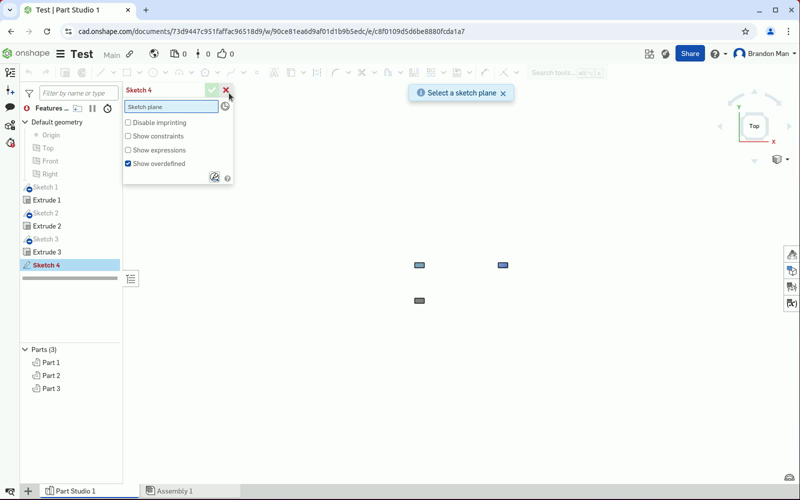
mouse_move(73, 150)
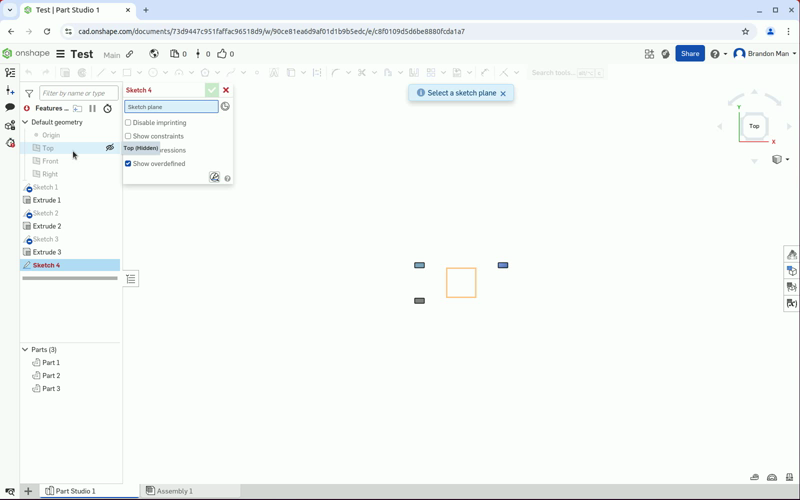
click(73, 150)
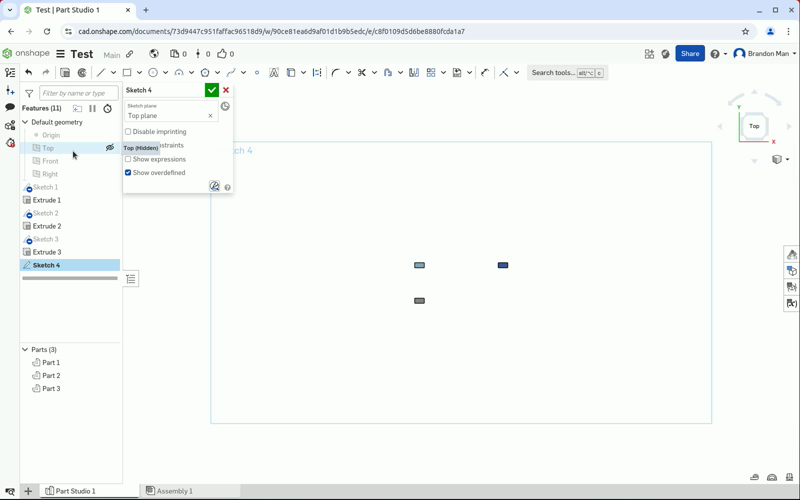
mouse_move(73, 352)
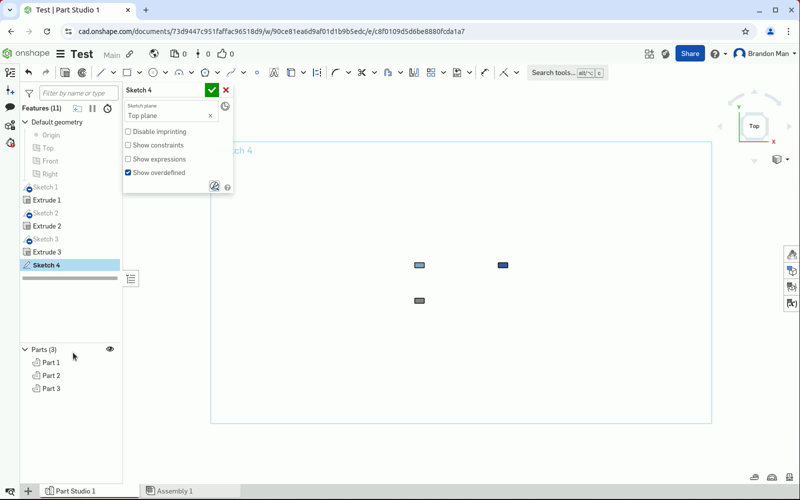
key(y)
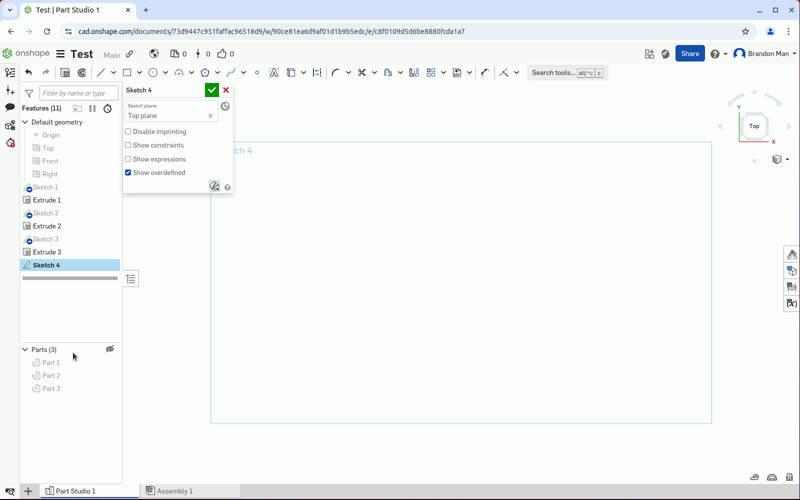
key(l)
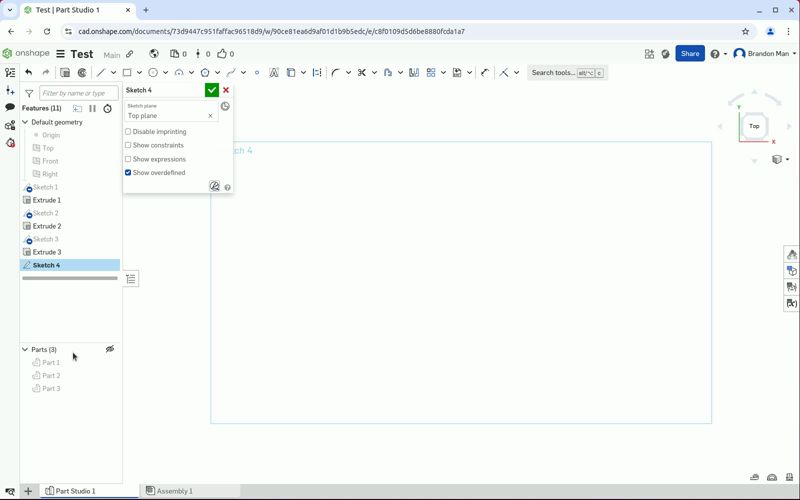
key_down(shift)
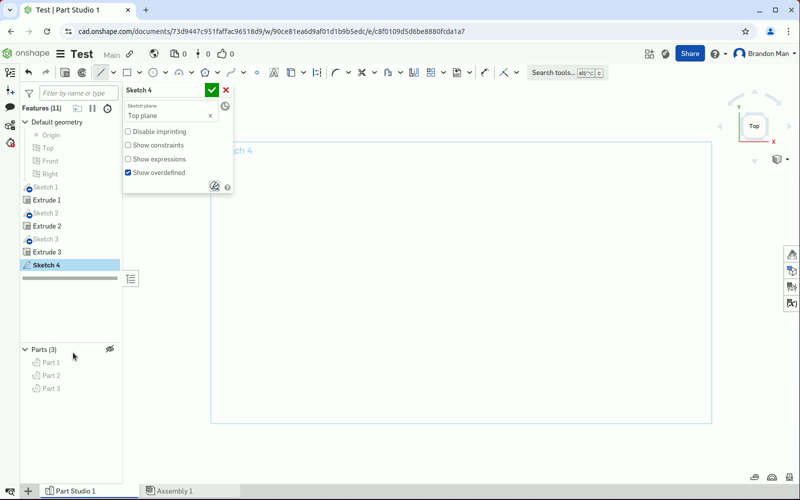
mouse_move(498, 303)
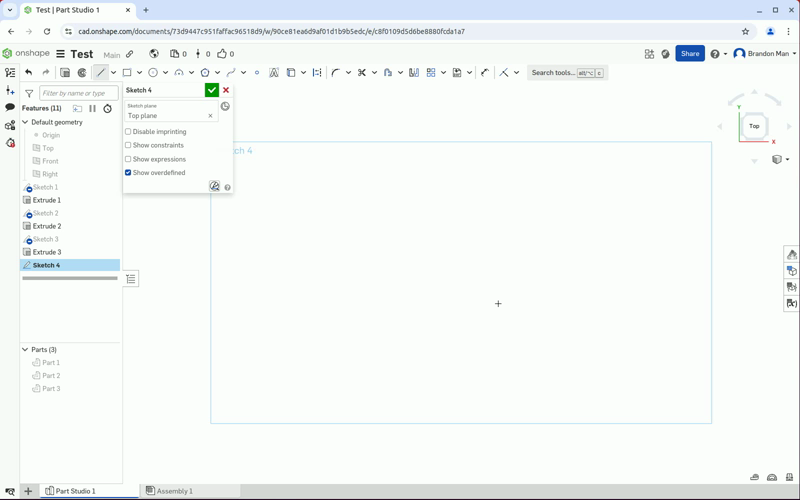
click(498, 303)
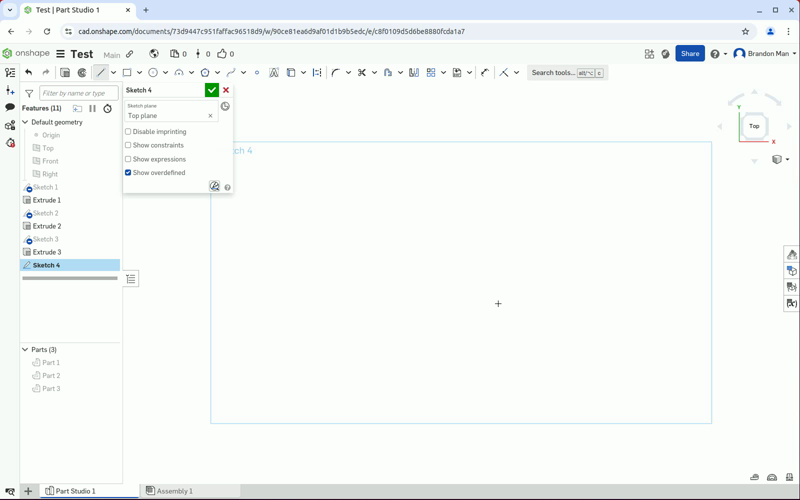
key_up(shift)
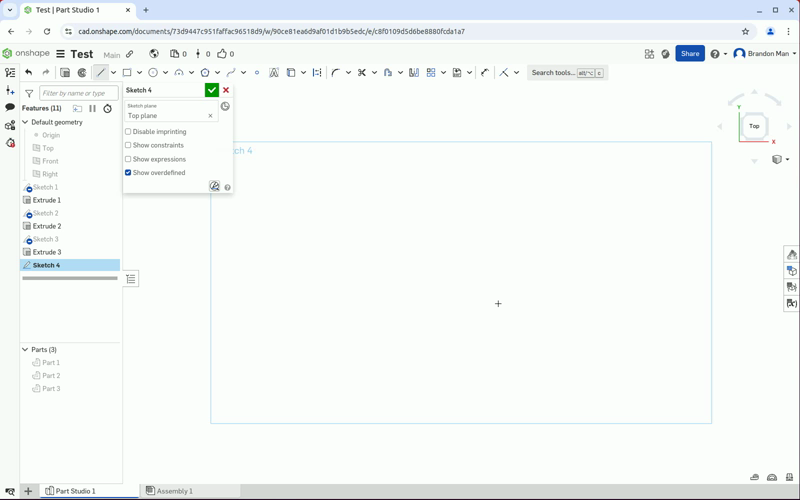
key_down(shift)
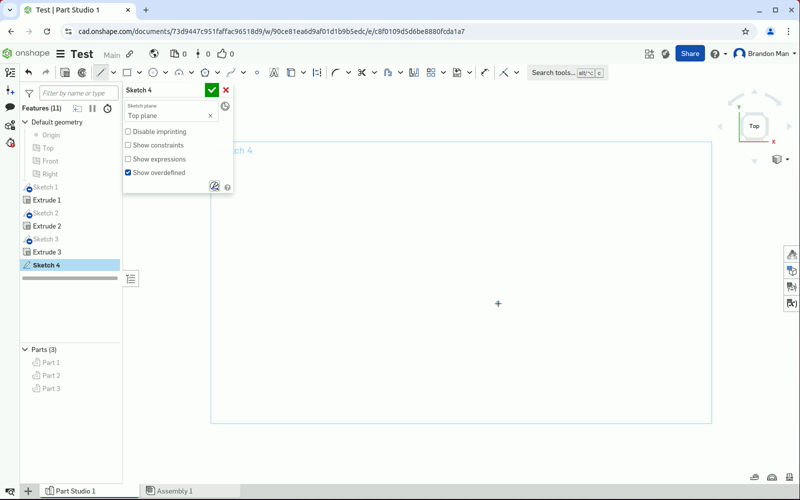
mouse_move(528, 303)
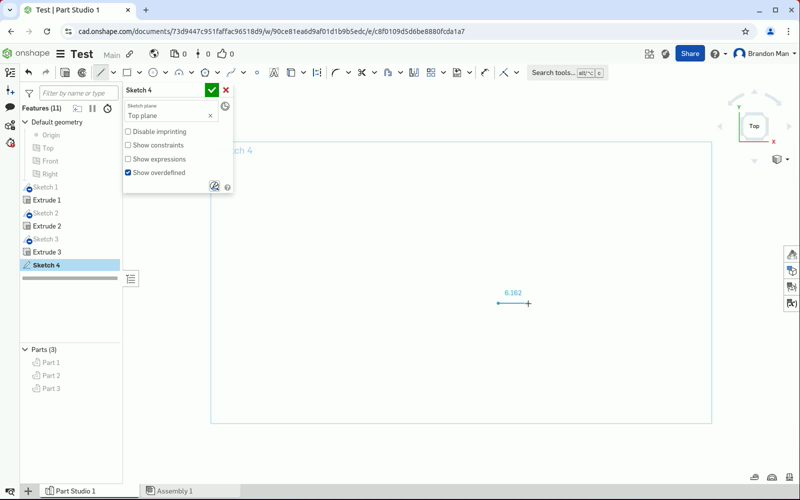
mouse_move(507, 303)
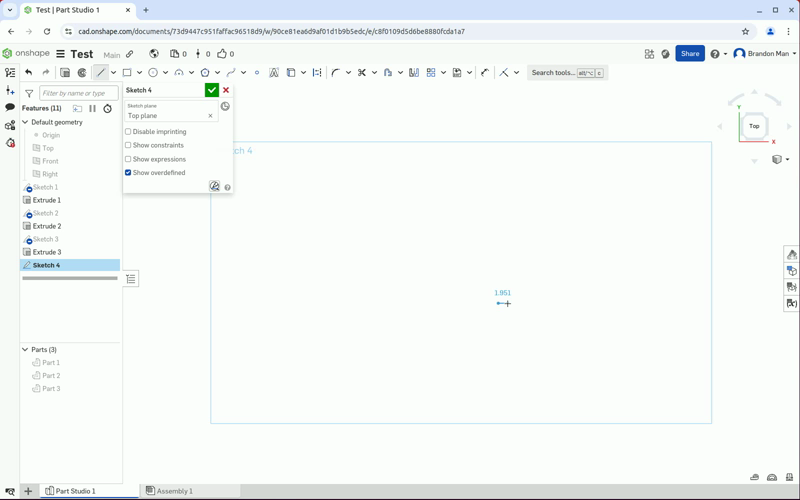
click(507, 303)
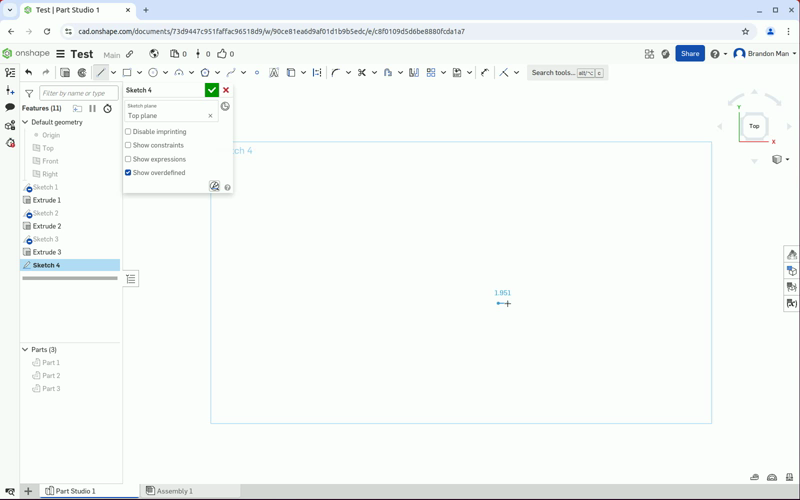
key_up(shift)
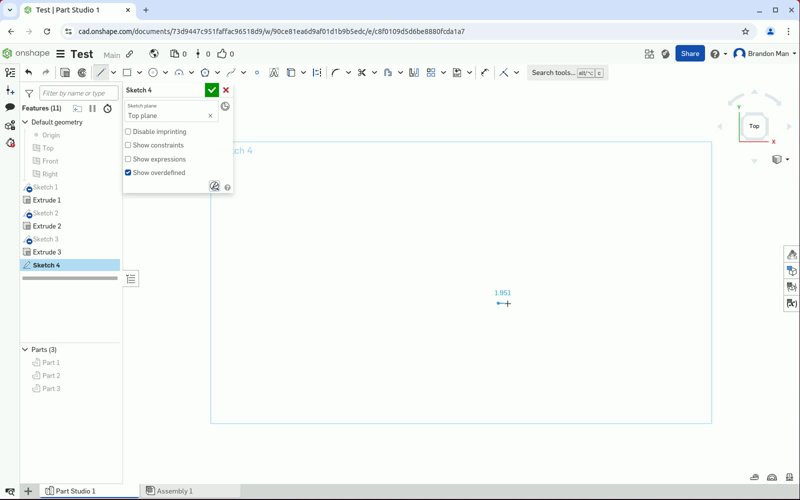
key_down(shift)
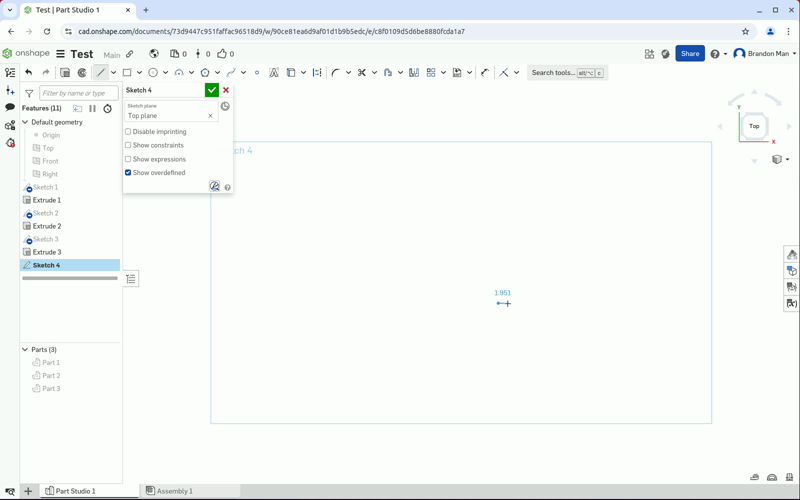
mouse_move(537, 303)
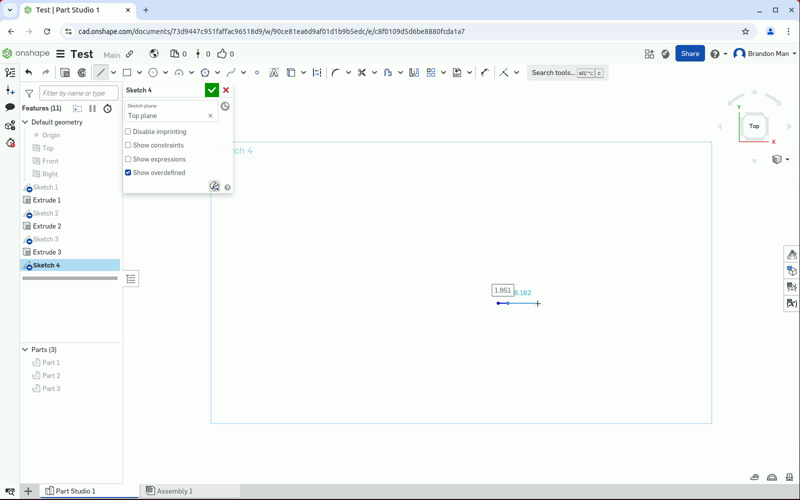
mouse_move(507, 298)
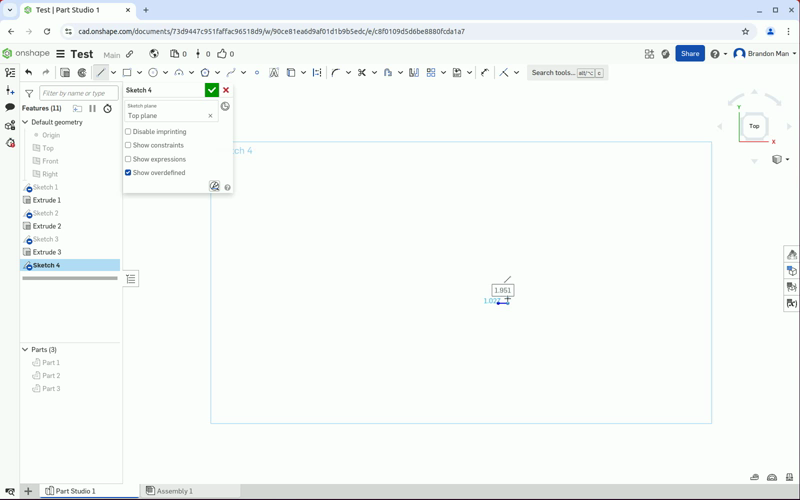
scroll(6)
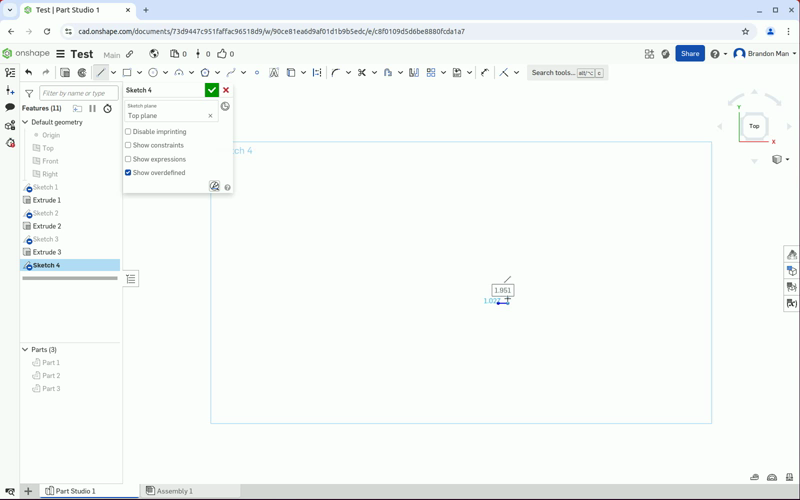
scroll(6)
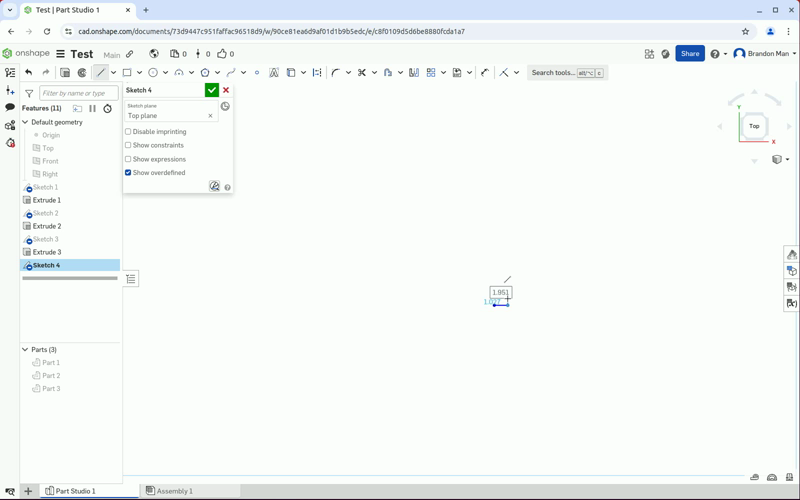
scroll(6)
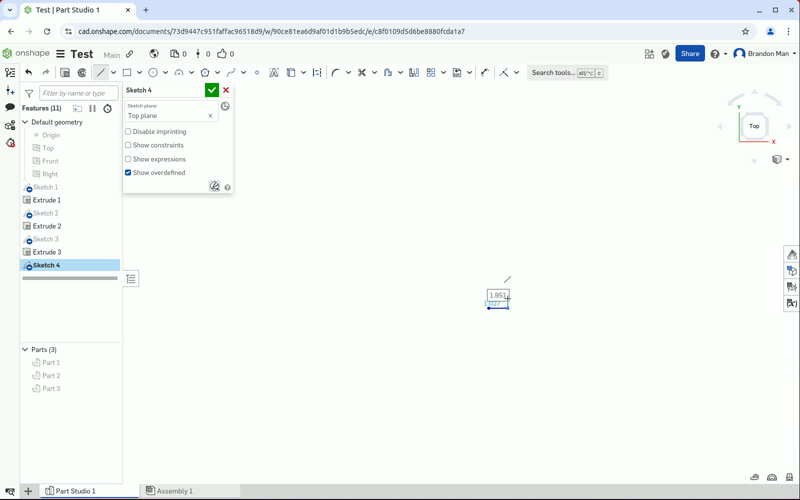
scroll(6)
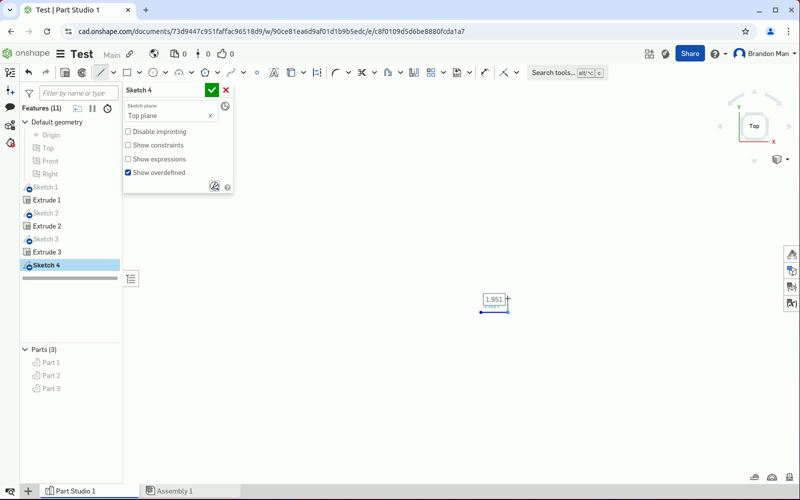
scroll(6)
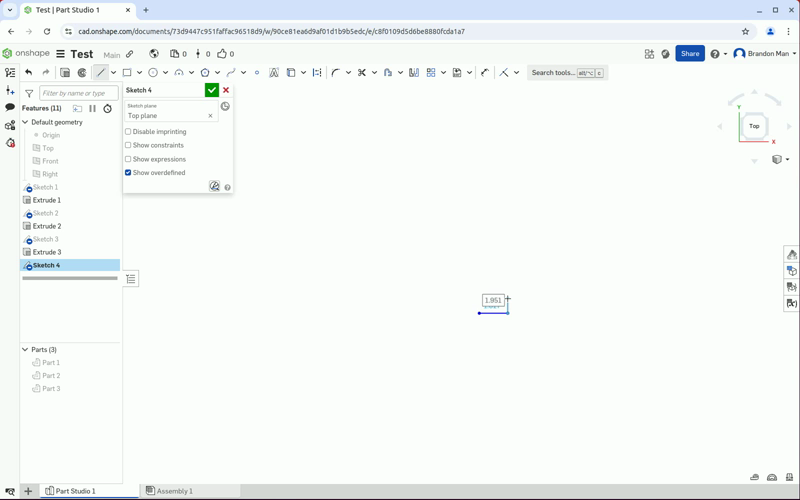
scroll(6)
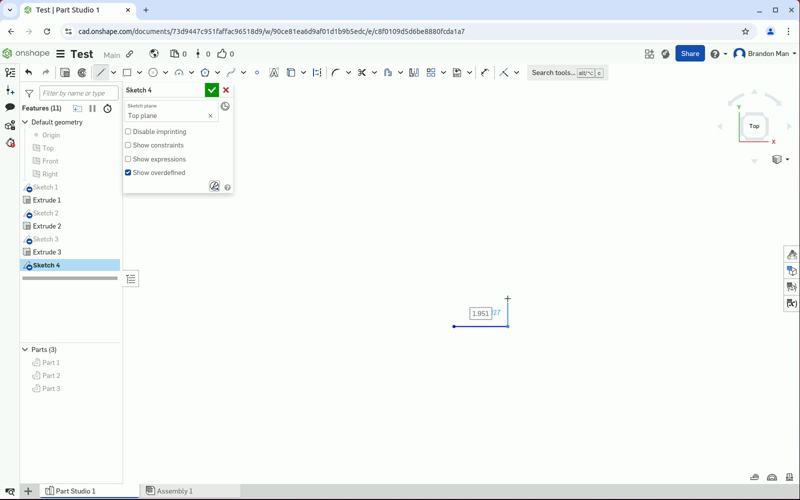
scroll(6)
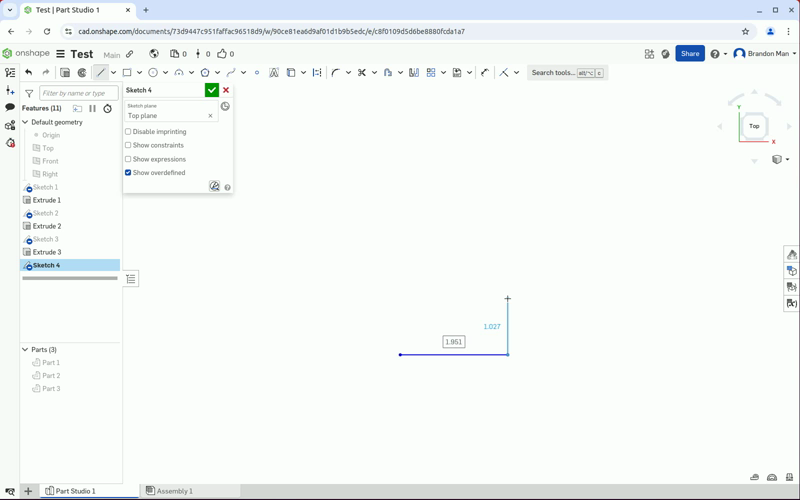
click(507, 298)
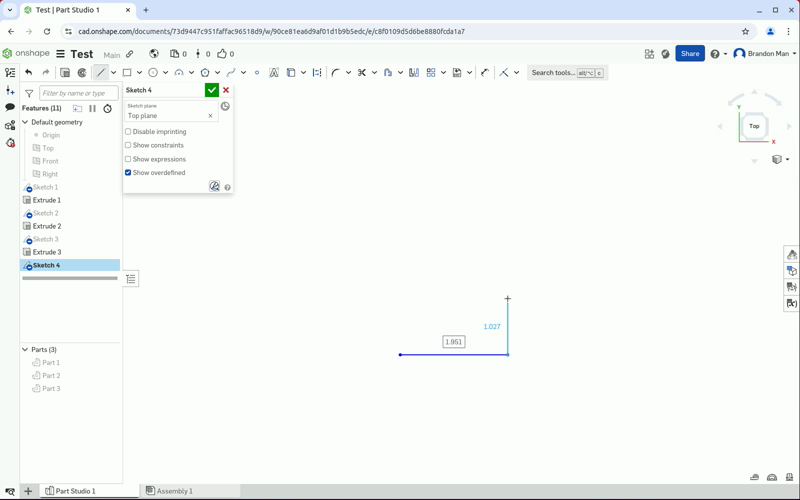
scroll(-6)
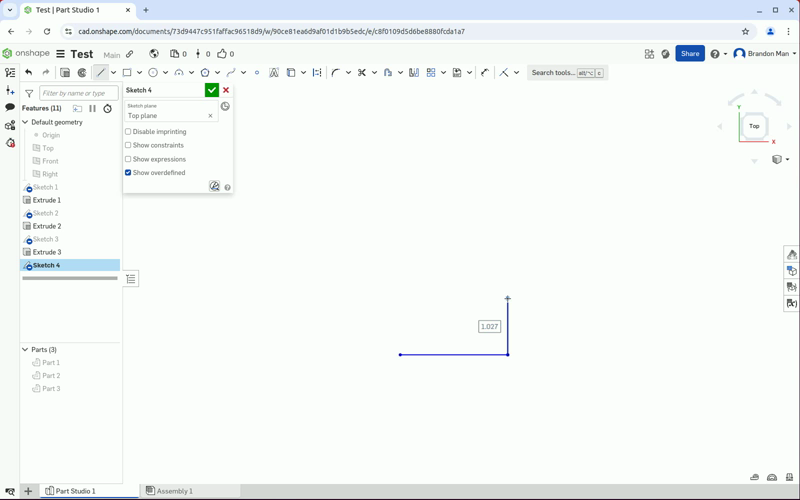
scroll(-6)
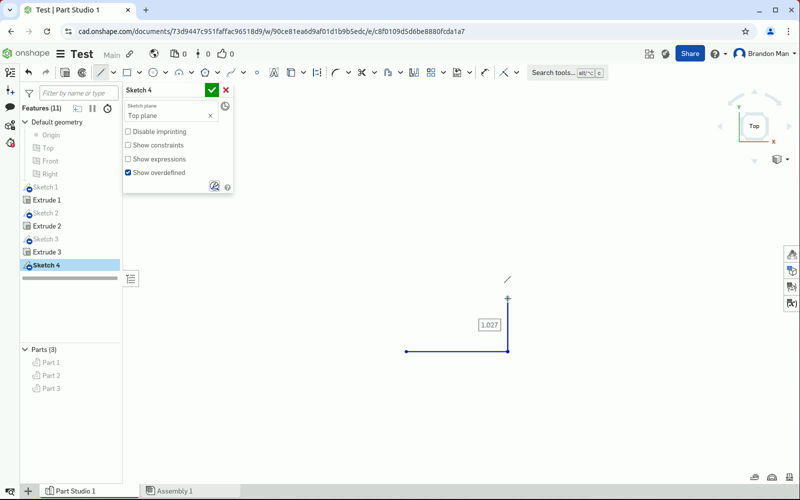
scroll(-6)
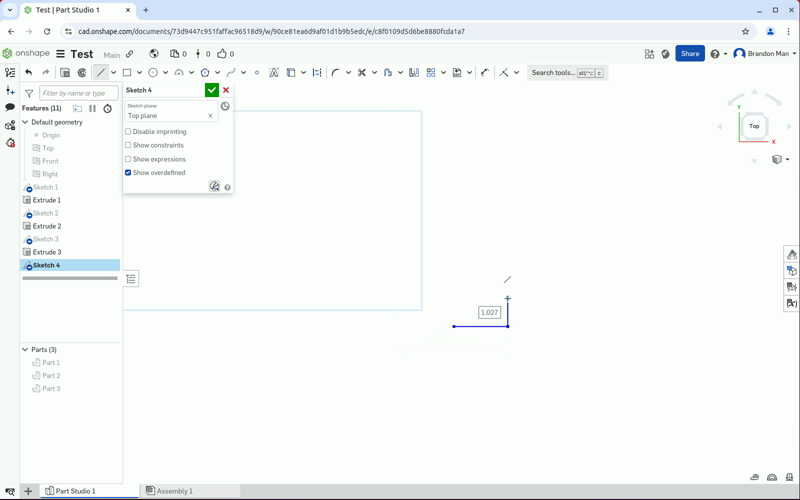
scroll(-6)
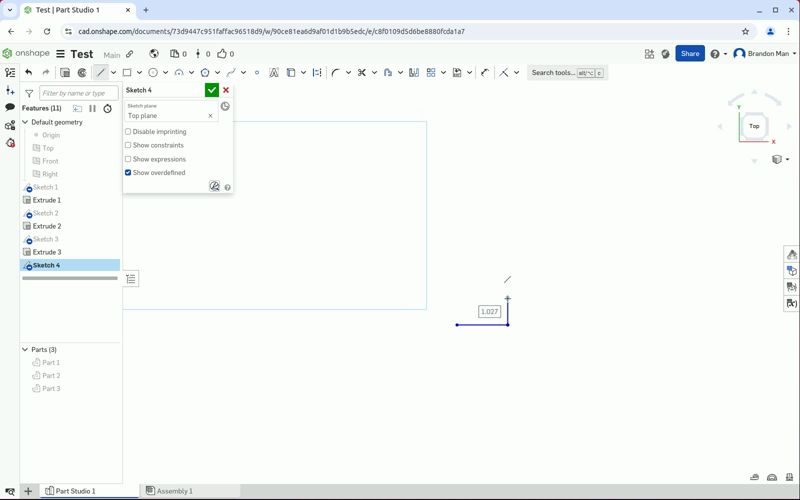
scroll(-6)
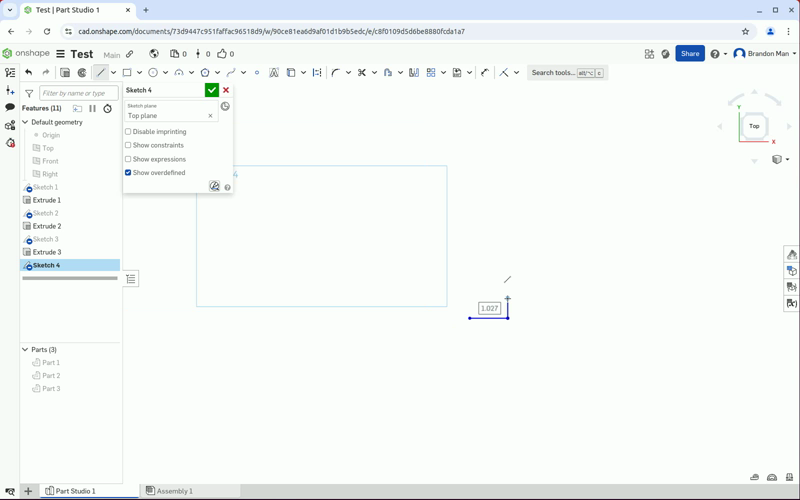
scroll(-6)
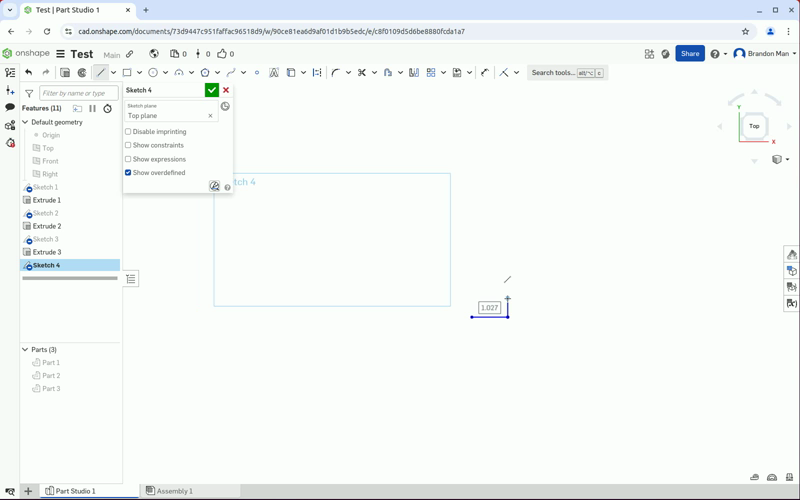
scroll(-6)
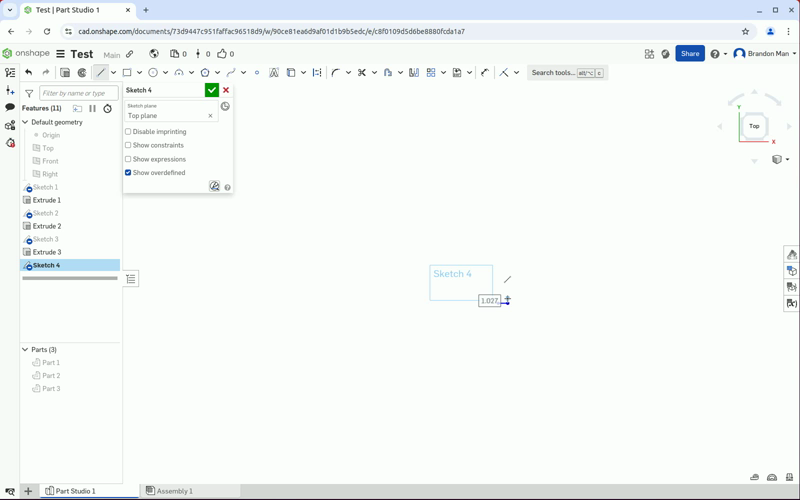
key_up(shift)
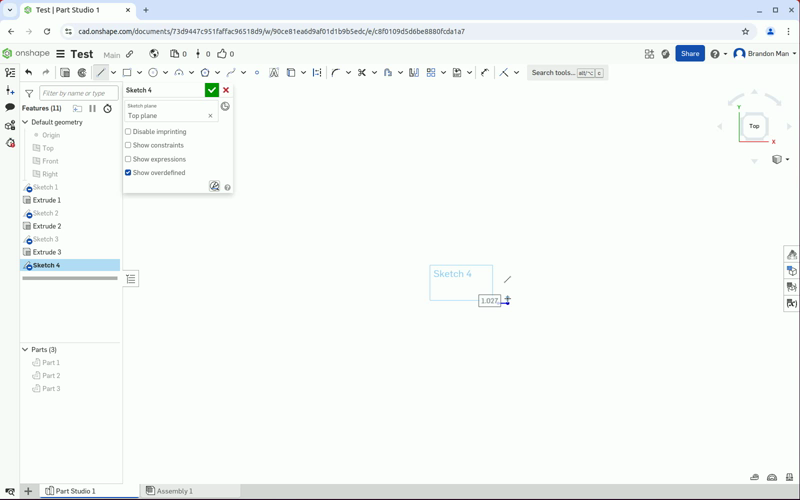
key_down(shift)
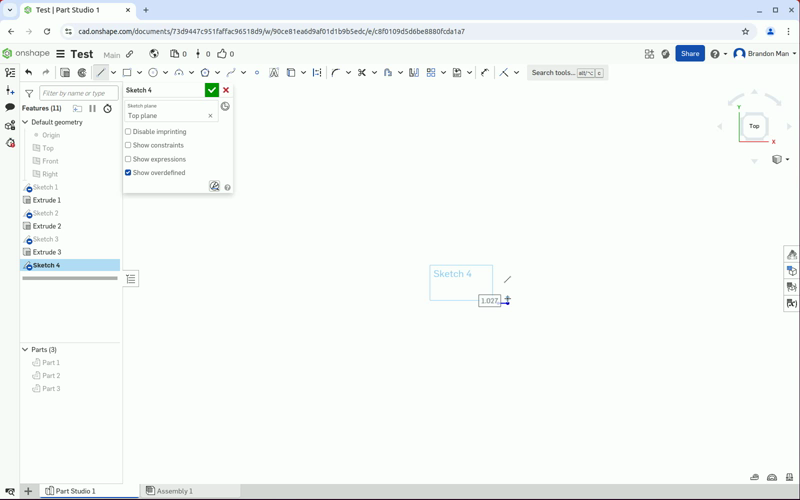
mouse_move(537, 298)
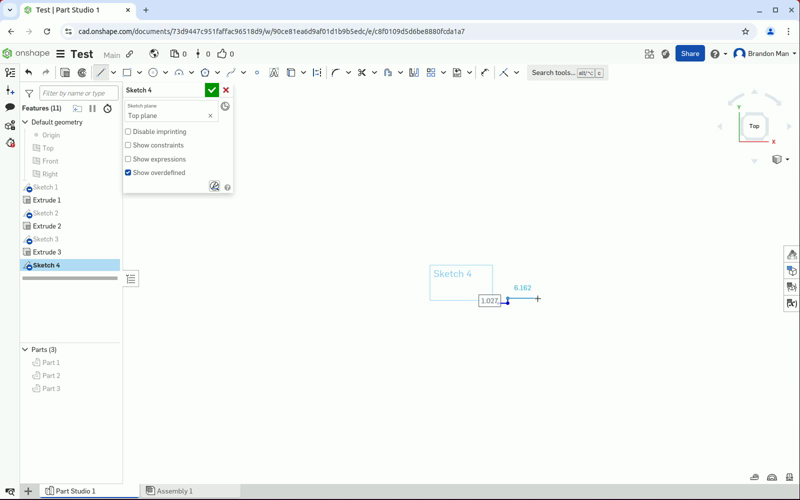
mouse_move(498, 298)
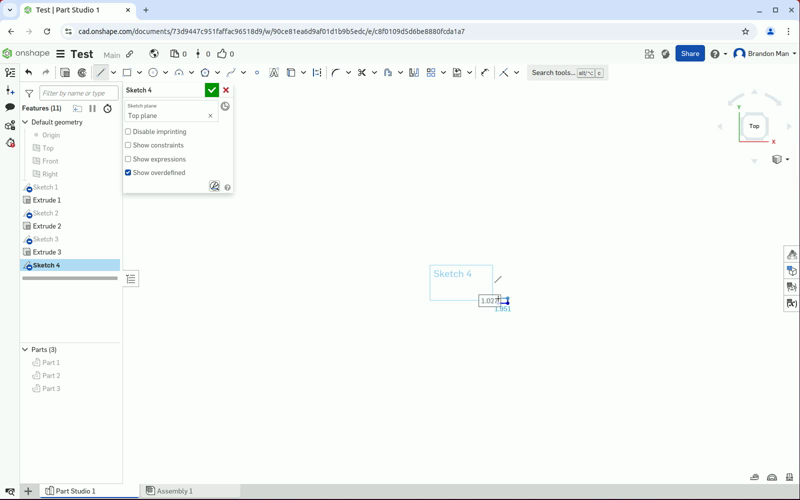
click(498, 298)
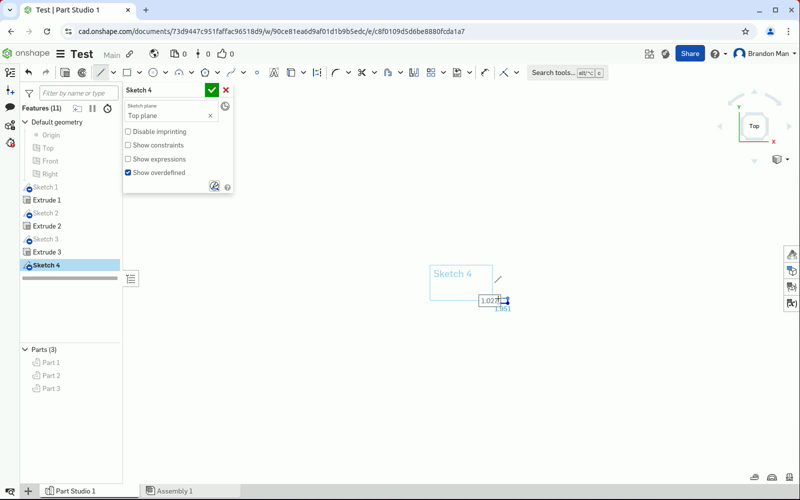
key_up(shift)
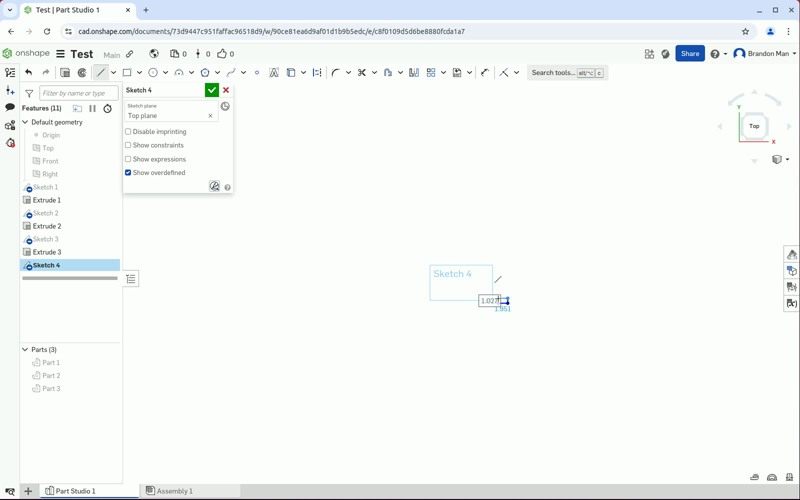
mouse_move(528, 298)
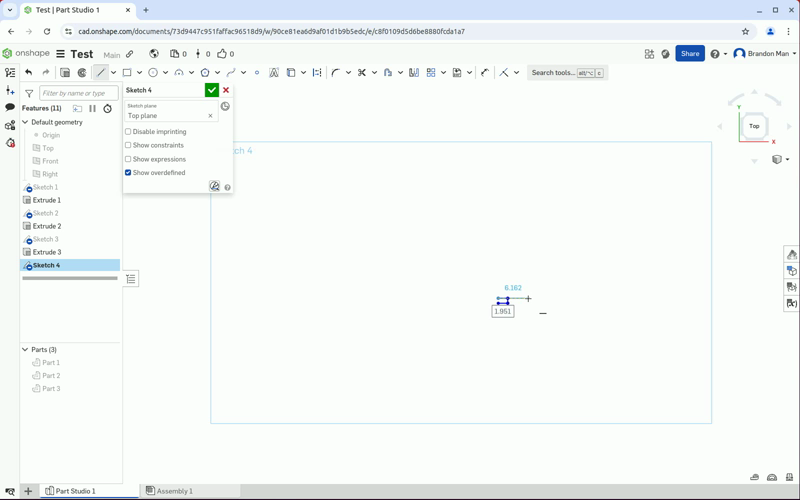
key_down(shift)
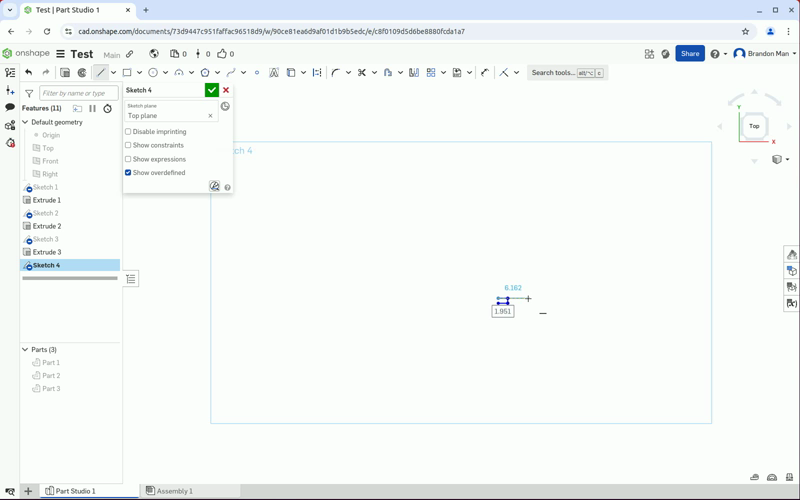
mouse_move(498, 303)
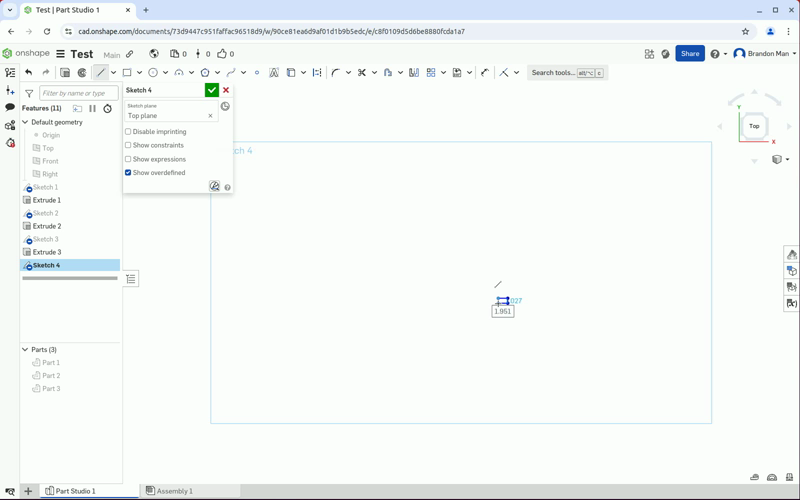
scroll(6)
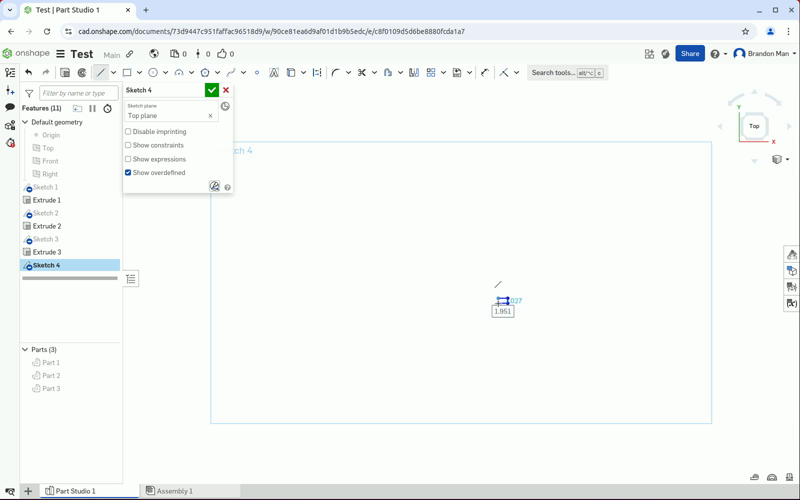
scroll(6)
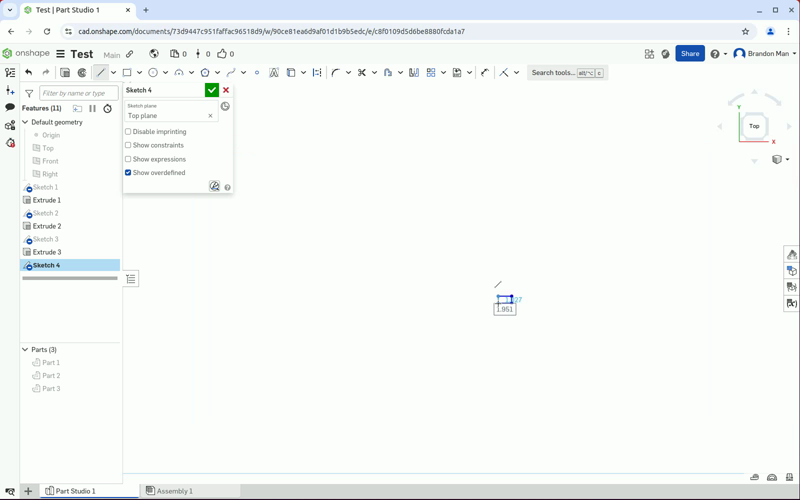
scroll(6)
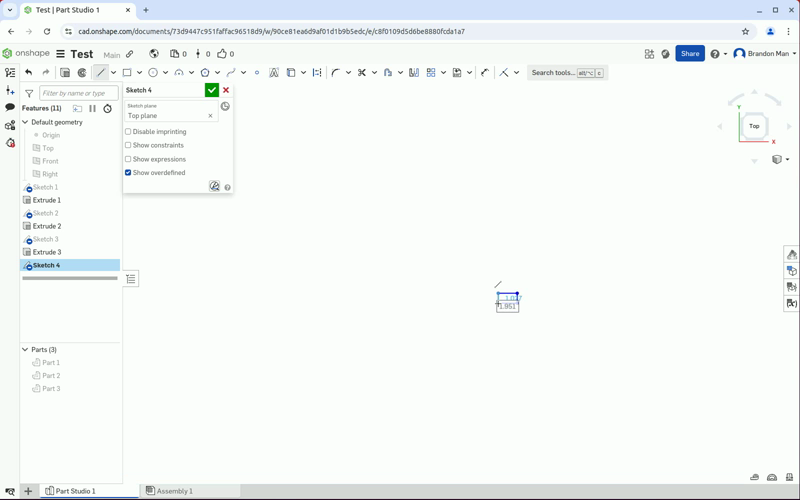
scroll(6)
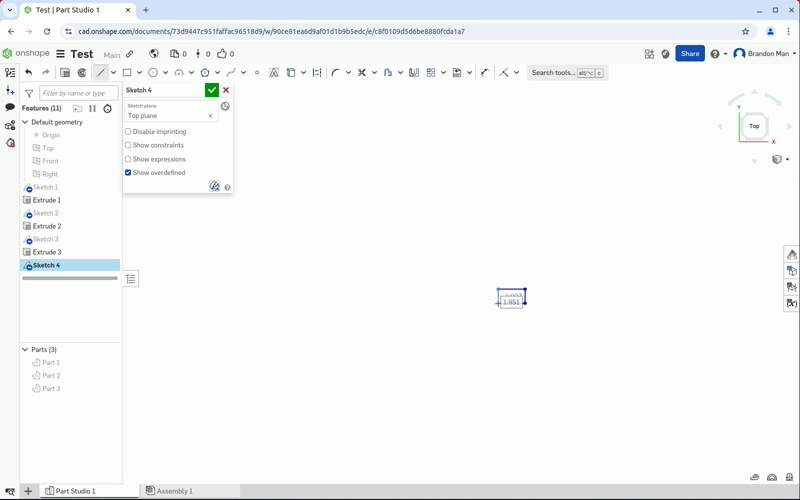
scroll(6)
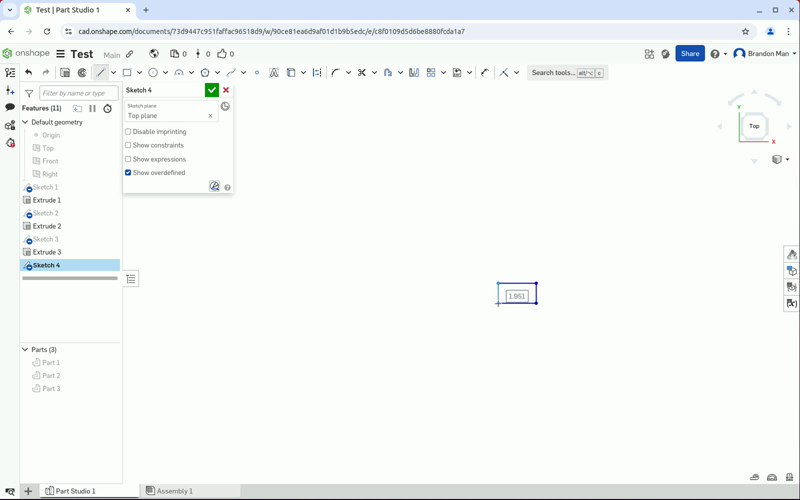
scroll(6)
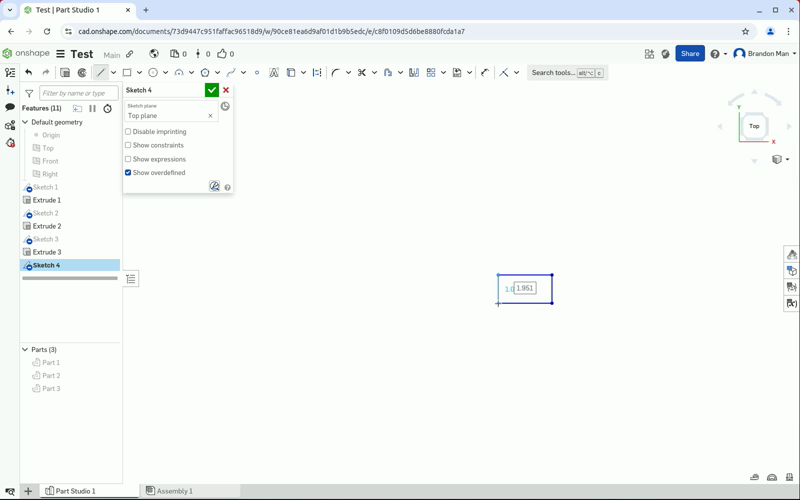
scroll(6)
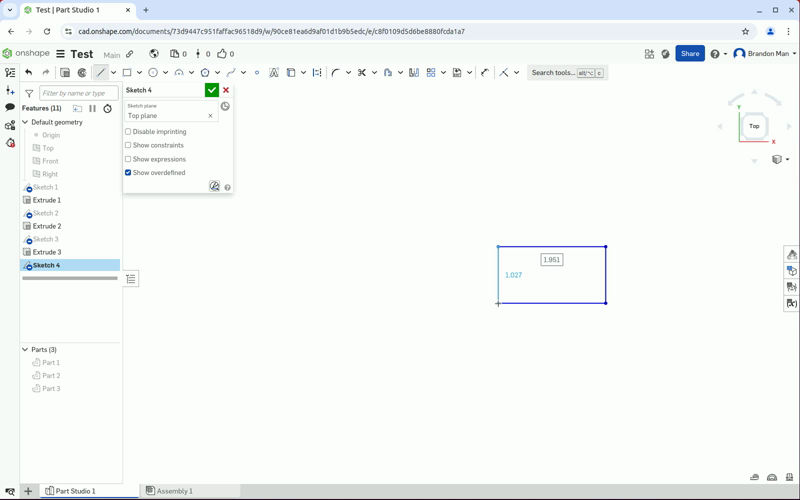
key_up(shift)
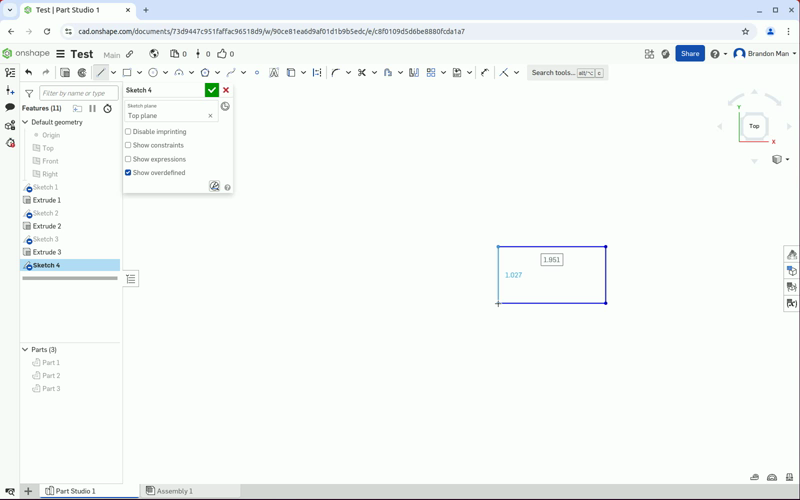
click(498, 303)
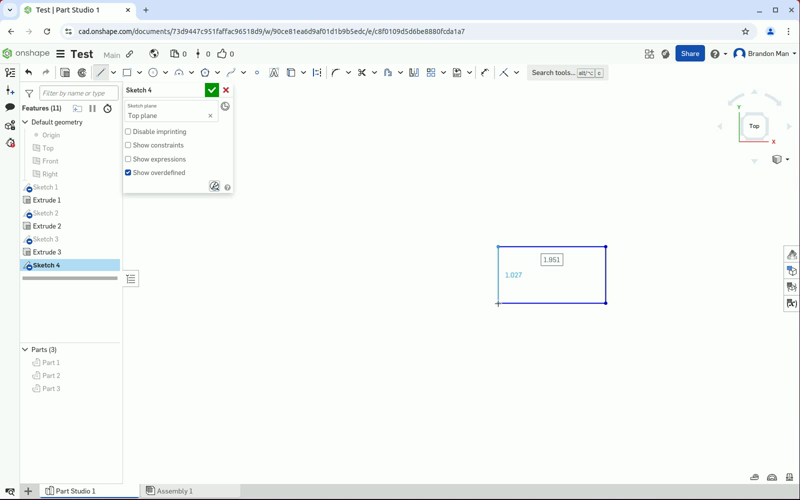
scroll(-6)
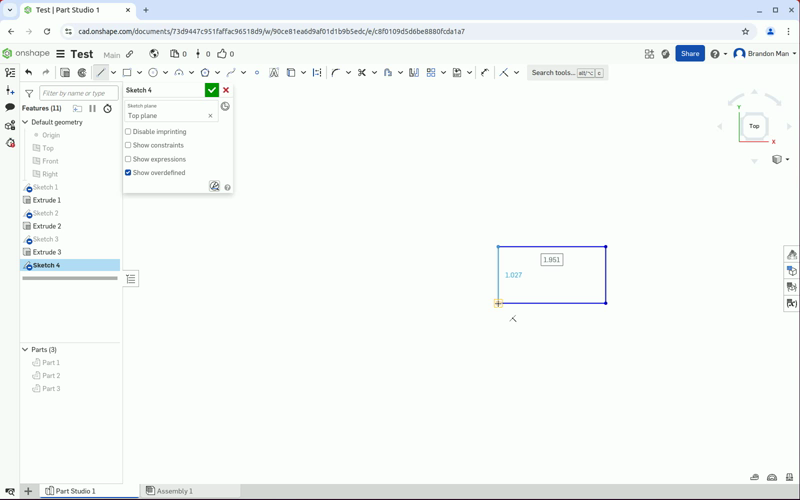
scroll(-6)
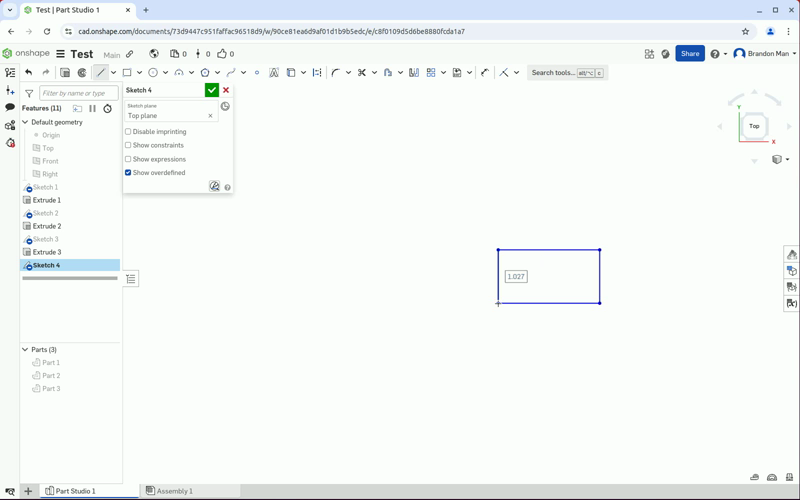
scroll(-6)
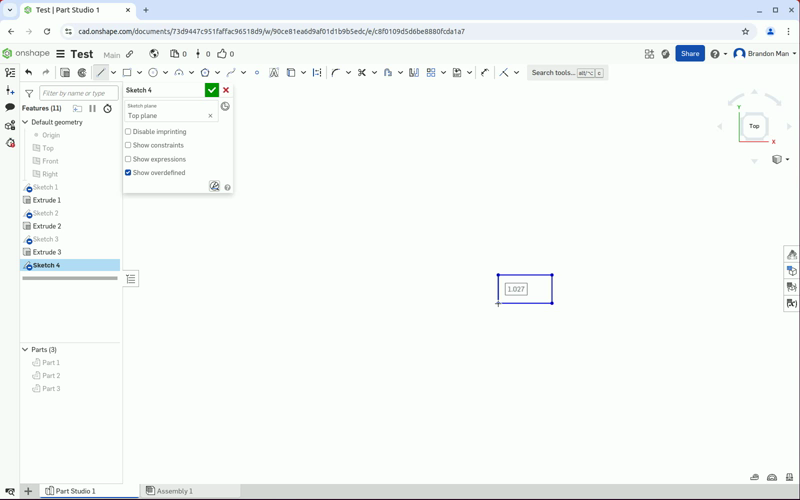
scroll(-6)
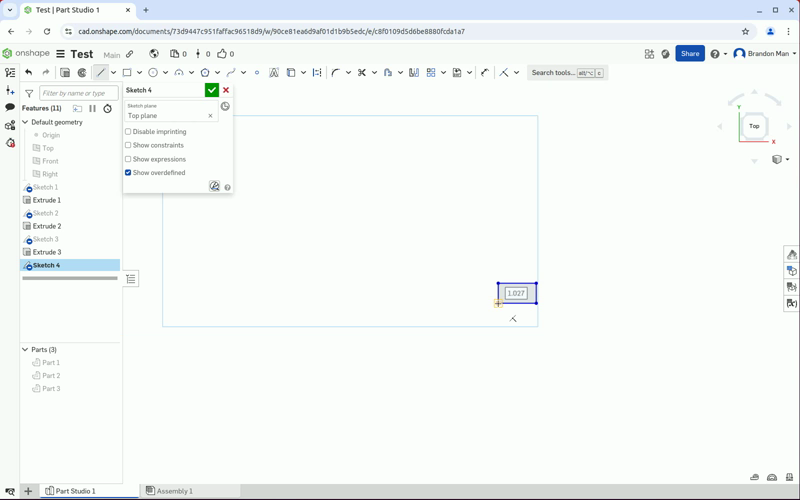
scroll(-6)
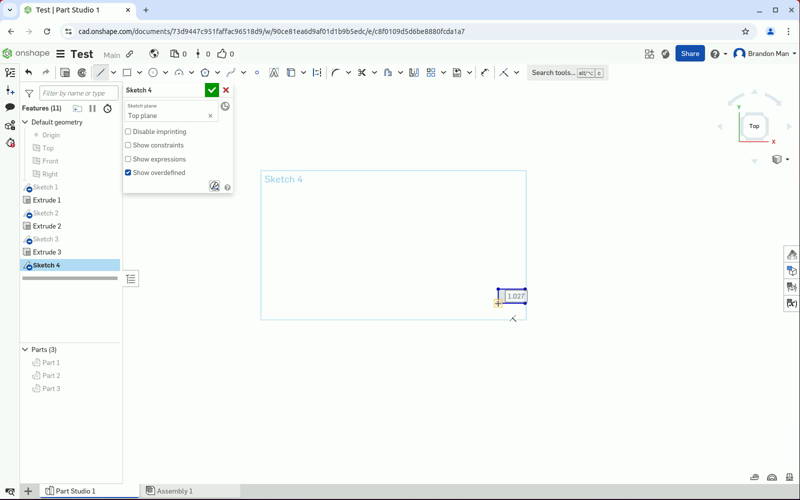
scroll(-6)
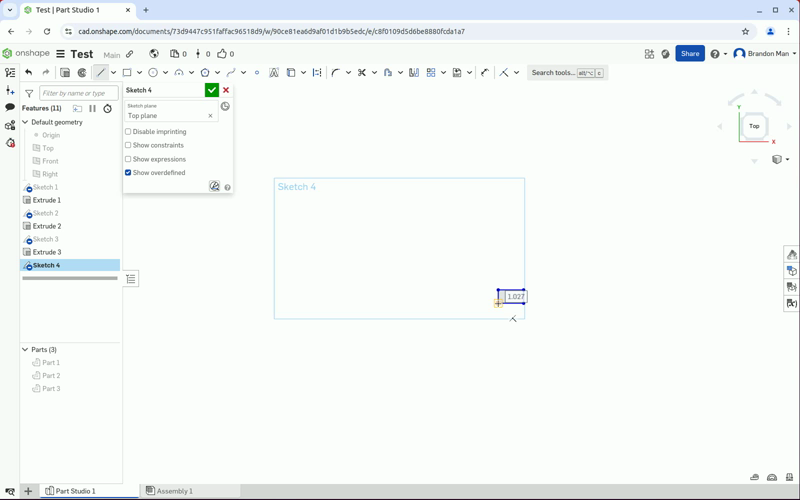
scroll(-6)
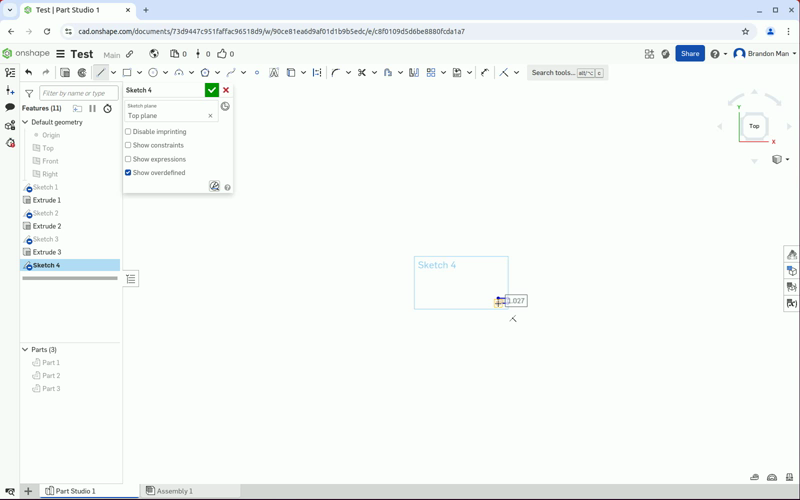
key(esc)
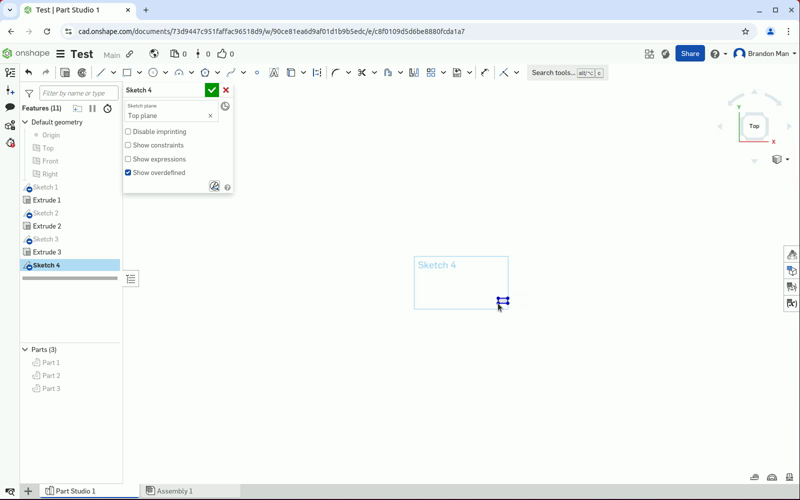
mouse_move(499, 299)
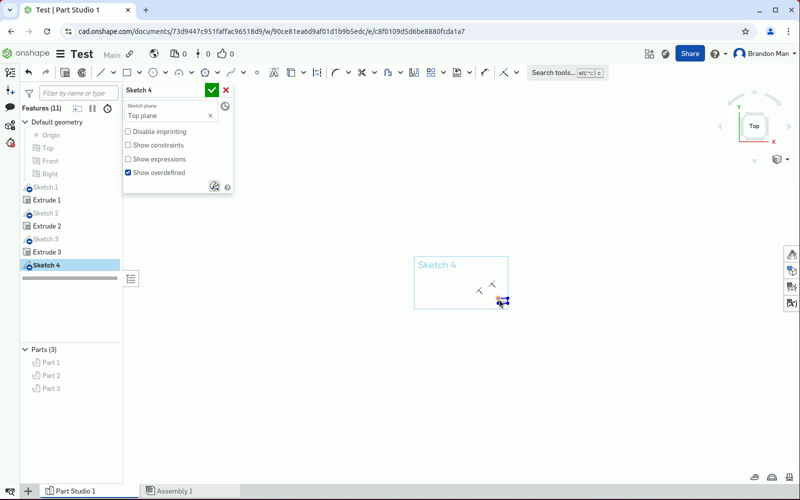
scroll(6)
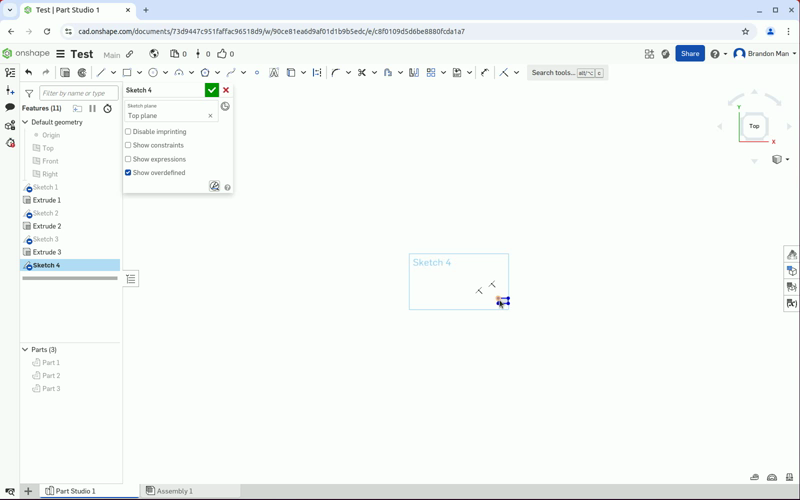
scroll(6)
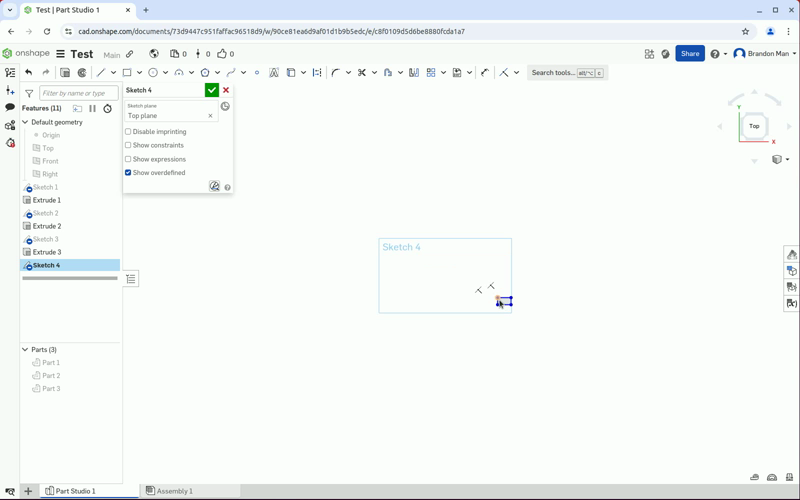
scroll(6)
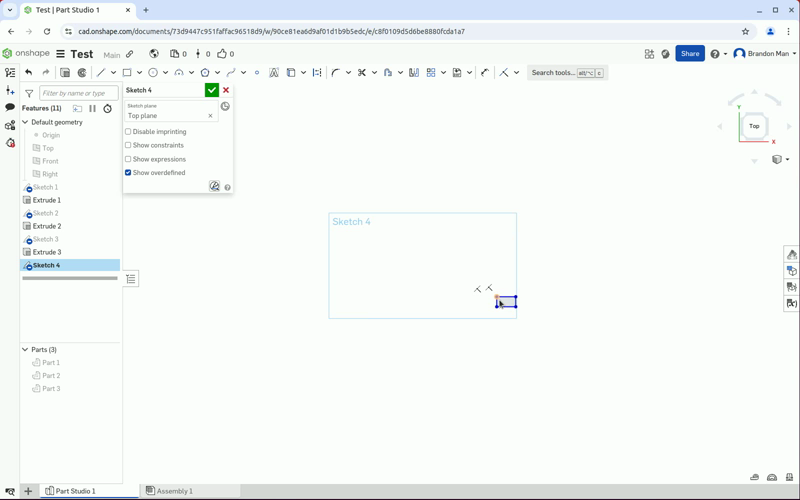
scroll(6)
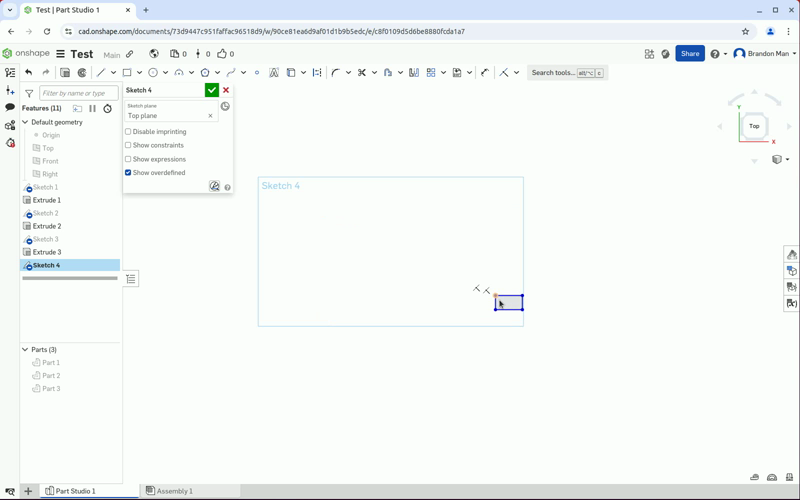
scroll(6)
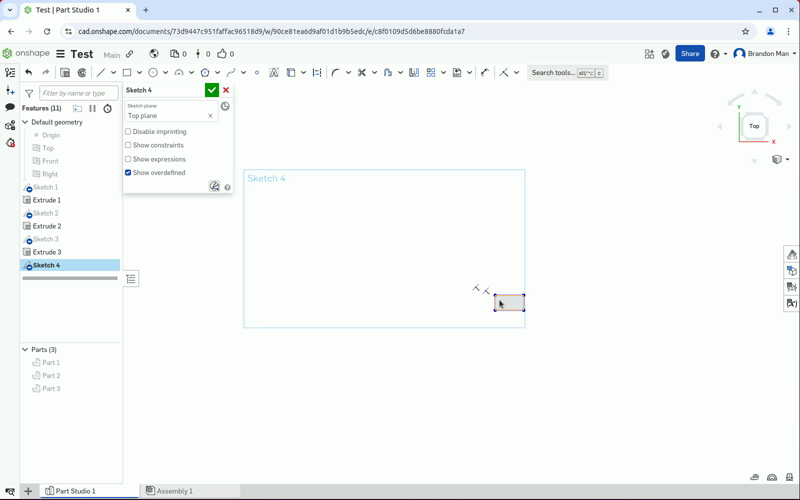
scroll(6)
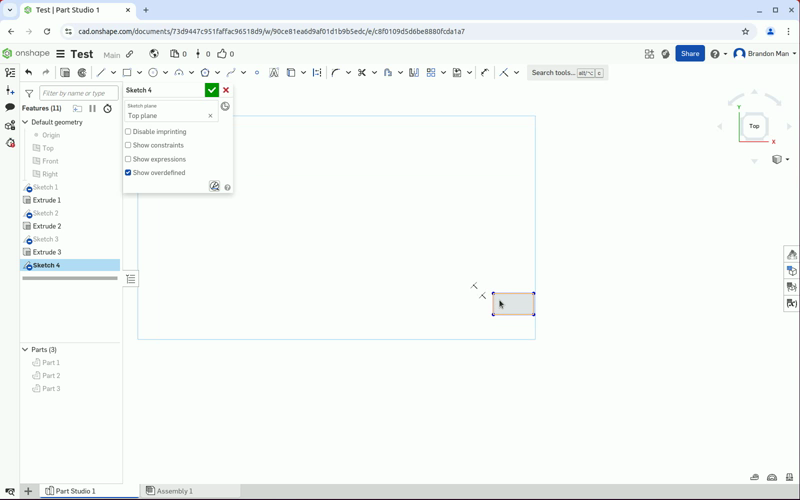
scroll(6)
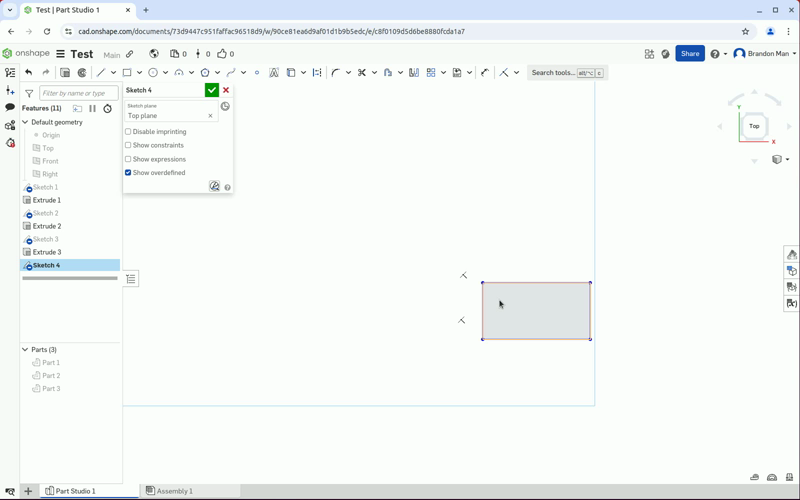
click(499, 299)
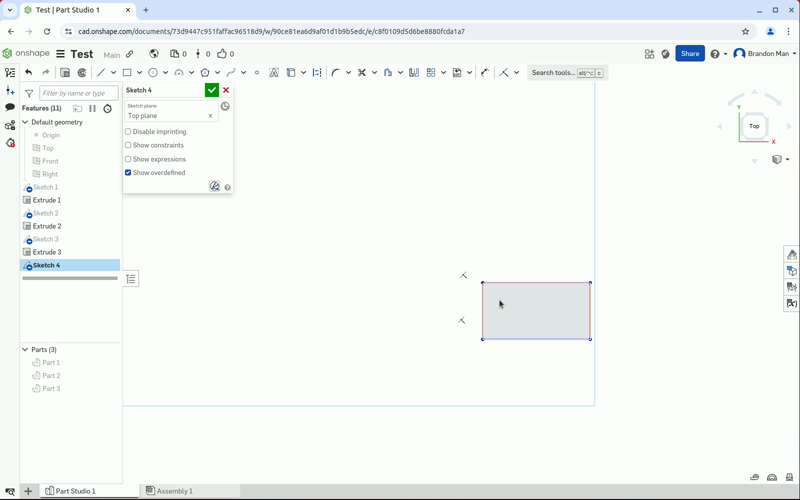
scroll(-6)
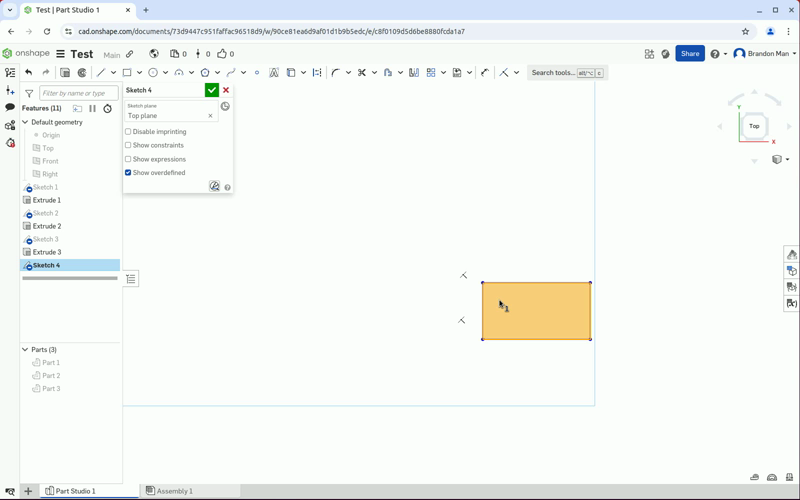
scroll(-6)
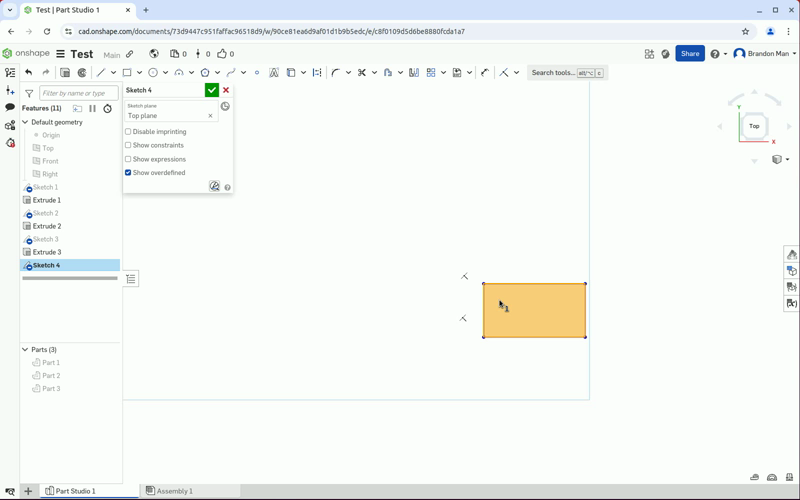
scroll(-6)
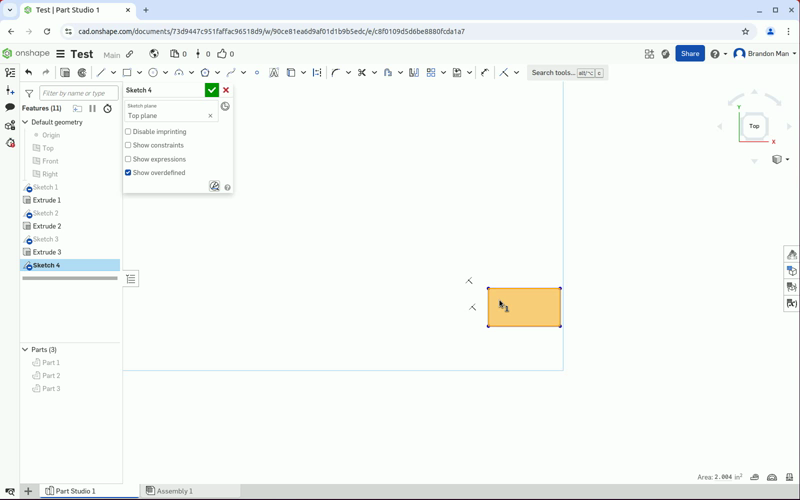
scroll(-6)
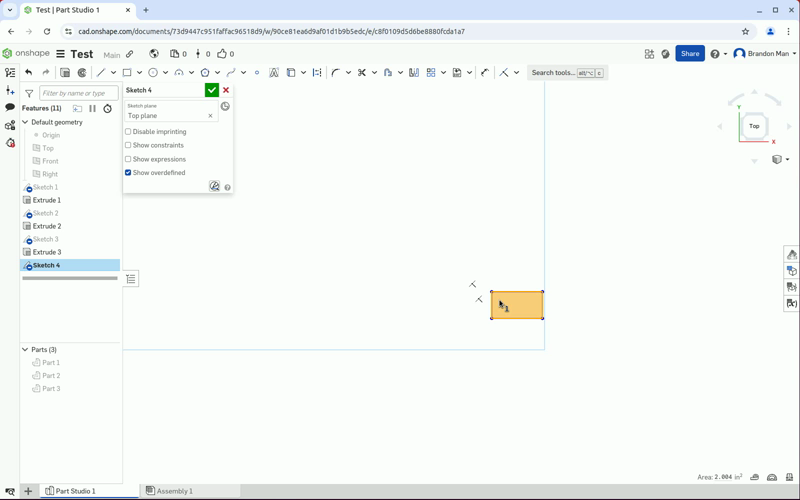
scroll(-6)
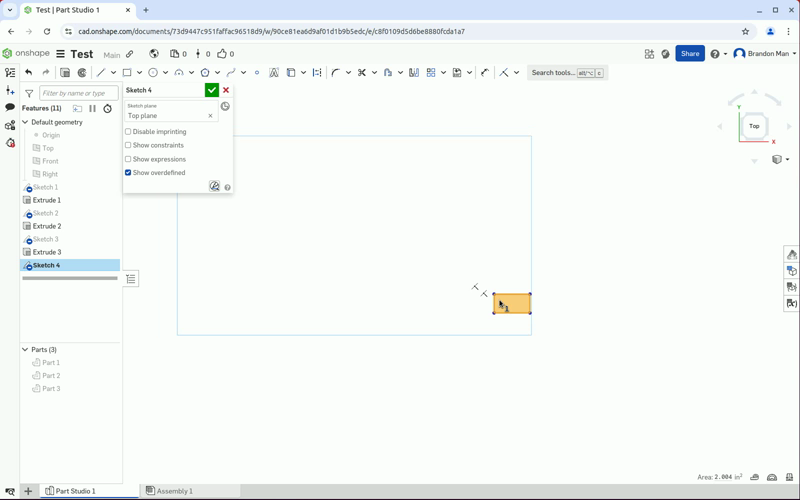
scroll(-6)
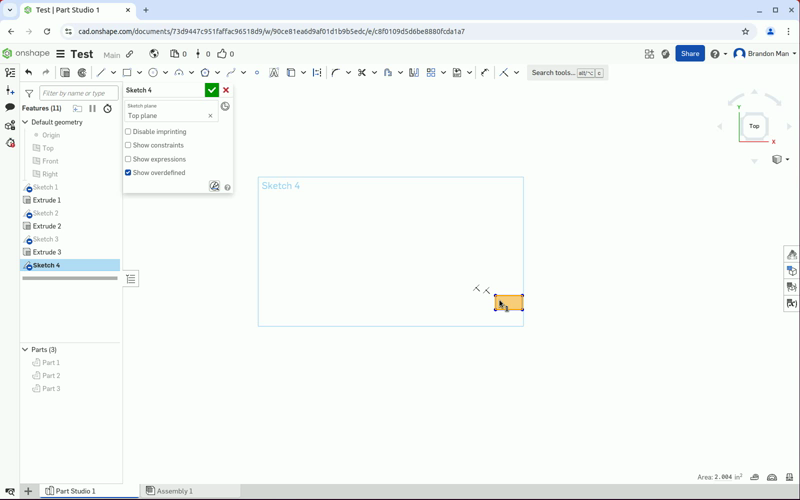
scroll(-6)
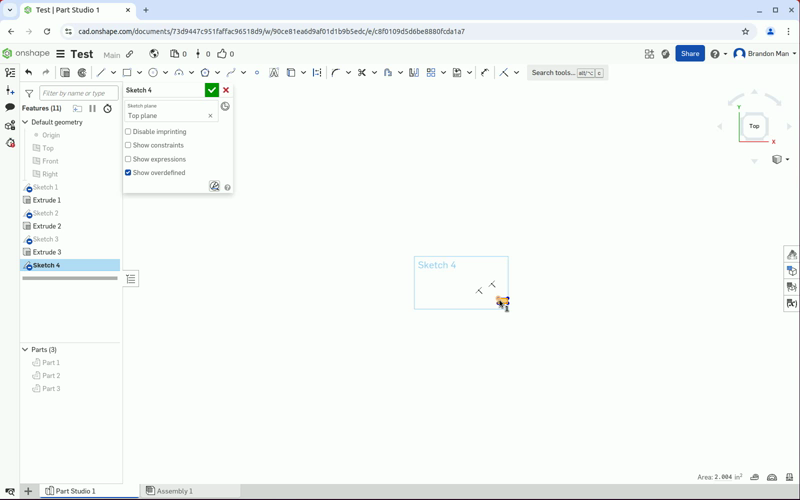
mouse_move(73, 352)
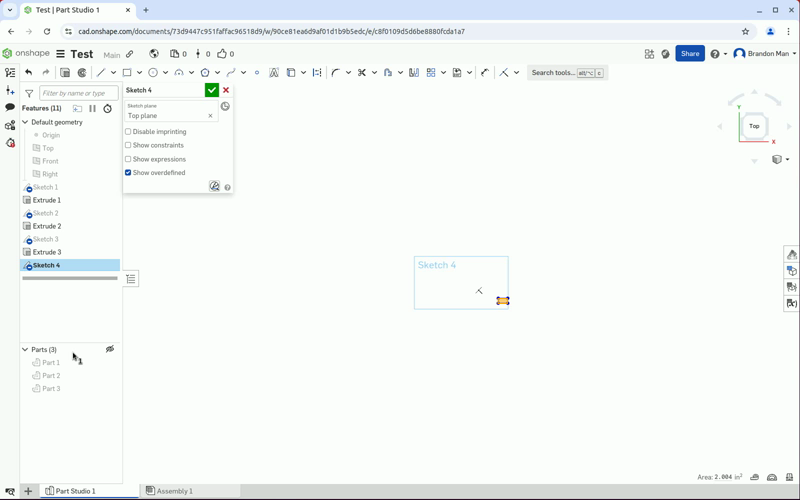
key(shift+y)
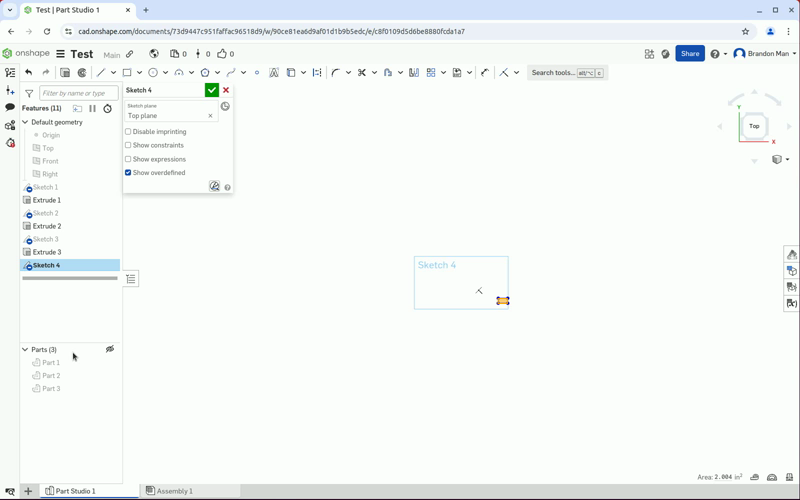
key(shift+e)
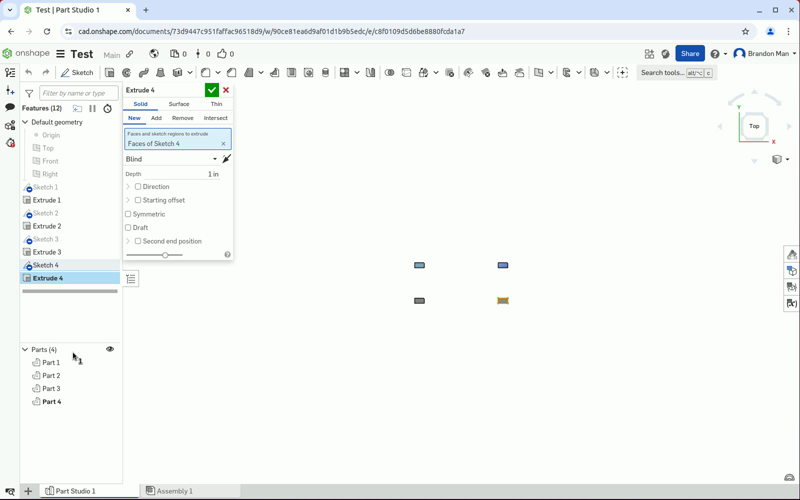
mouse_move(143, 106)
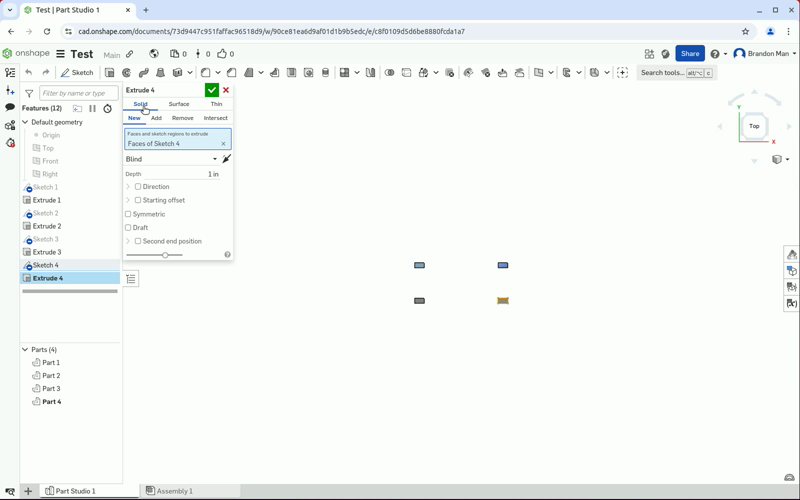
click(143, 106)
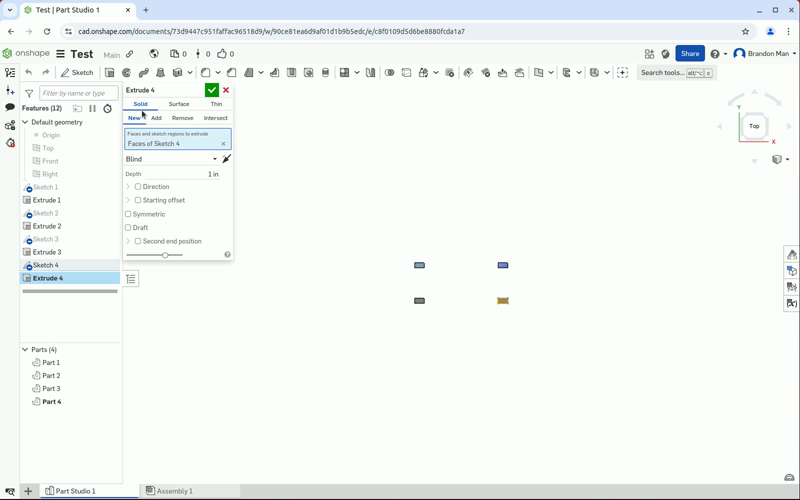
mouse_move(137, 120)
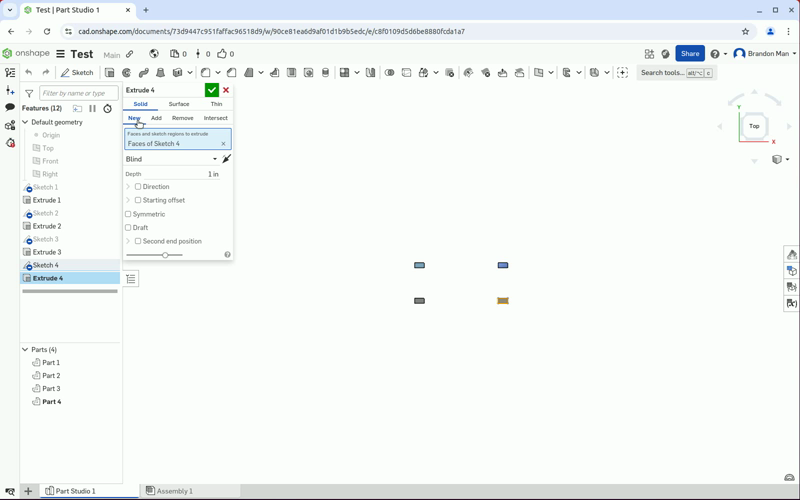
click(137, 120)
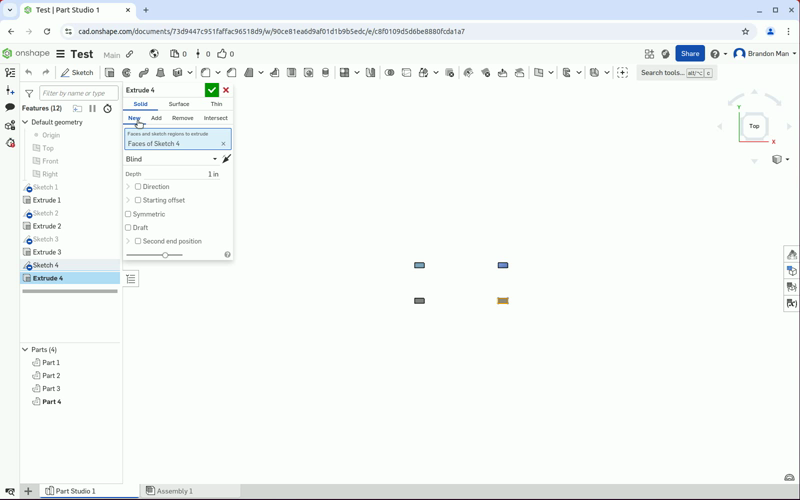
key(tab, 4)
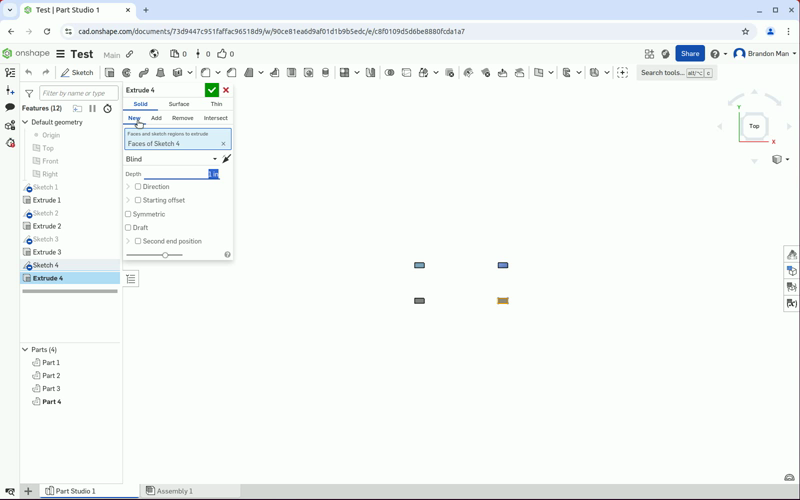
text(-16.128)
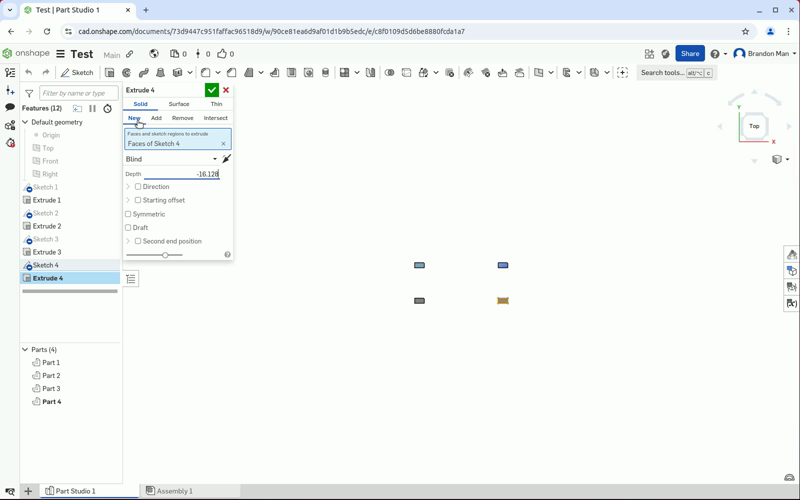
key(enter)
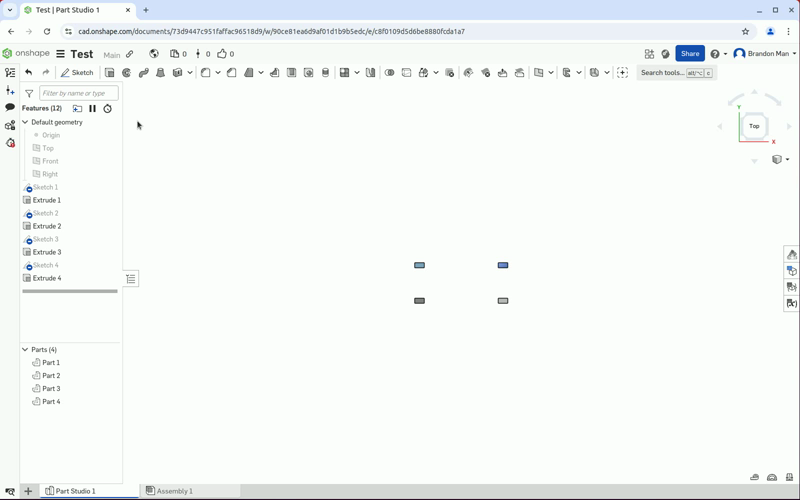
key(shift+h)
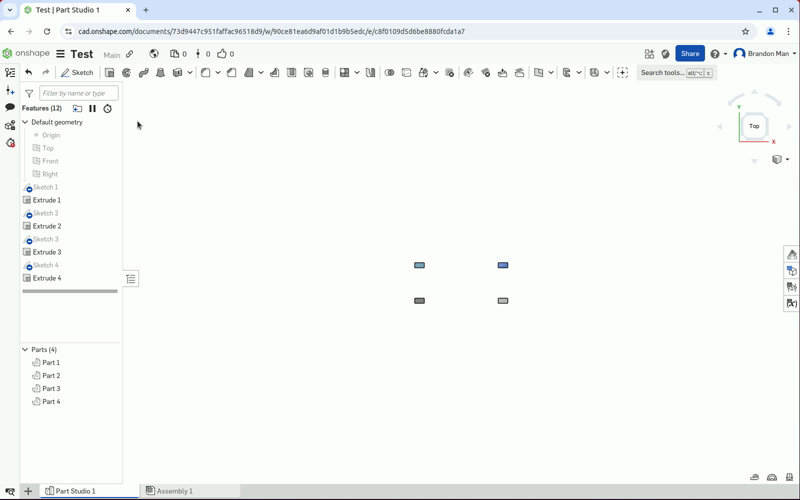
key(shift+h)
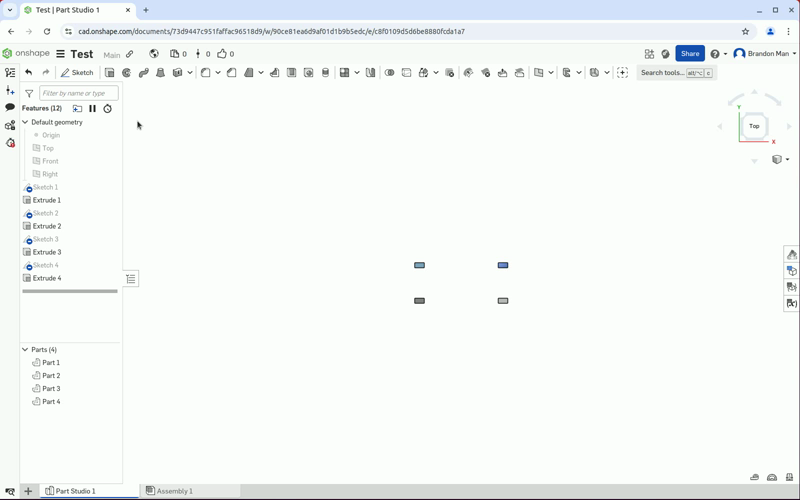
mouse_move(73, 189)
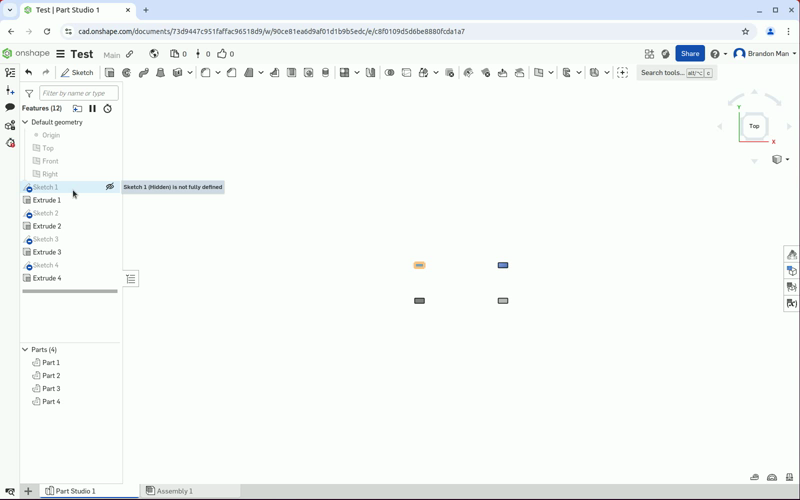
click(73, 189)
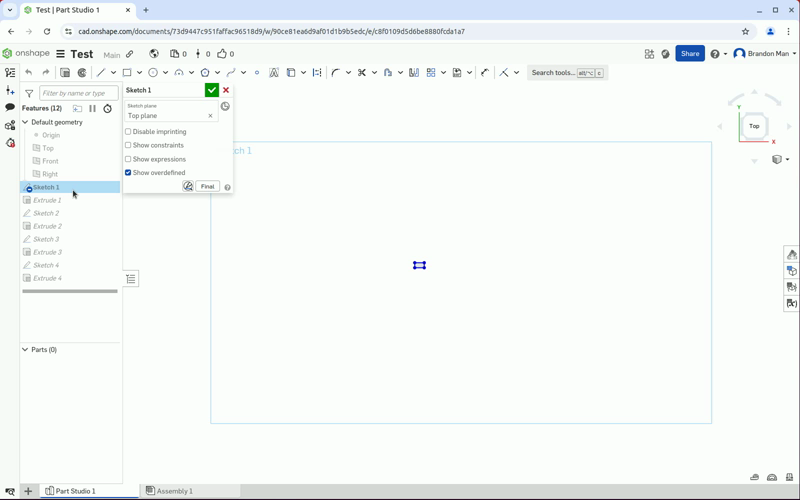
mouse_move(229, 92)
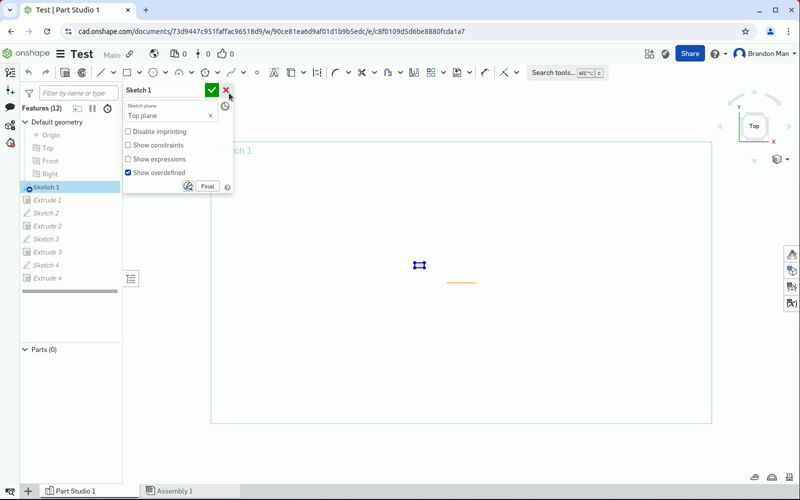
click(229, 92)
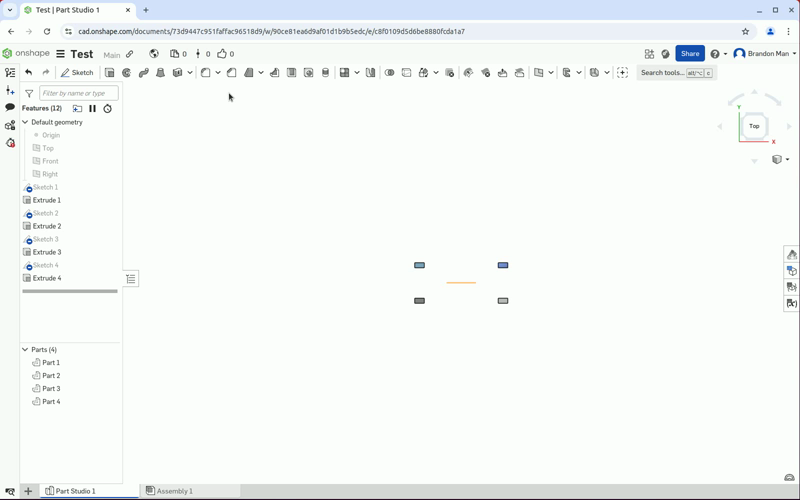
mouse_move(73, 352)
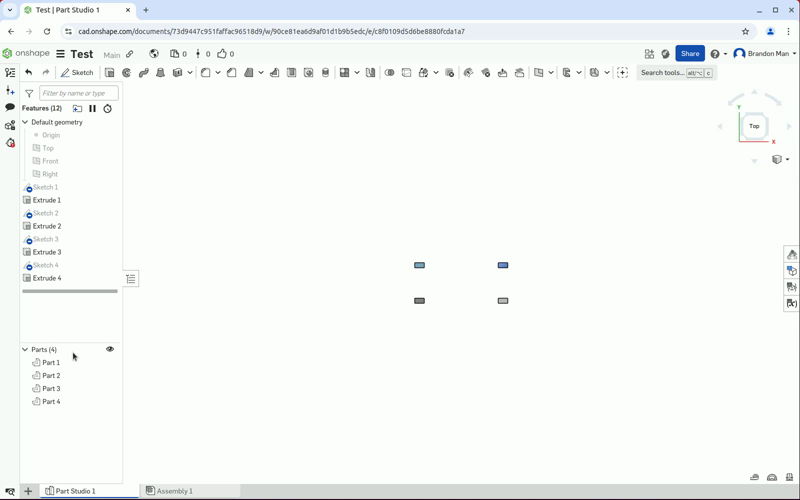
key(y)
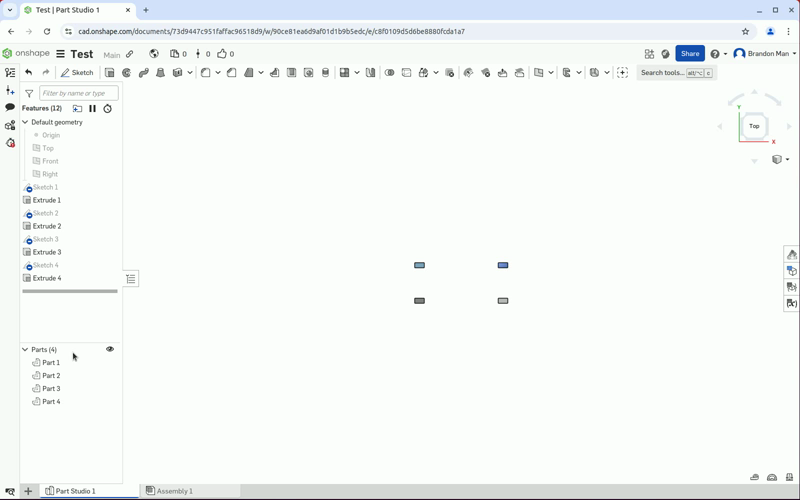
key(shift+p)
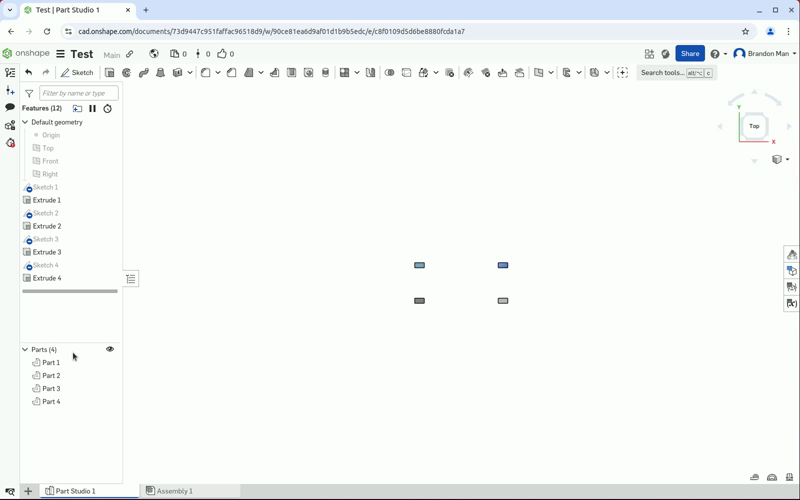
key(space)
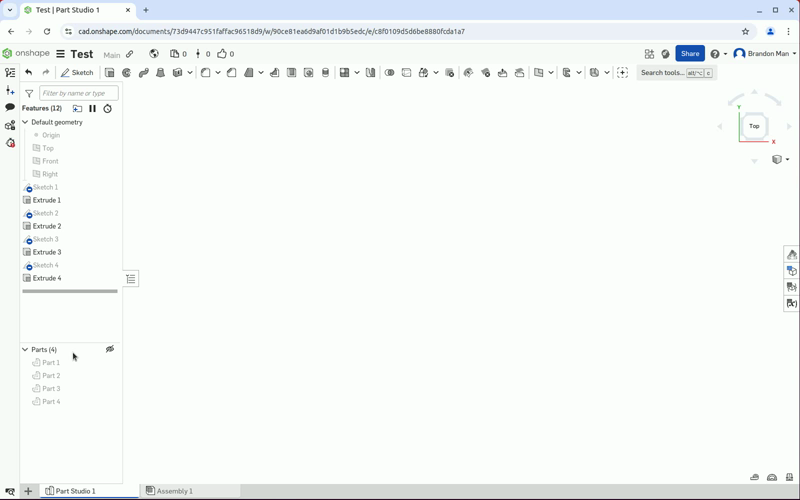
key_down(shift)
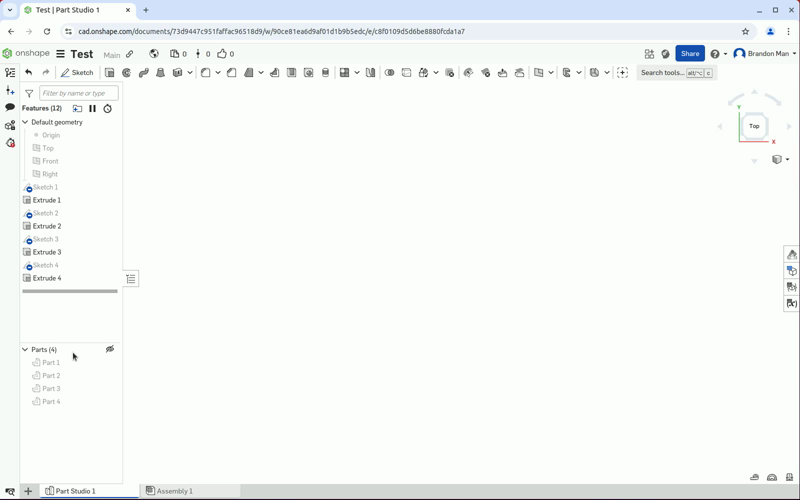
key(up)
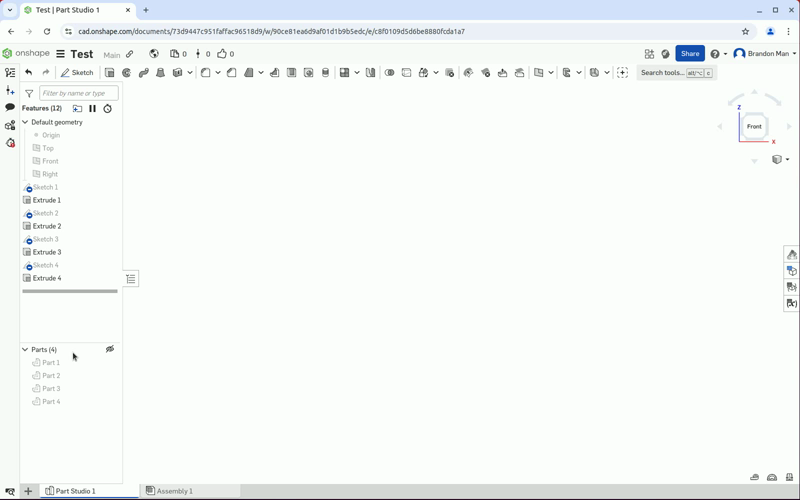
key_up(shift)
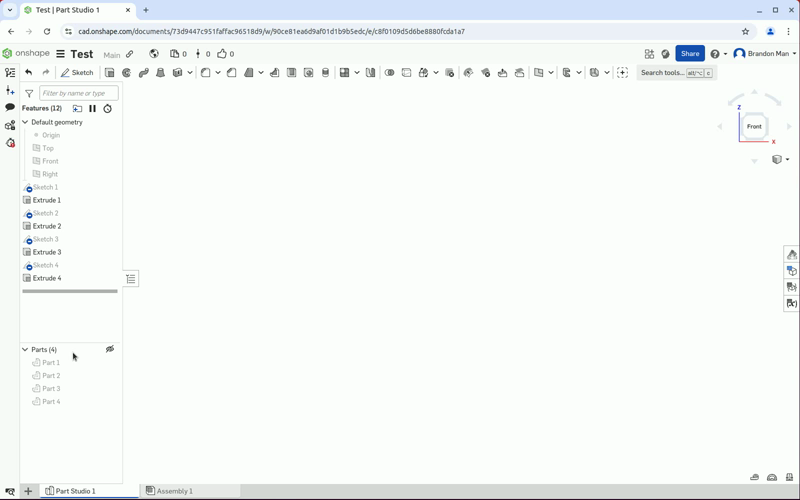
mouse_move(73, 352)
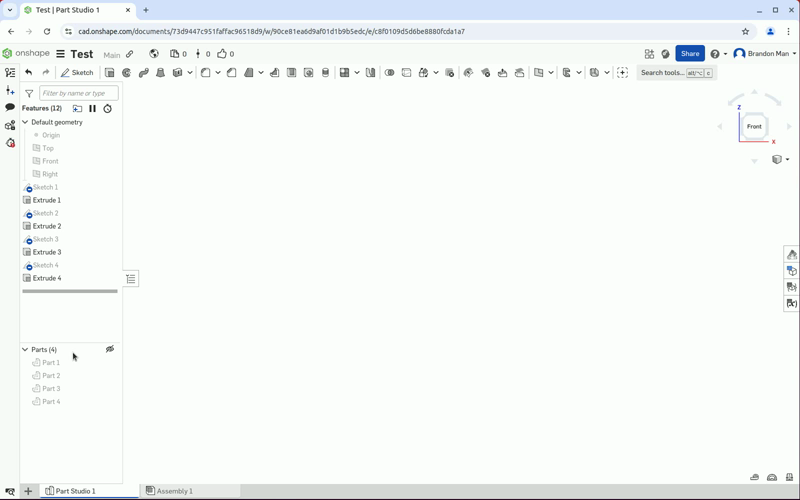
key(shift+y)
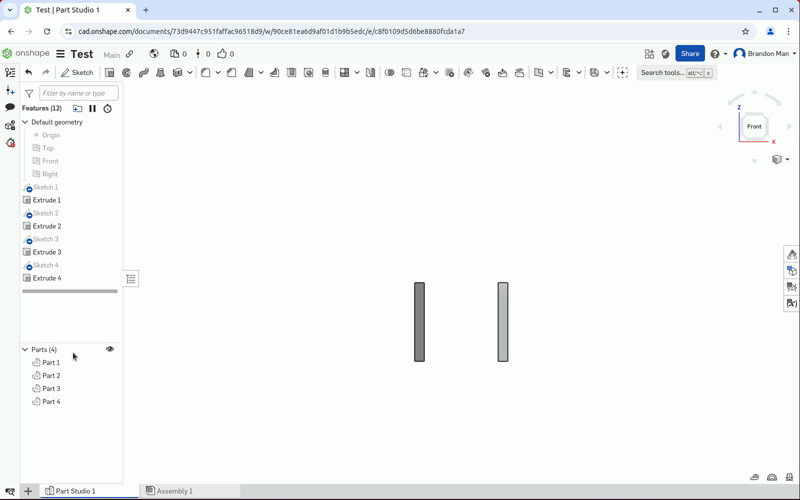
mouse_move(541, 75)
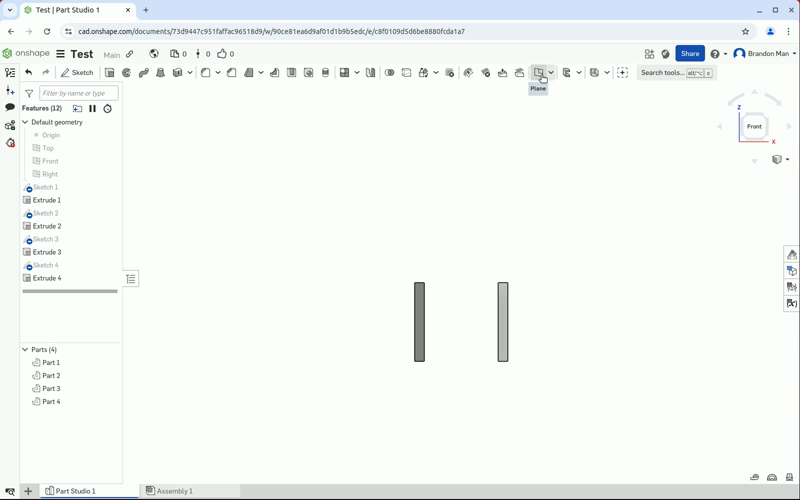
click(541, 75)
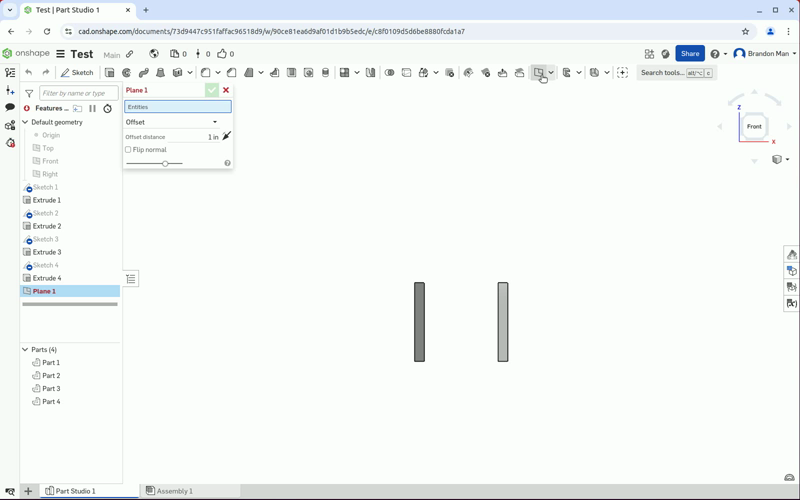
mouse_move(73, 163)
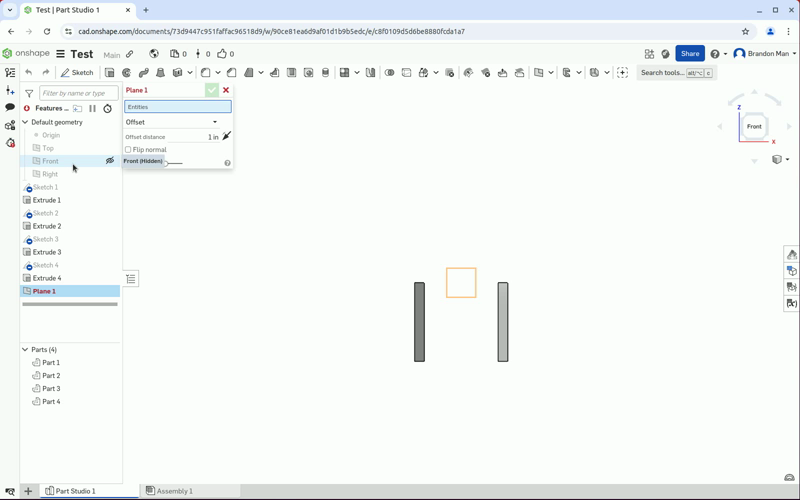
click(73, 163)
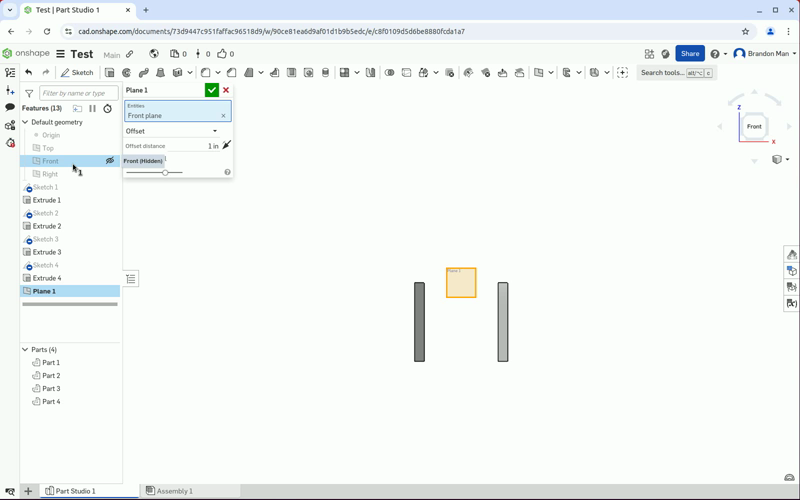
key(tab, 2)
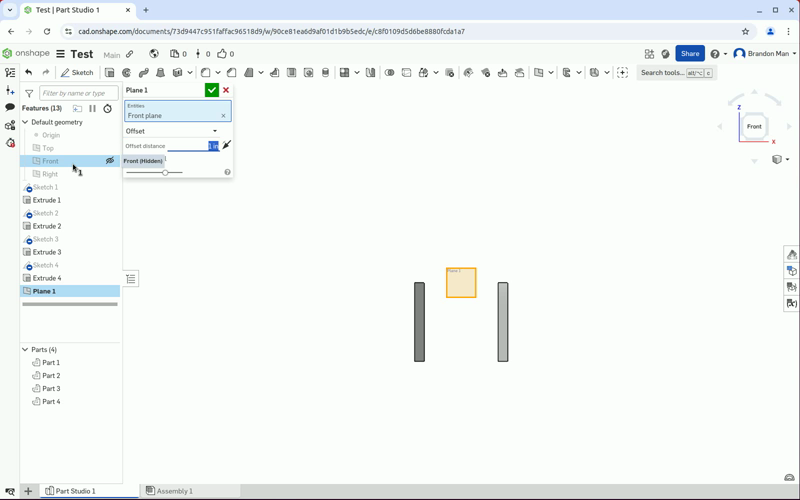
text(4.098)
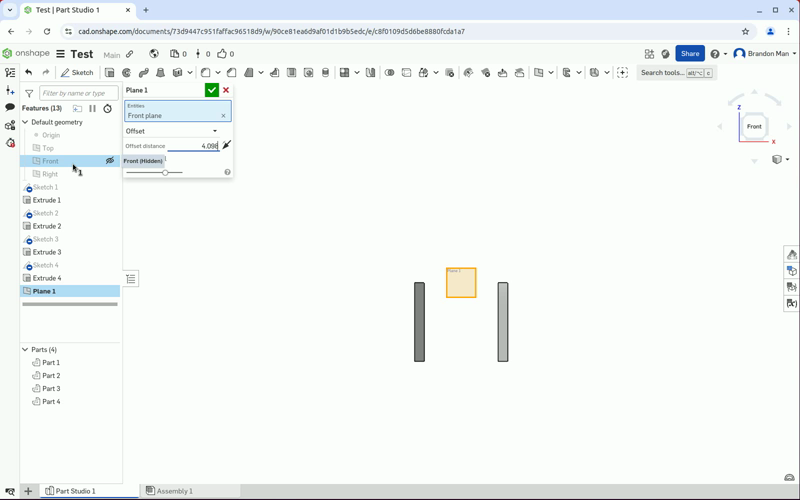
key(enter, 2)
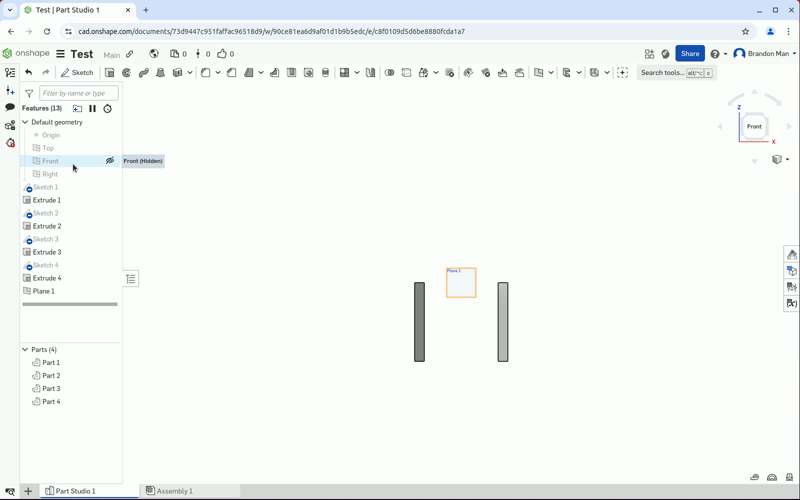
key(shift+s)
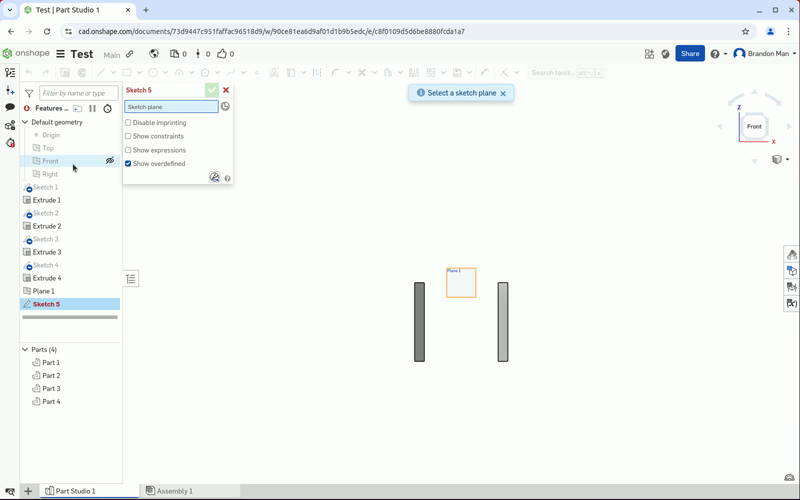
mouse_move(73, 293)
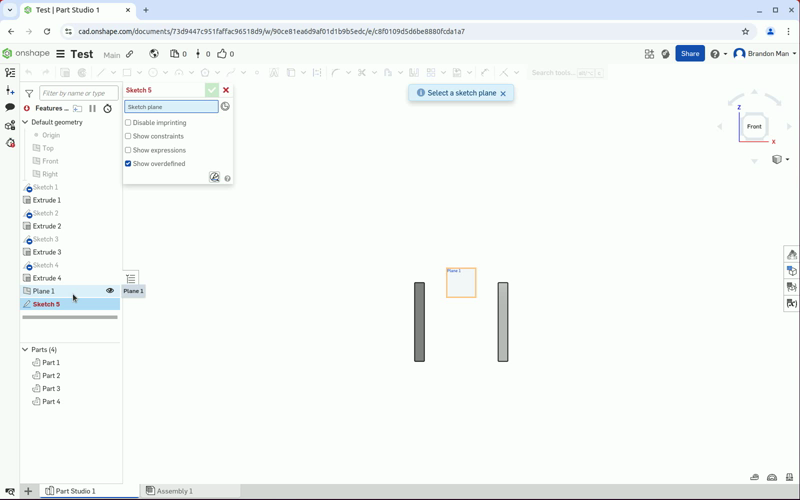
click(73, 293)
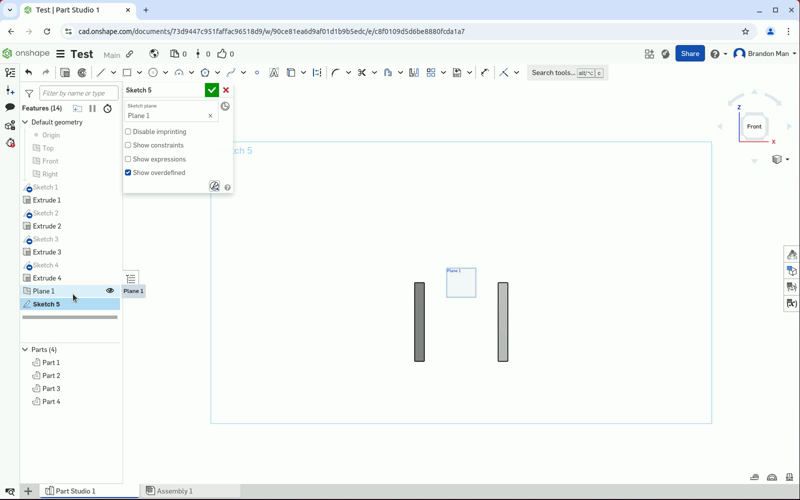
mouse_move(73, 352)
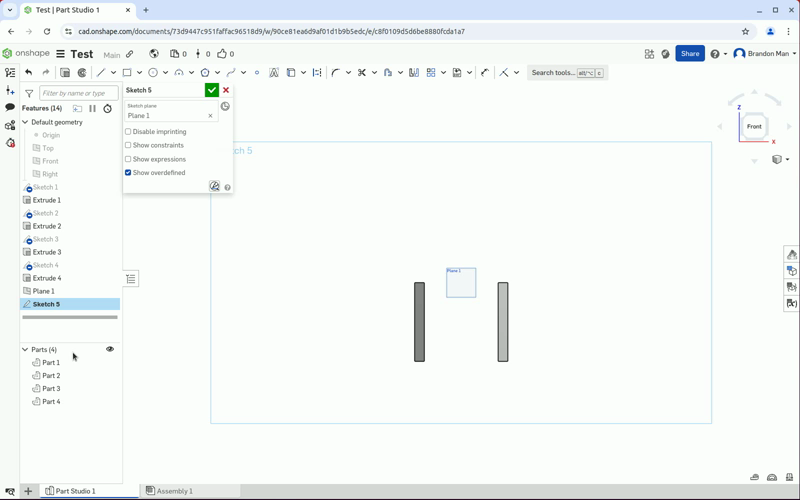
key(y)
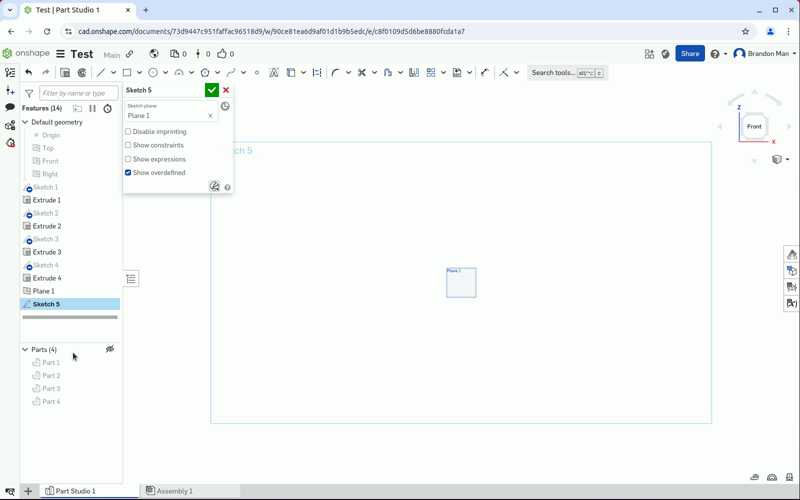
key(l)
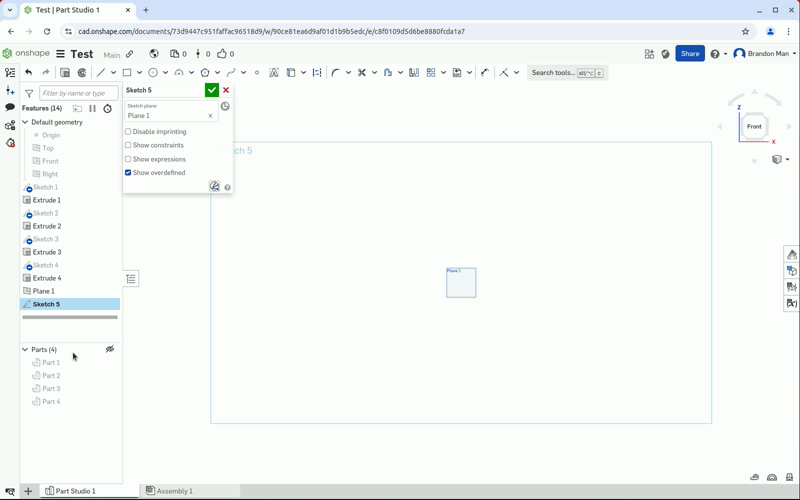
key_down(shift)
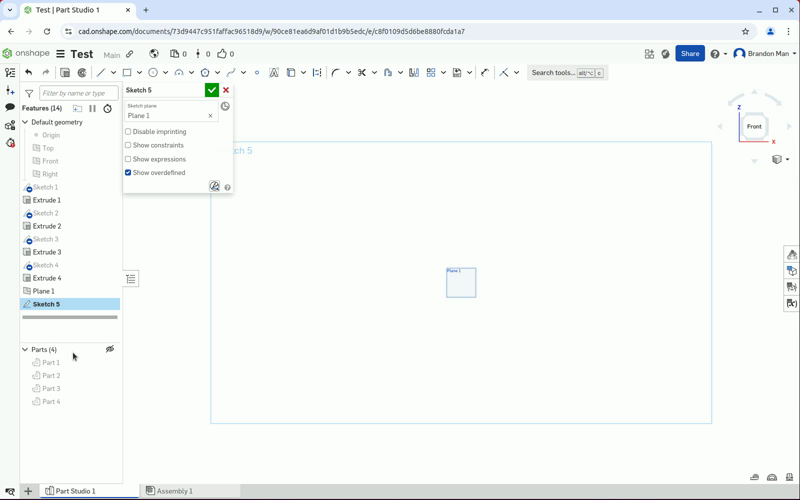
mouse_move(348, 291)
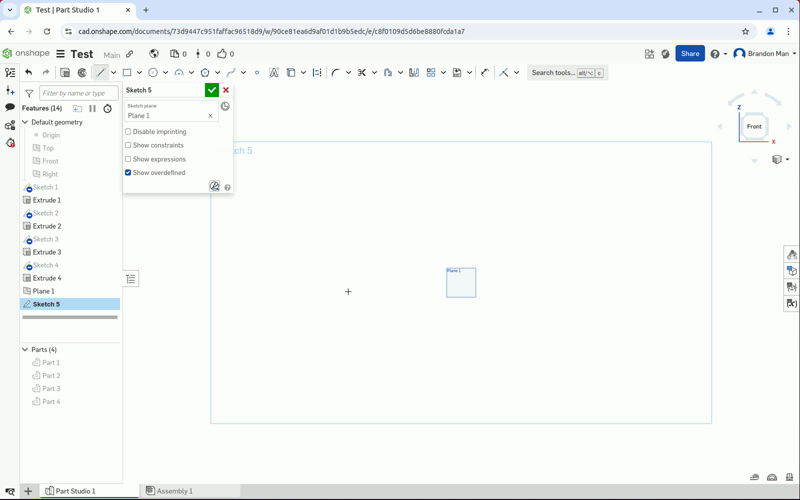
click(348, 291)
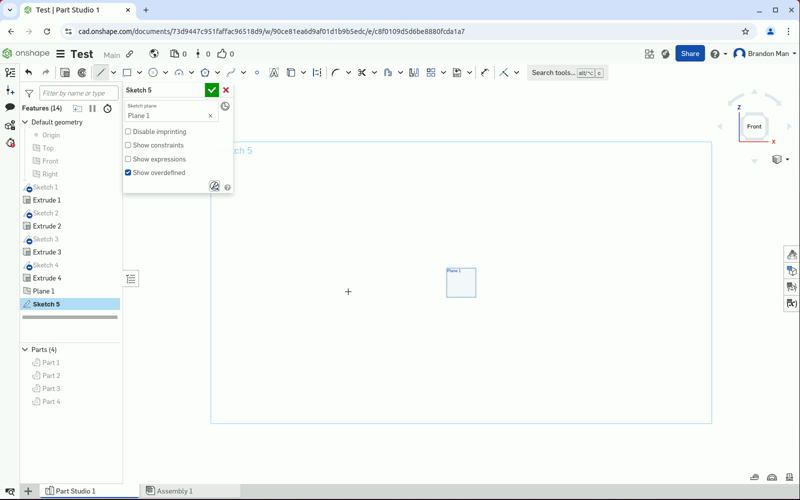
key_up(shift)
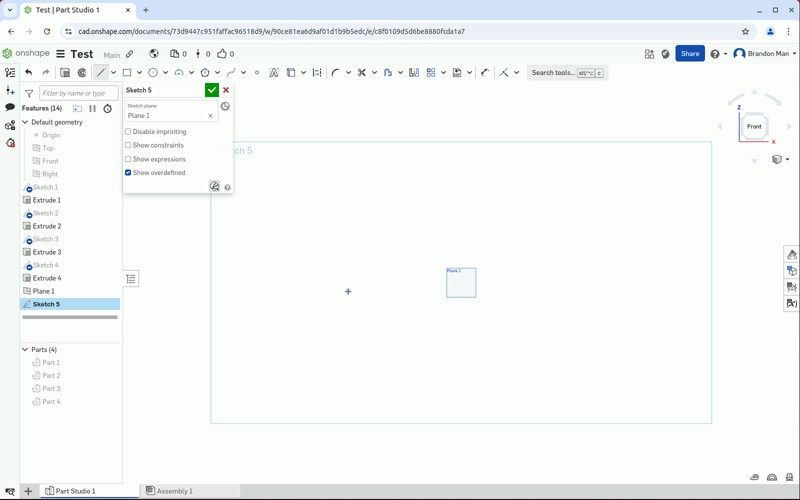
key_down(shift)
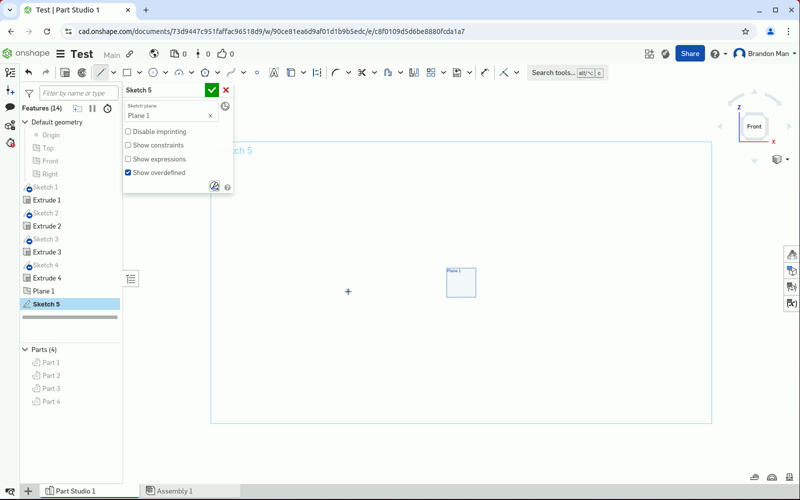
mouse_move(415, 291)
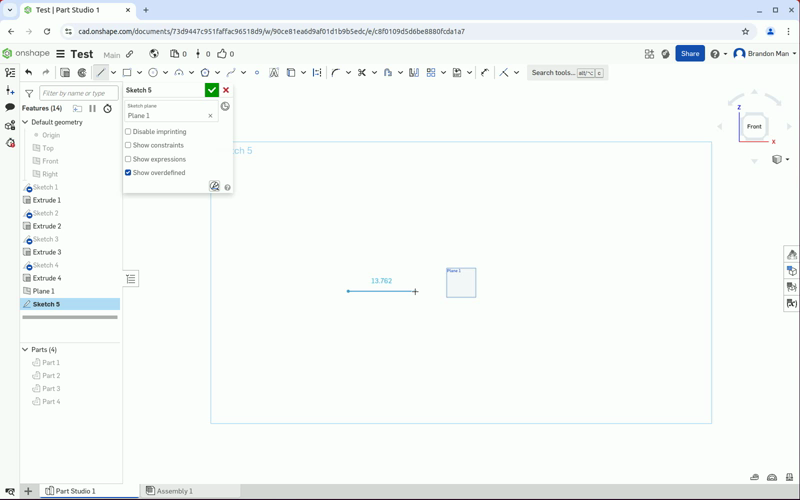
click(415, 291)
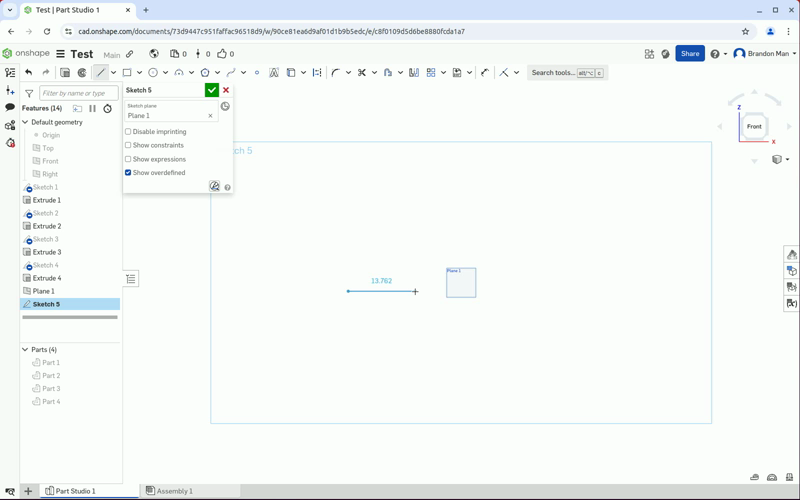
key_up(shift)
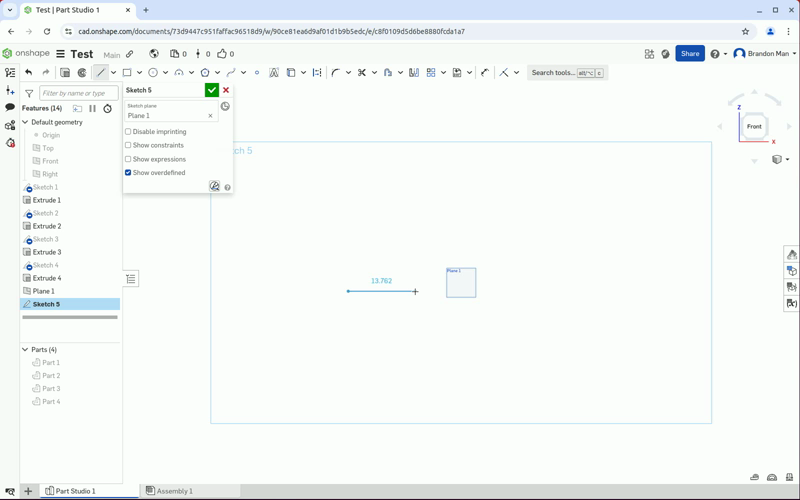
key_down(shift)
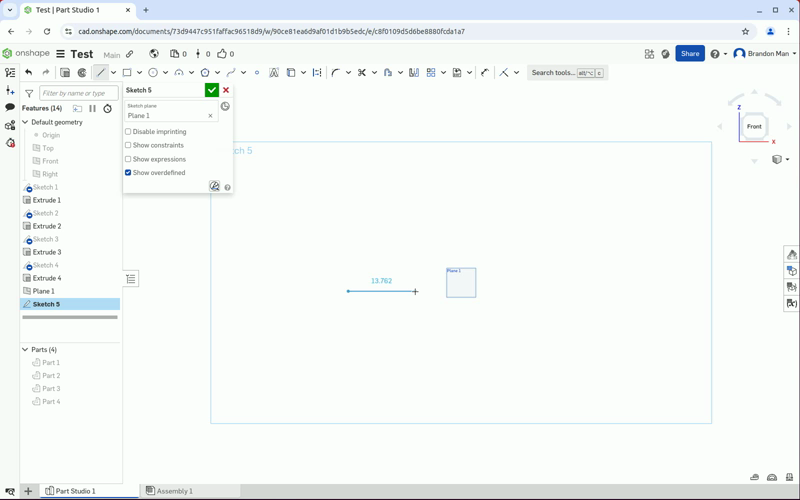
mouse_move(445, 291)
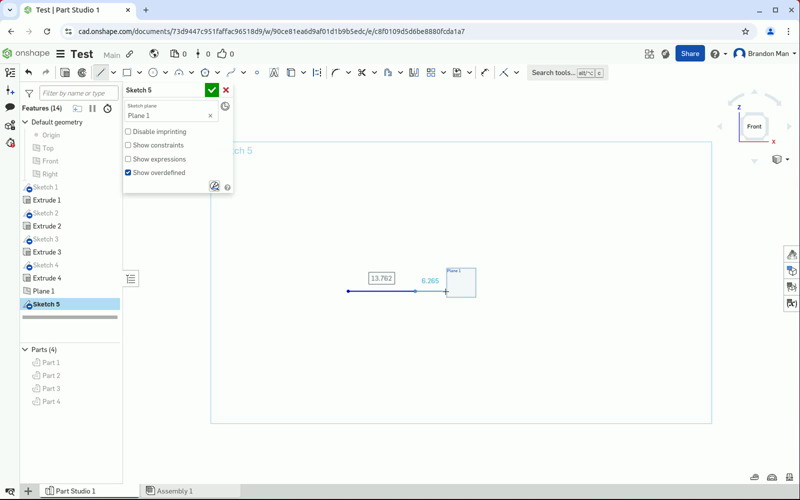
mouse_move(415, 282)
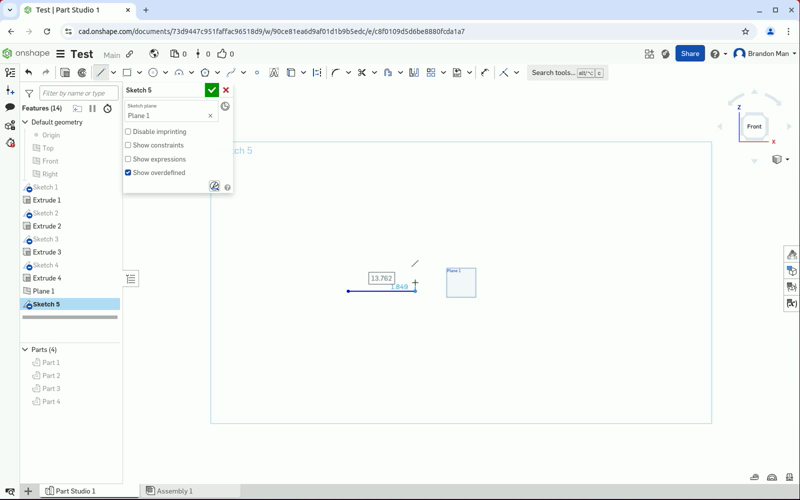
click(415, 282)
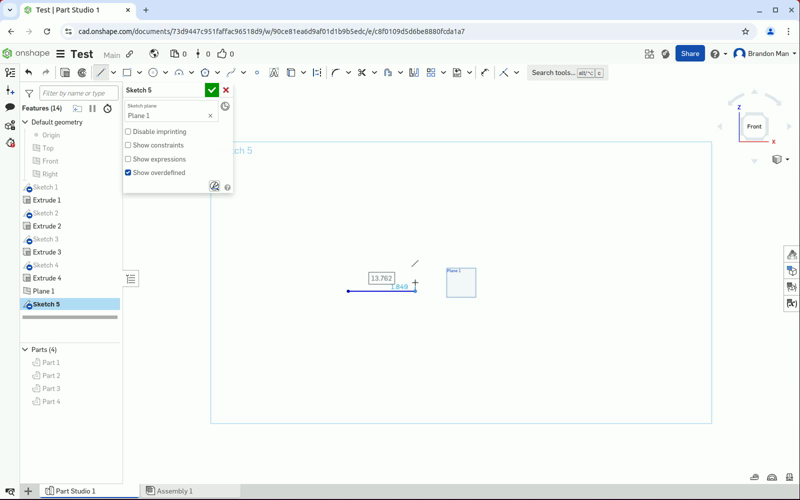
key_up(shift)
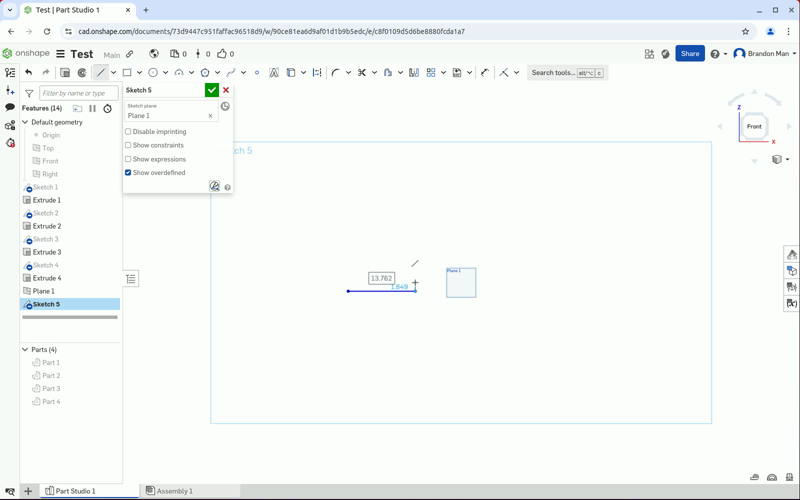
key_down(shift)
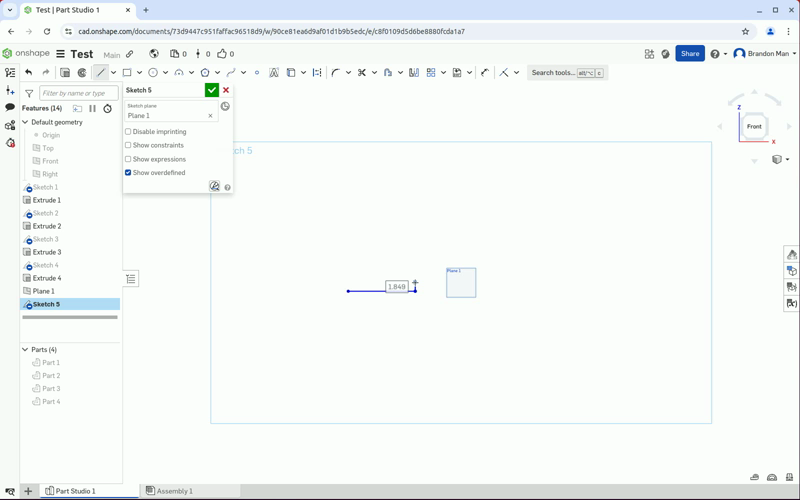
mouse_move(348, 282)
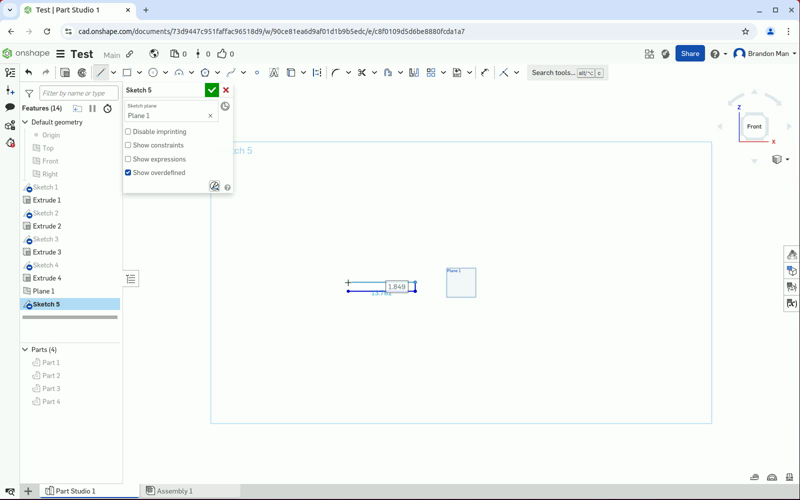
click(348, 282)
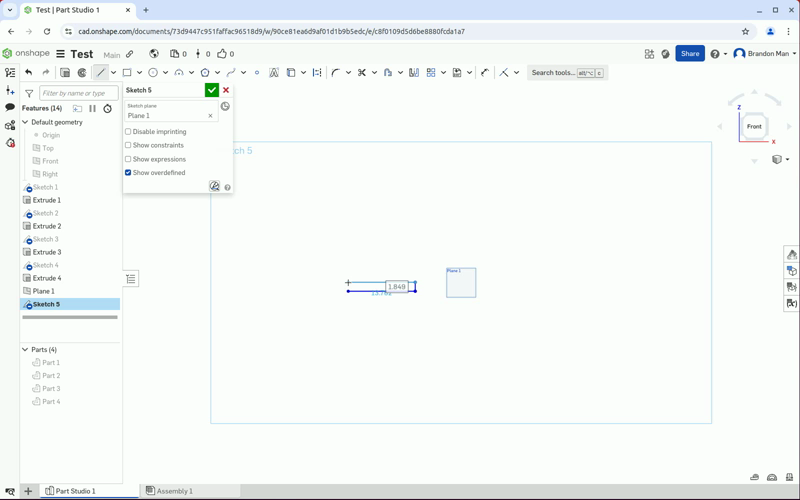
key_up(shift)
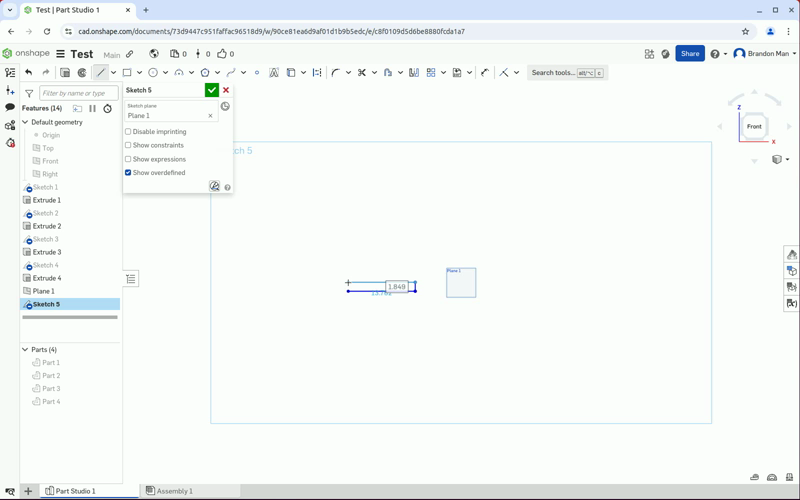
mouse_move(378, 282)
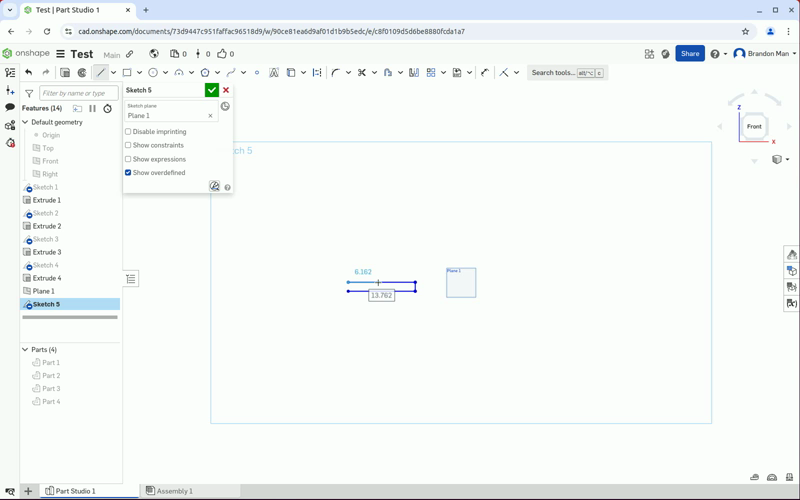
key_down(shift)
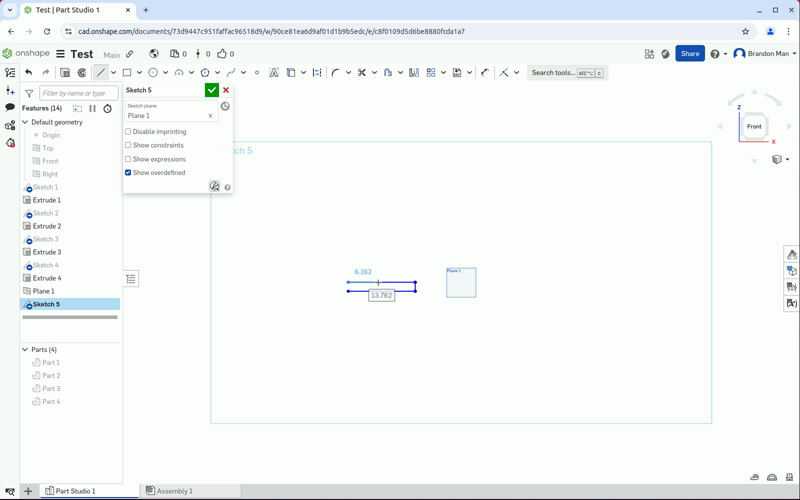
mouse_move(348, 291)
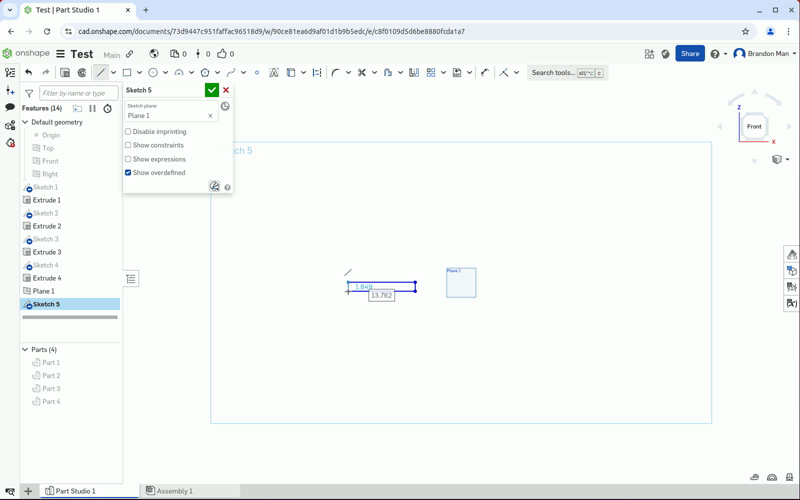
key_up(shift)
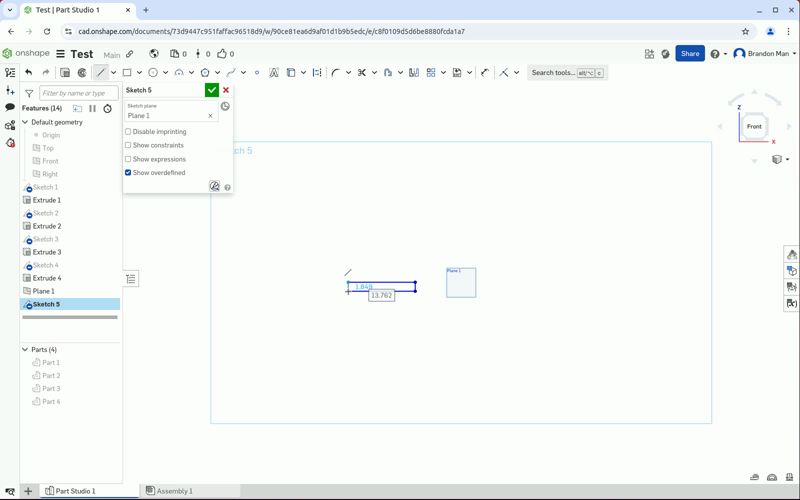
click(348, 291)
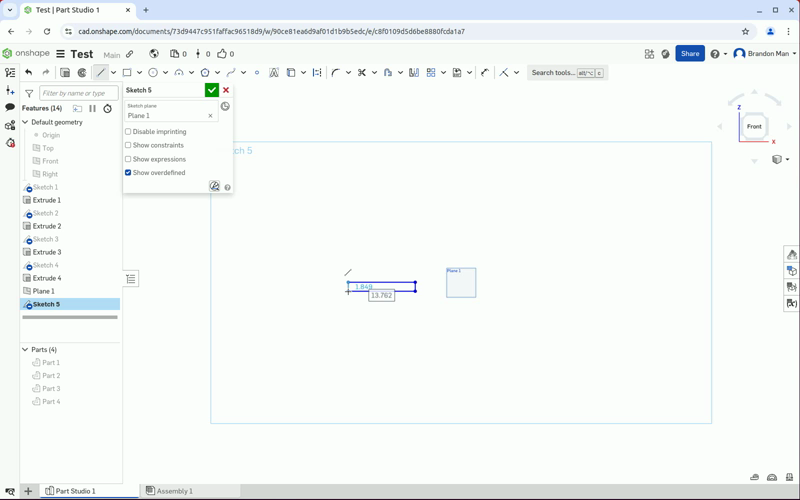
key(esc)
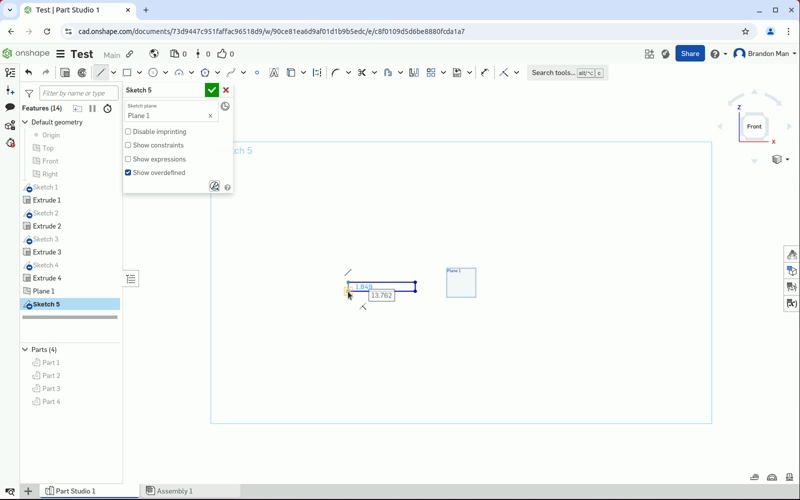
mouse_move(389, 290)
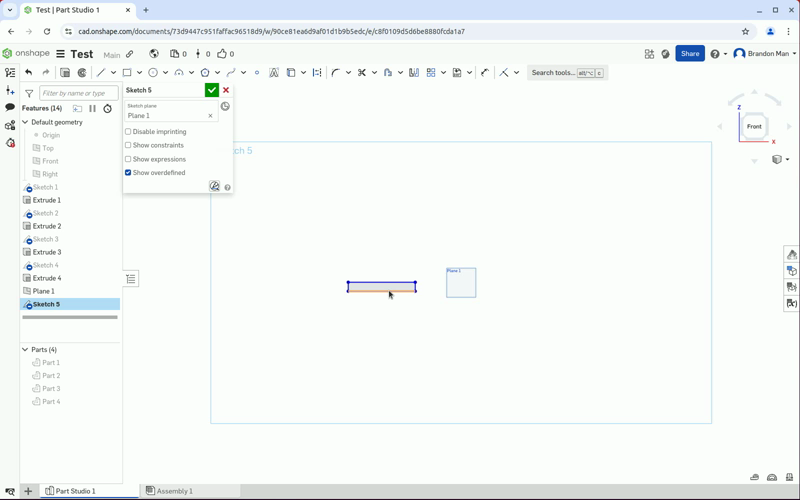
scroll(6)
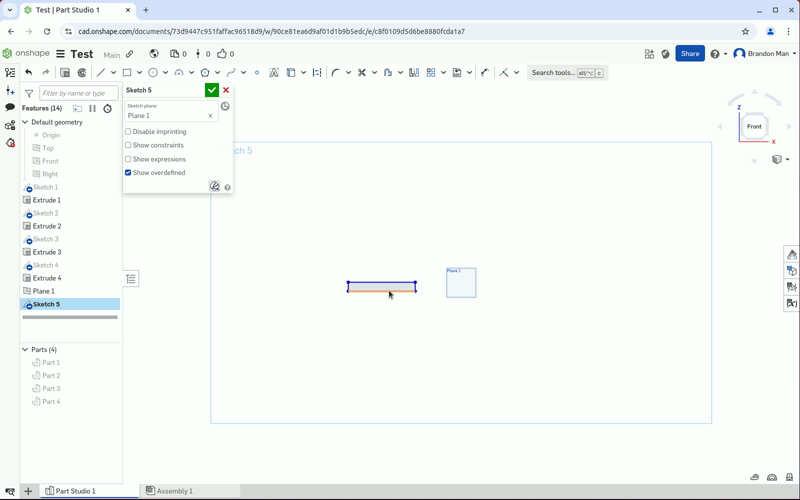
scroll(6)
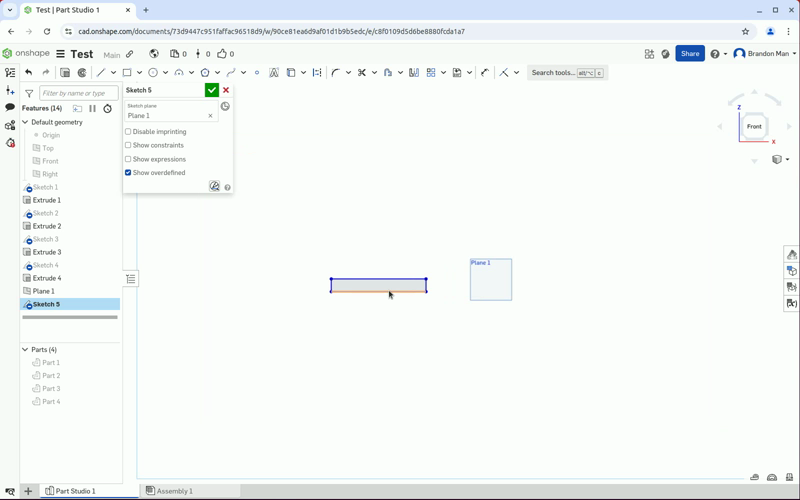
scroll(6)
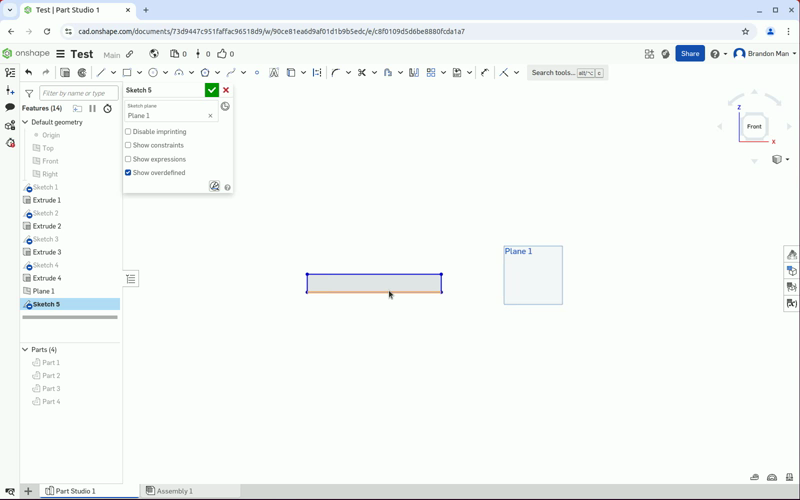
scroll(6)
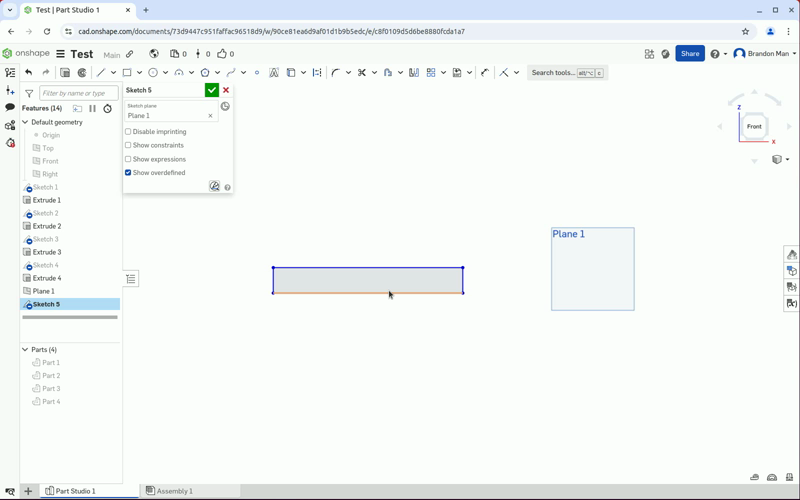
scroll(6)
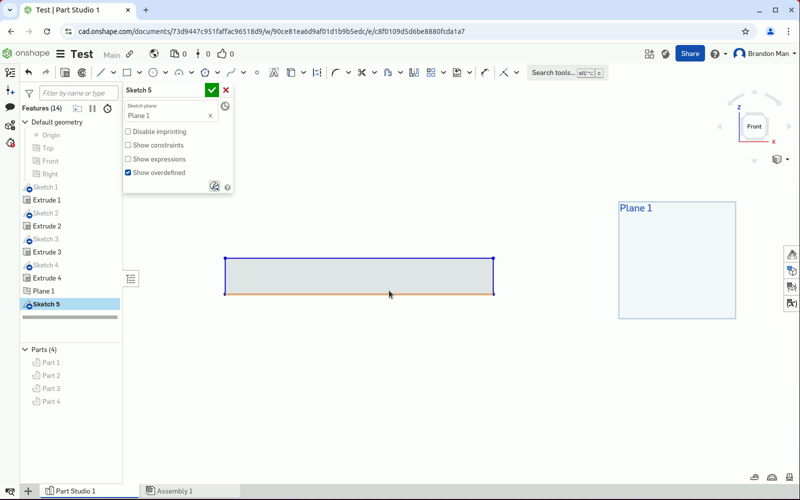
scroll(6)
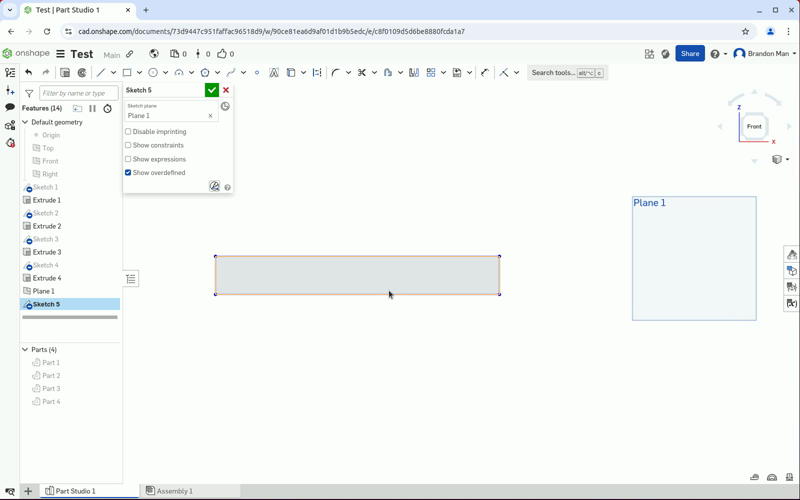
scroll(6)
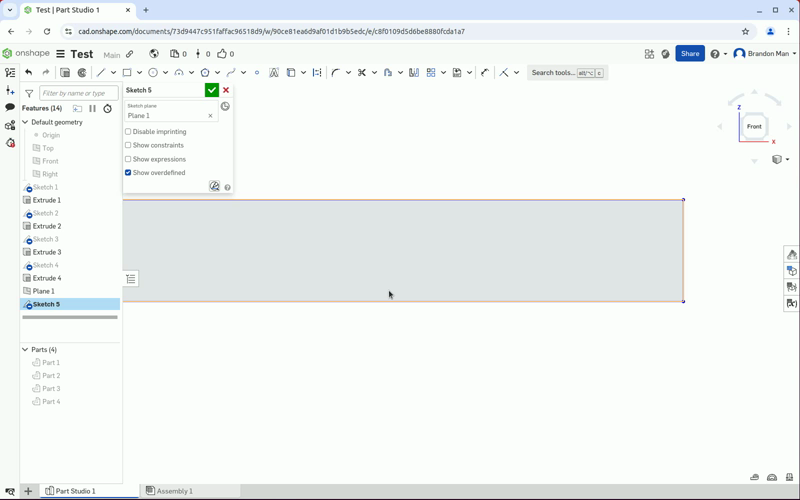
click(389, 290)
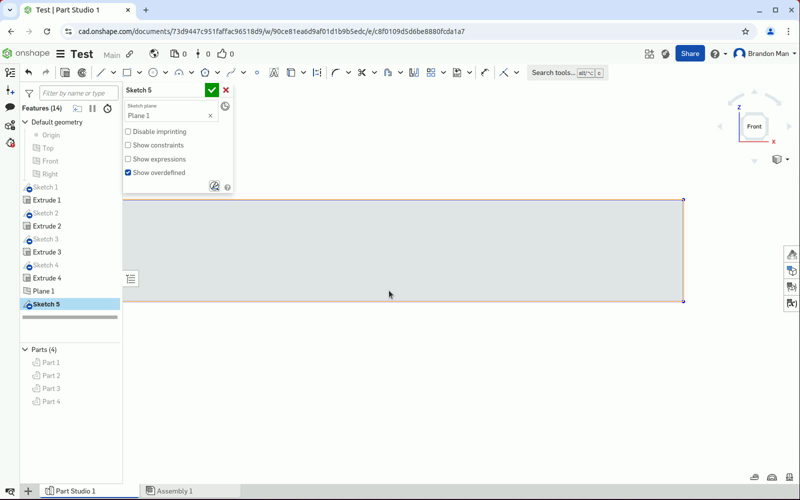
scroll(-6)
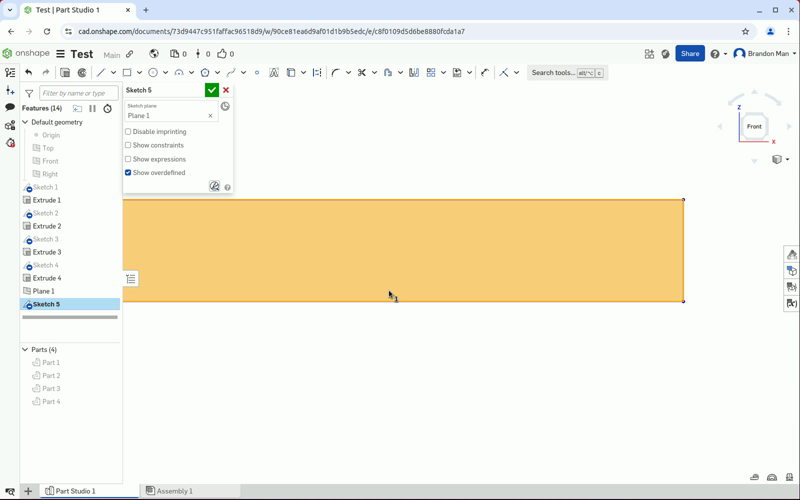
scroll(-6)
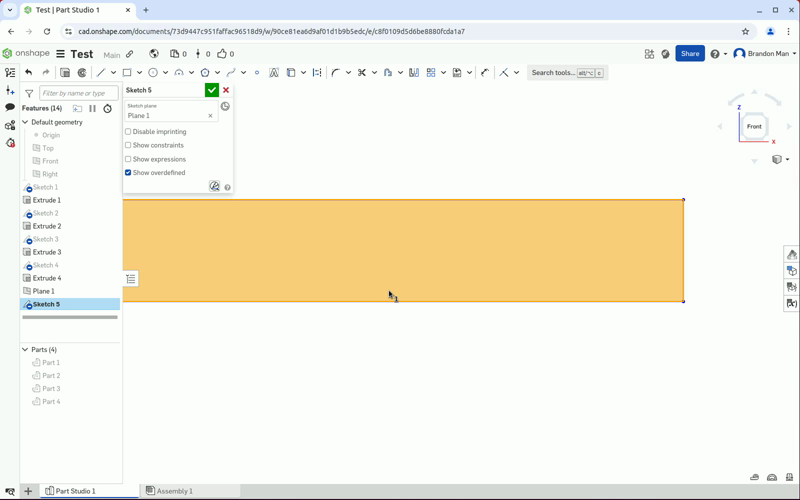
scroll(-6)
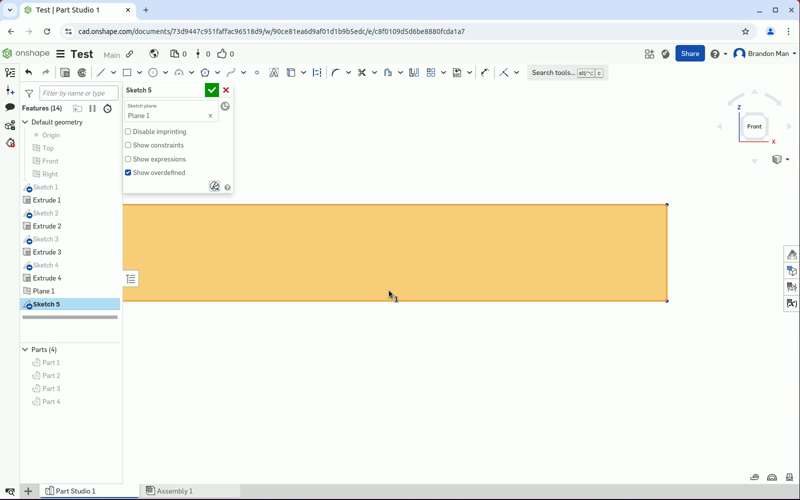
scroll(-6)
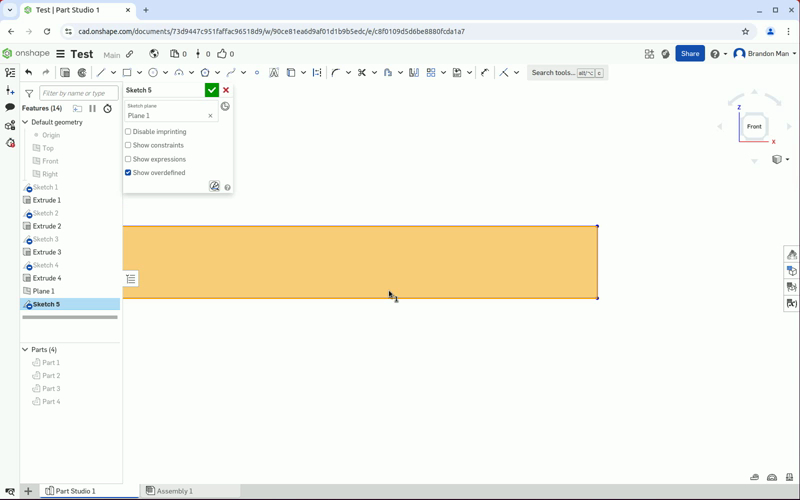
scroll(-6)
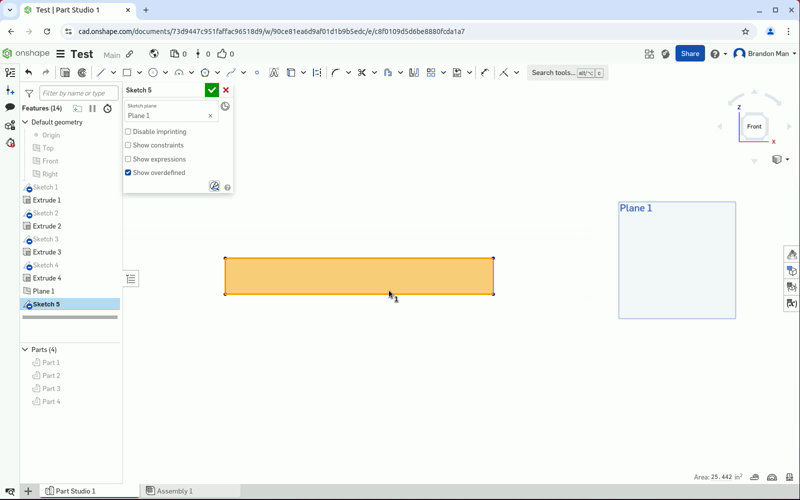
scroll(-6)
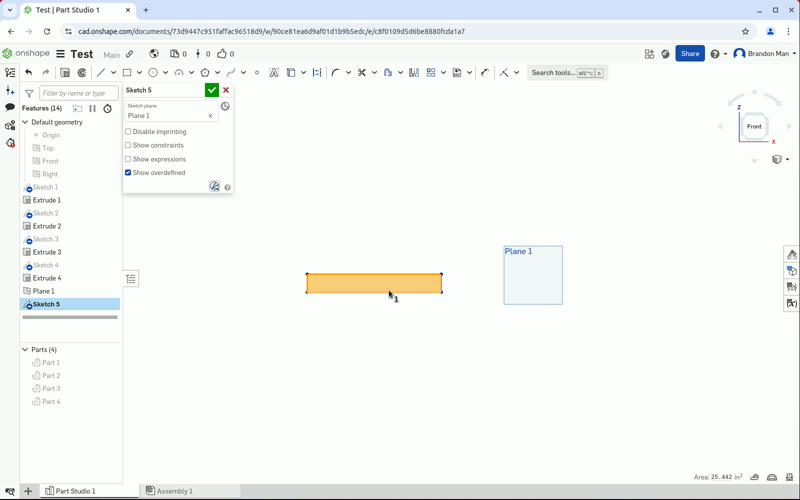
scroll(-6)
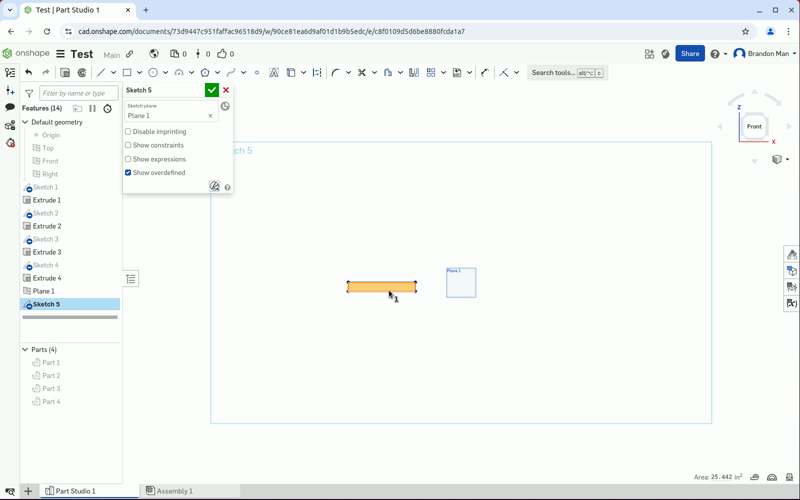
mouse_move(73, 352)
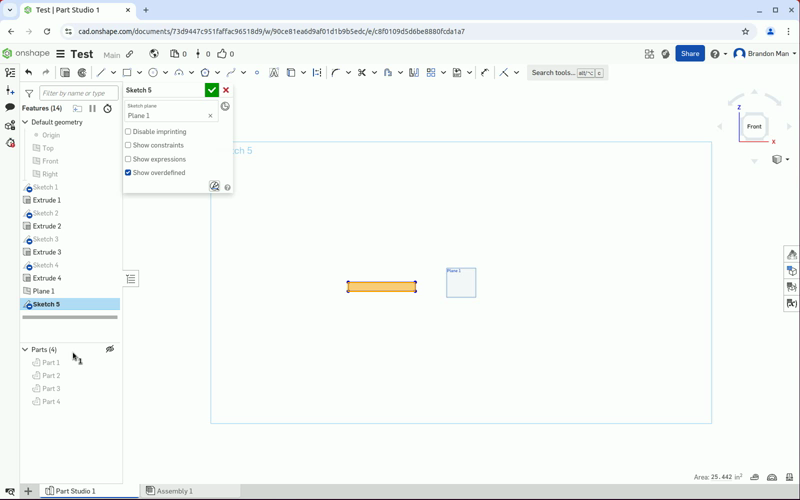
key(shift+y)
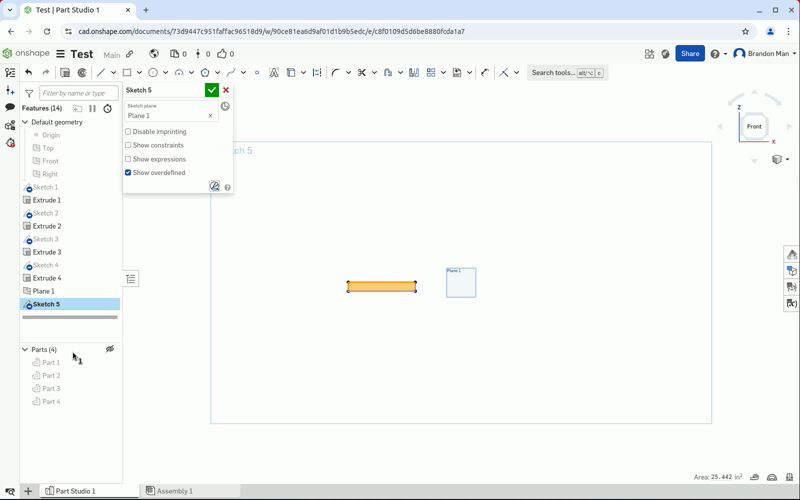
key(shift+e)
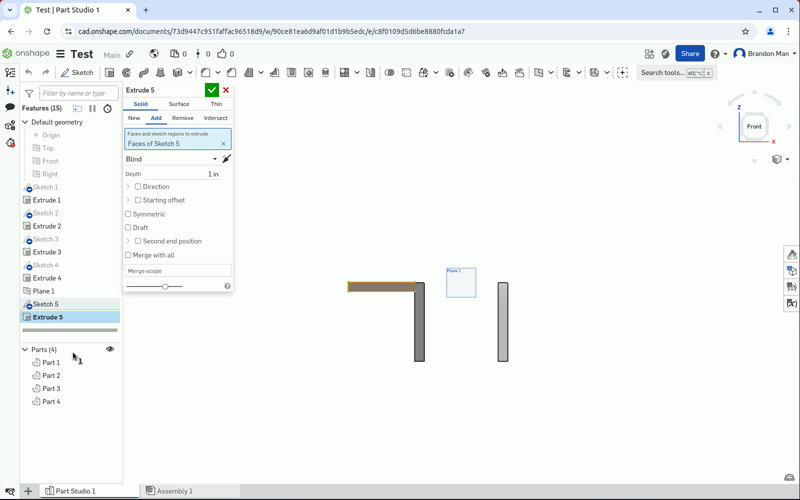
mouse_move(143, 106)
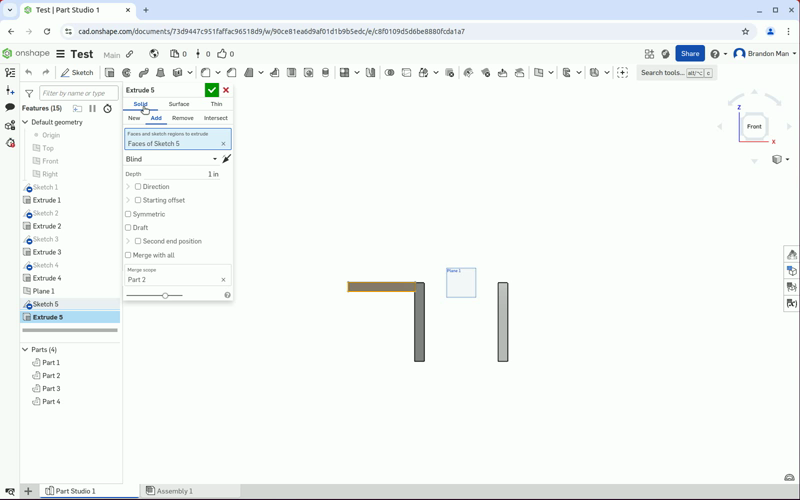
click(143, 106)
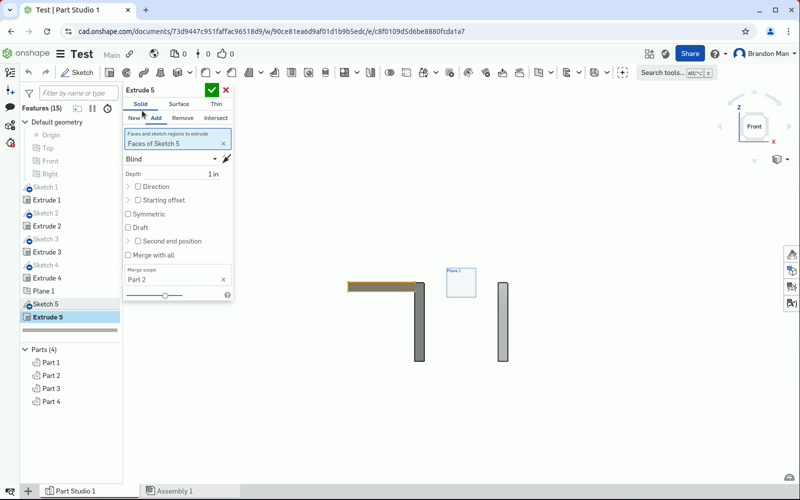
mouse_move(137, 120)
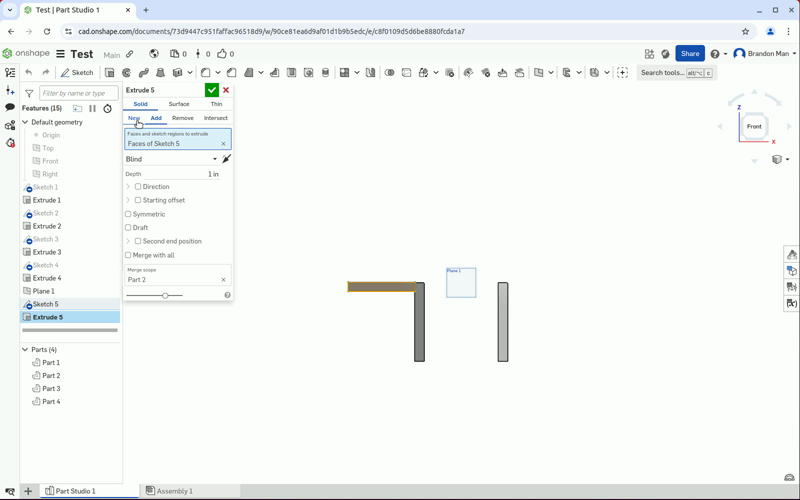
click(137, 120)
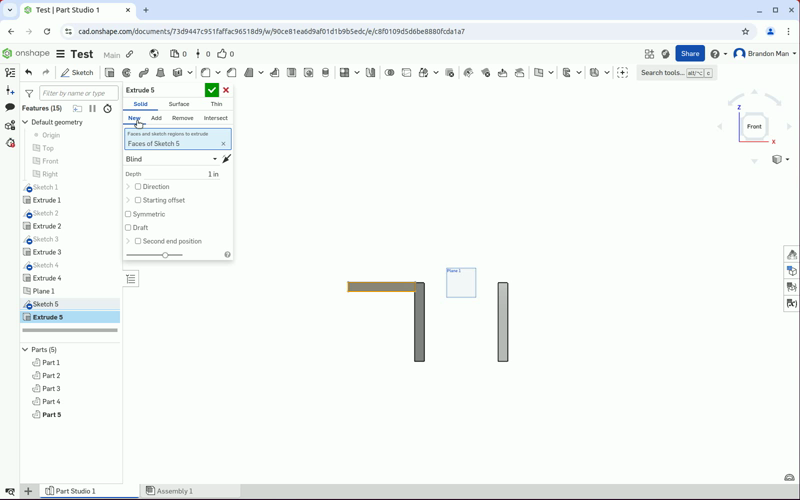
key(tab, 4)
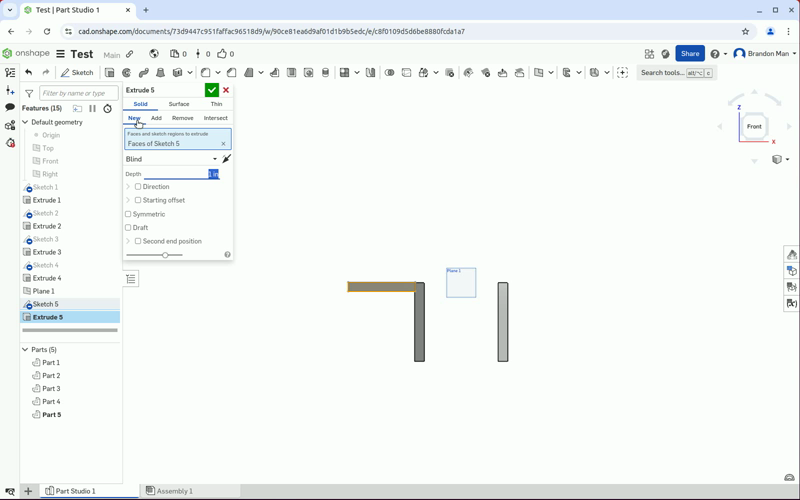
text(0.481)
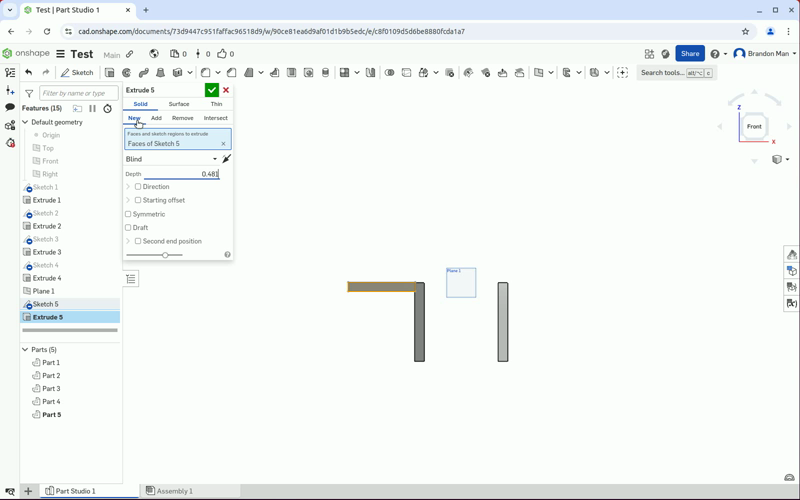
key(enter)
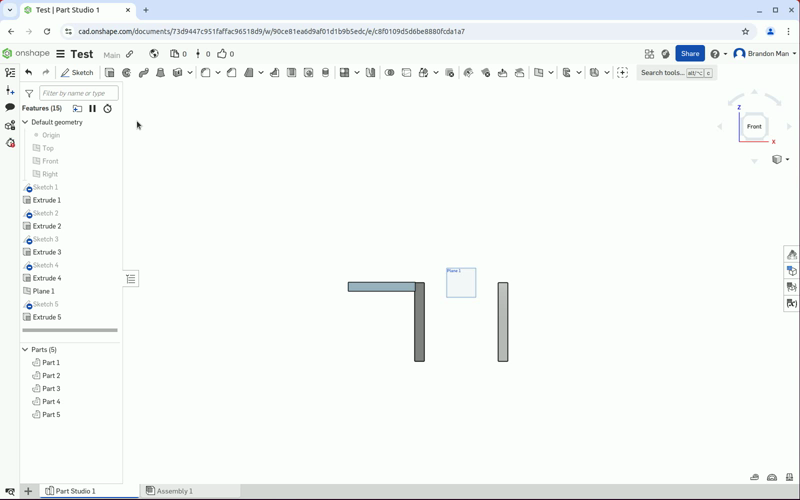
key(shift+h)
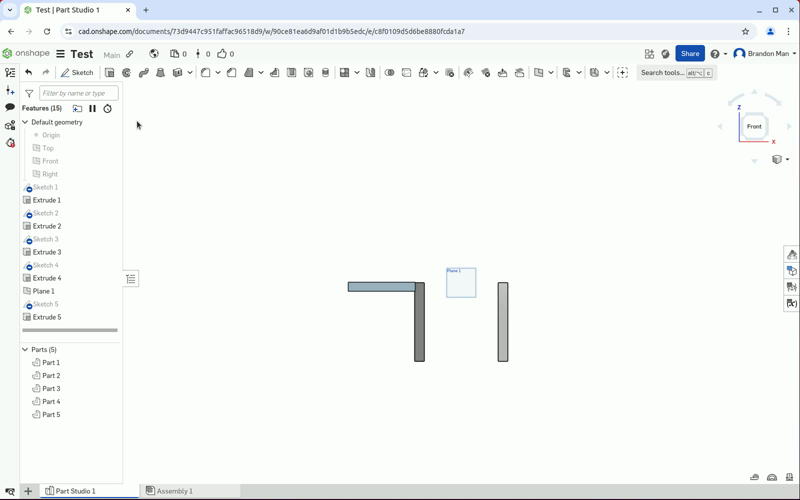
key(shift+h)
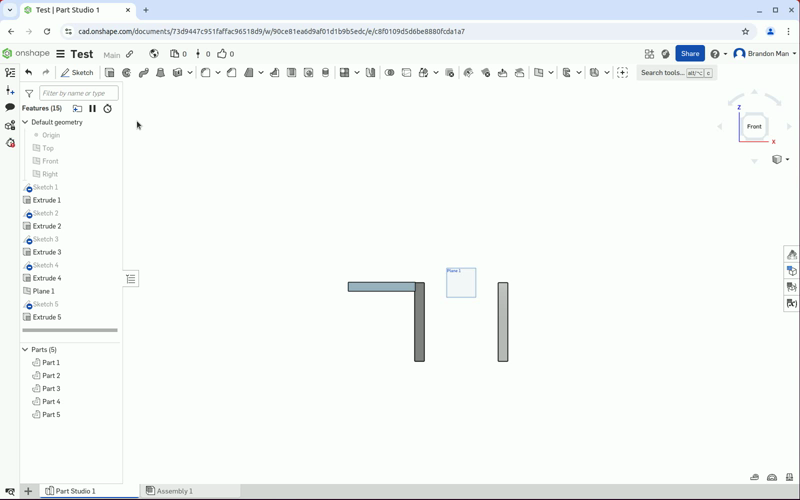
mouse_move(73, 189)
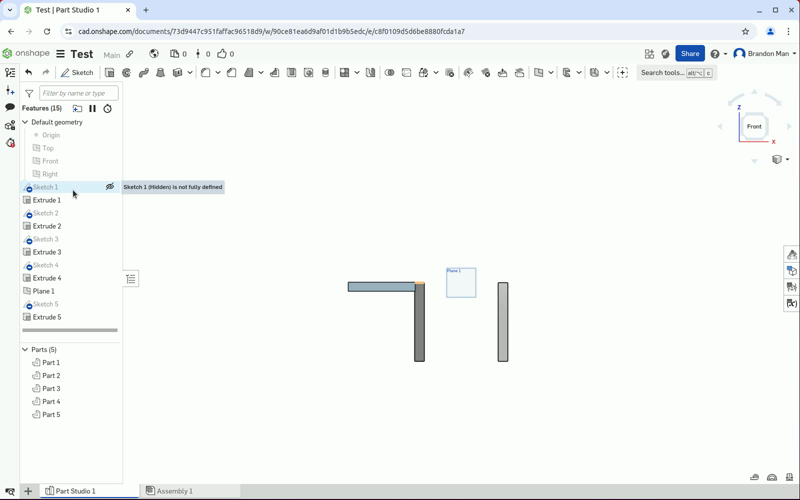
click(73, 189)
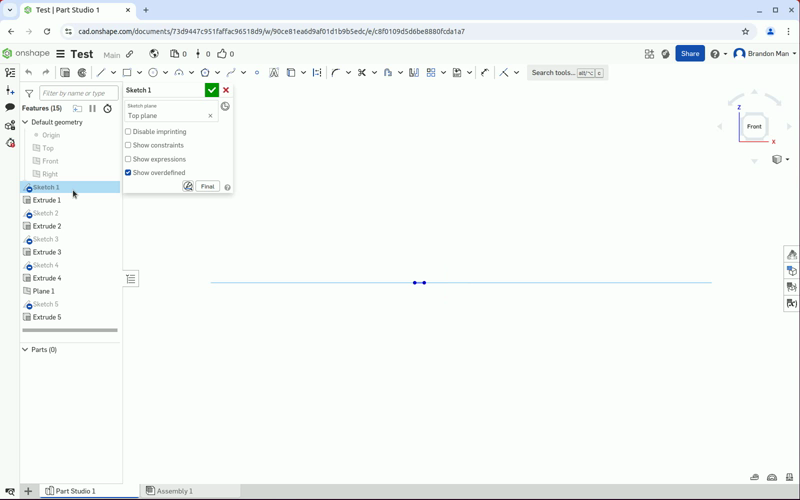
mouse_move(229, 92)
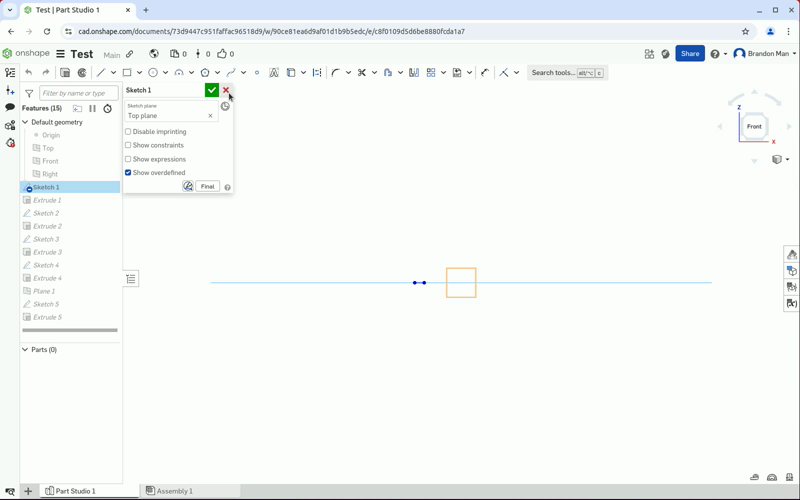
click(229, 92)
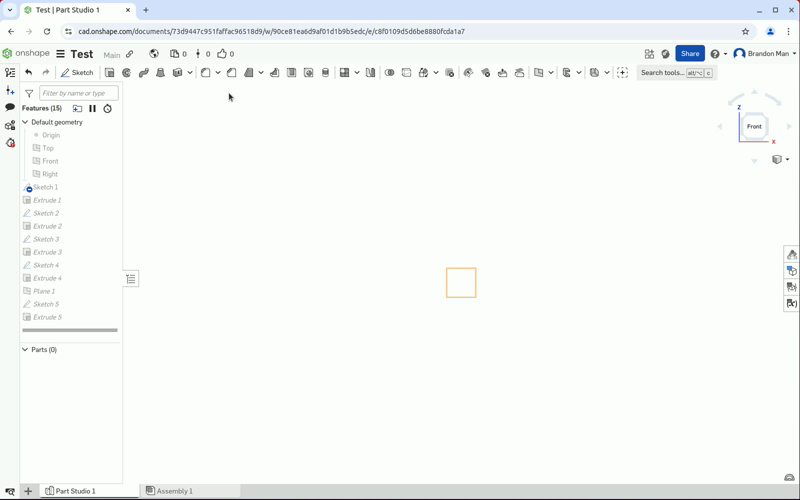
key(shift+s)
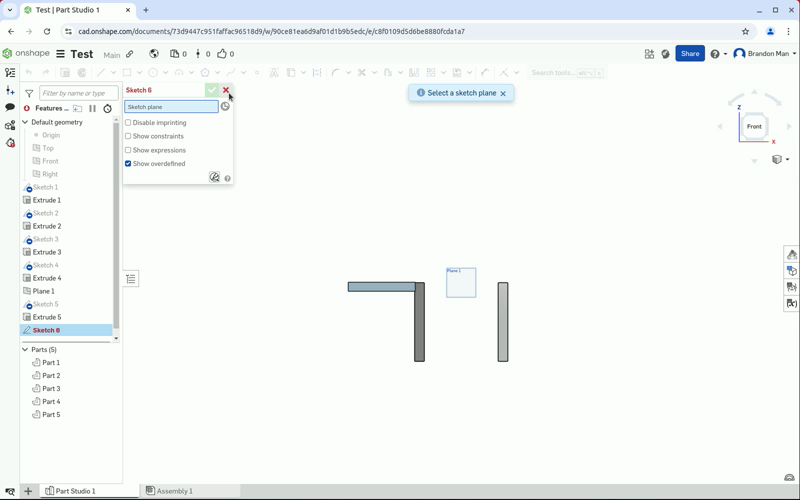
mouse_move(69, 293)
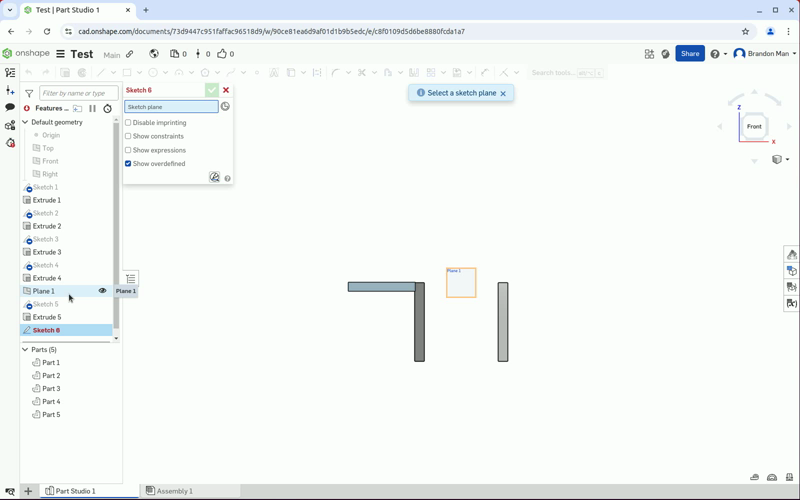
click(69, 293)
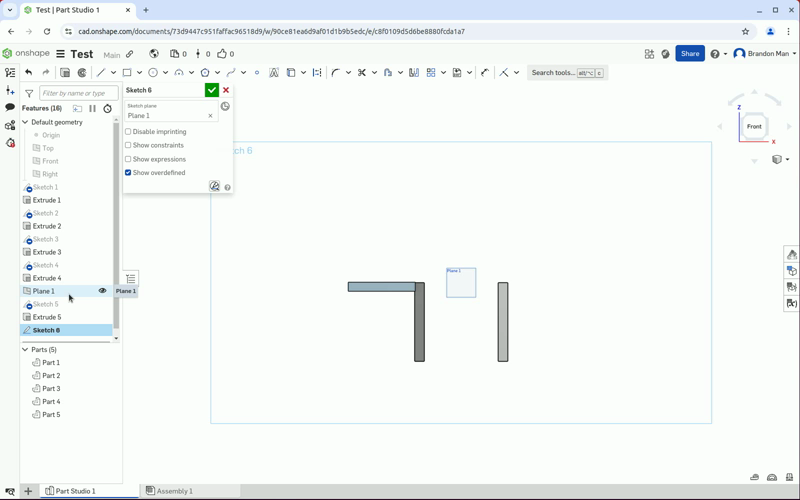
mouse_move(73, 352)
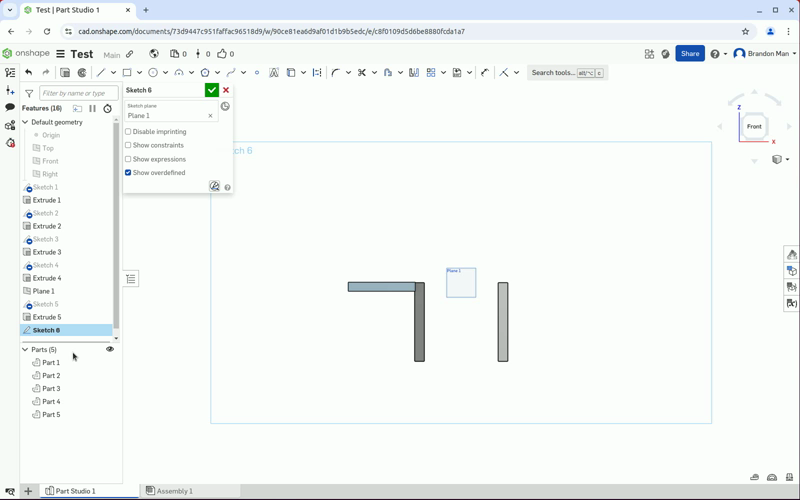
key(y)
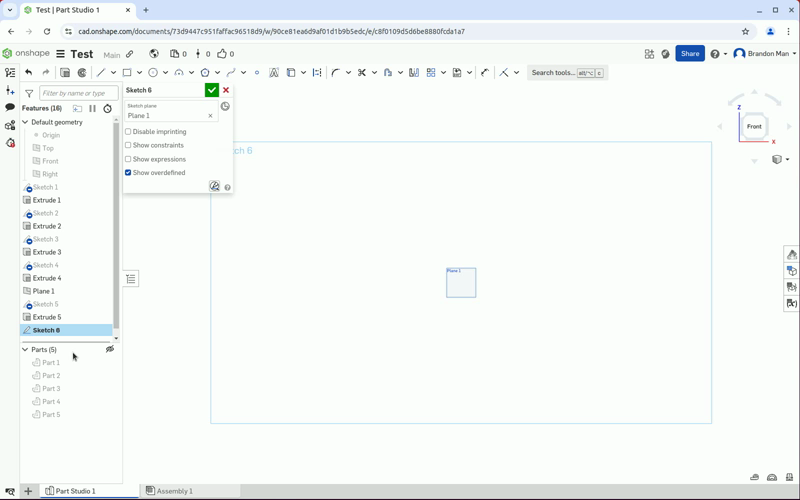
key(l)
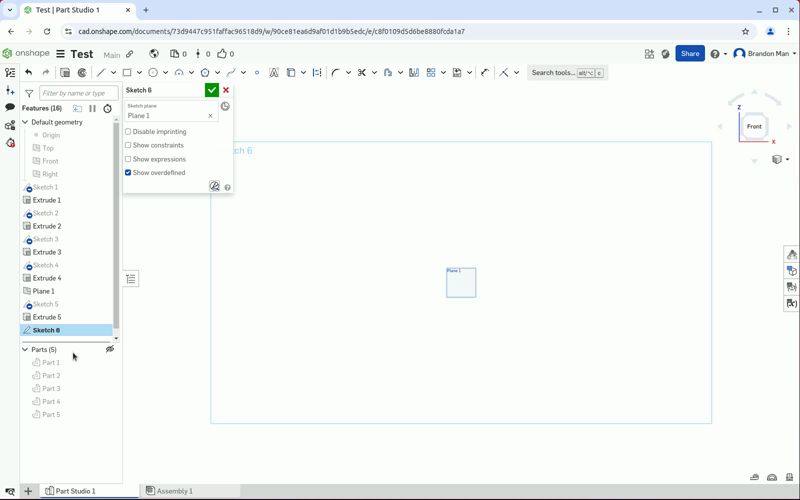
key_down(shift)
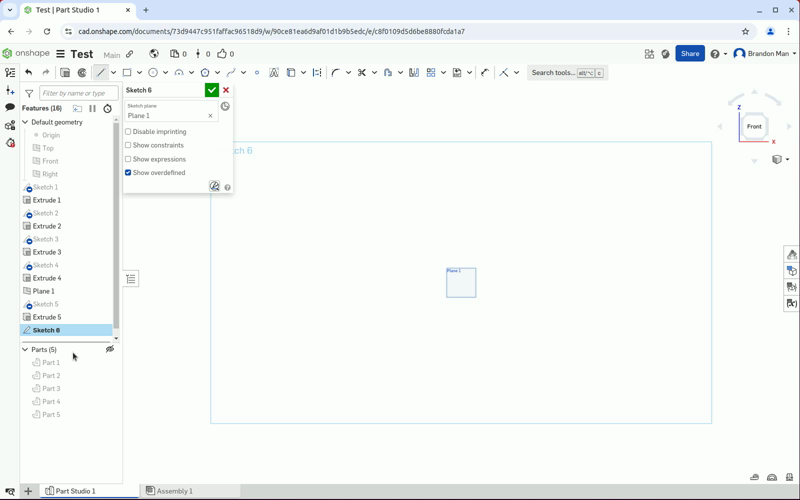
mouse_move(423, 291)
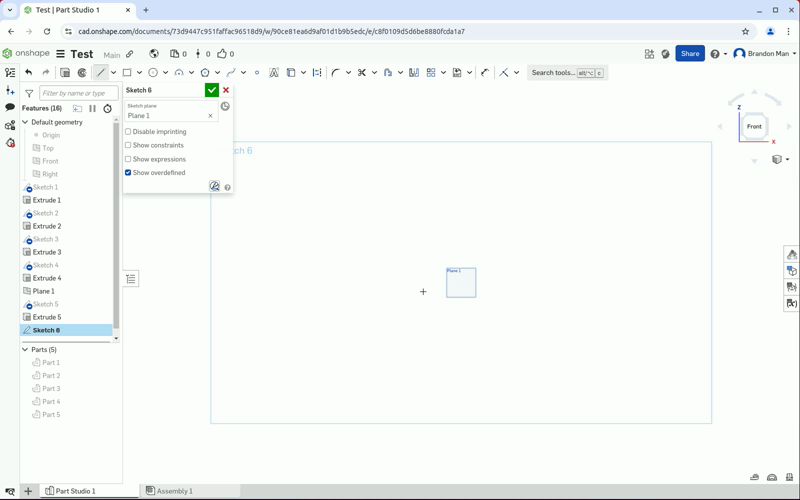
click(423, 291)
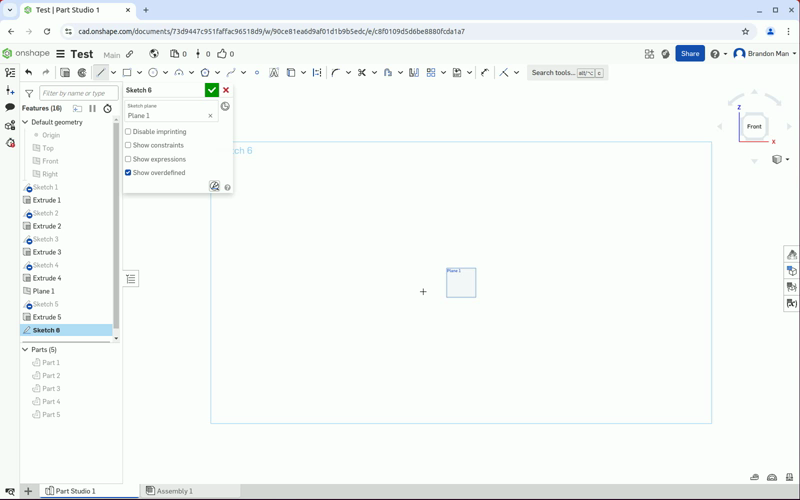
key_up(shift)
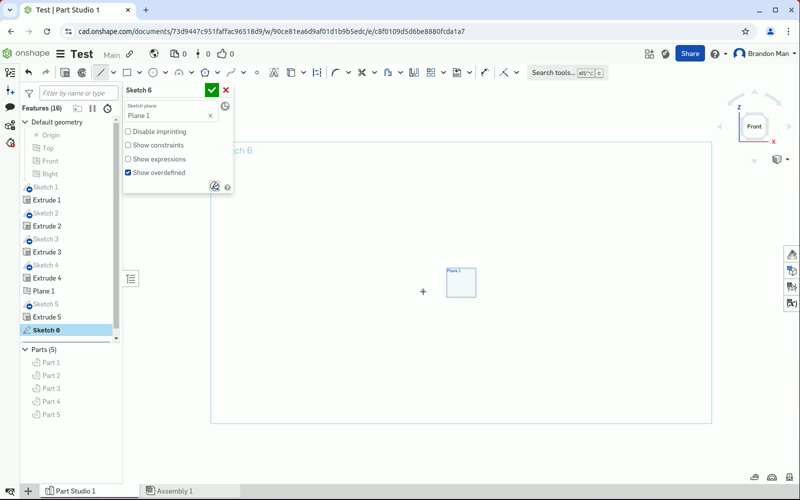
key_down(shift)
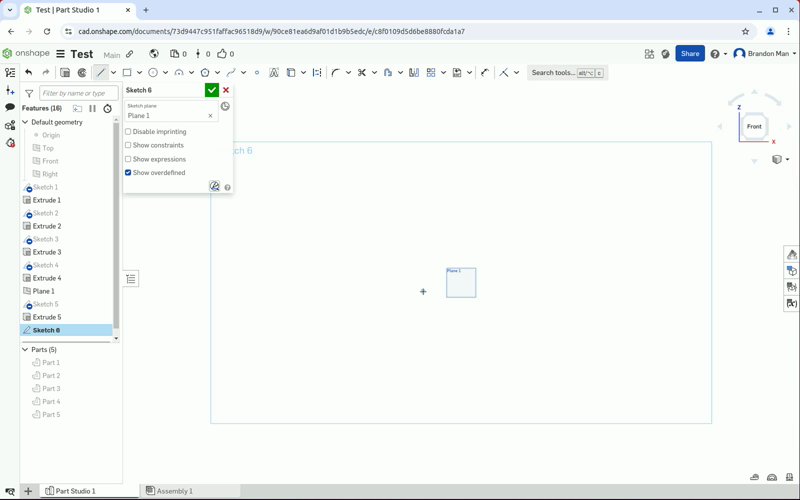
mouse_move(556, 291)
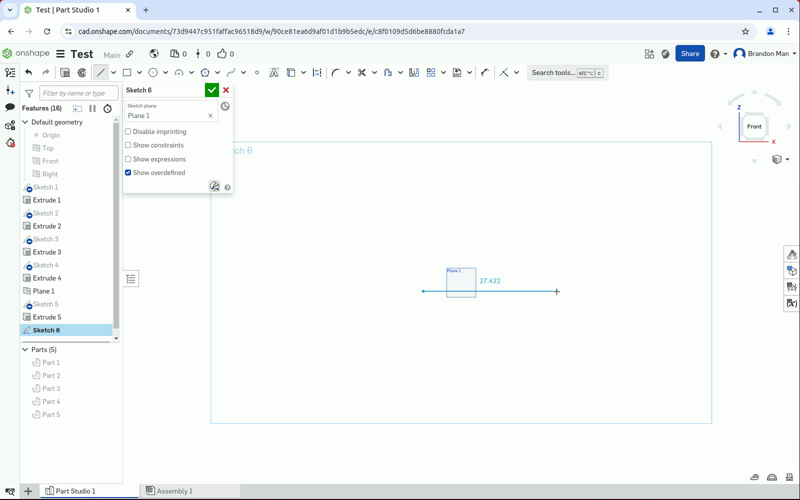
click(556, 291)
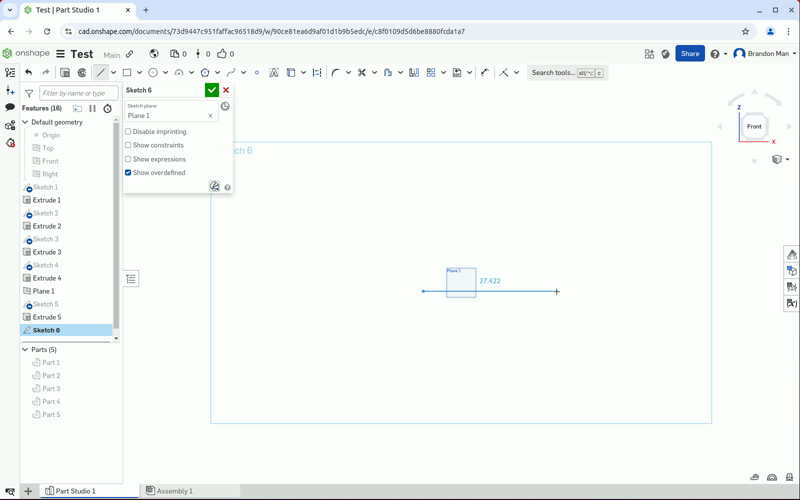
key_up(shift)
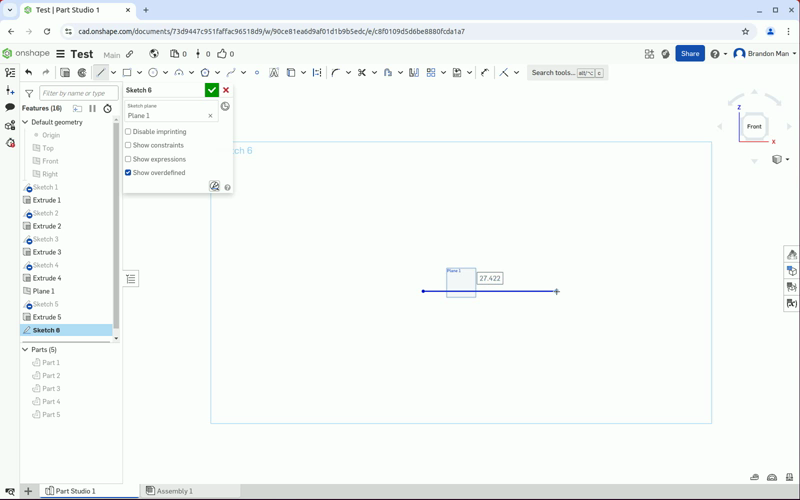
key_down(shift)
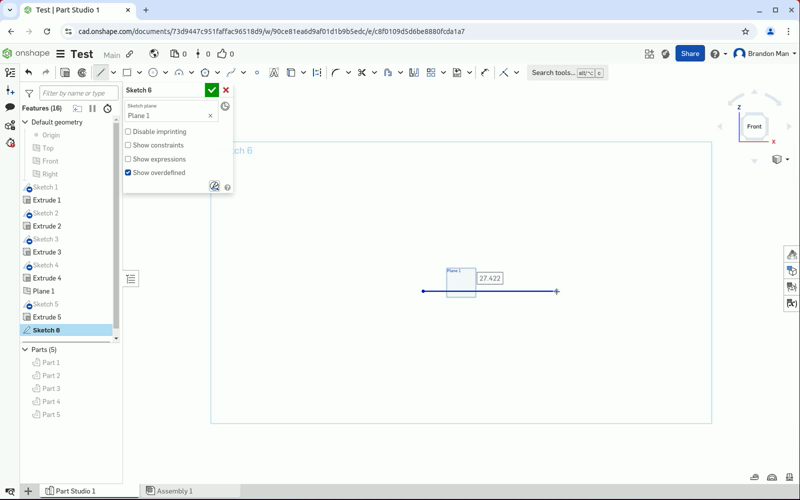
mouse_move(586, 291)
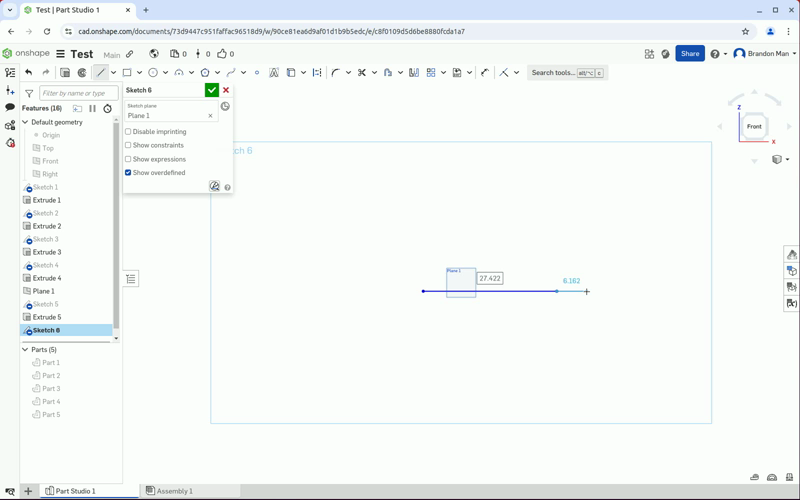
mouse_move(556, 282)
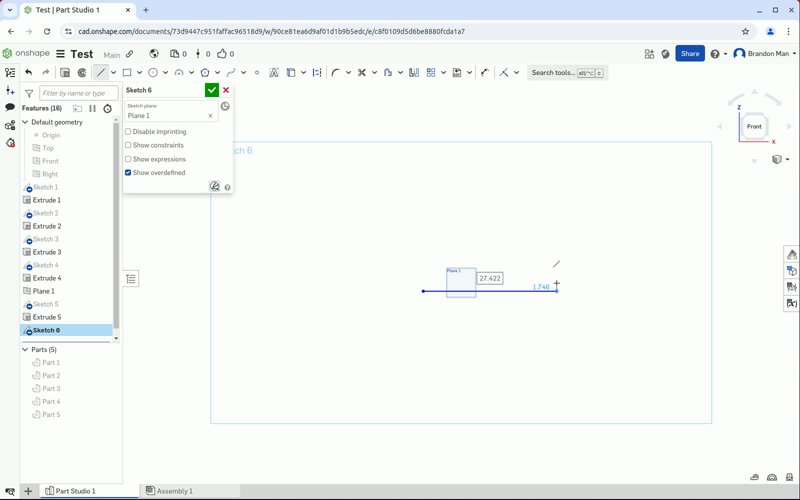
click(556, 282)
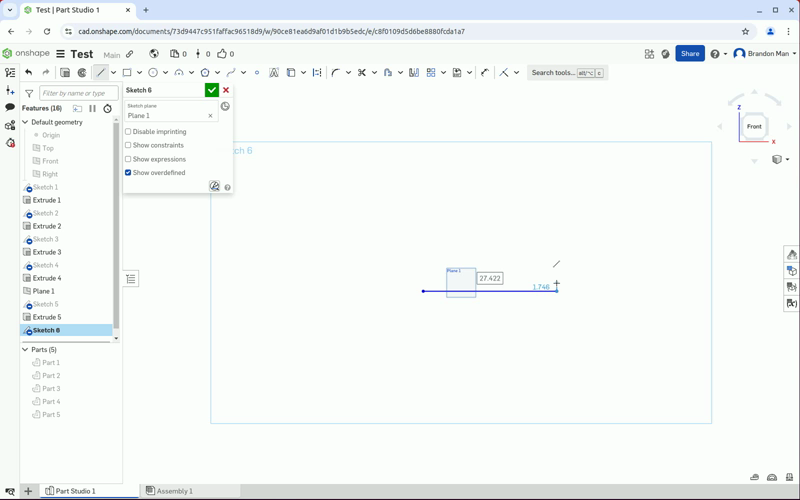
key_up(shift)
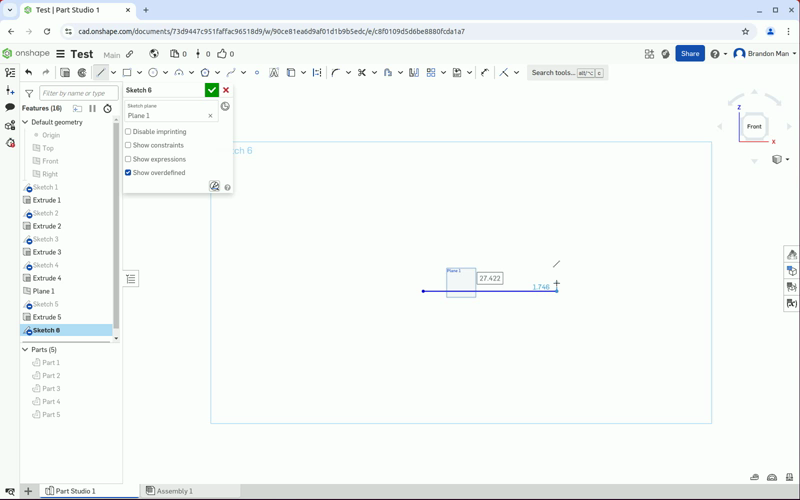
key_down(shift)
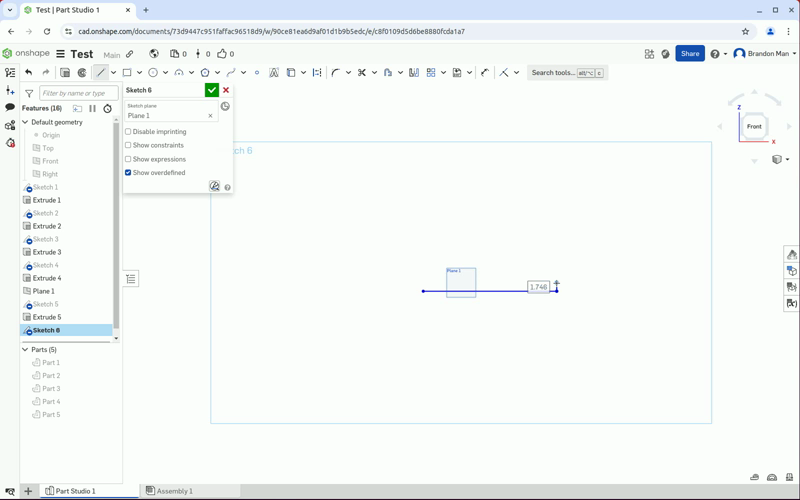
mouse_move(423, 282)
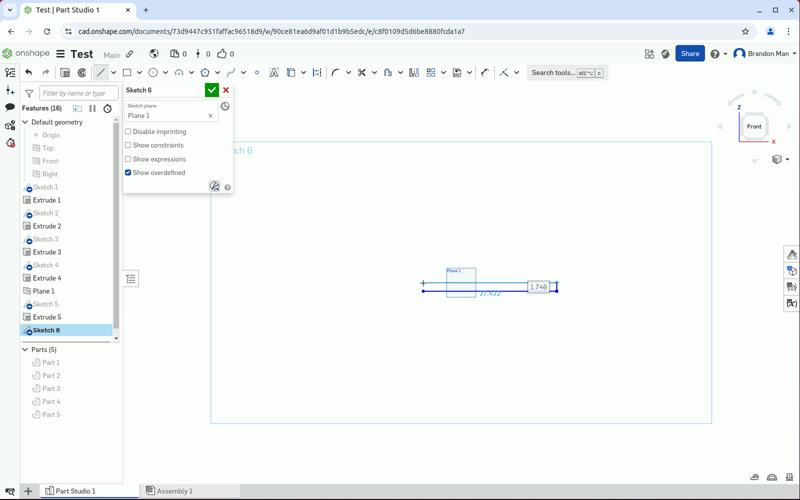
click(423, 282)
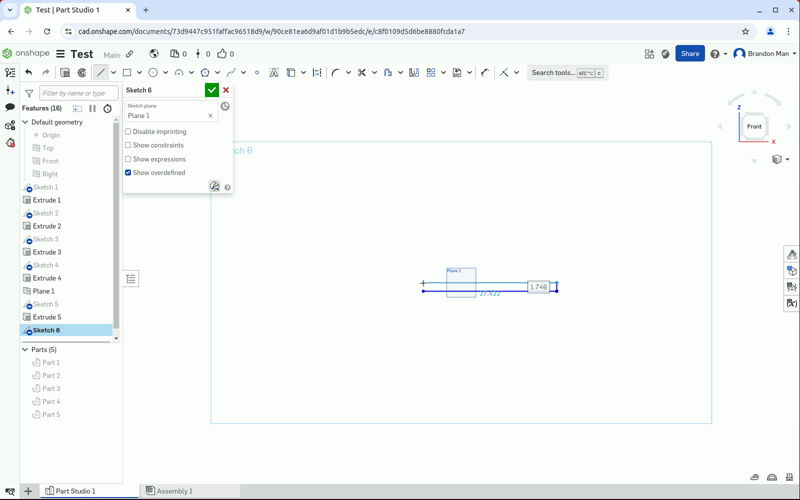
key_up(shift)
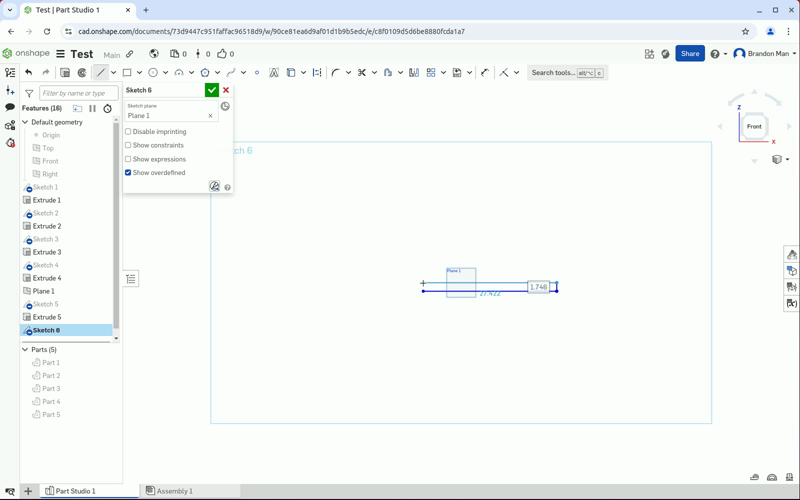
mouse_move(453, 282)
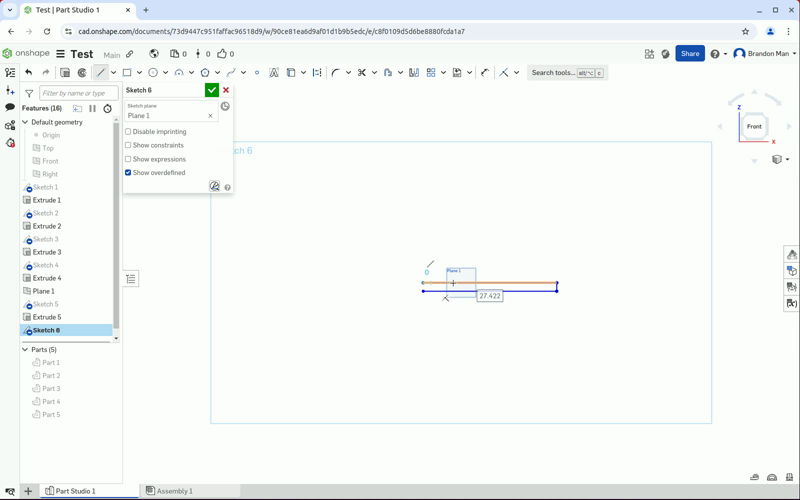
key_down(shift)
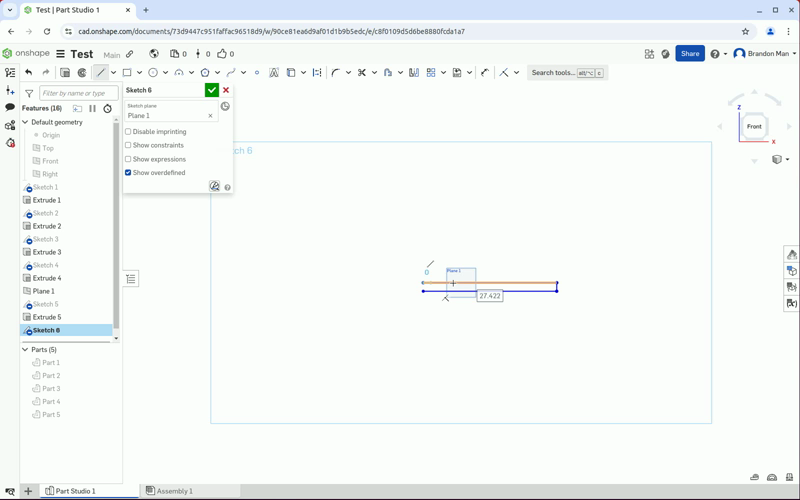
mouse_move(423, 291)
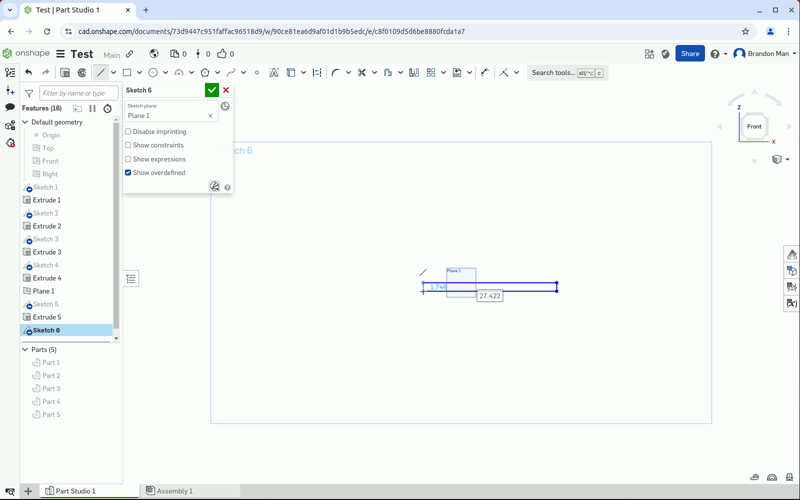
key_up(shift)
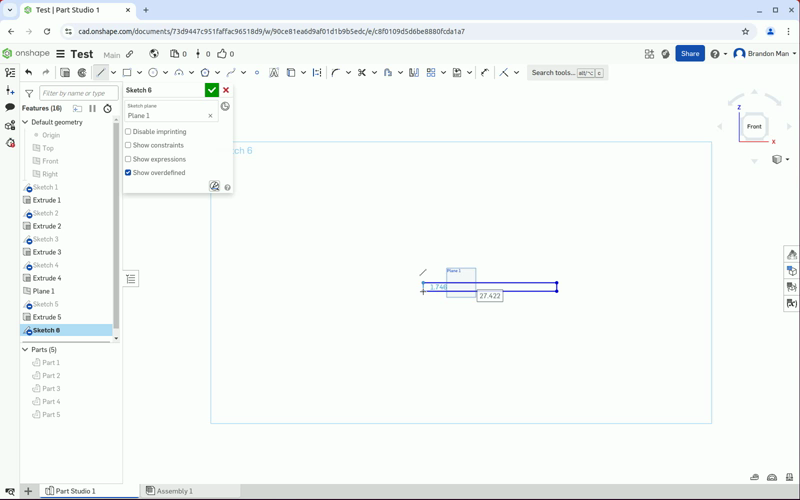
click(423, 291)
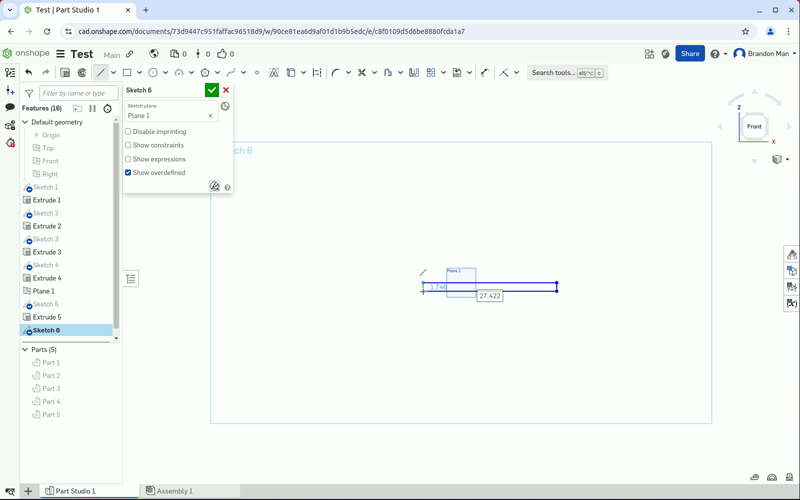
key(esc)
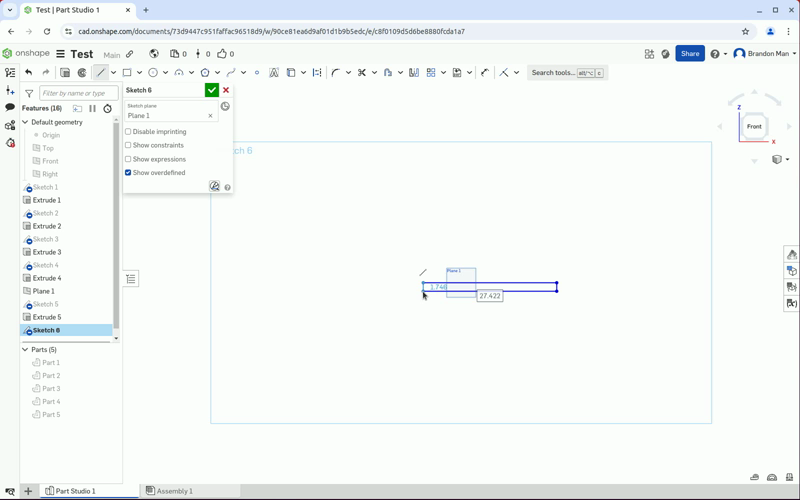
mouse_move(446, 285)
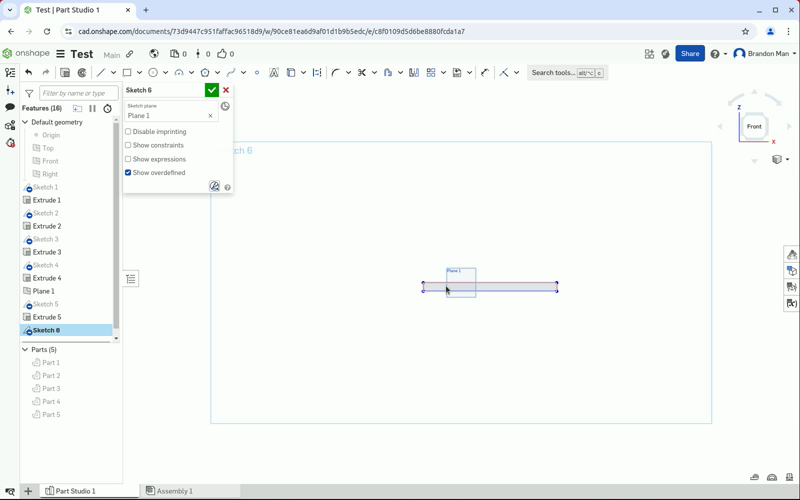
scroll(6)
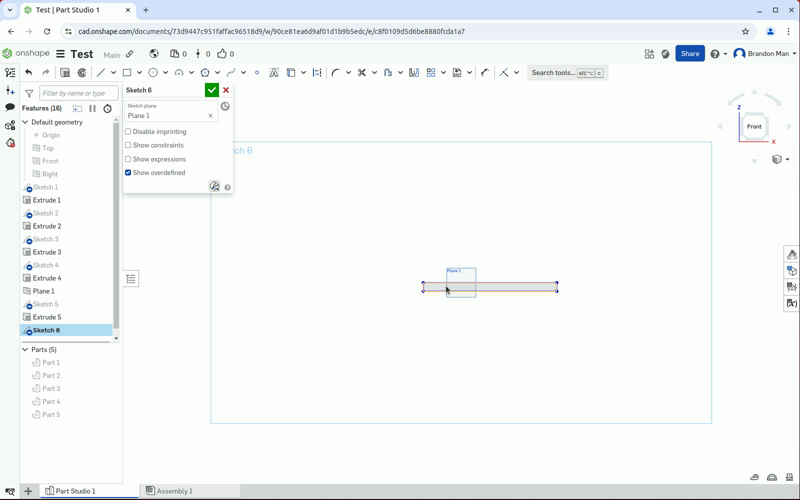
scroll(6)
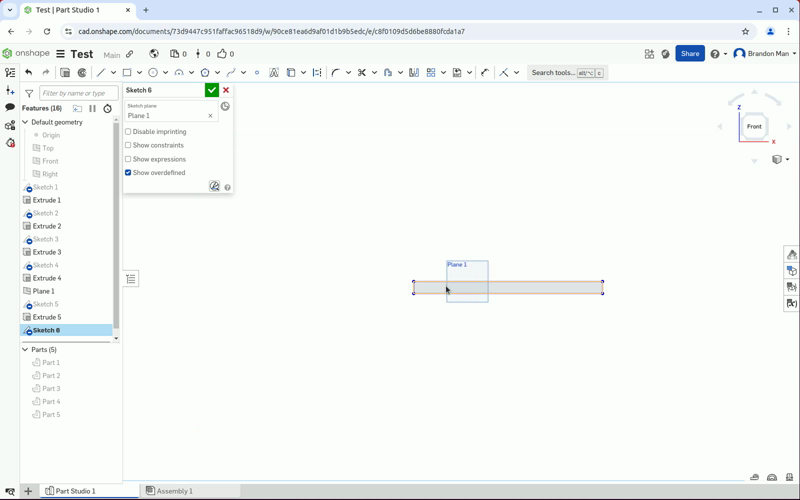
scroll(6)
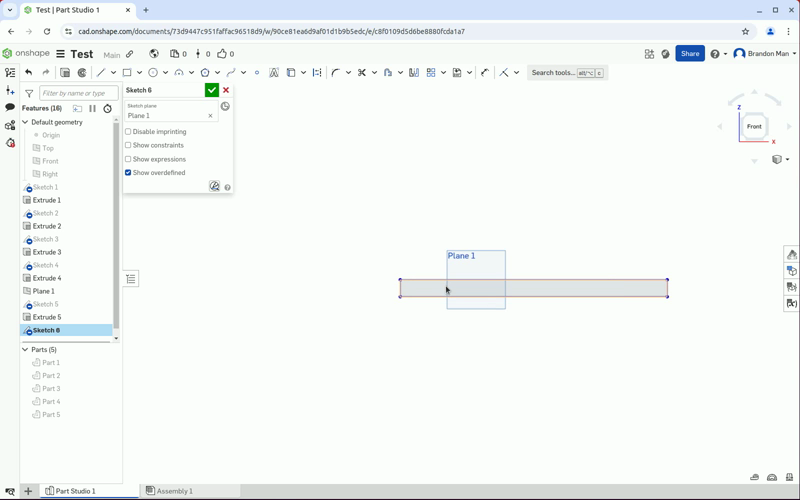
scroll(6)
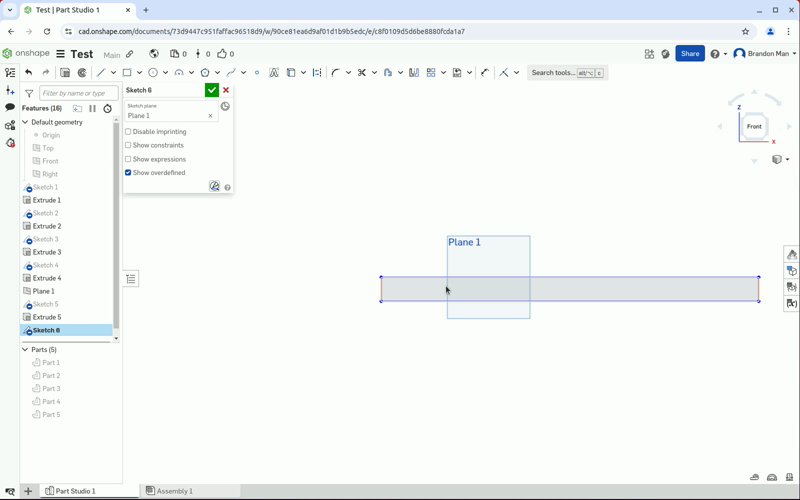
scroll(6)
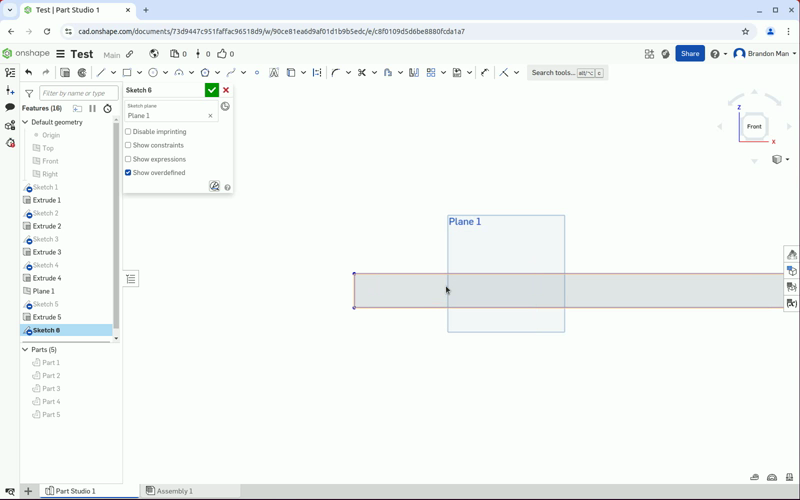
scroll(6)
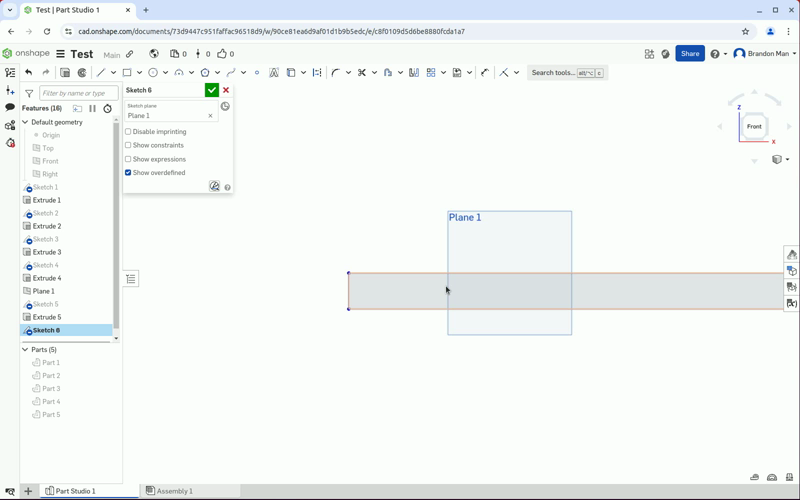
scroll(6)
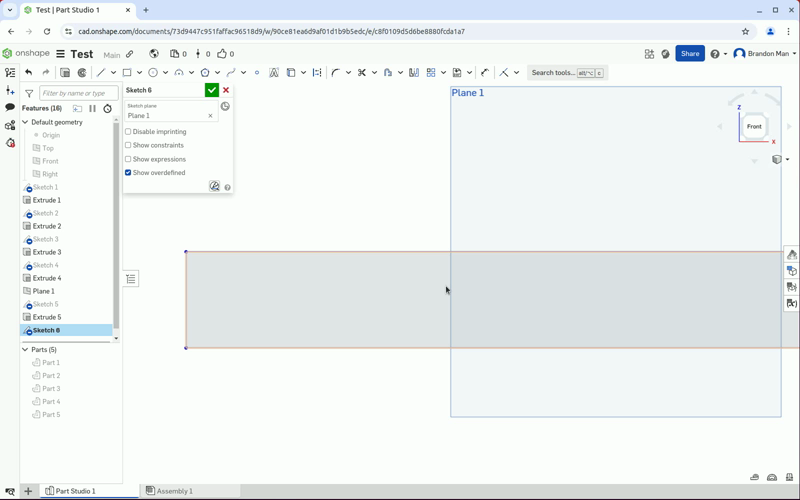
click(446, 285)
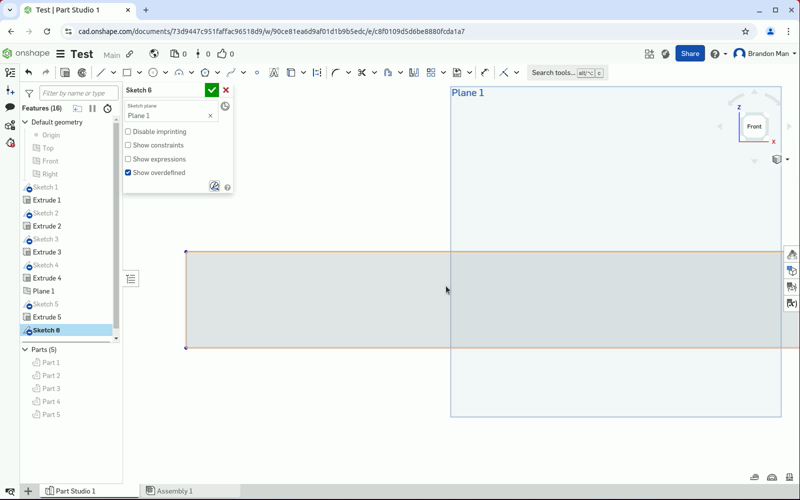
scroll(-6)
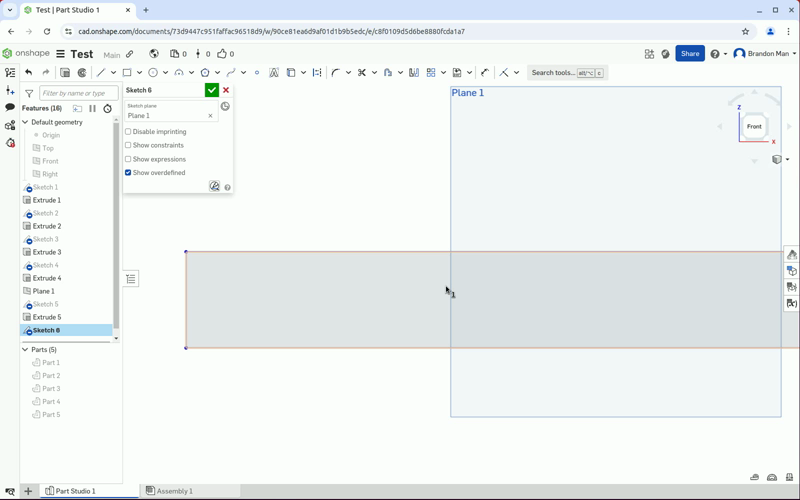
scroll(-6)
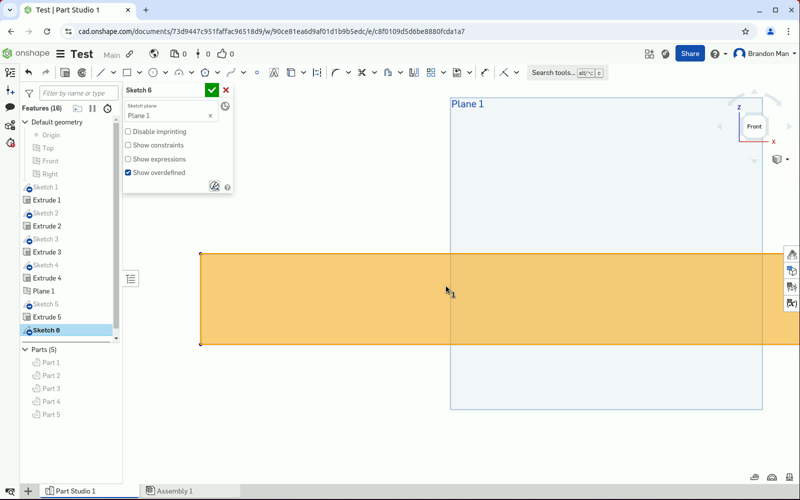
scroll(-6)
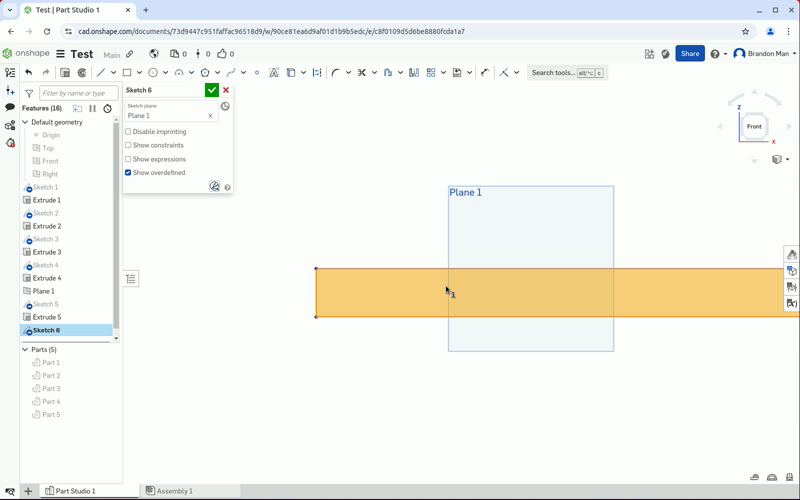
scroll(-6)
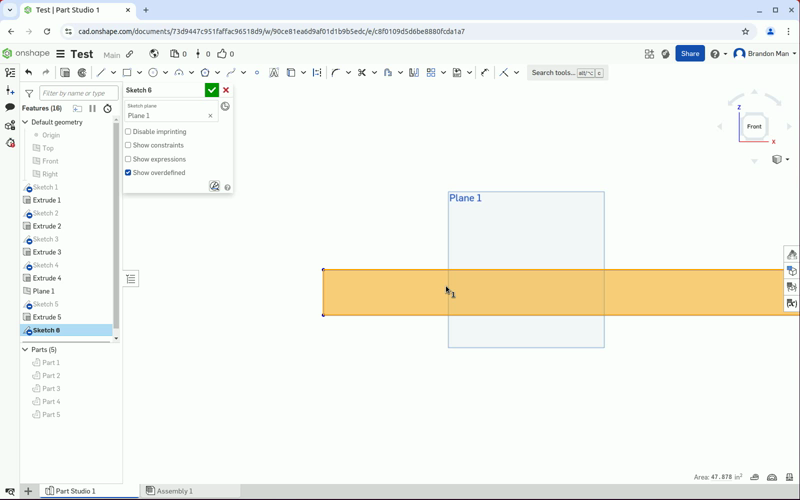
scroll(-6)
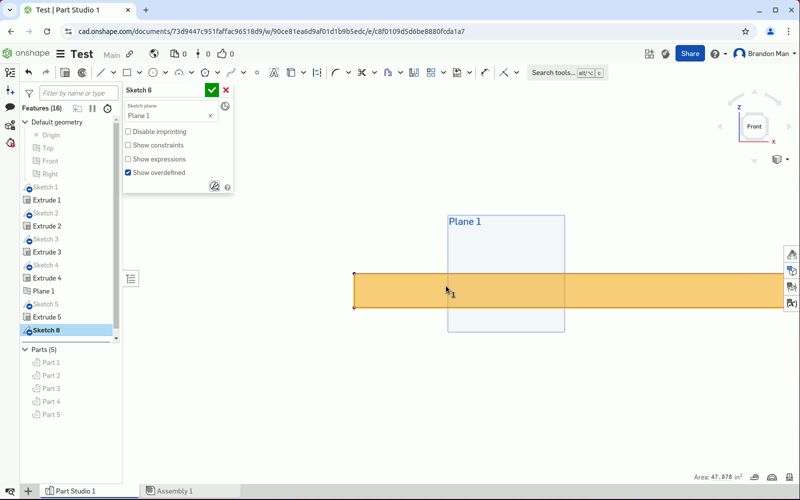
scroll(-6)
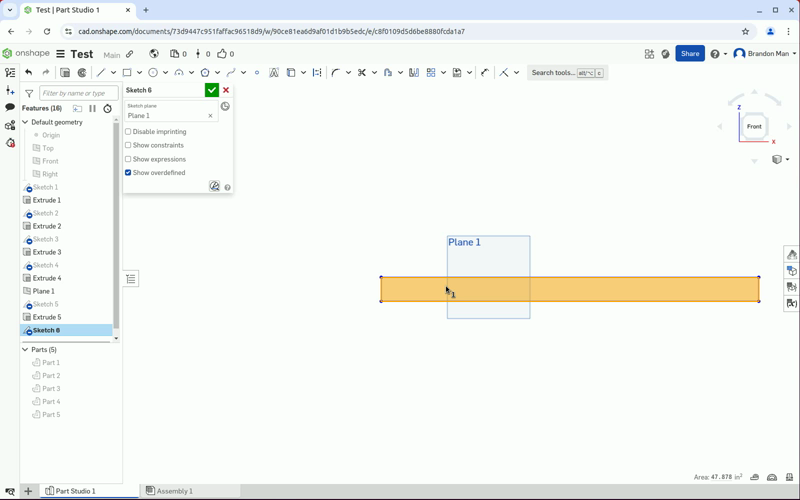
scroll(-6)
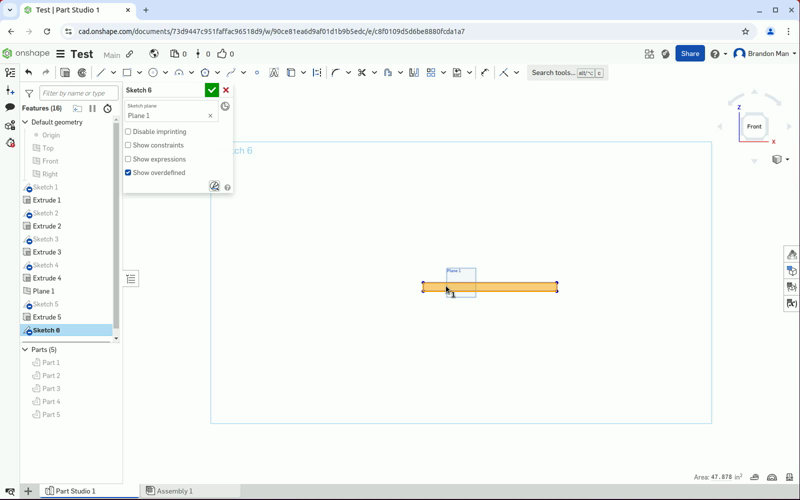
mouse_move(73, 352)
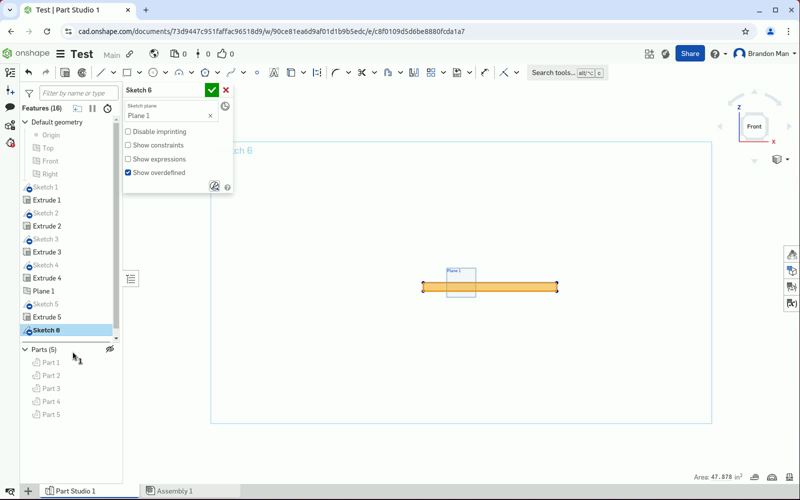
key(shift+y)
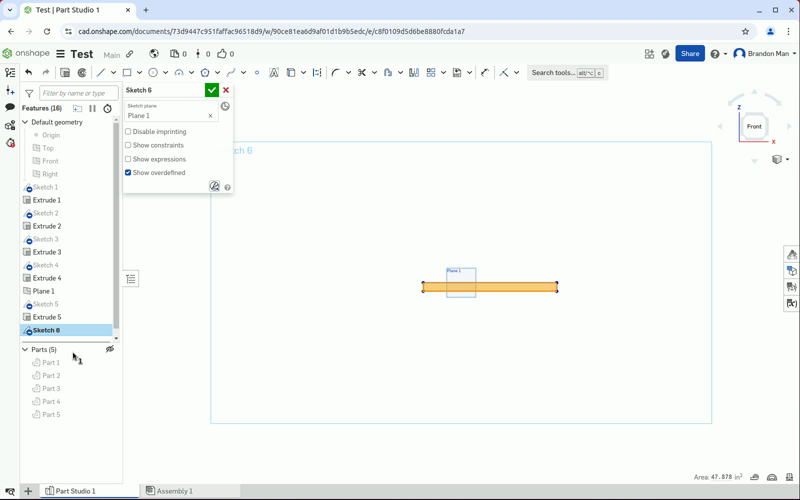
key(shift+e)
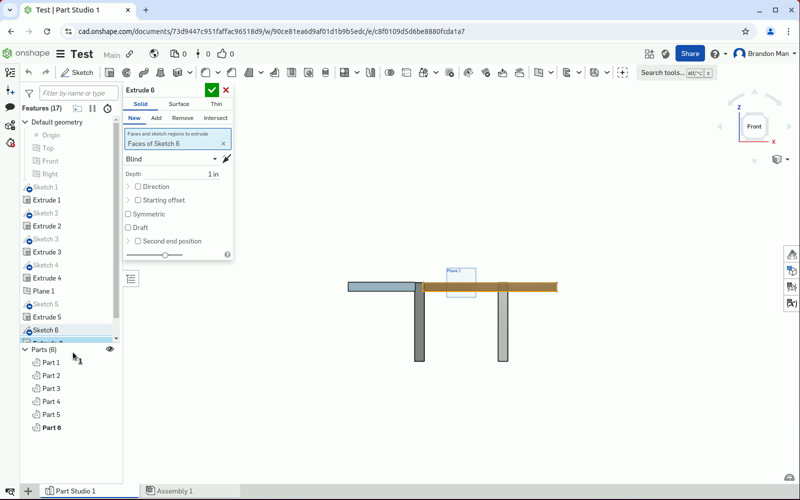
mouse_move(143, 106)
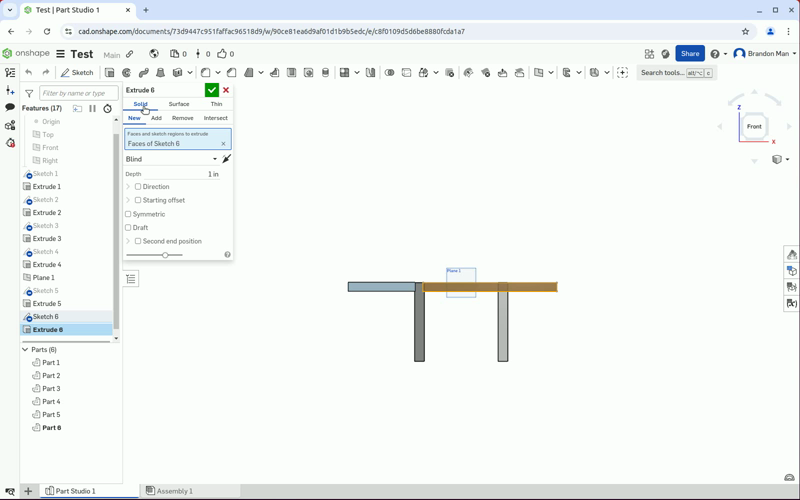
click(143, 106)
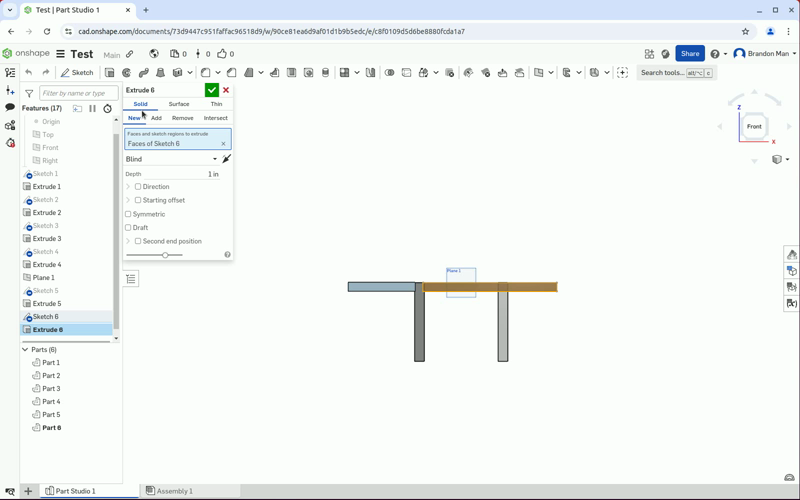
mouse_move(137, 120)
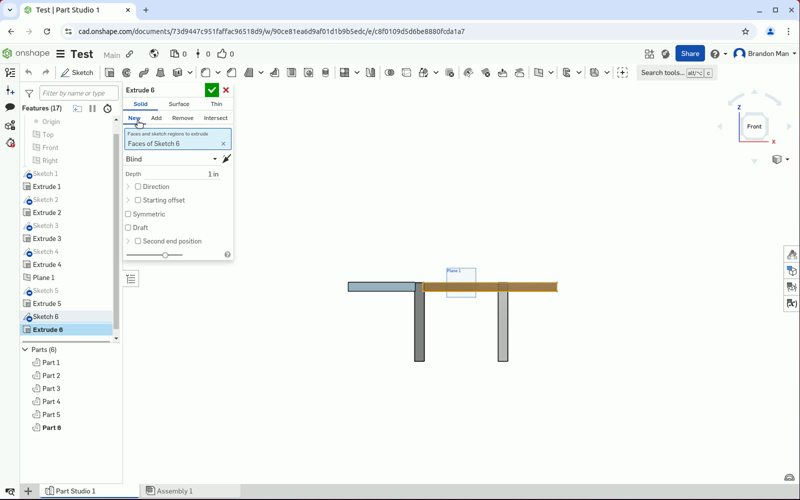
click(137, 120)
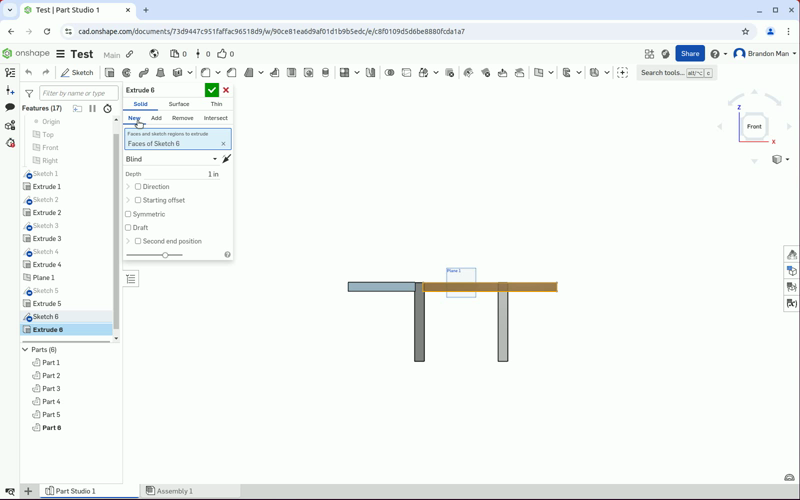
key(tab, 4)
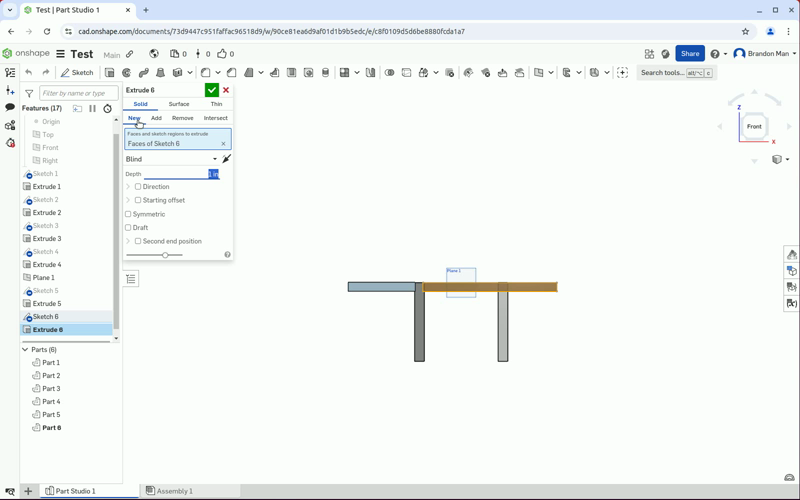
text(0.481)
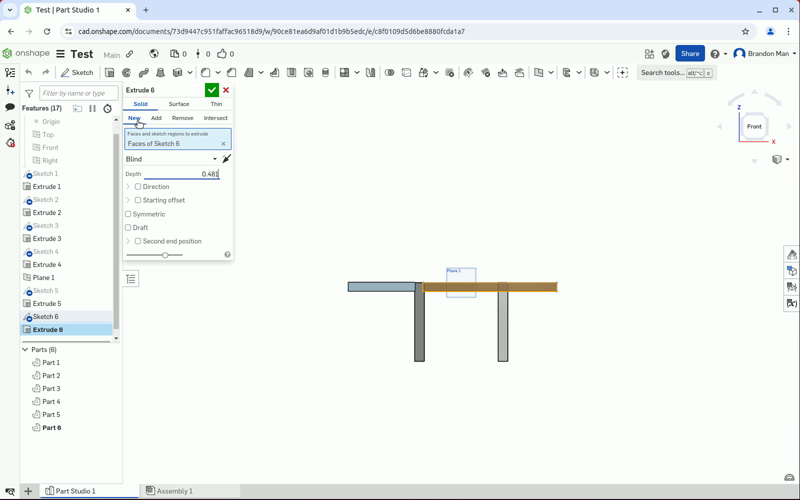
key(enter)
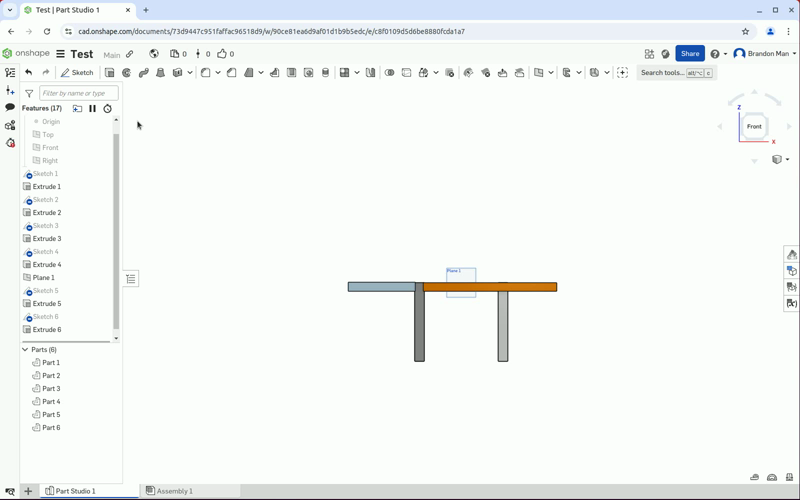
key(shift+h)
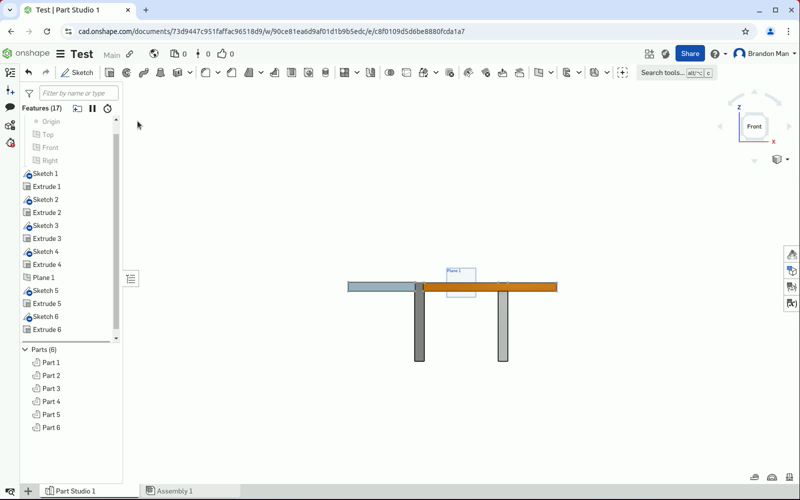
key(shift+h)
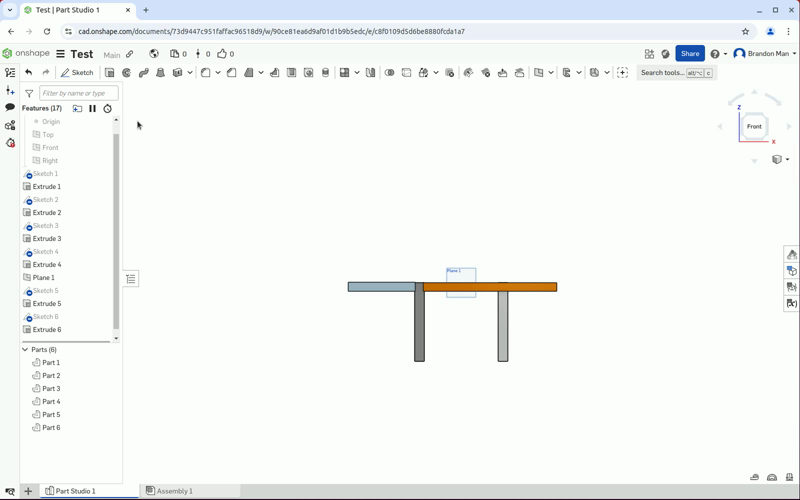
mouse_move(69, 176)
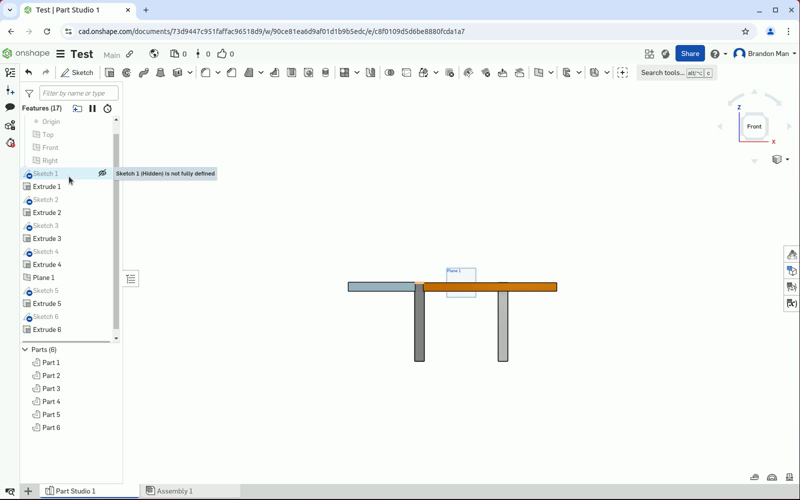
click(69, 176)
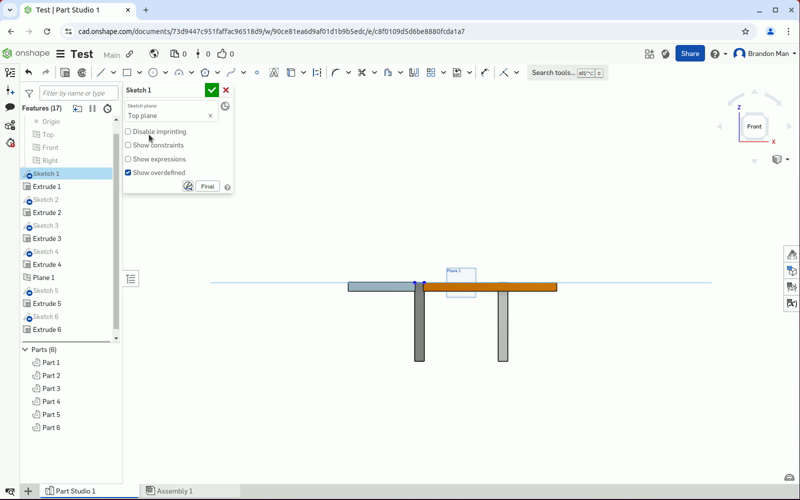
mouse_move(229, 92)
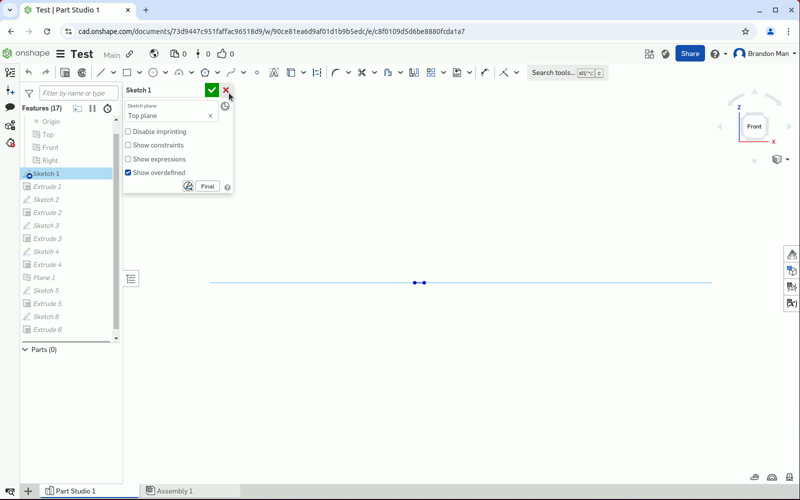
click(229, 92)
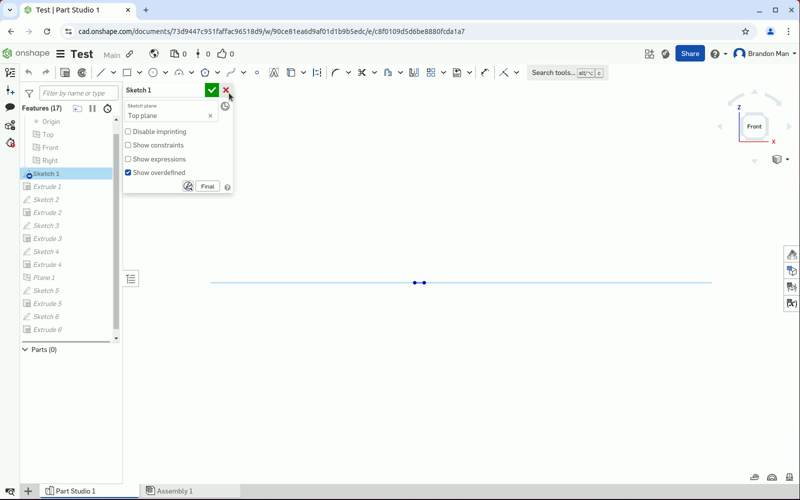
key(shift+s)
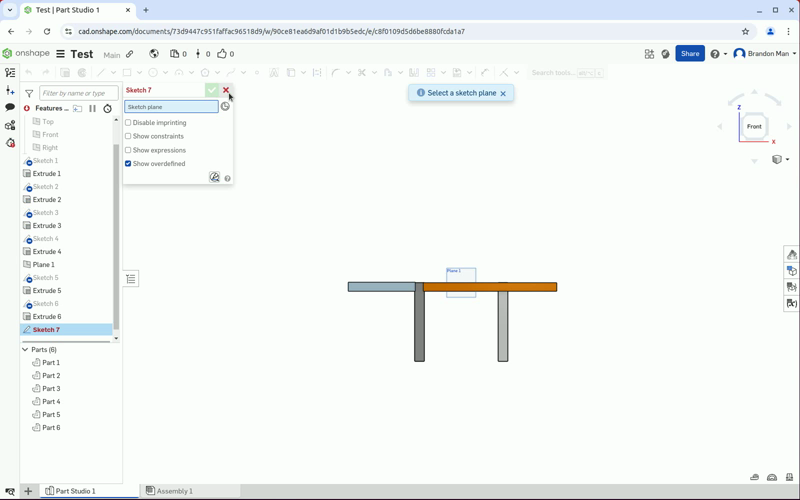
mouse_move(69, 267)
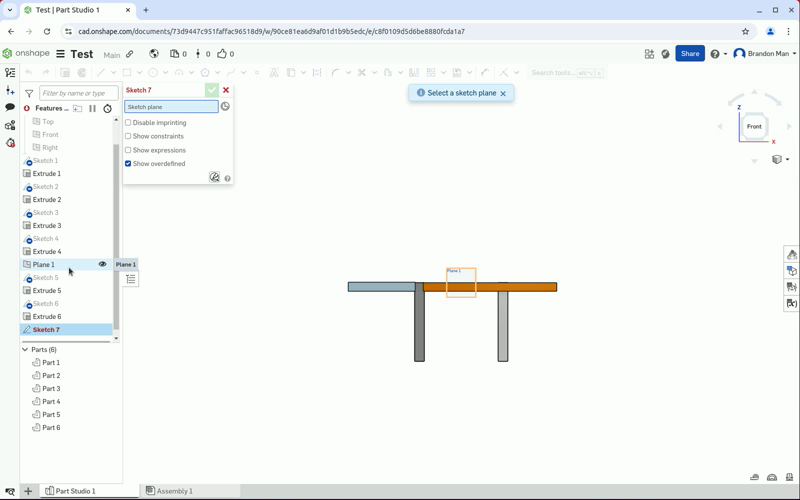
click(69, 267)
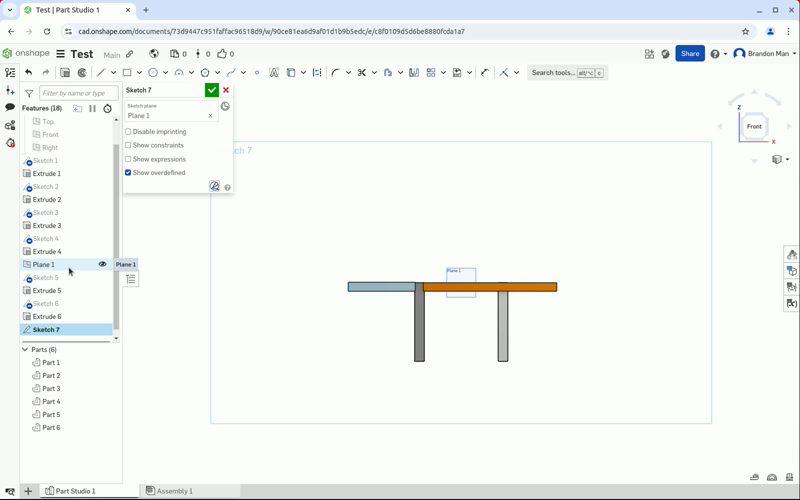
mouse_move(73, 352)
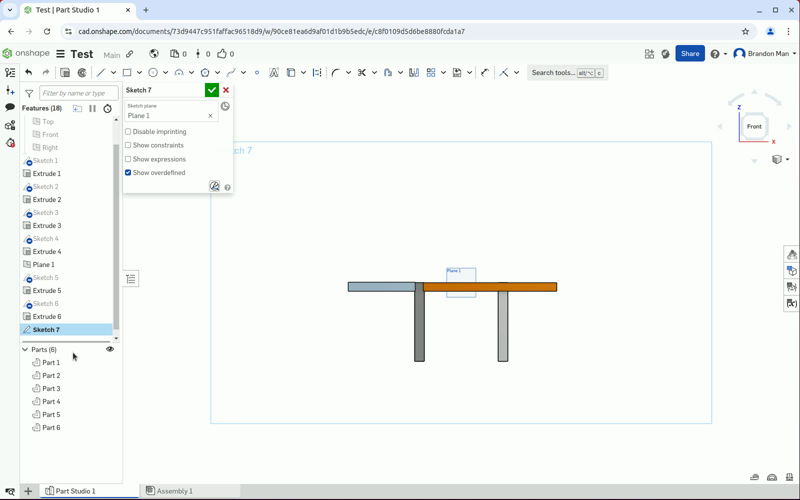
key(y)
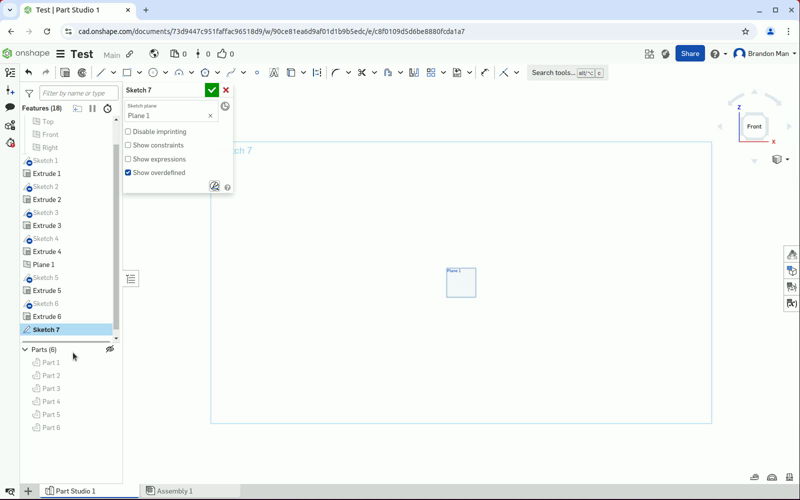
key(l)
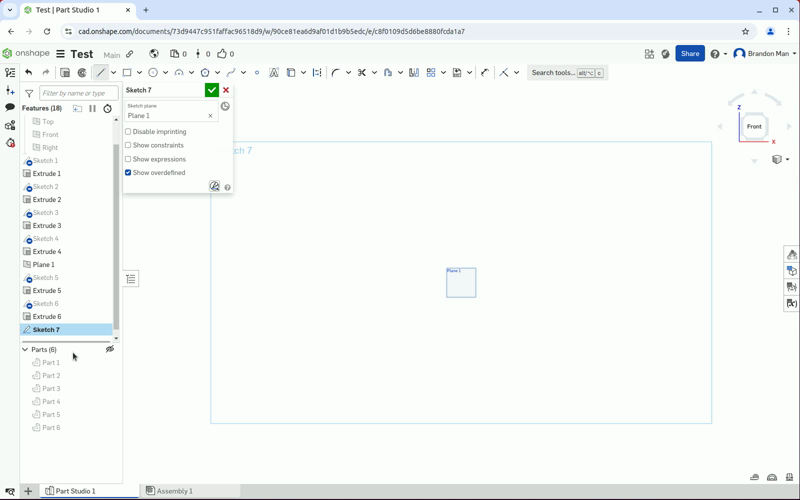
key_down(shift)
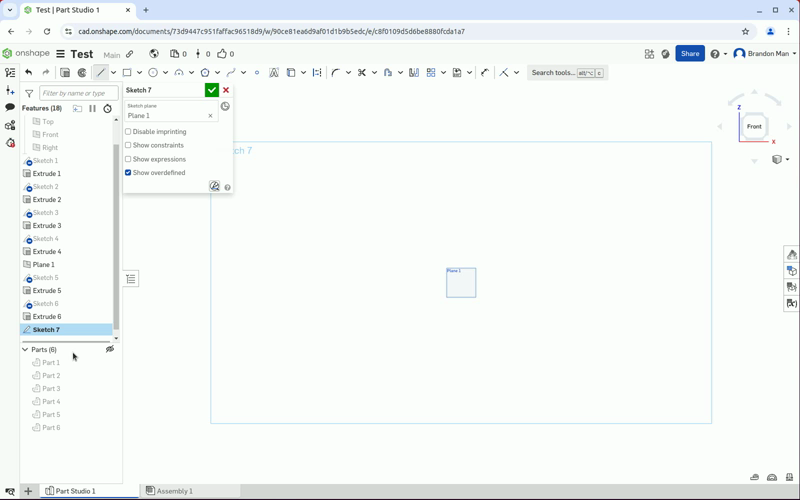
mouse_move(414, 291)
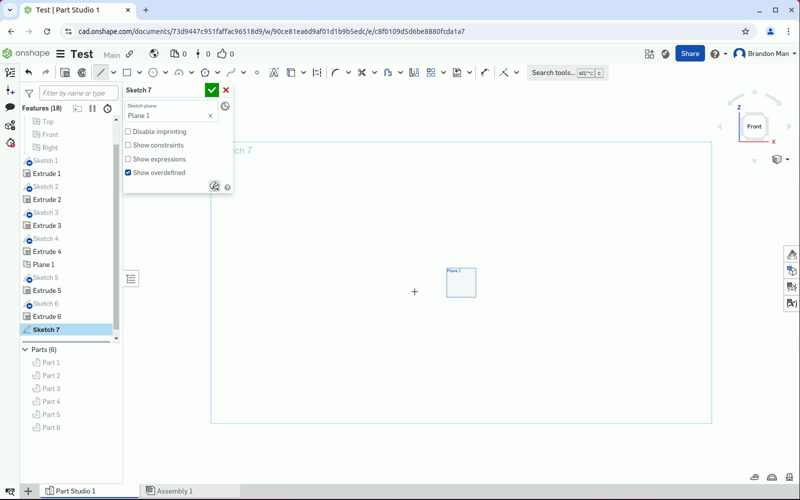
click(414, 291)
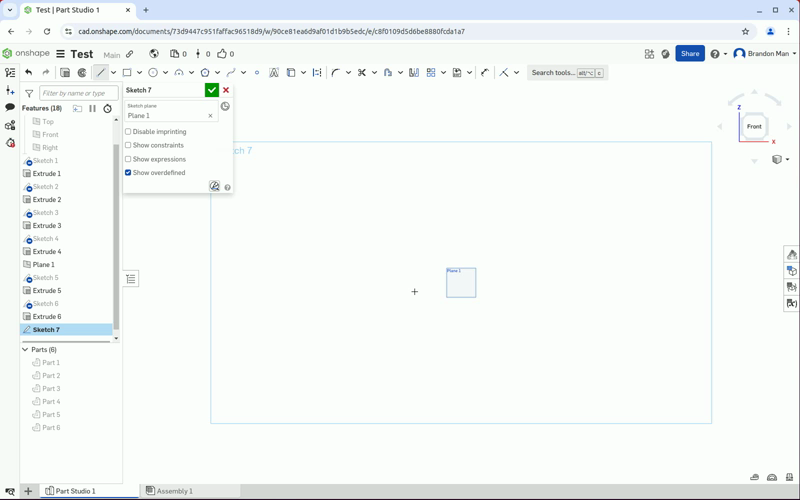
key_up(shift)
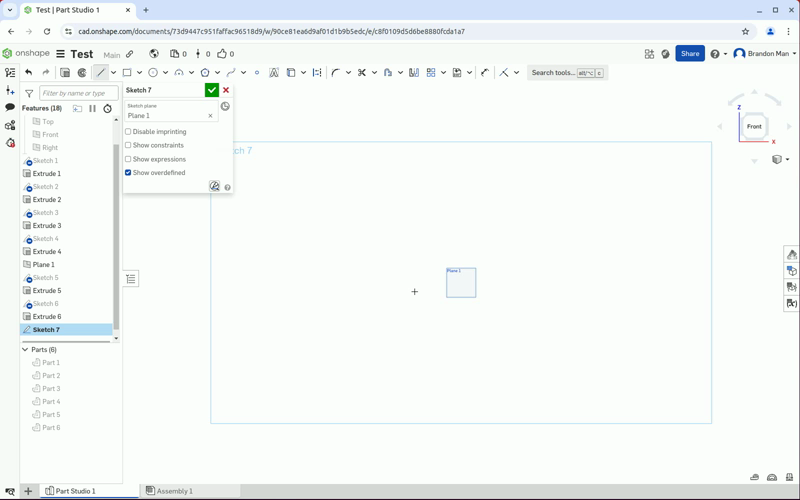
key_down(shift)
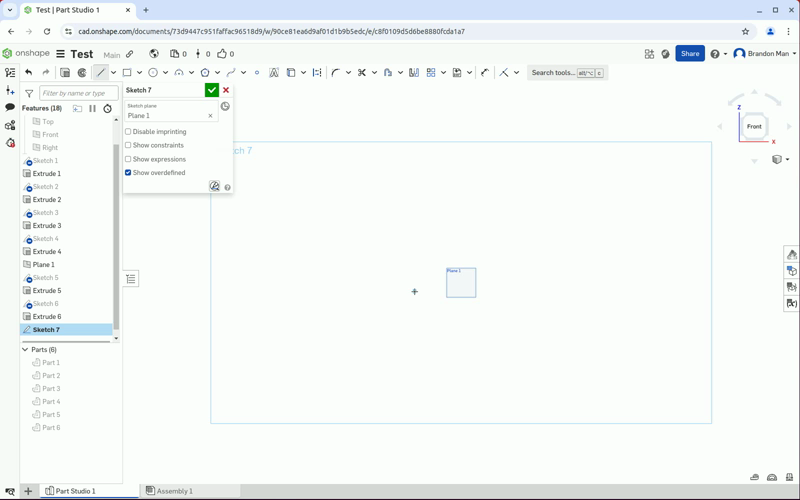
mouse_move(444, 291)
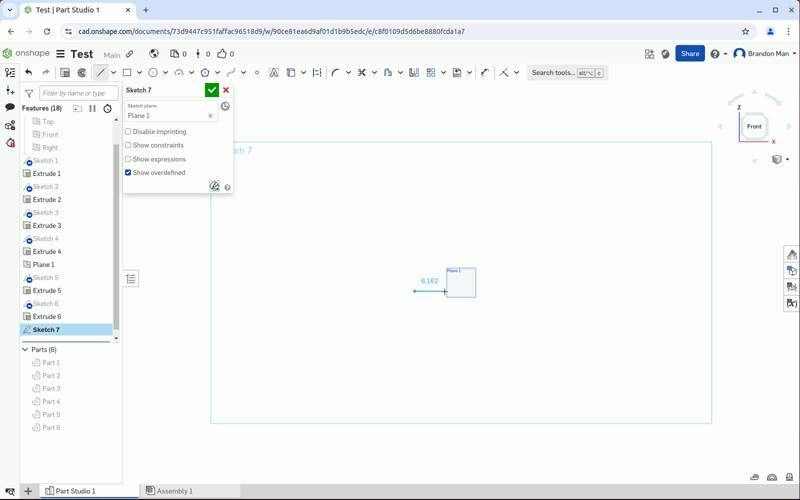
mouse_move(424, 291)
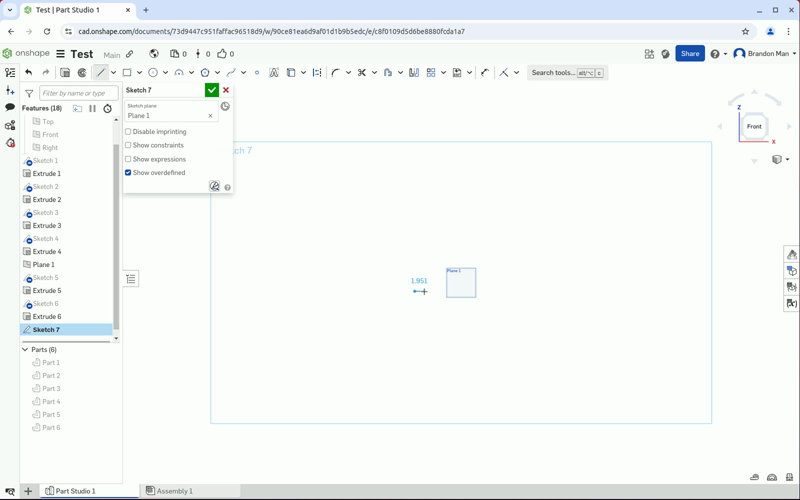
click(424, 291)
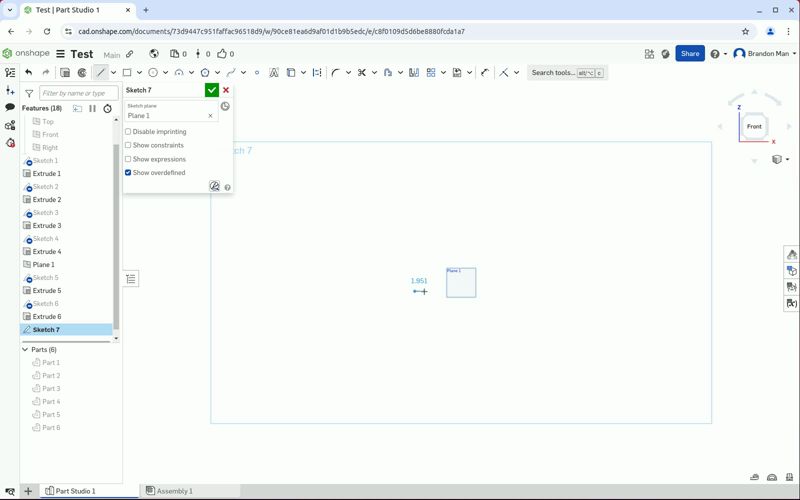
key_up(shift)
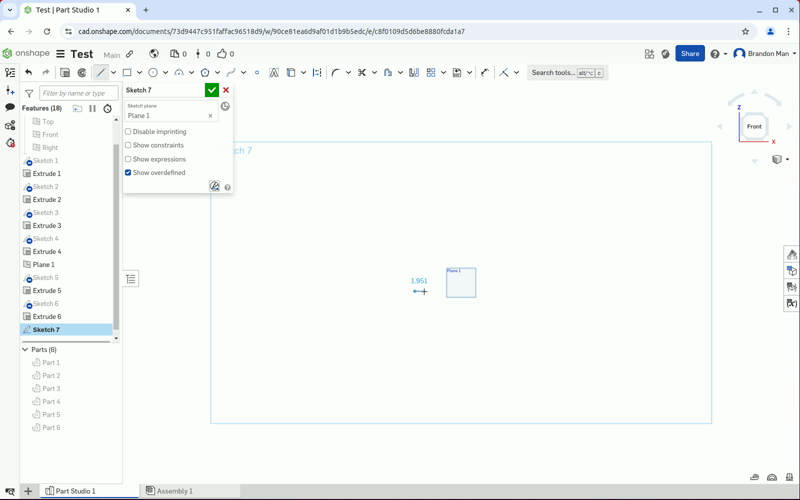
key_down(shift)
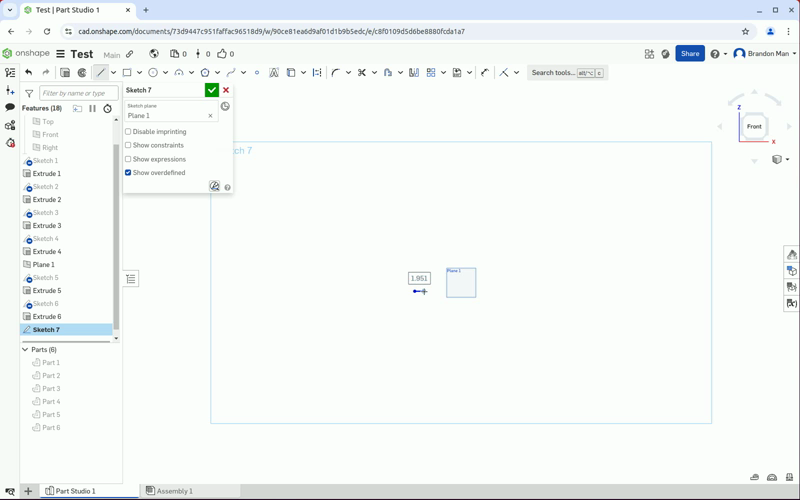
mouse_move(454, 291)
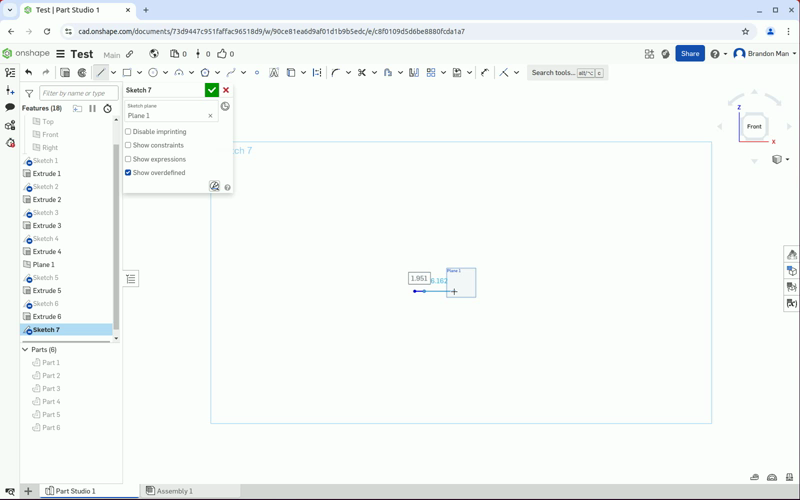
mouse_move(424, 282)
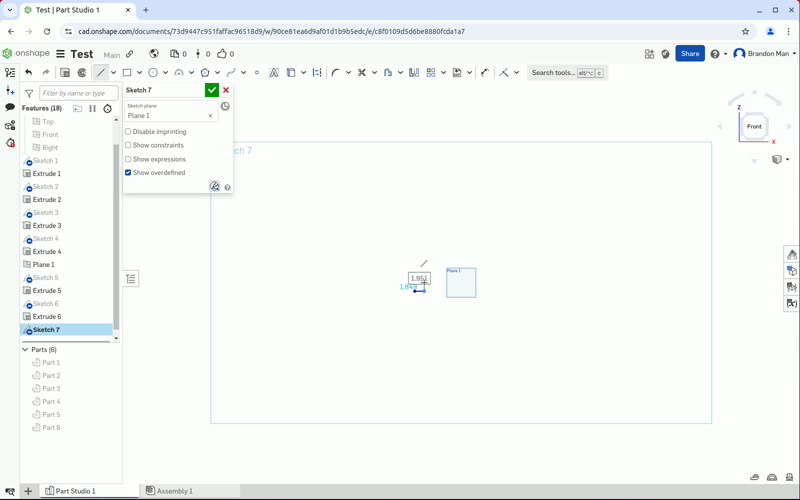
click(424, 282)
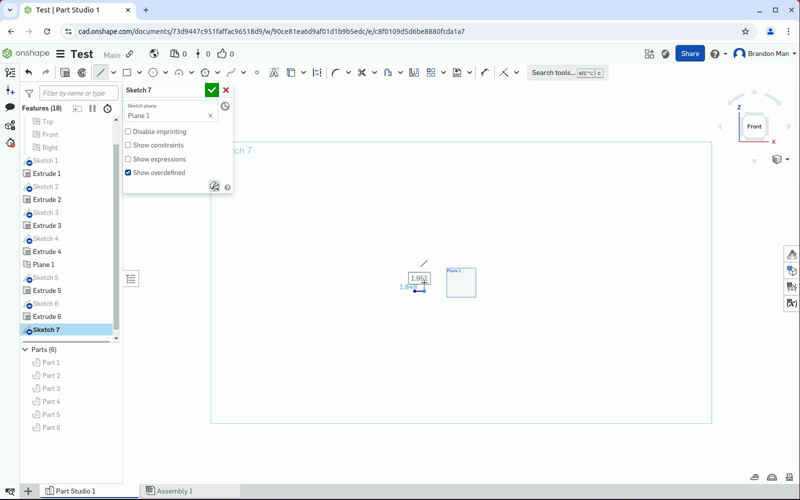
key_up(shift)
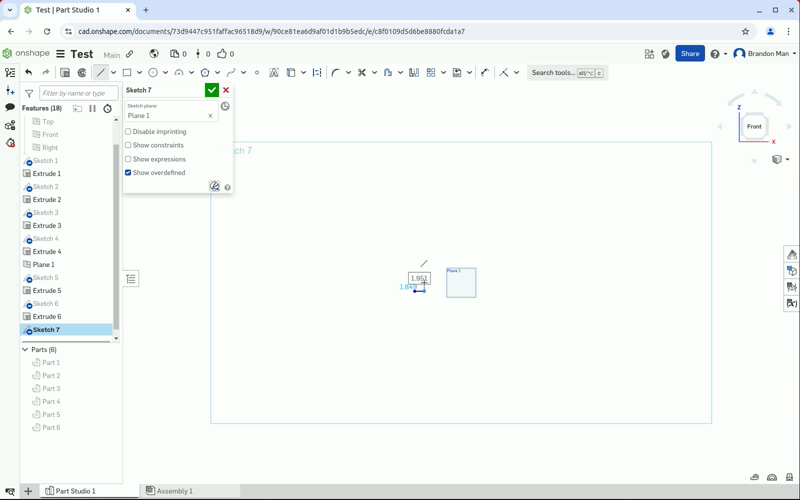
key_down(shift)
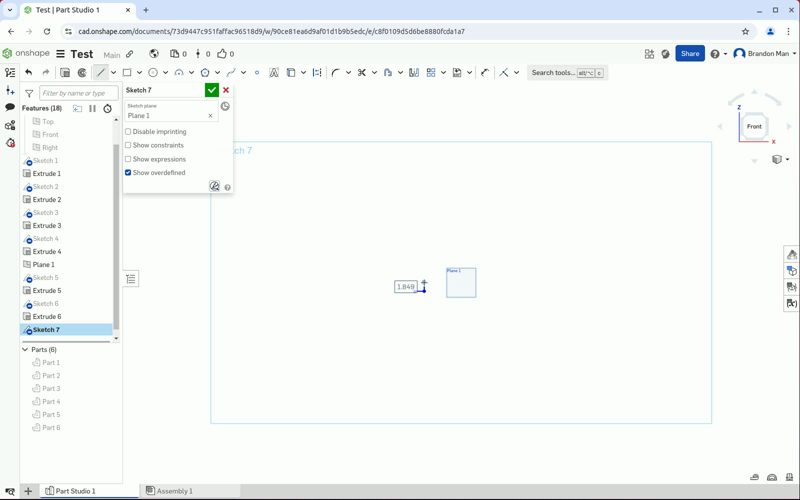
mouse_move(454, 282)
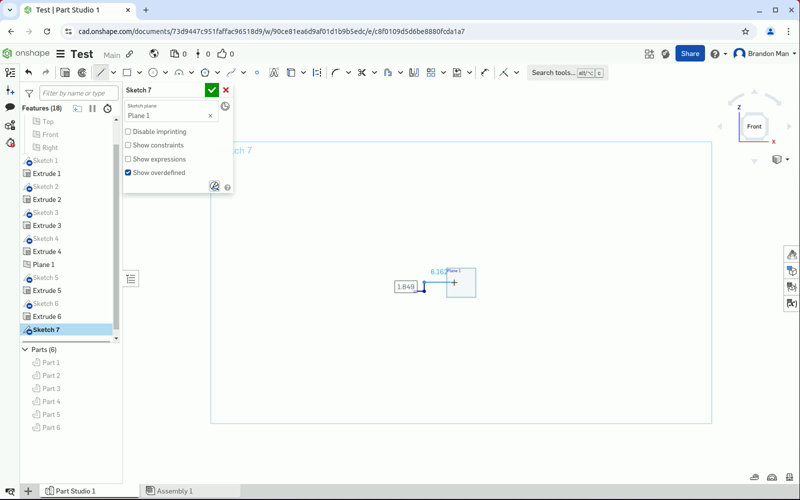
mouse_move(414, 282)
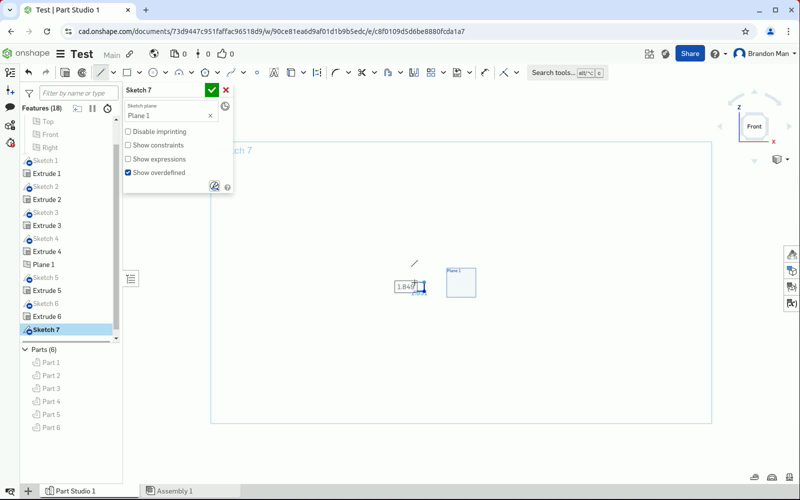
click(414, 282)
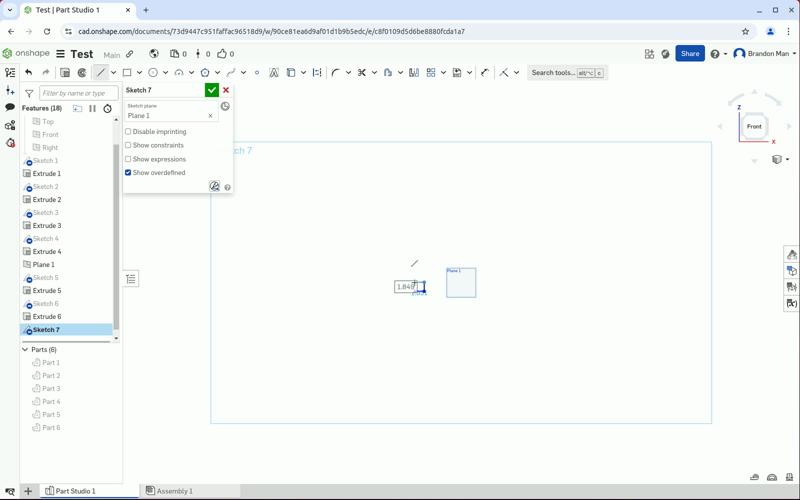
key_up(shift)
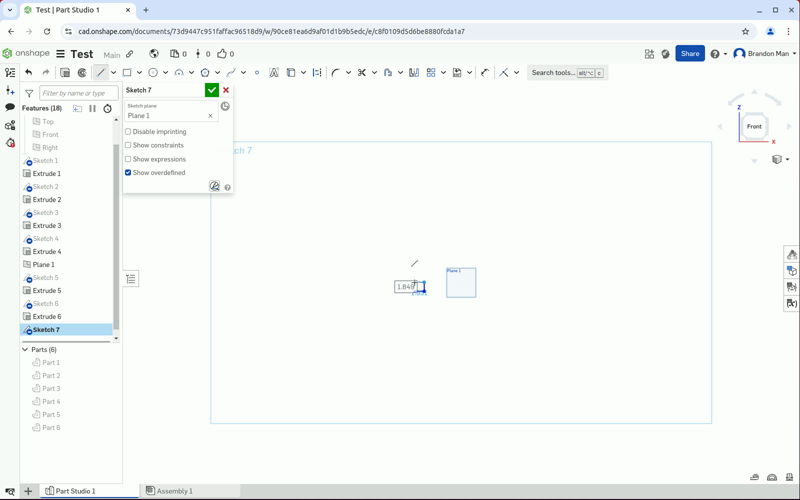
mouse_move(444, 282)
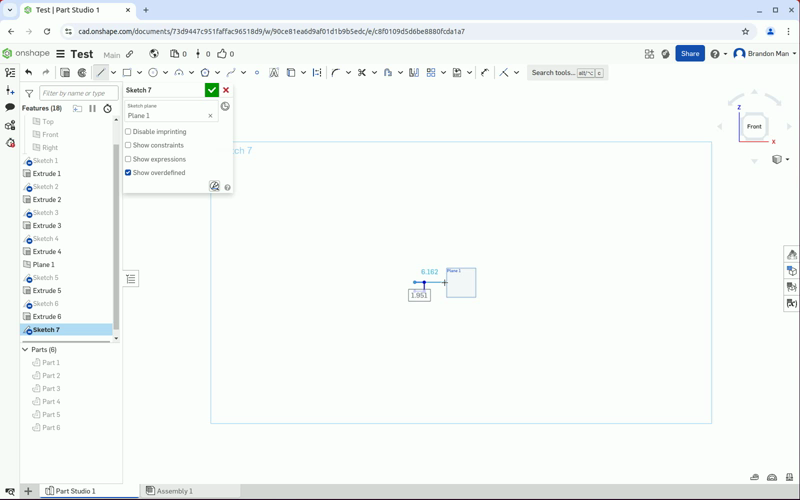
key_down(shift)
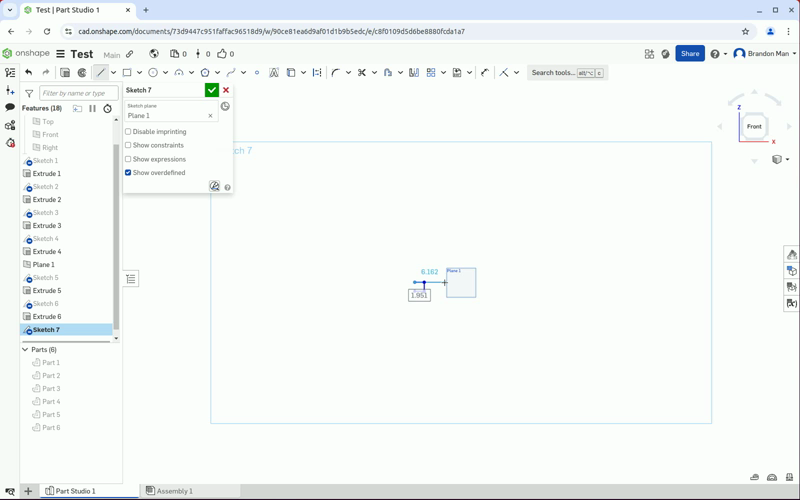
mouse_move(414, 291)
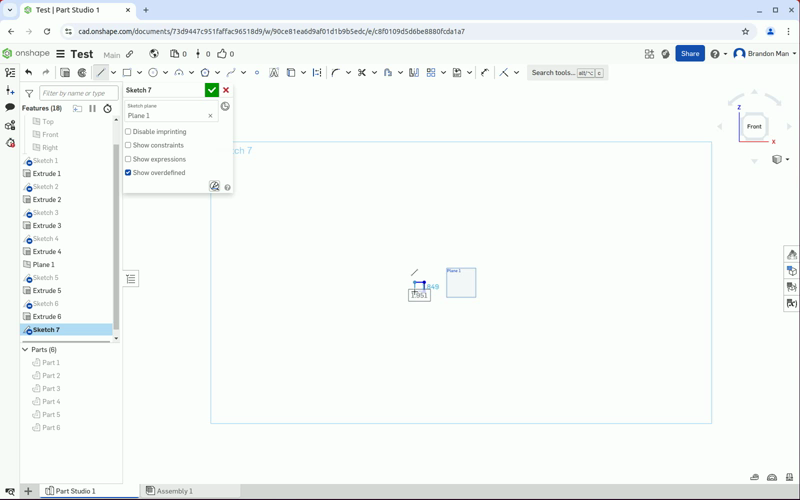
key_up(shift)
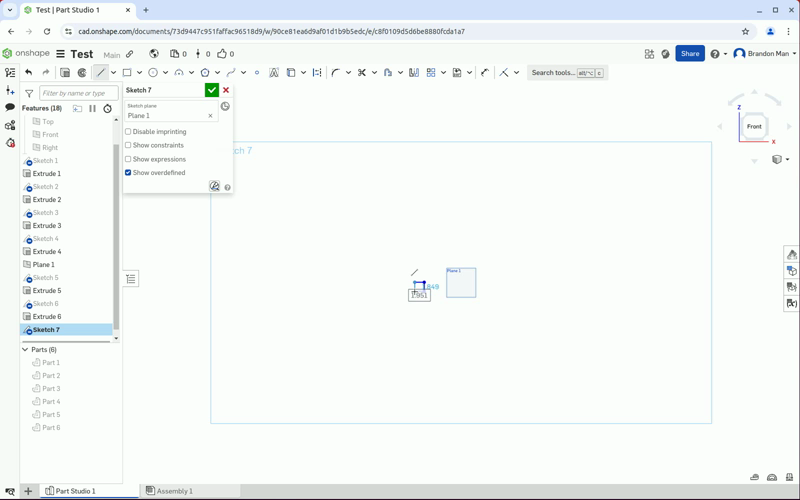
click(414, 291)
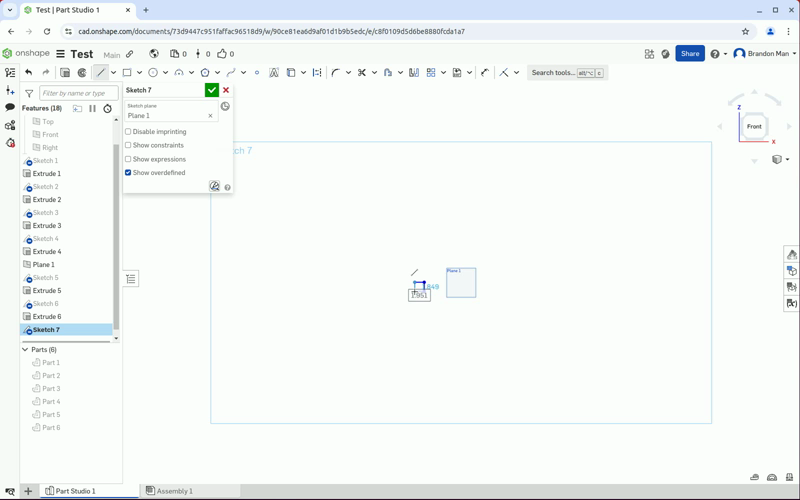
key(esc)
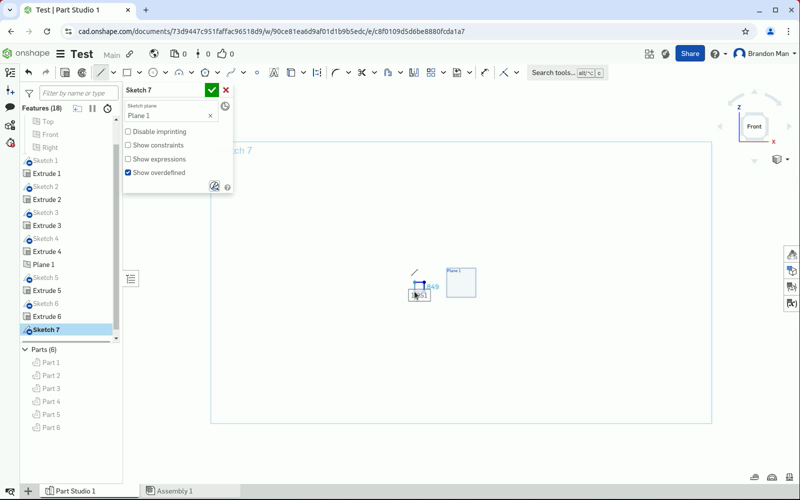
mouse_move(421, 287)
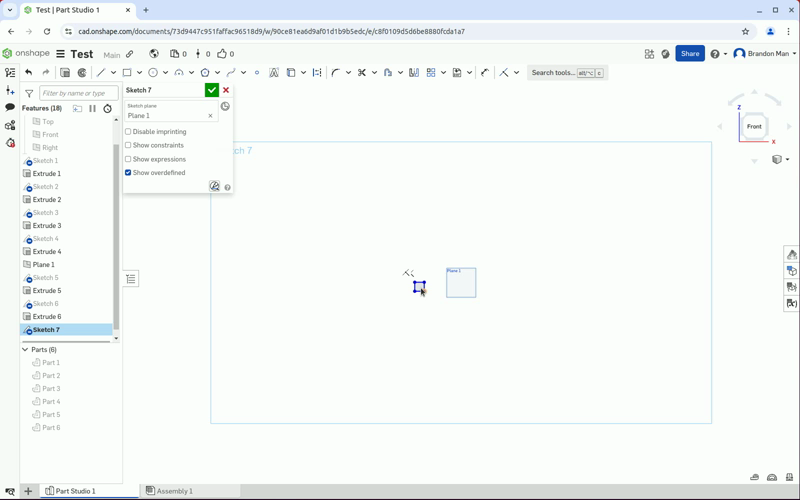
scroll(6)
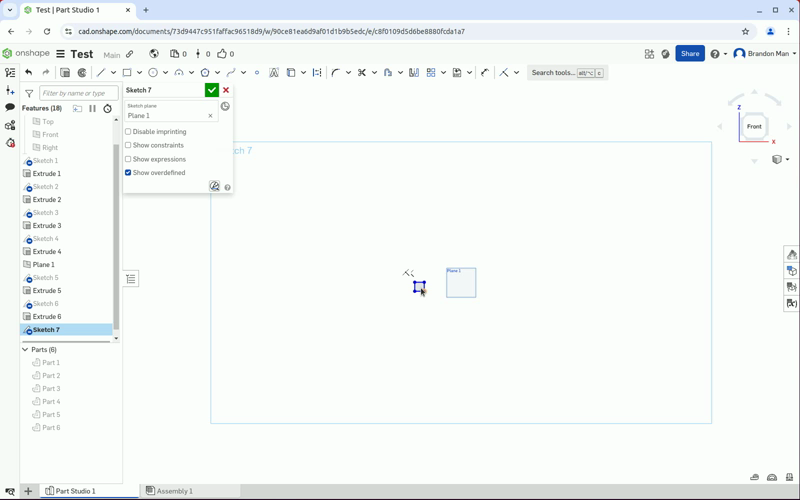
scroll(6)
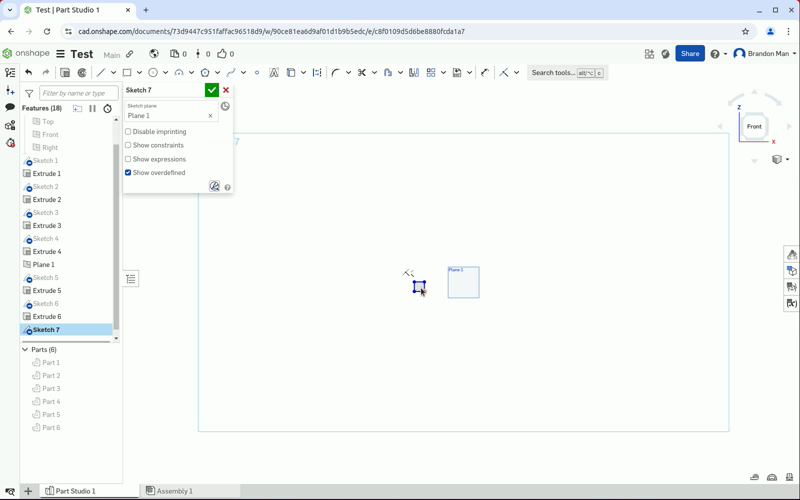
scroll(6)
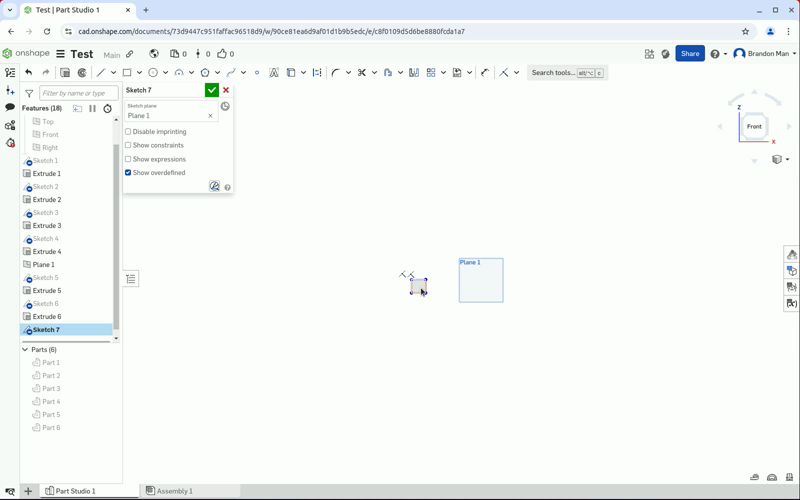
scroll(6)
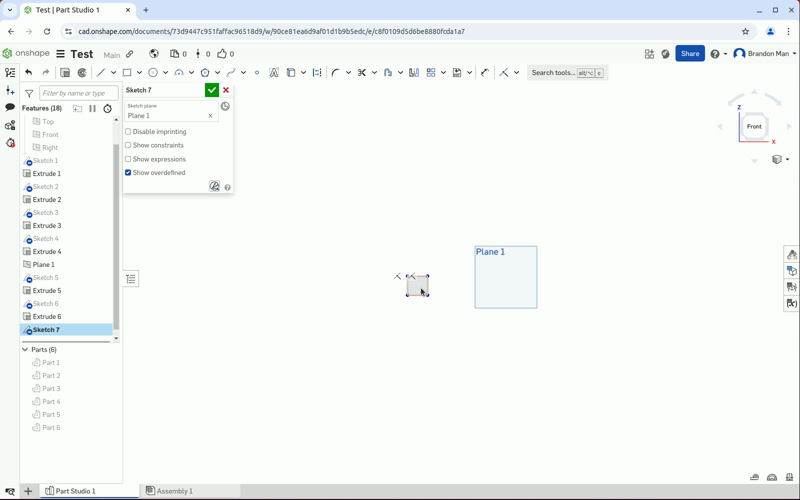
scroll(6)
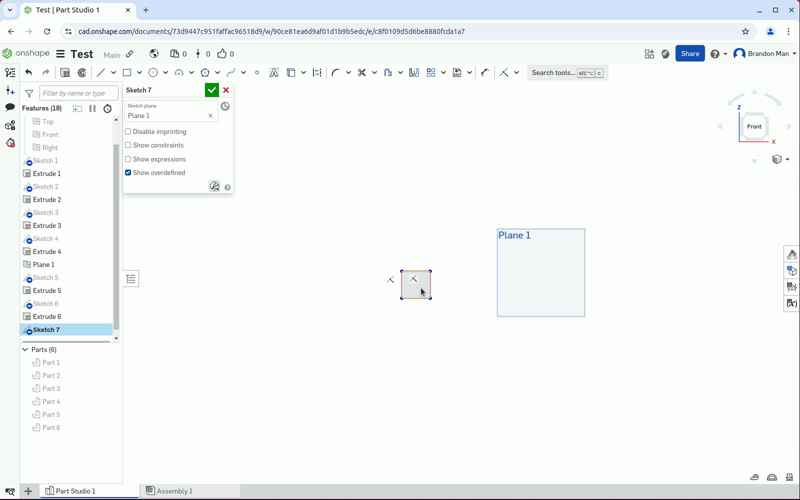
scroll(6)
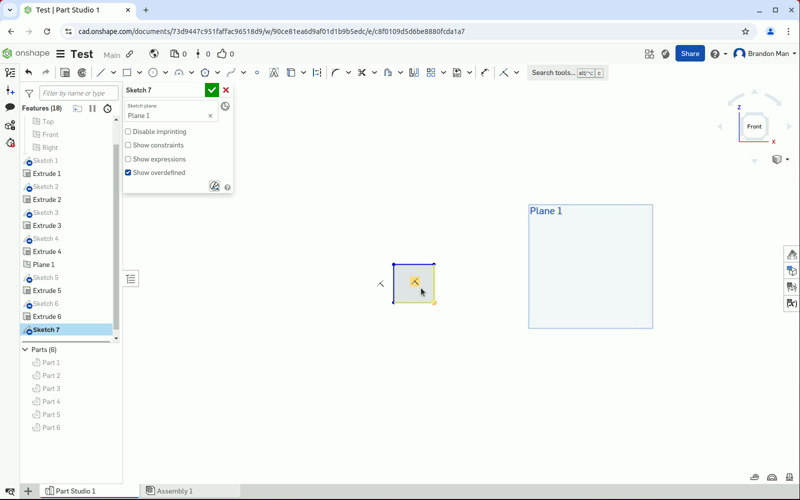
scroll(6)
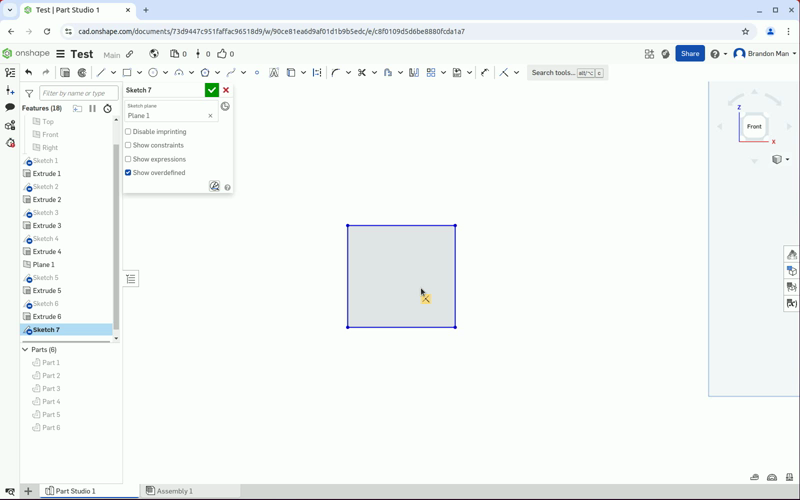
click(421, 287)
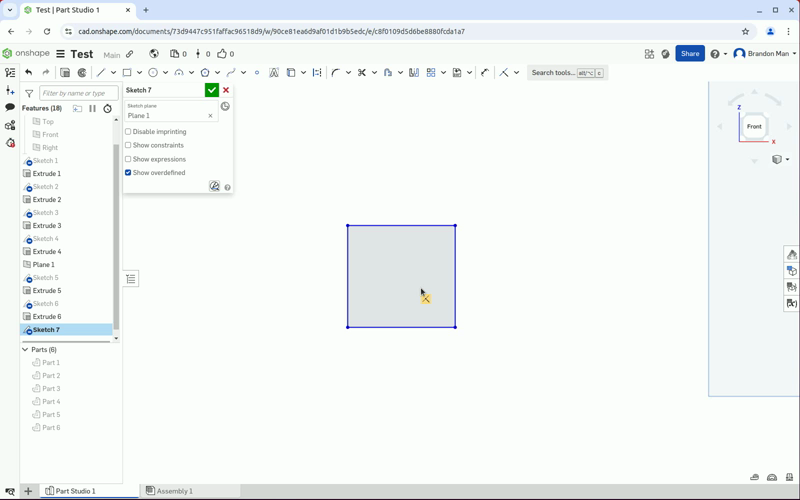
scroll(-6)
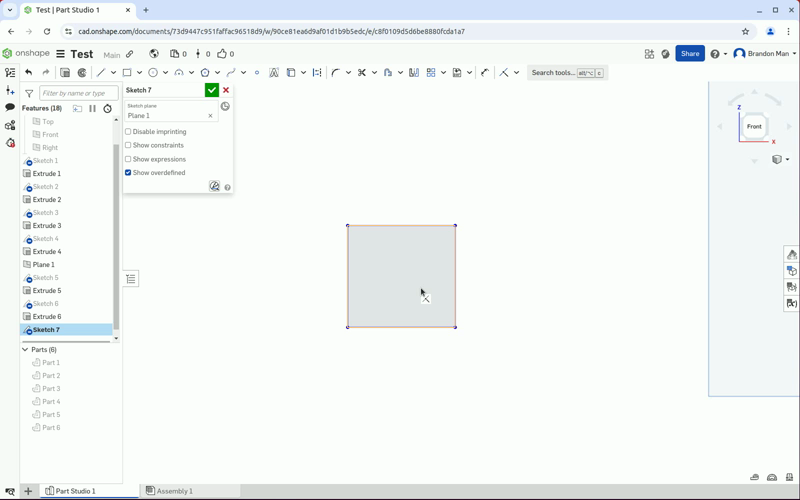
scroll(-6)
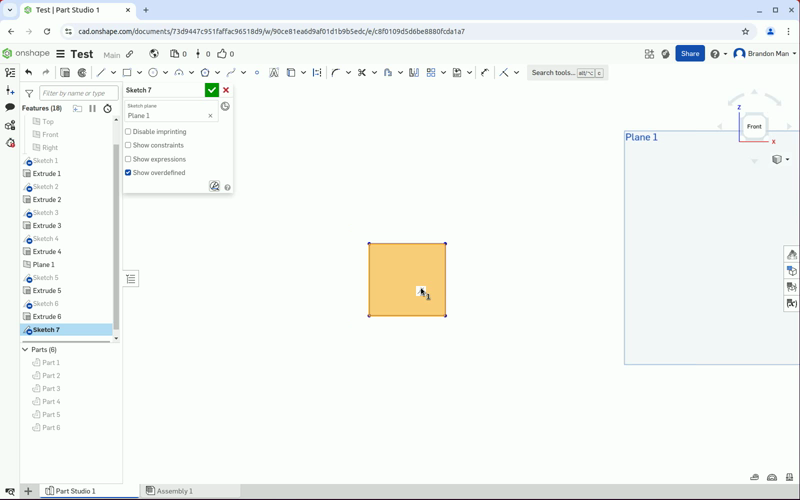
scroll(-6)
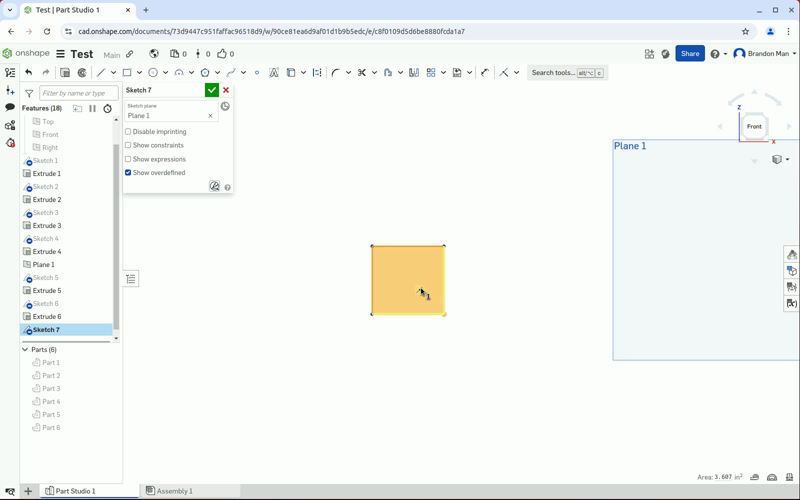
scroll(-6)
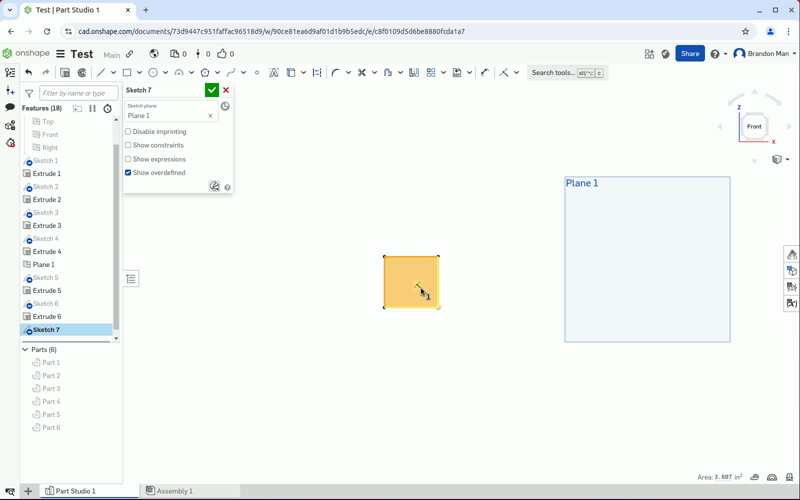
scroll(-6)
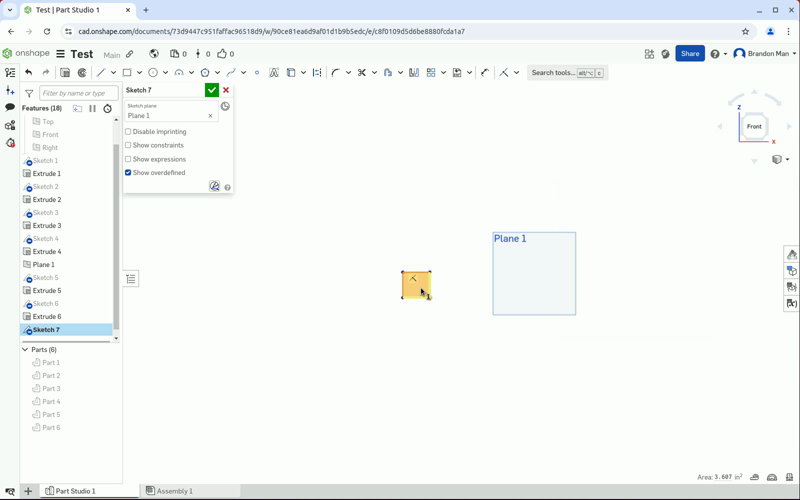
scroll(-6)
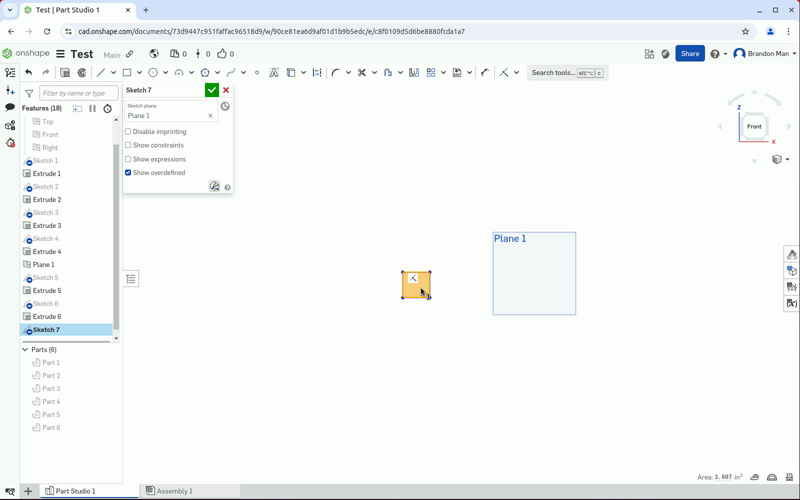
scroll(-6)
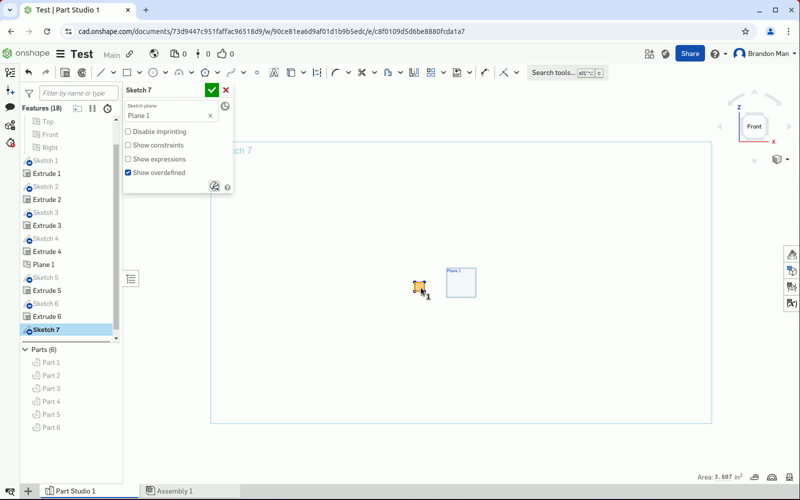
mouse_move(73, 352)
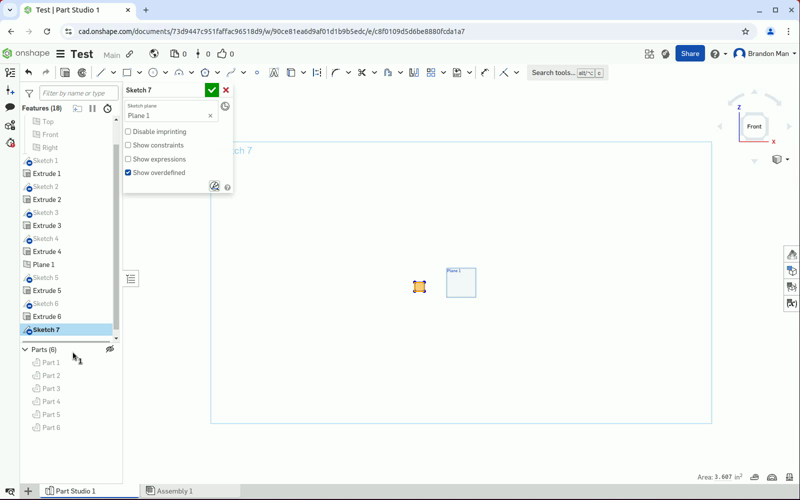
key(shift+y)
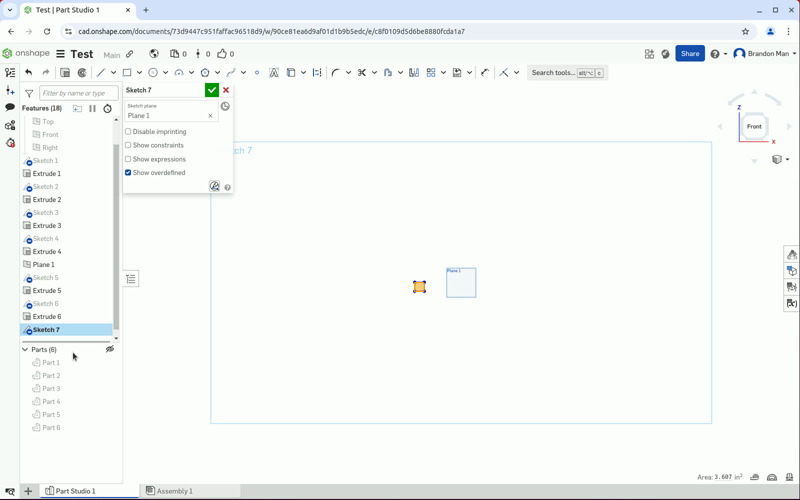
key(shift+e)
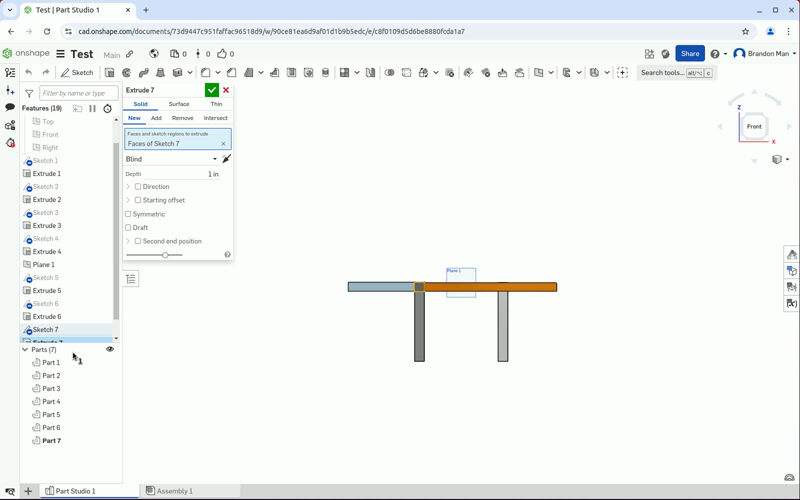
mouse_move(143, 106)
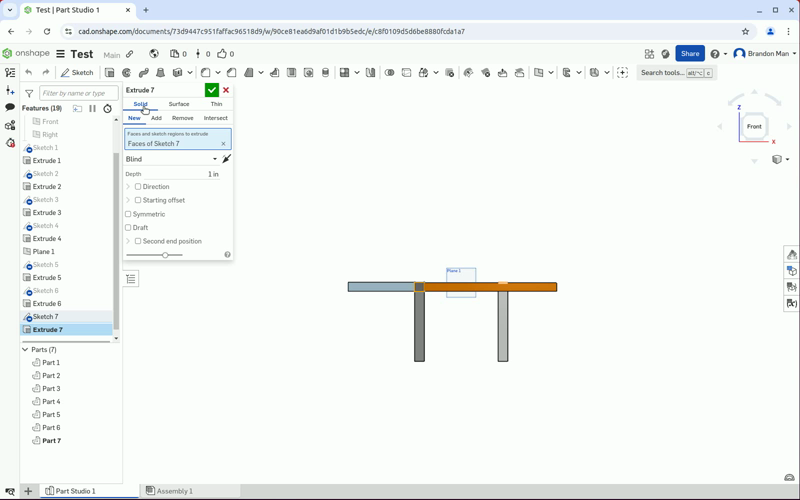
click(143, 106)
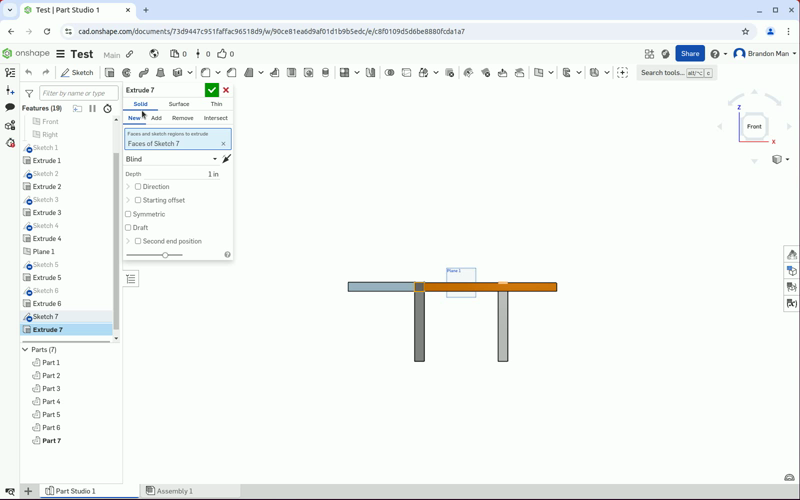
mouse_move(137, 120)
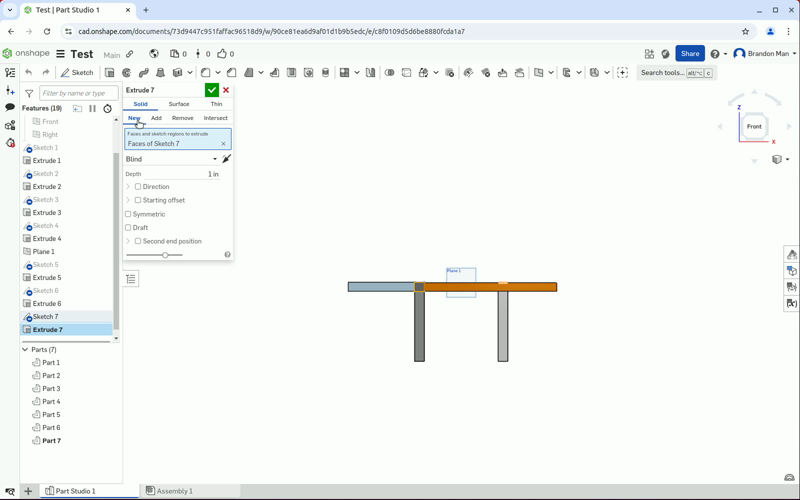
click(137, 120)
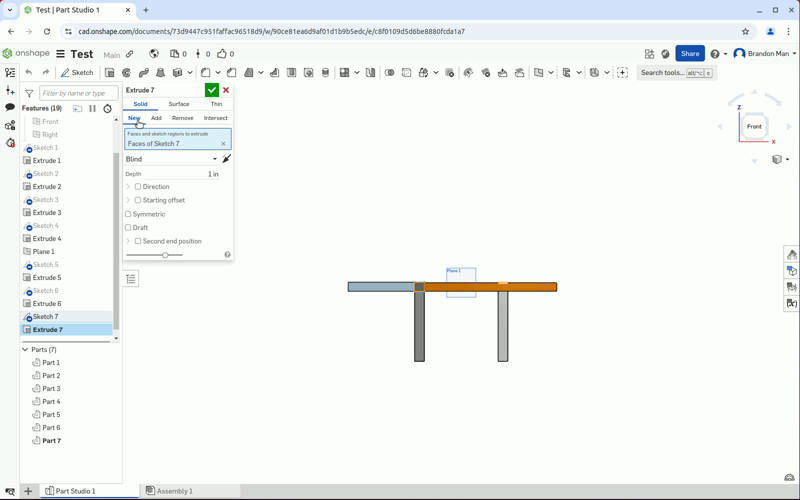
key(tab, 4)
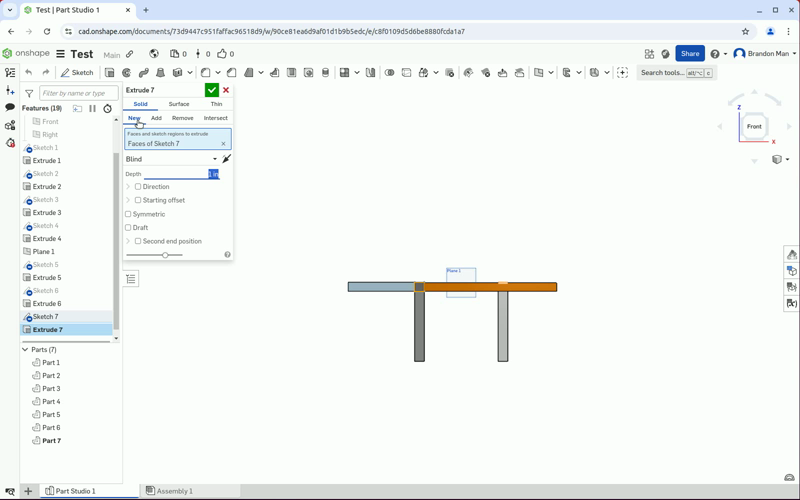
text(0.481)
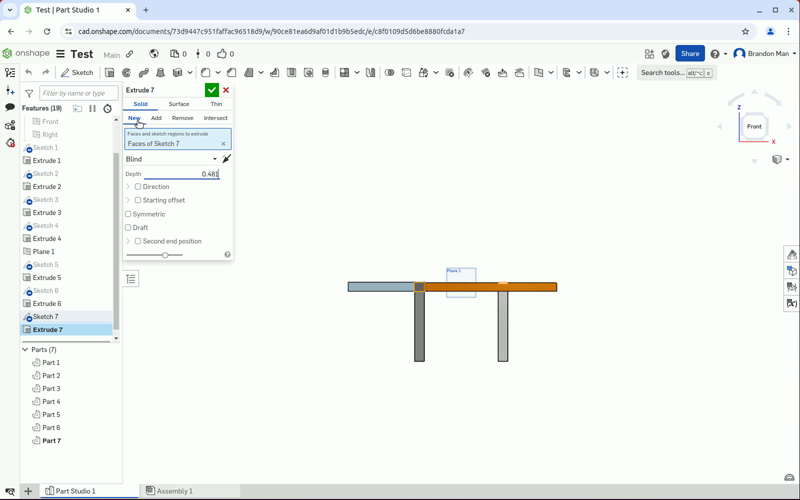
key(enter)
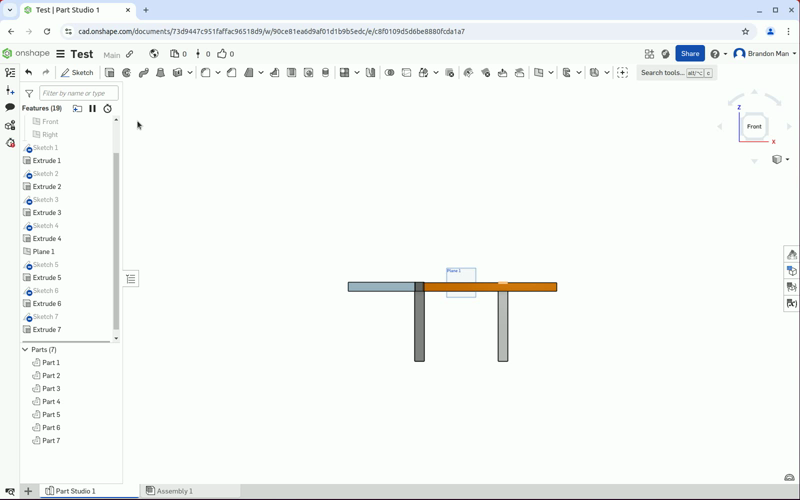
key(shift+h)
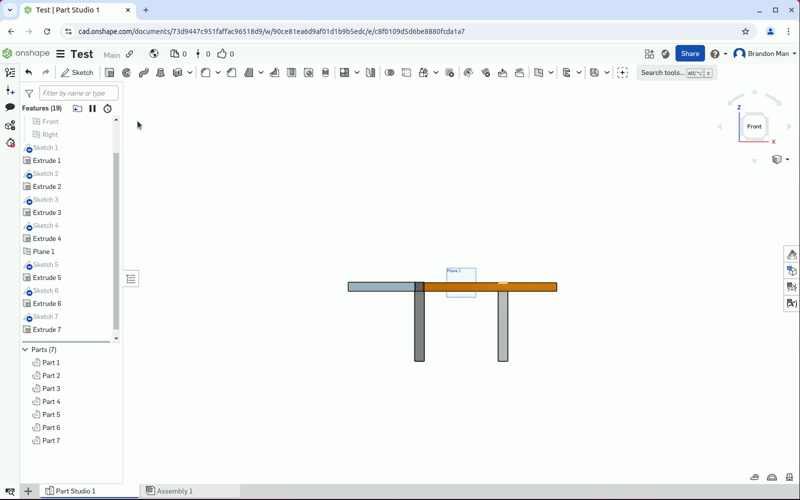
key(shift+h)
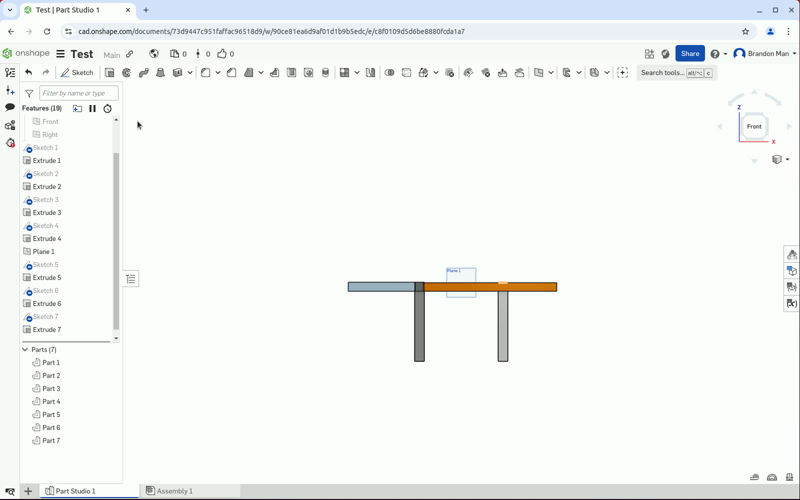
key(shift+7)
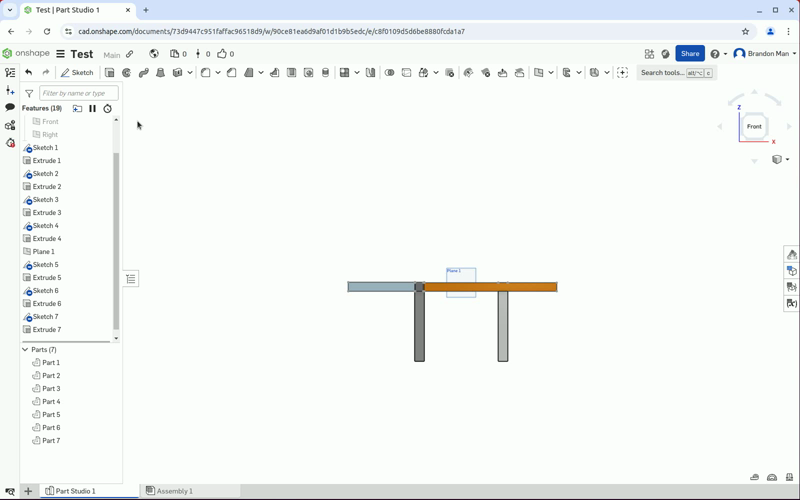
key(left, 2)
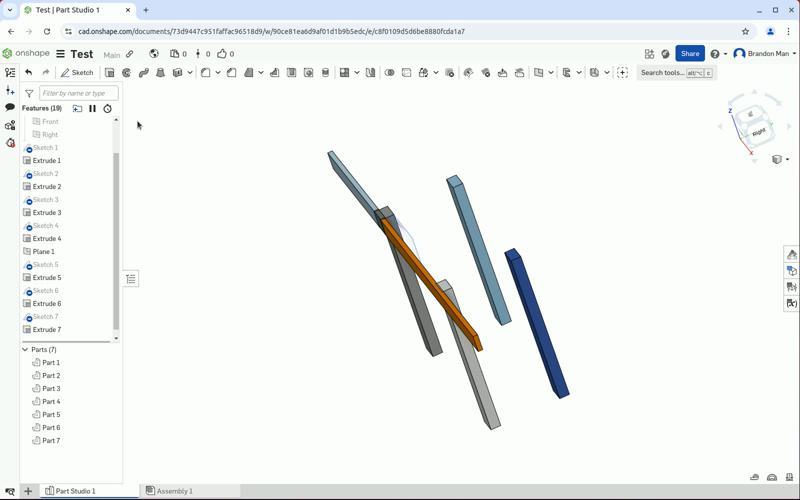
key(down, 2)
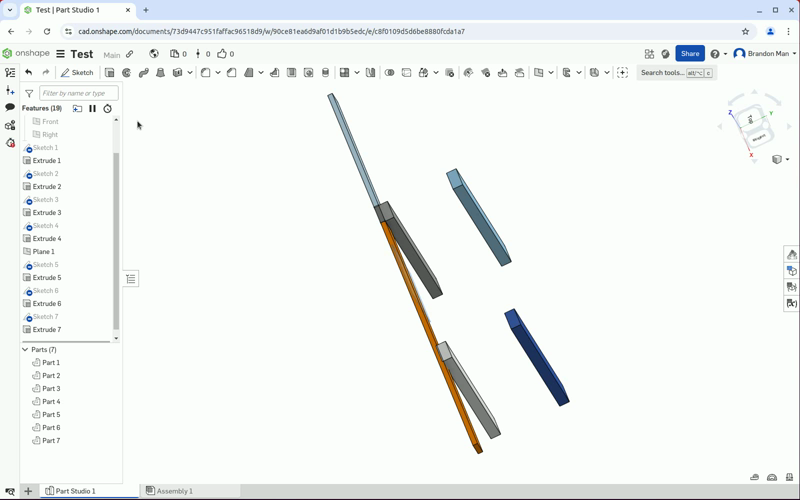
key(up, 2)
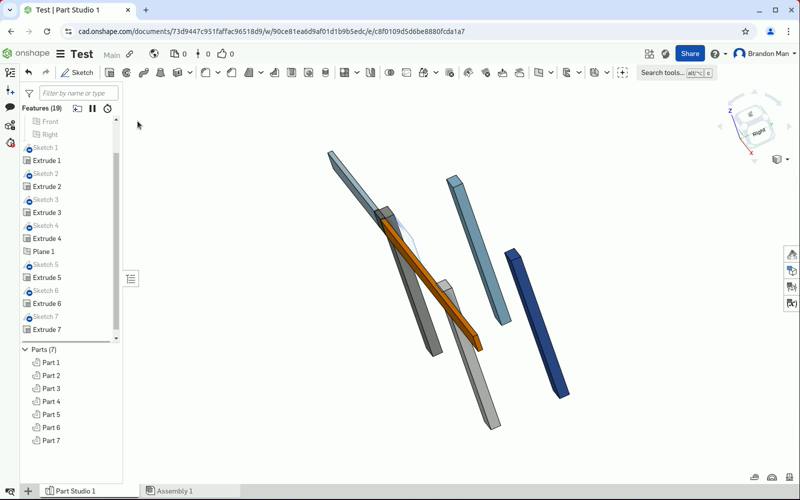
key(right, 2)
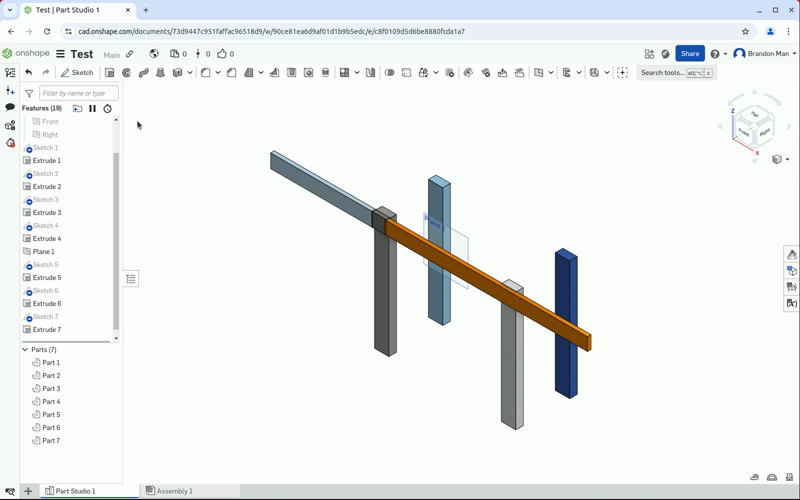
mouse_move(69, 150)
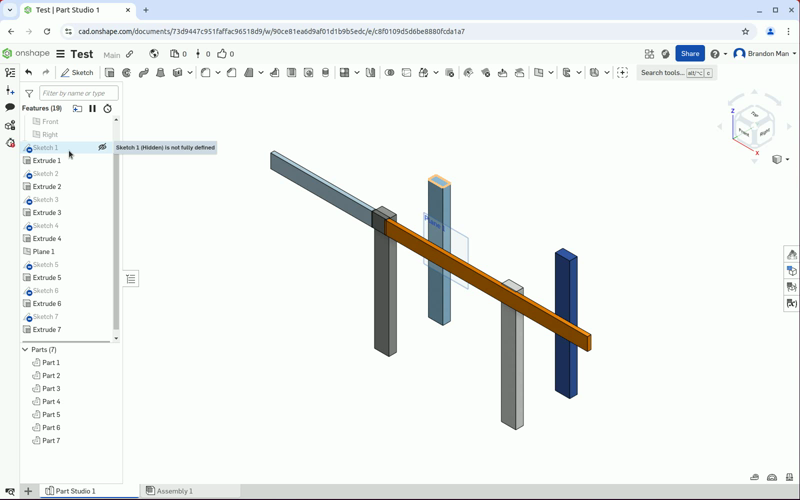
click(69, 150)